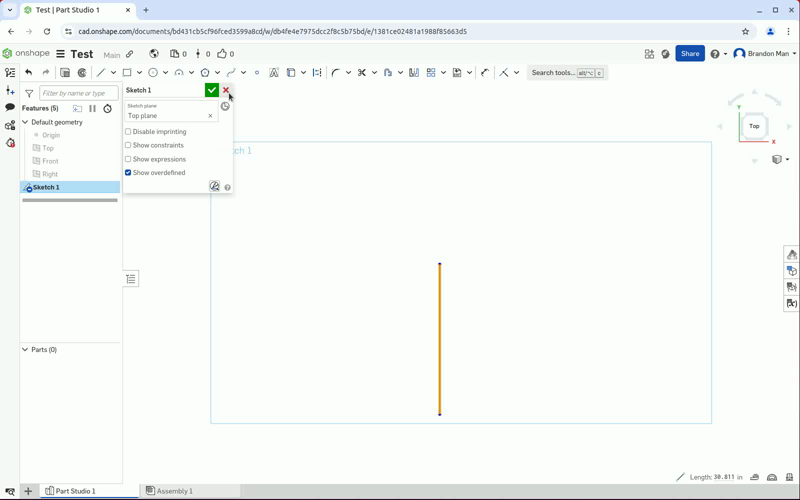
key(shift+h)
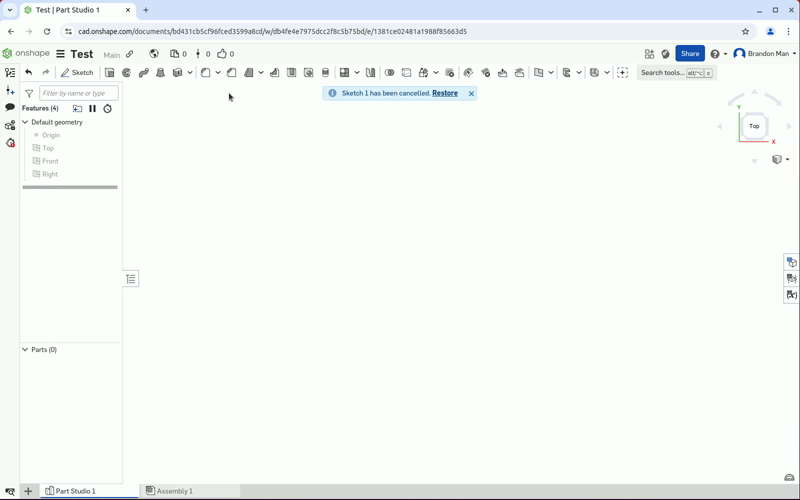
mouse_move(73, 352)
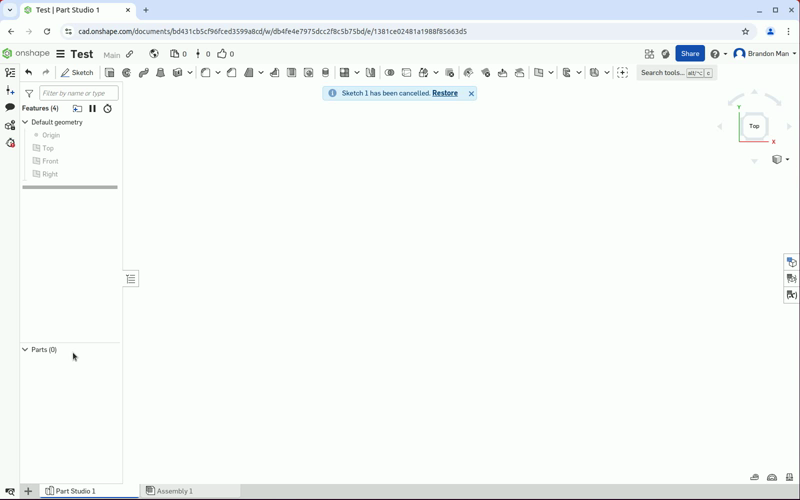
key(y)
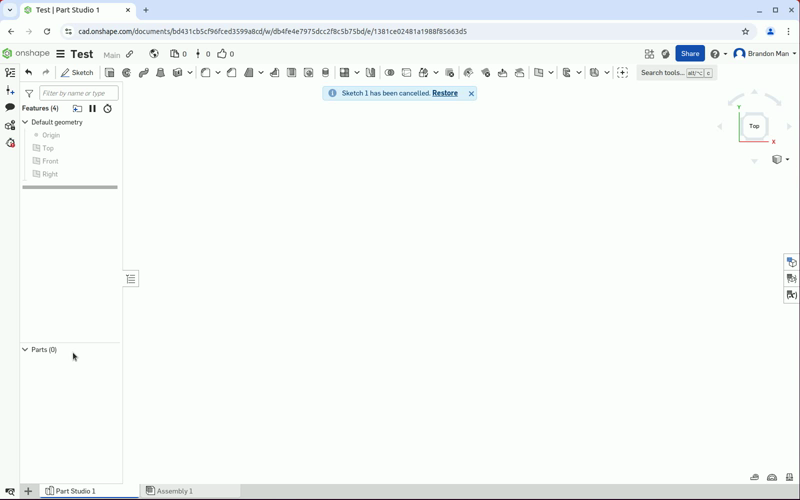
key(shift+p)
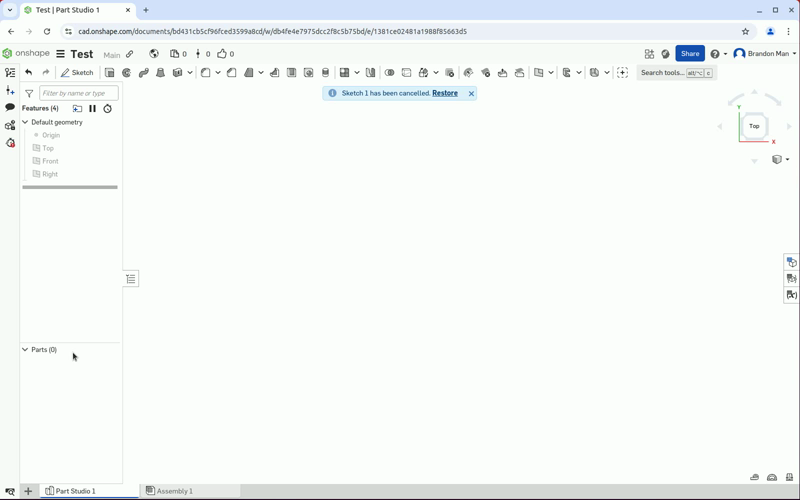
key(space)
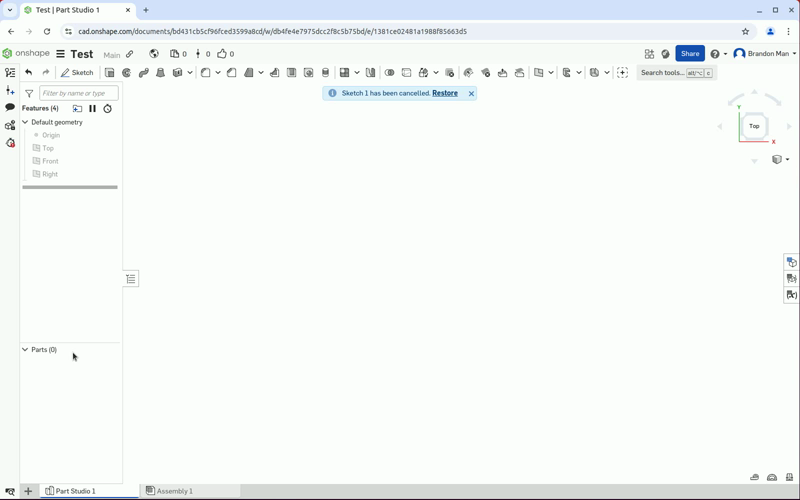
key_down(shift)
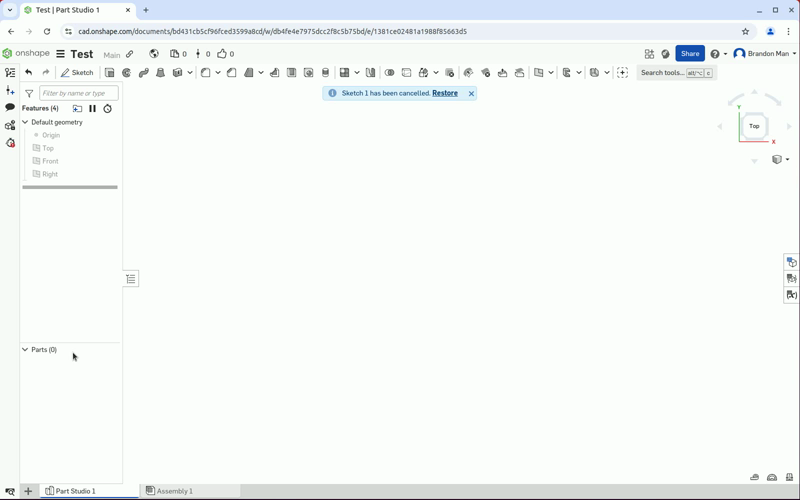
key(up)
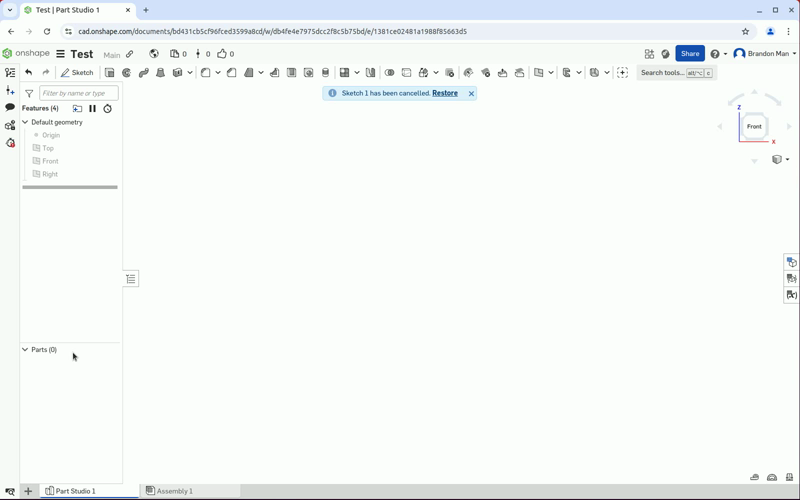
key_up(shift)
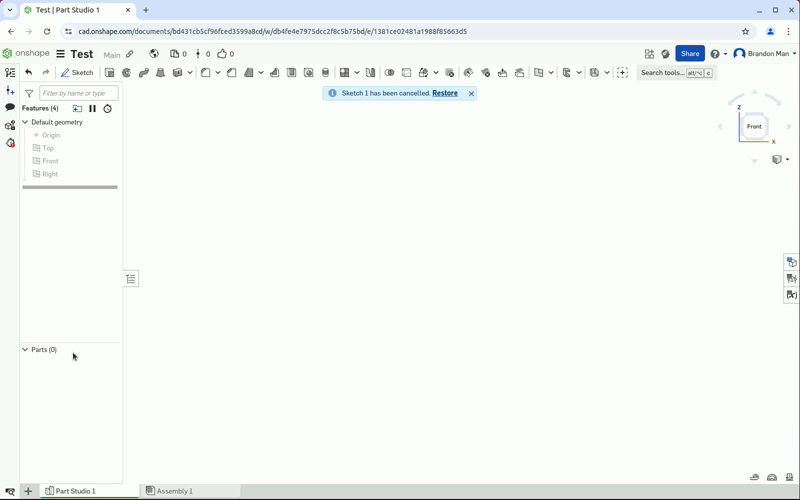
mouse_move(73, 352)
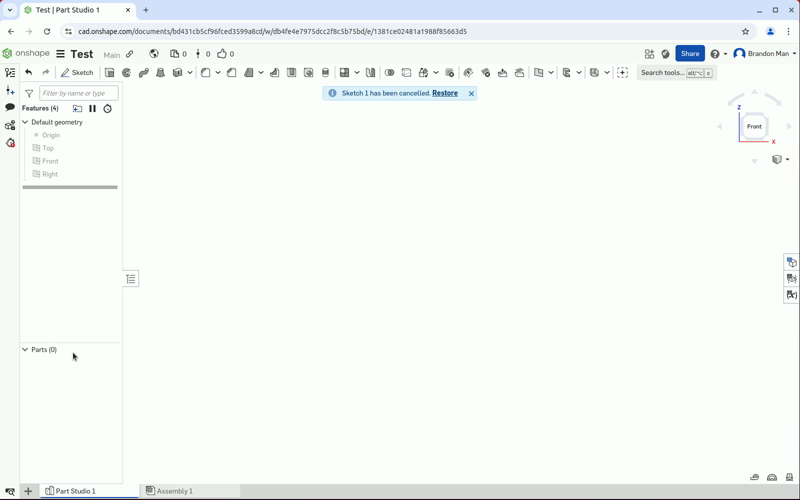
key(shift+y)
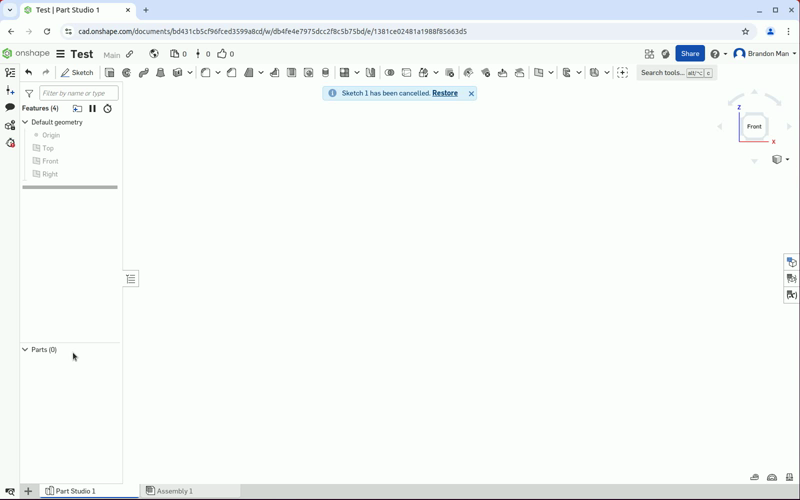
key(shift+s)
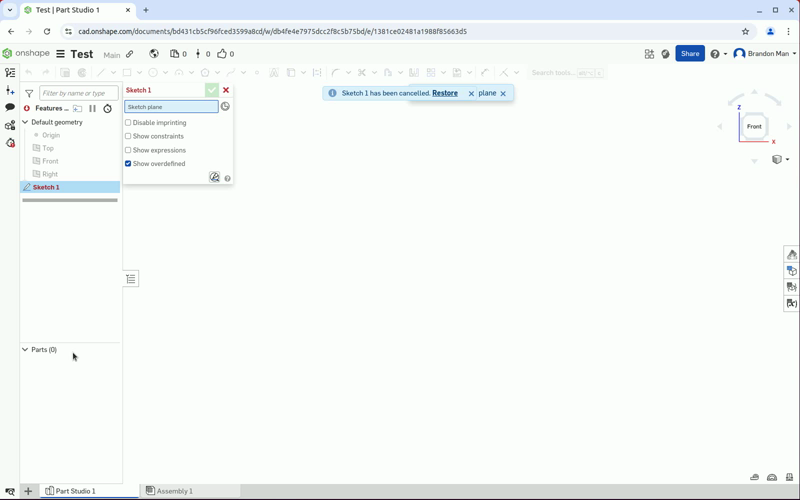
mouse_move(73, 163)
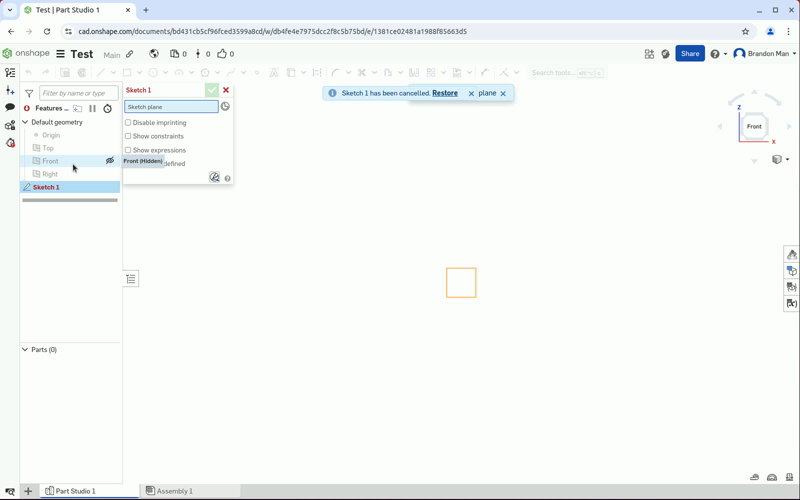
click(73, 163)
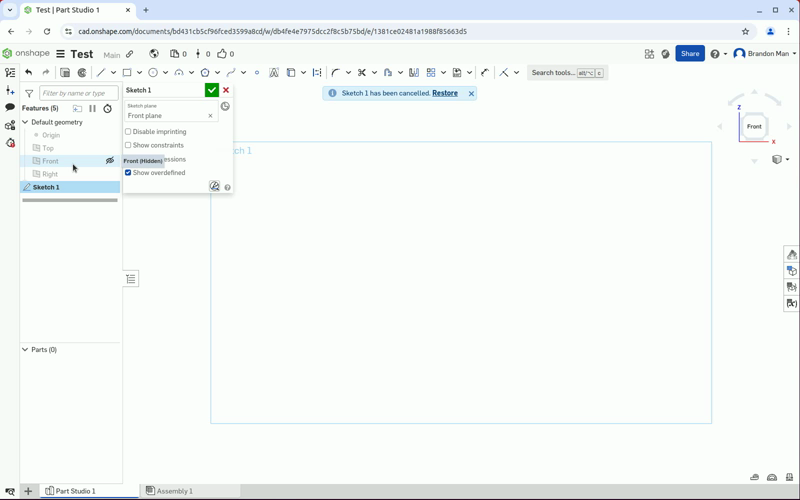
mouse_move(73, 352)
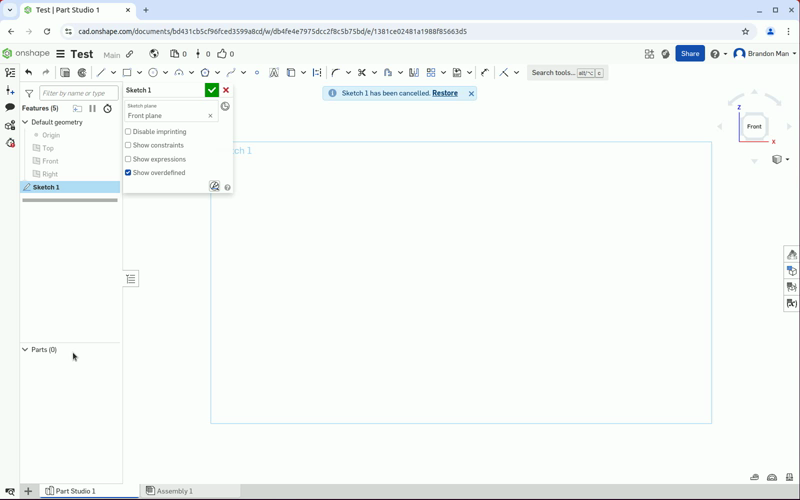
key(y)
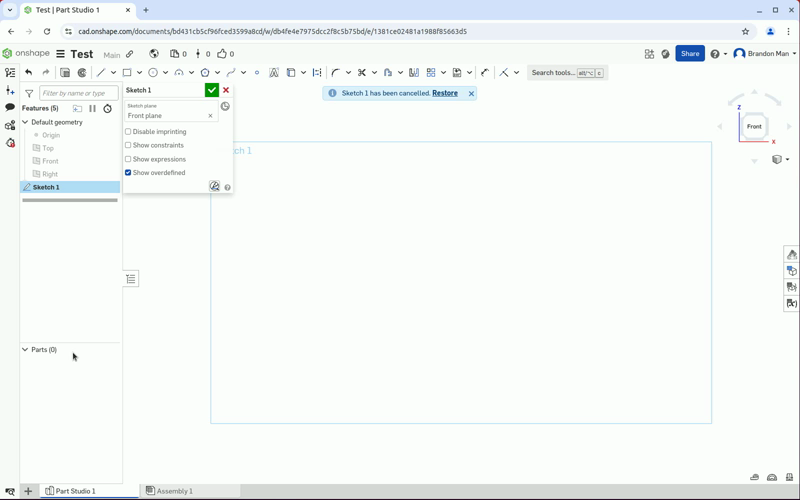
key(c)
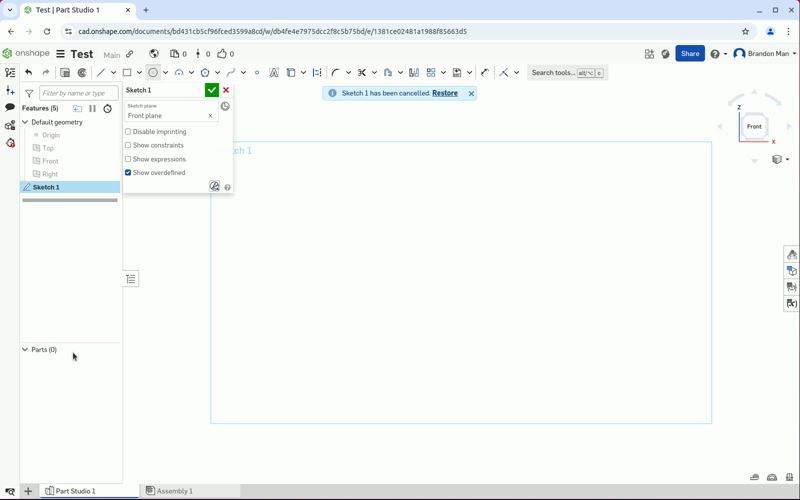
key_down(shift)
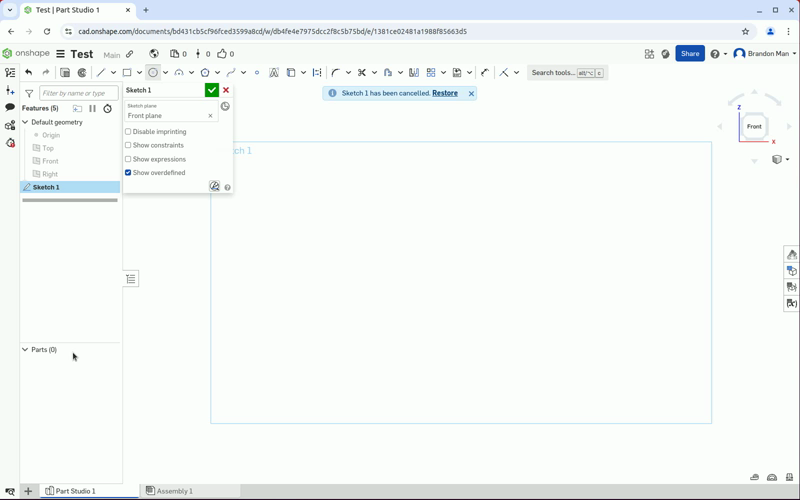
mouse_move(461, 282)
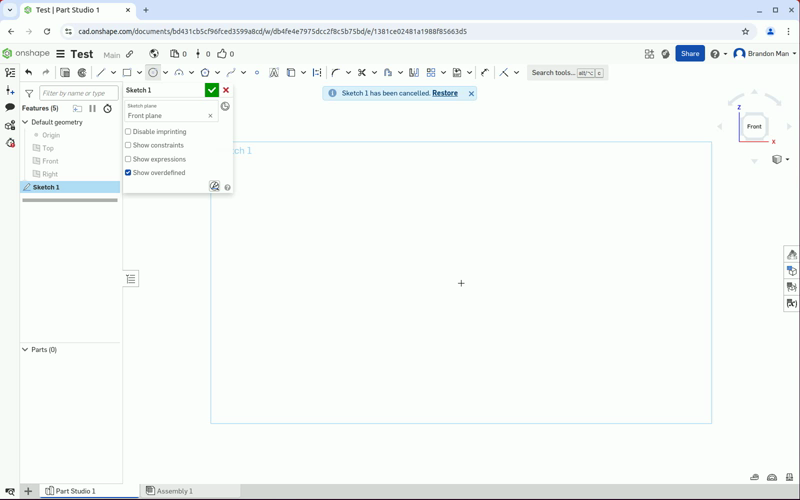
click(461, 282)
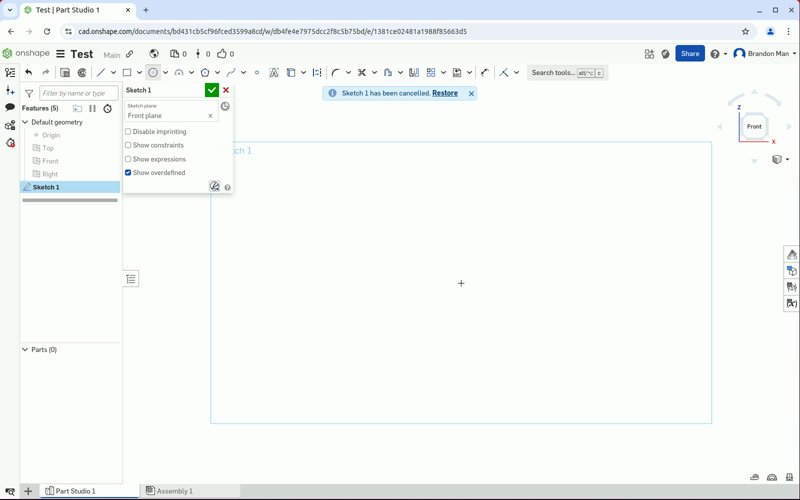
key_up(shift)
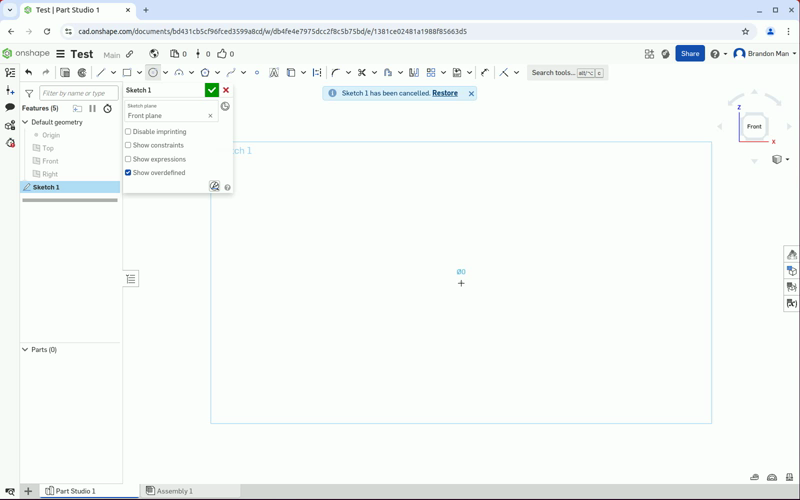
mouse_move(574, 282)
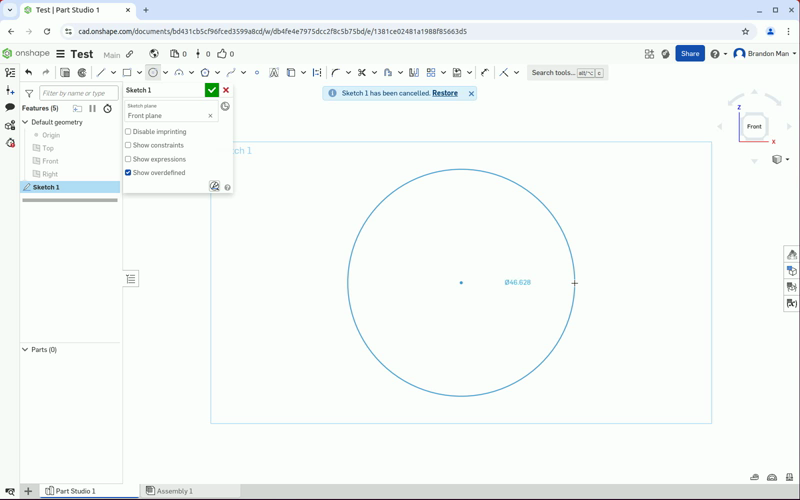
click(574, 282)
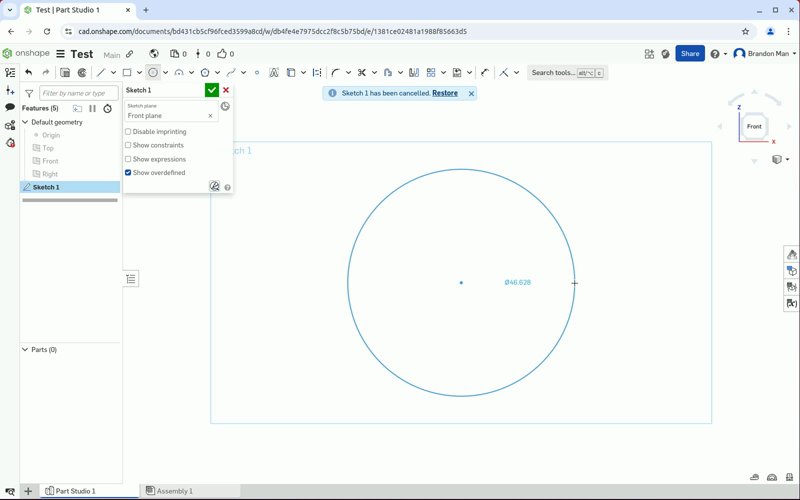
key(esc)
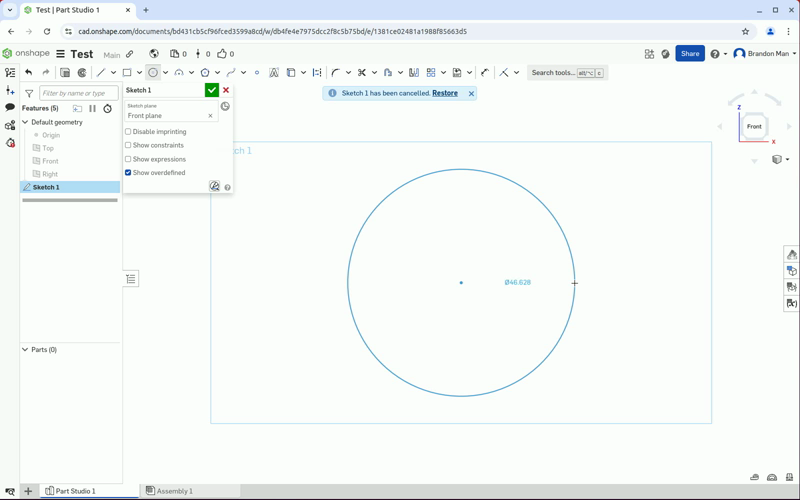
key(c)
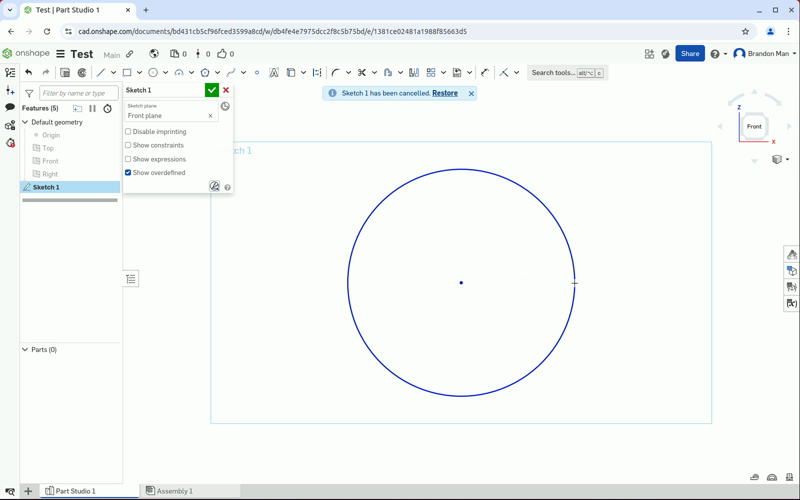
key_down(shift)
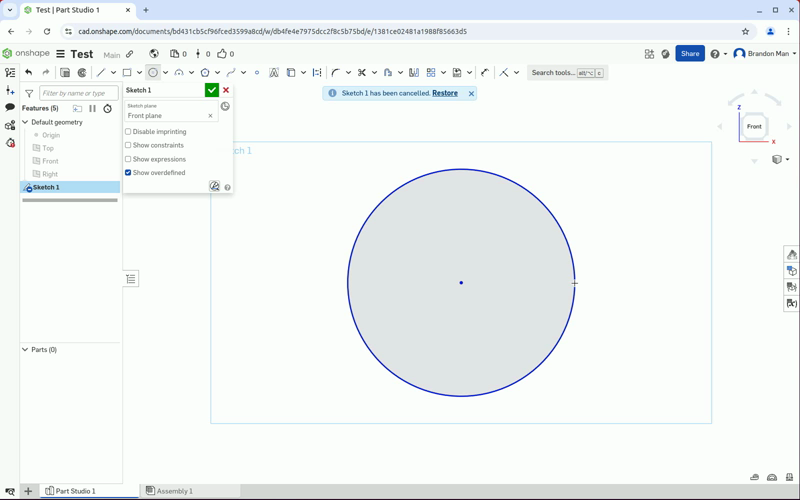
mouse_move(461, 282)
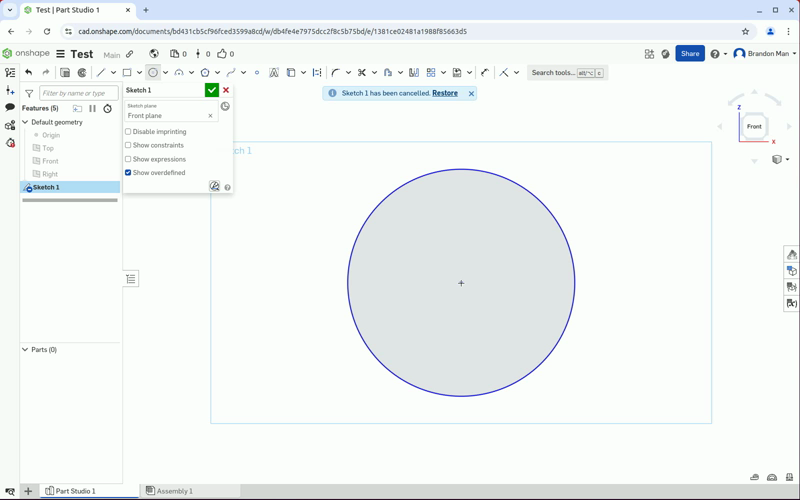
click(461, 282)
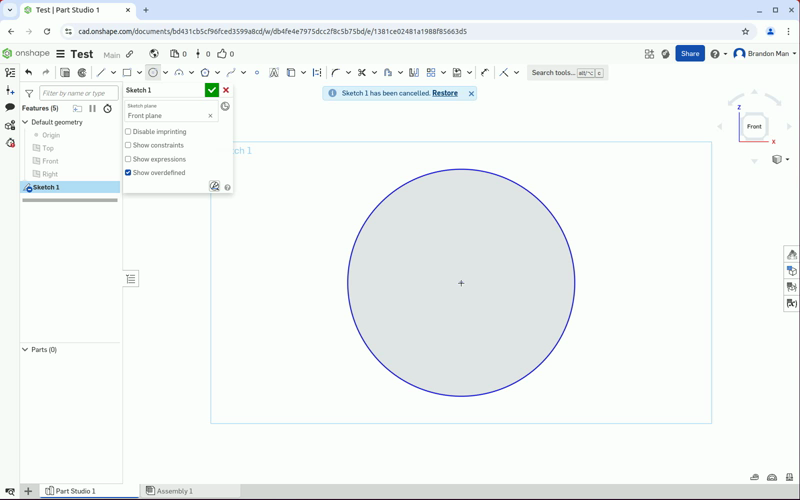
key_up(shift)
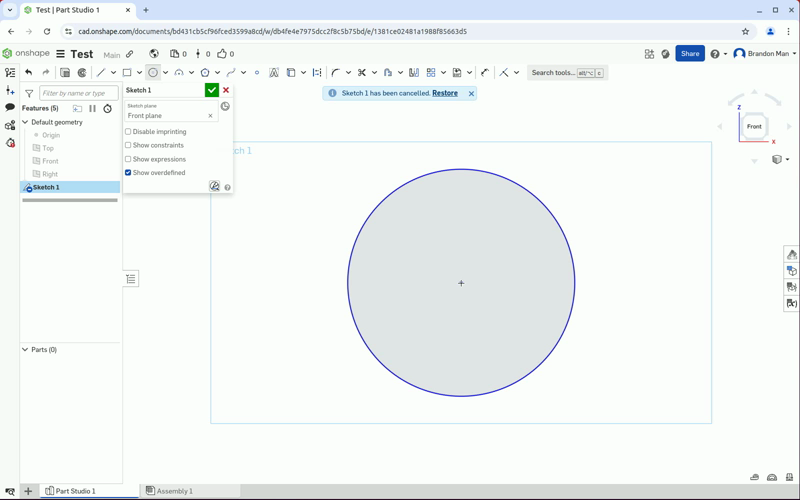
mouse_move(565, 282)
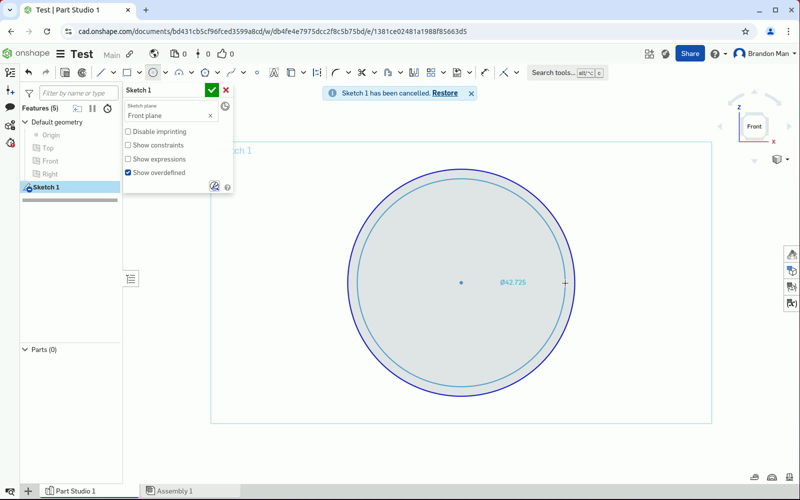
click(565, 282)
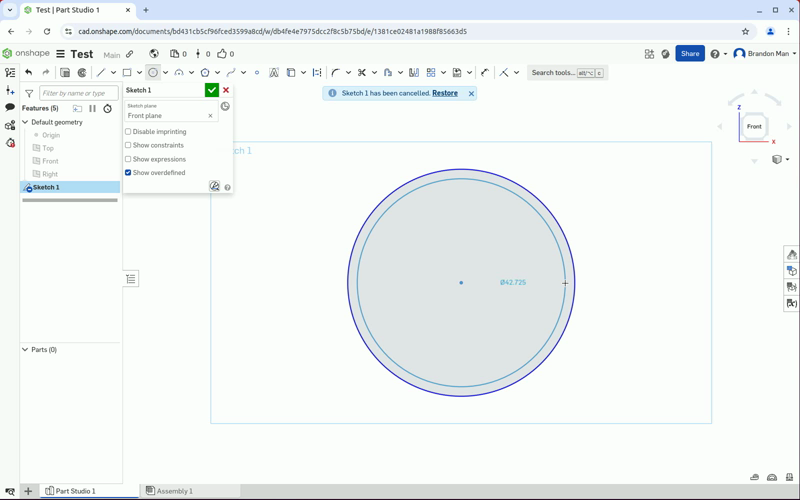
key(esc)
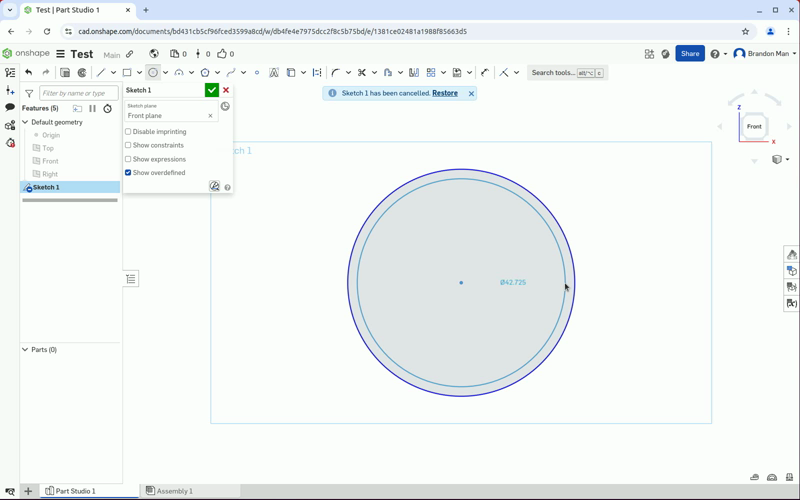
mouse_move(439, 389)
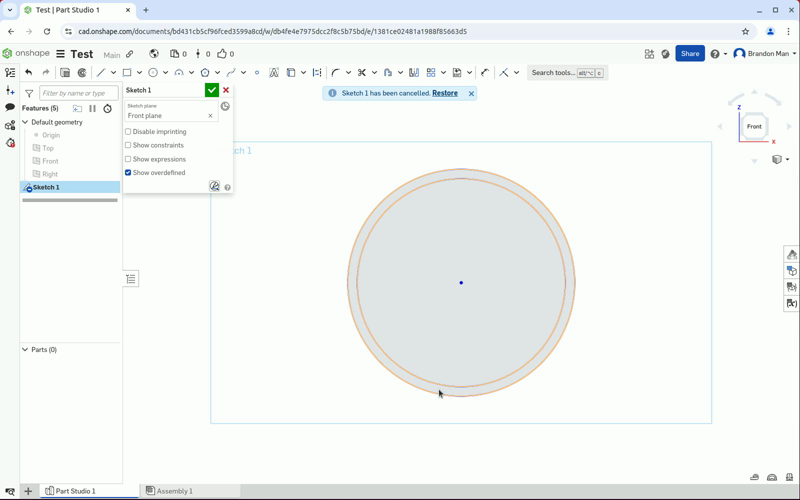
click(439, 389)
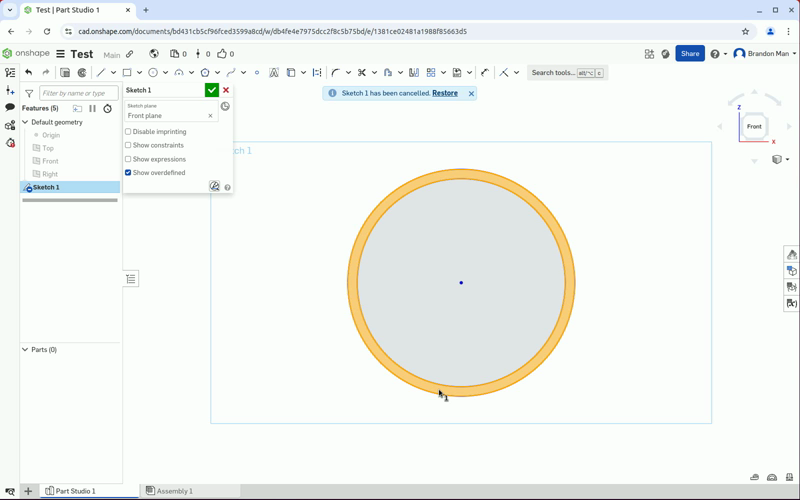
mouse_move(73, 352)
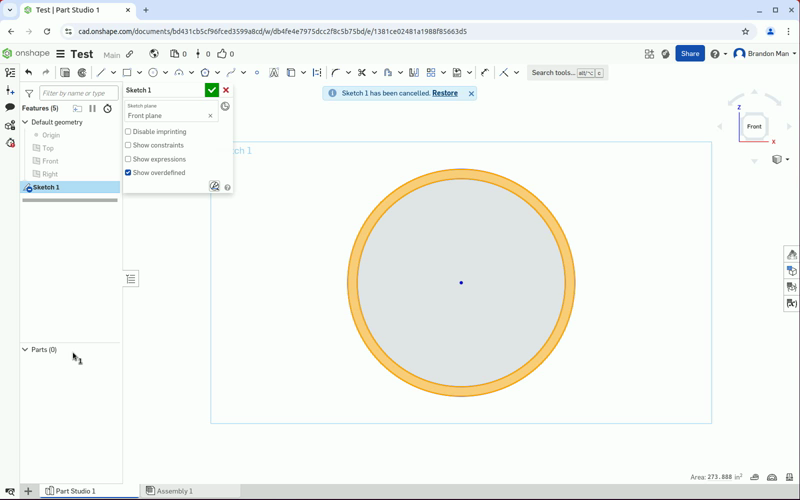
key(shift+y)
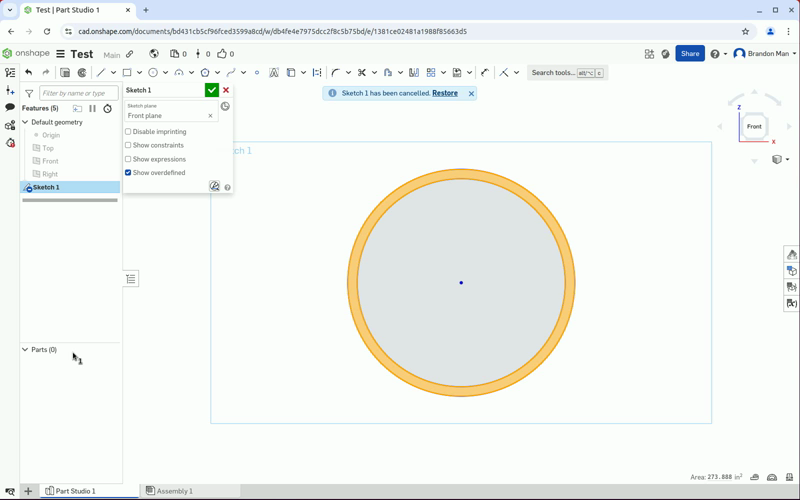
key(shift+e)
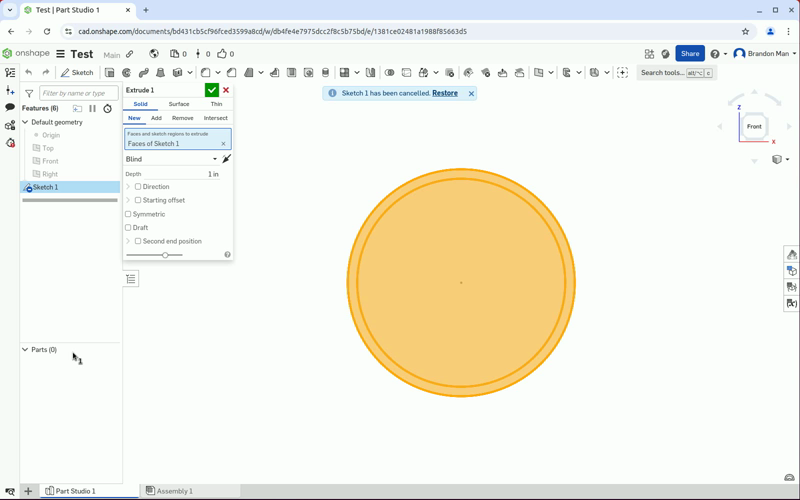
mouse_move(143, 106)
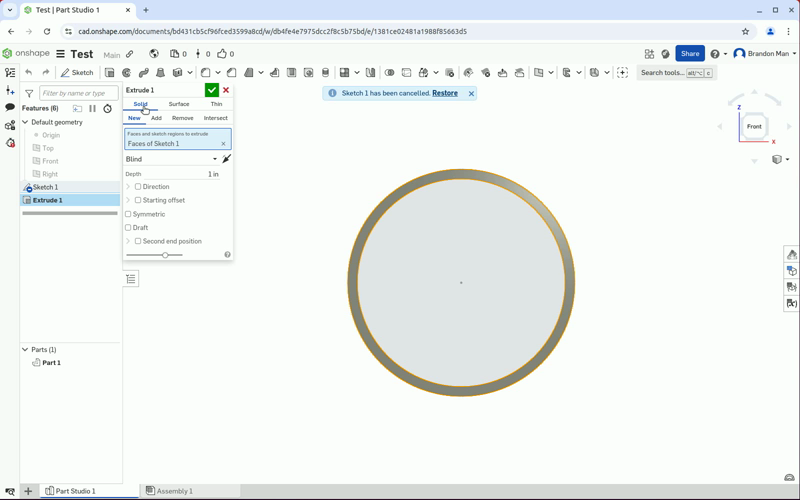
click(143, 106)
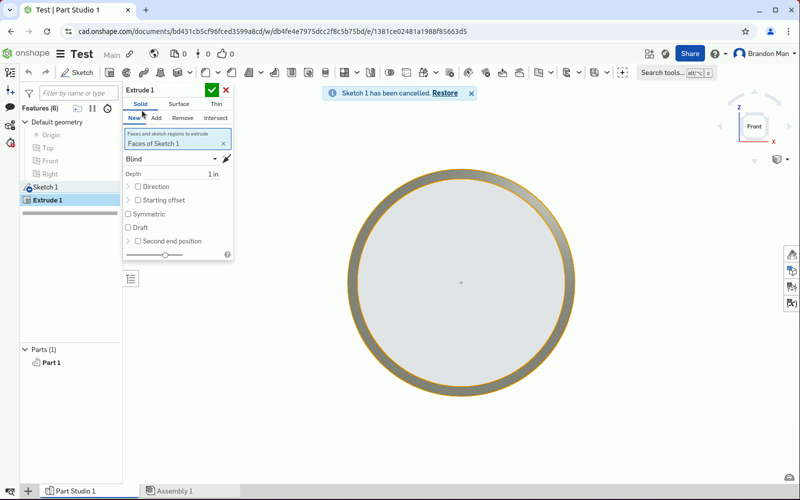
mouse_move(137, 120)
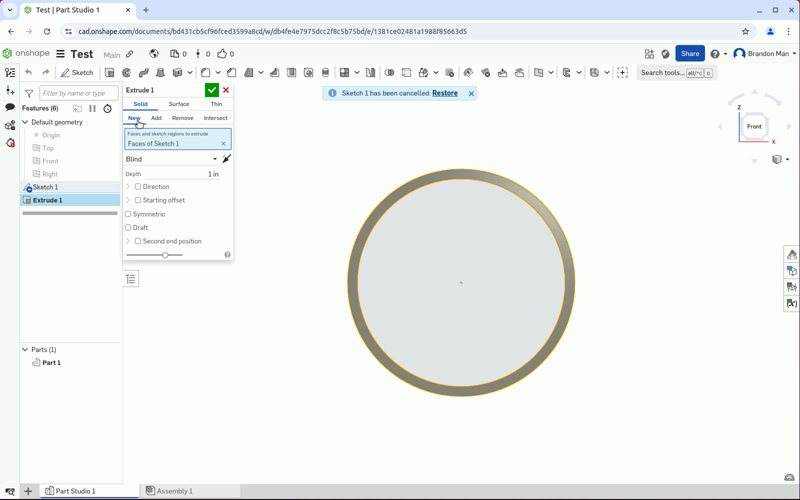
click(137, 120)
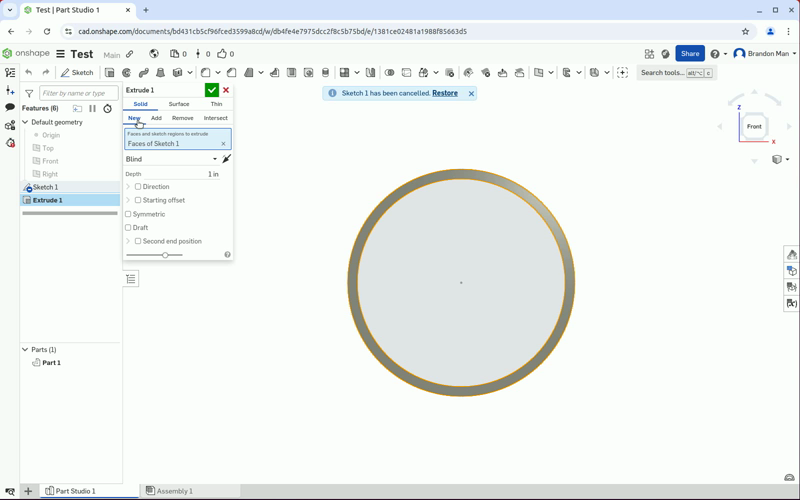
key(tab, 4)
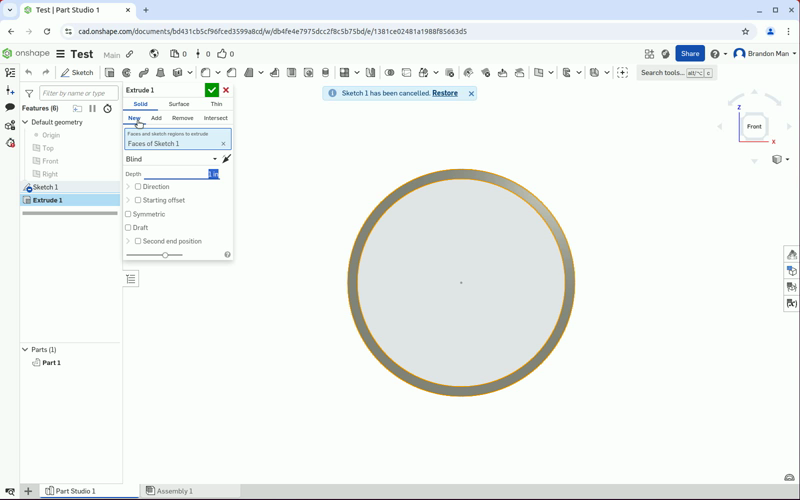
text(8.666)
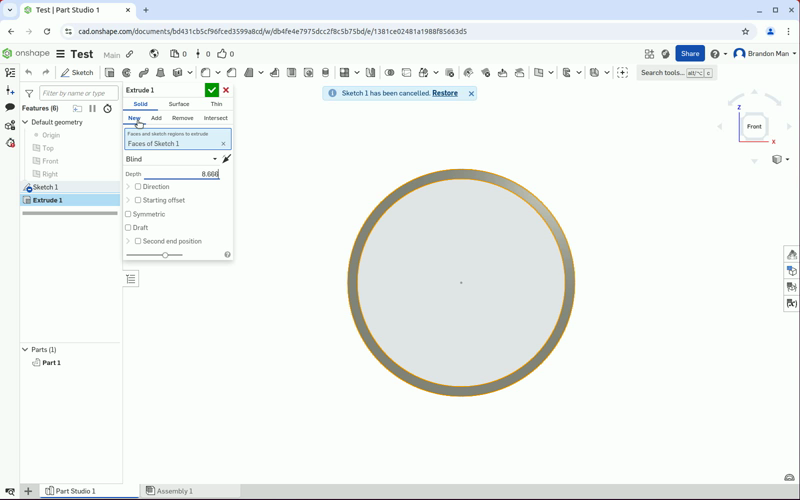
key(tab, 3)
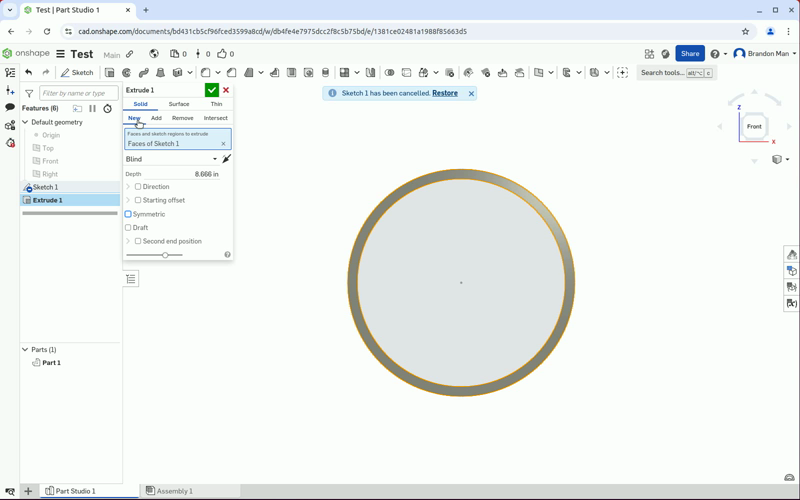
key(space)
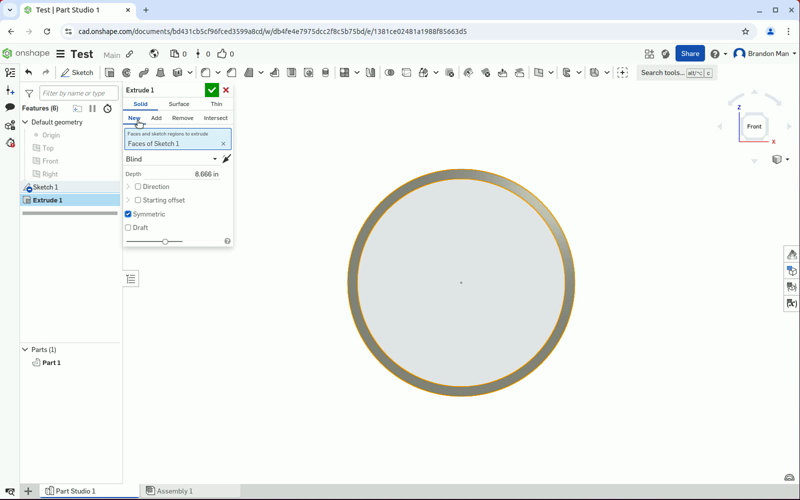
key(enter)
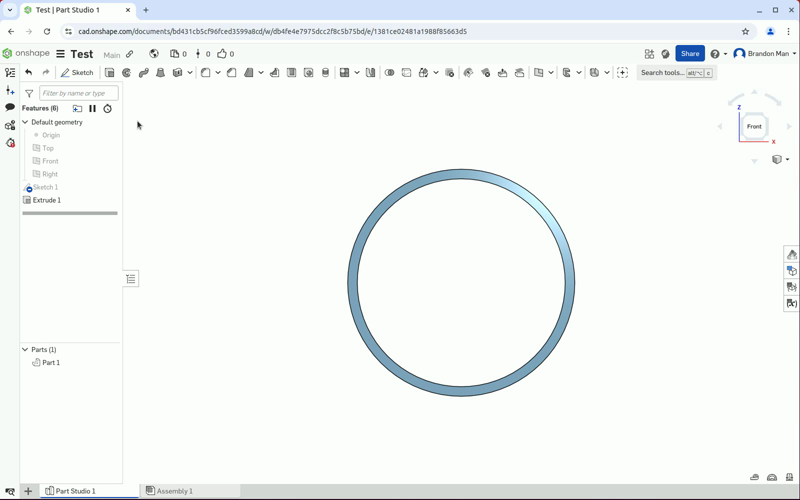
key(shift+h)
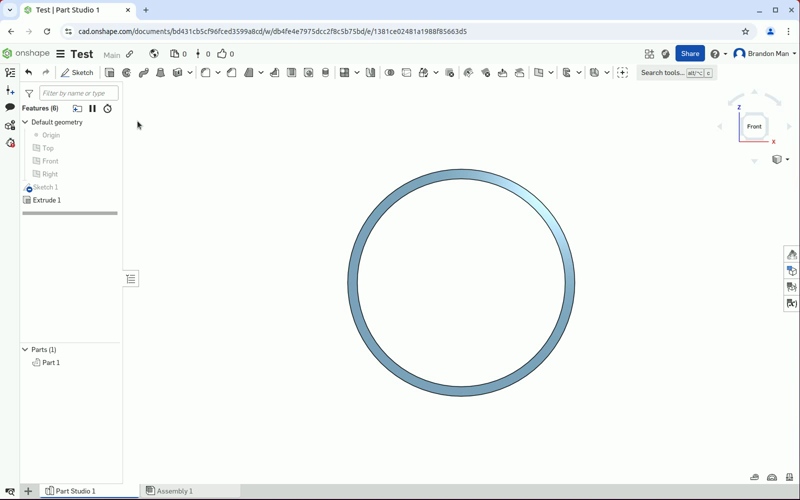
key(shift+h)
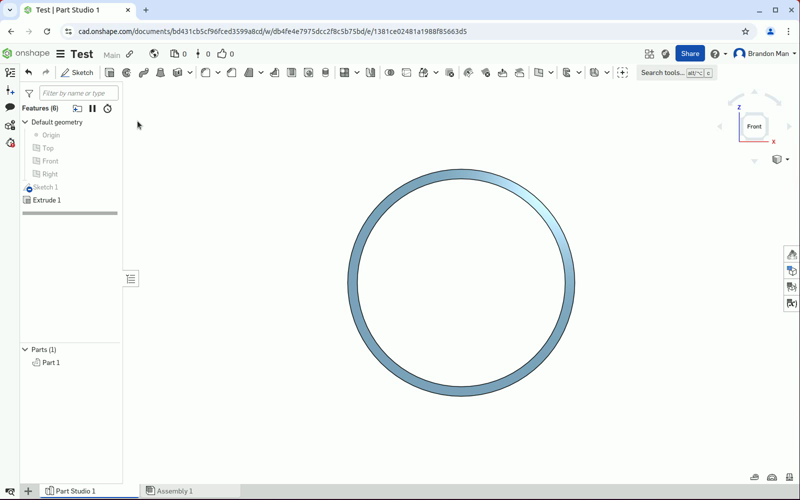
mouse_move(73, 189)
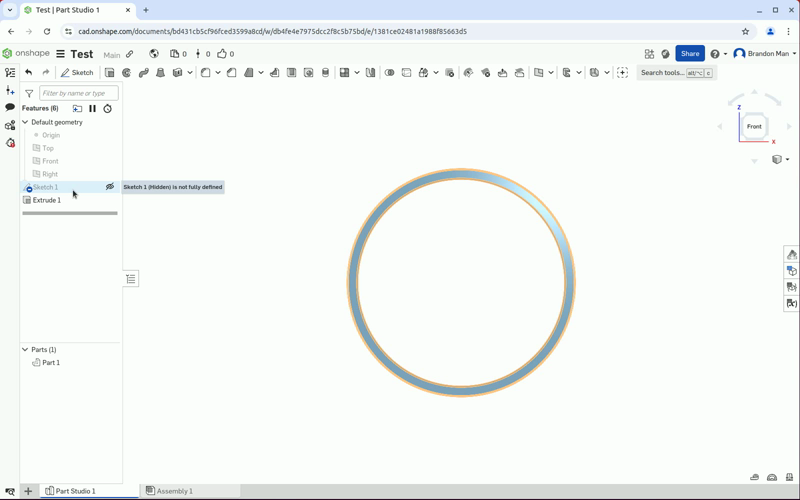
click(73, 189)
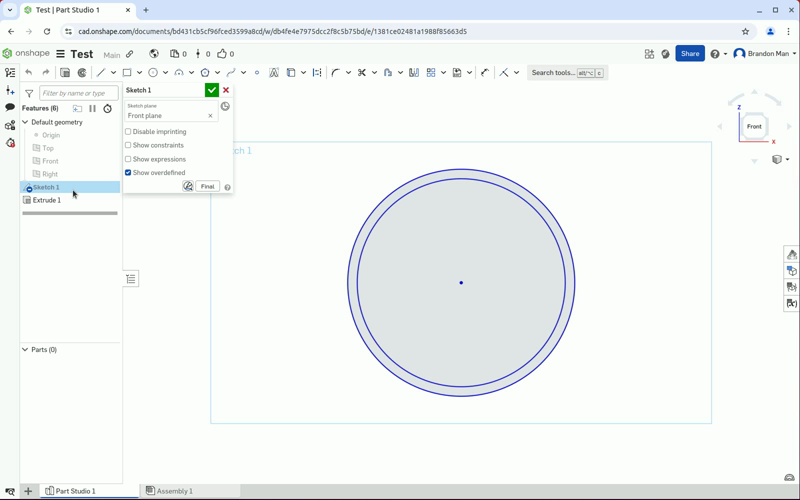
mouse_move(229, 92)
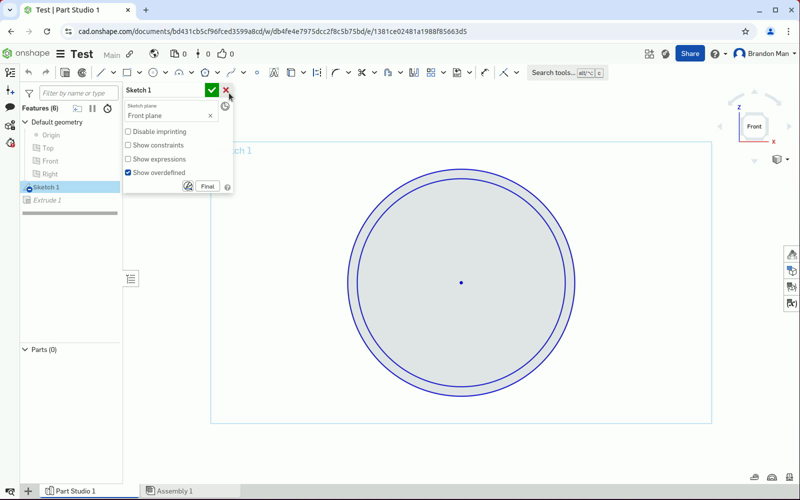
click(229, 92)
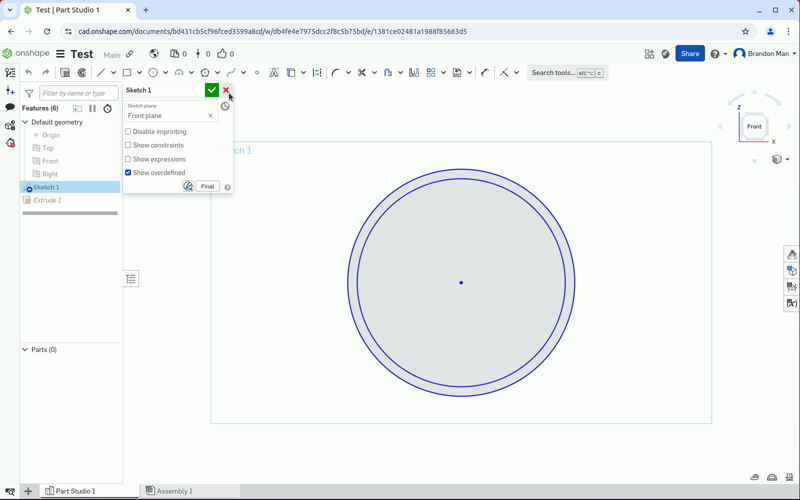
key(shift+s)
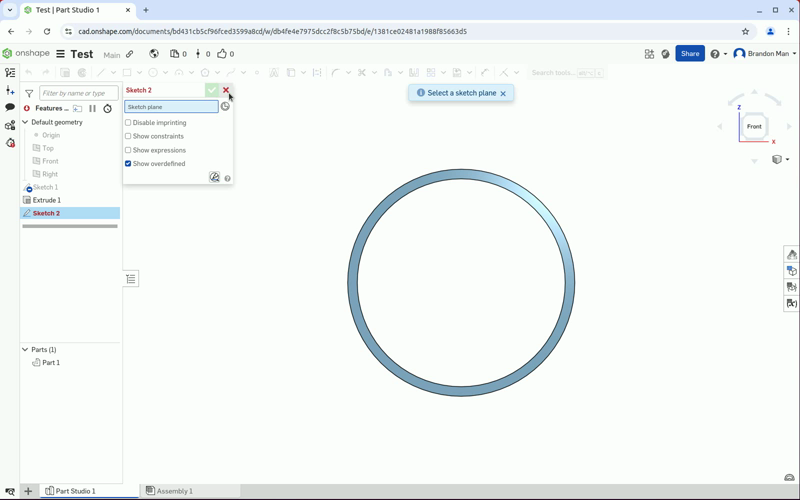
mouse_move(73, 163)
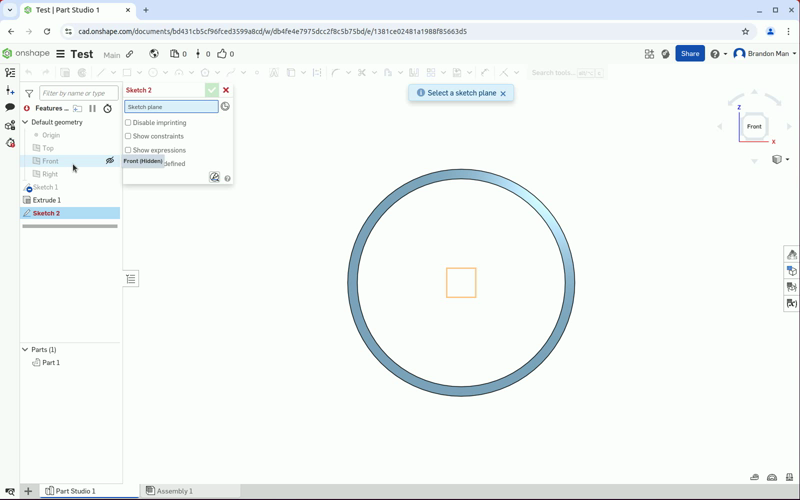
click(73, 163)
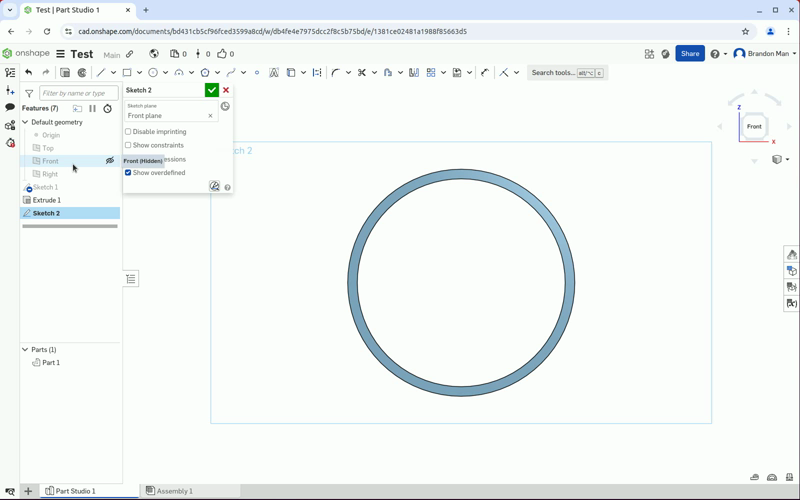
mouse_move(73, 352)
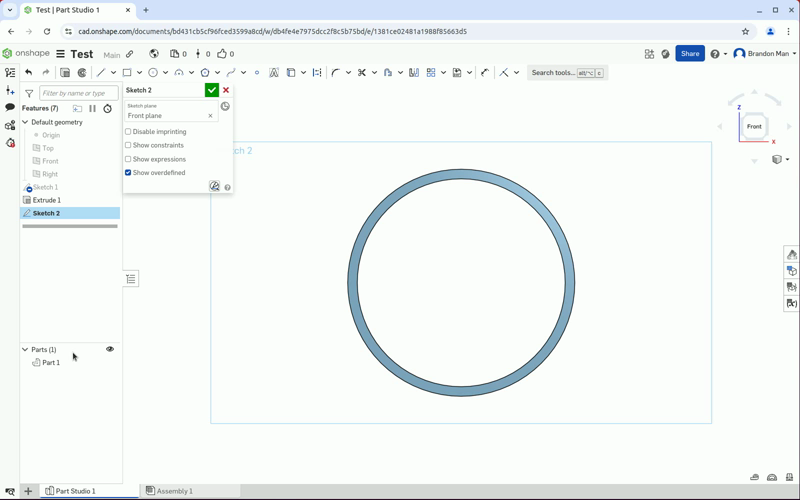
key(y)
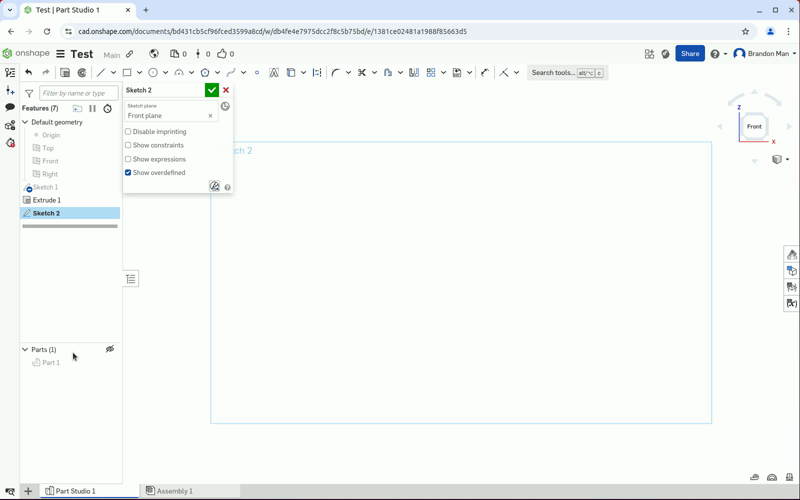
key(a)
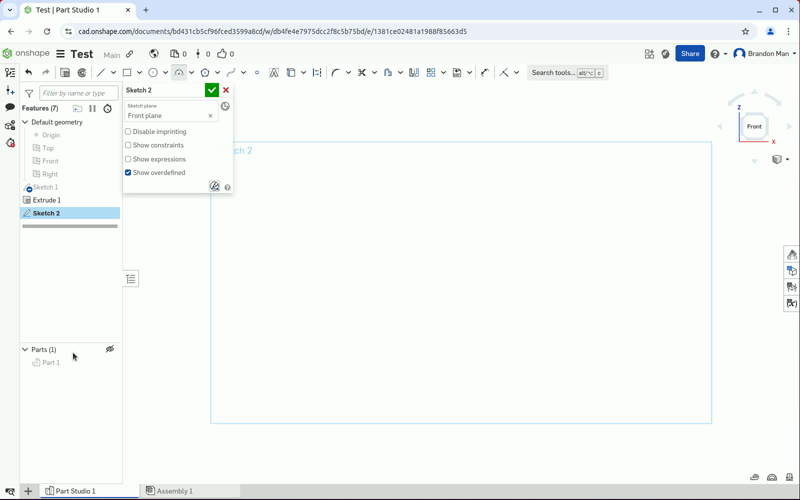
key_down(shift)
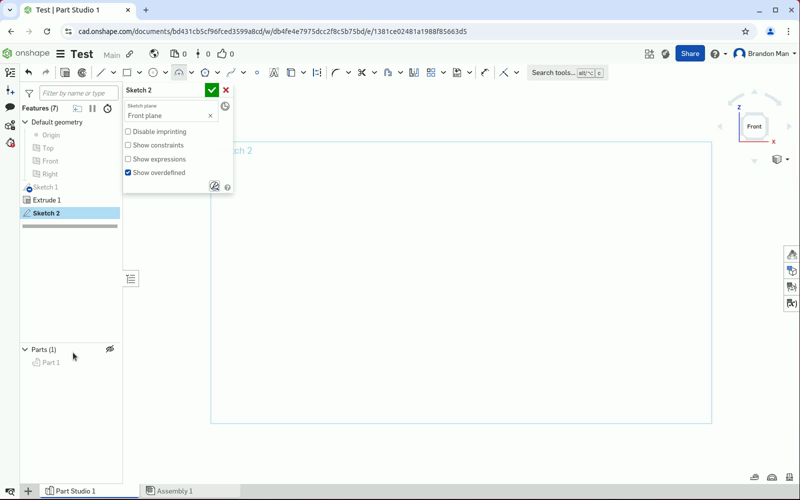
mouse_move(348, 282)
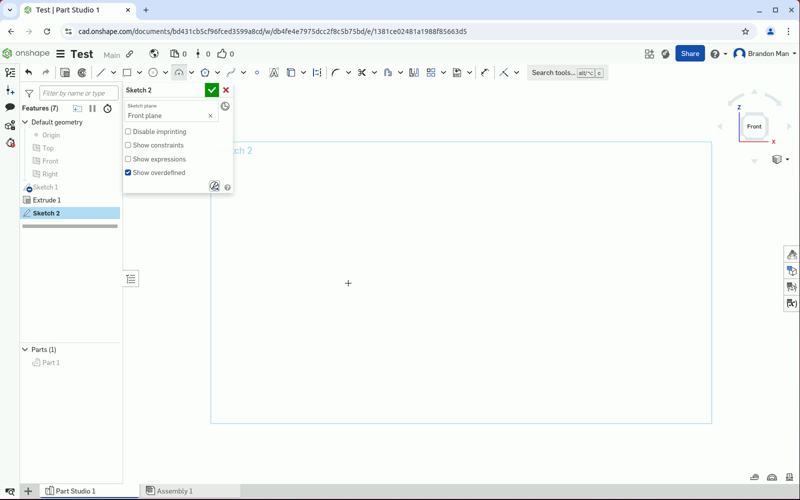
click(348, 282)
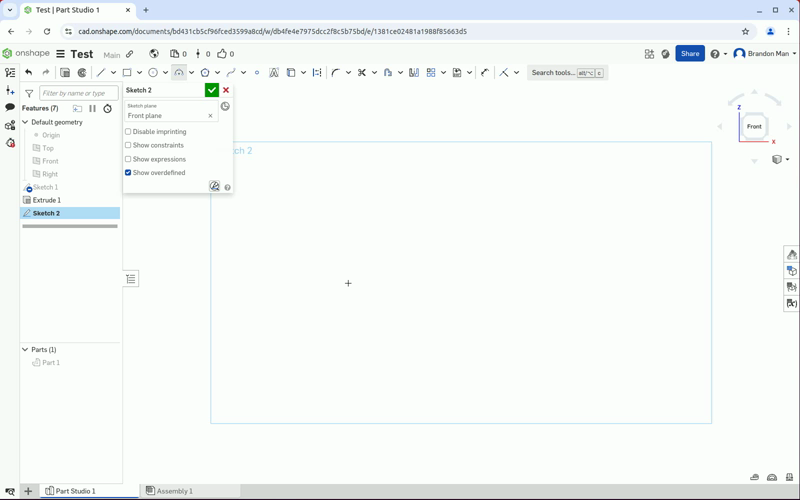
key_up(shift)
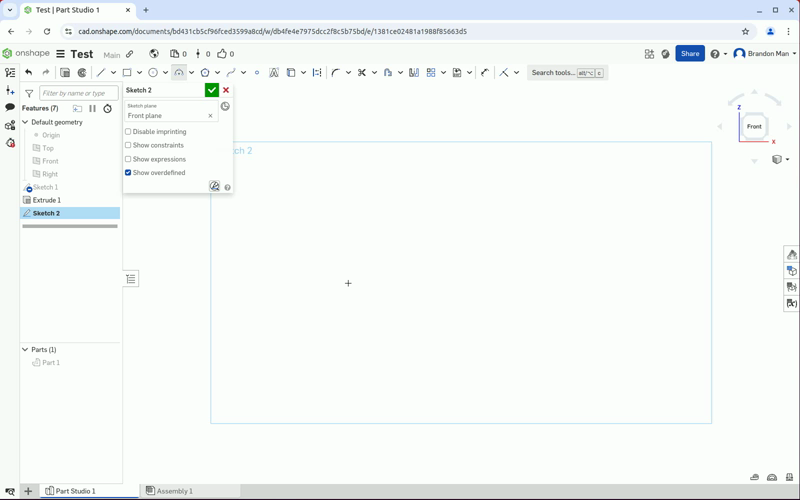
key_down(shift)
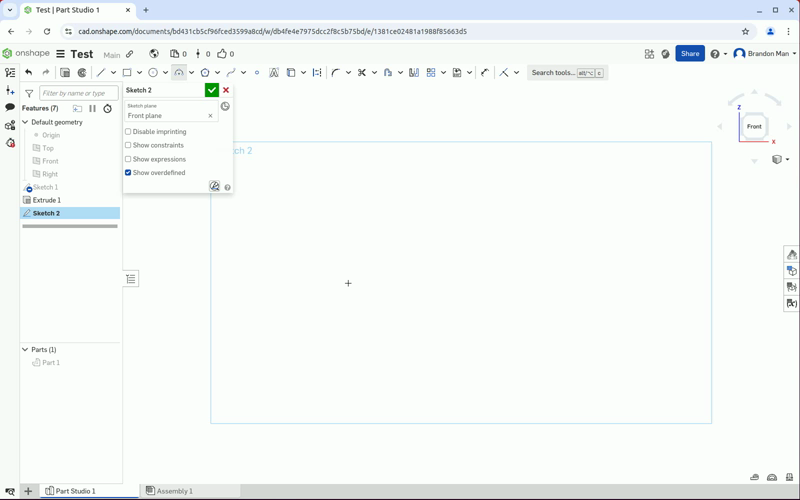
mouse_move(356, 240)
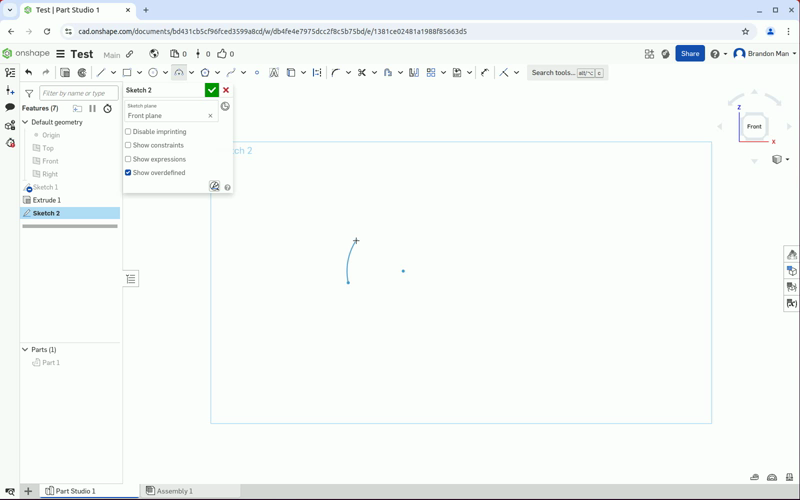
click(356, 240)
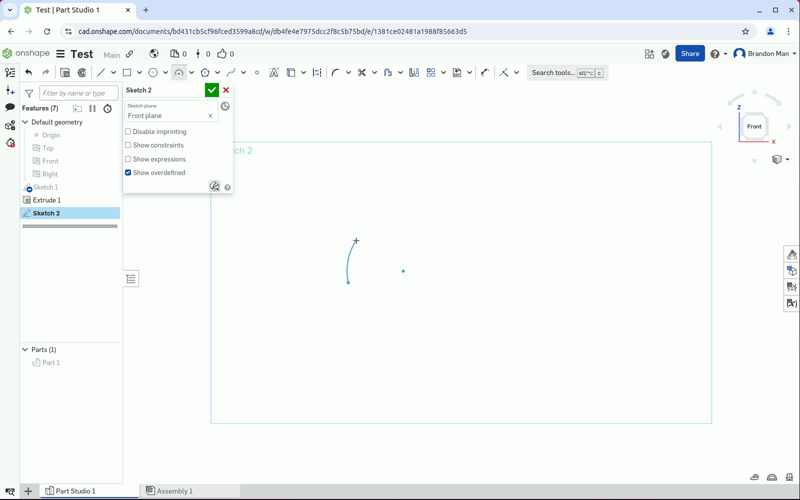
mouse_move(350, 261)
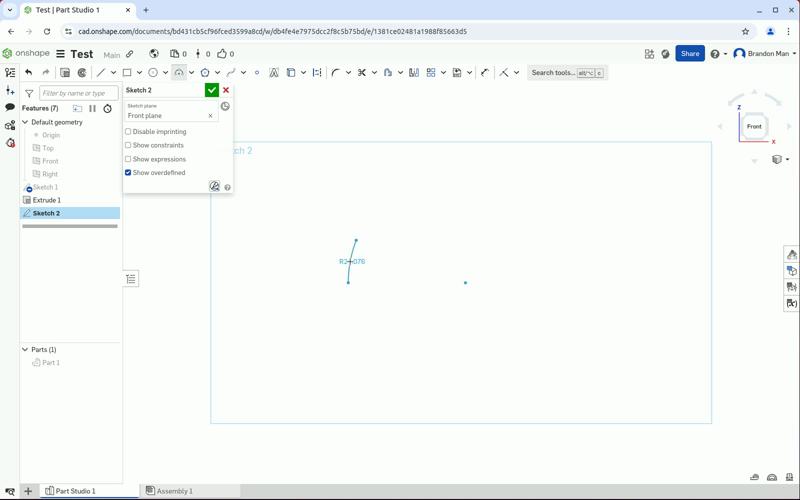
click(350, 261)
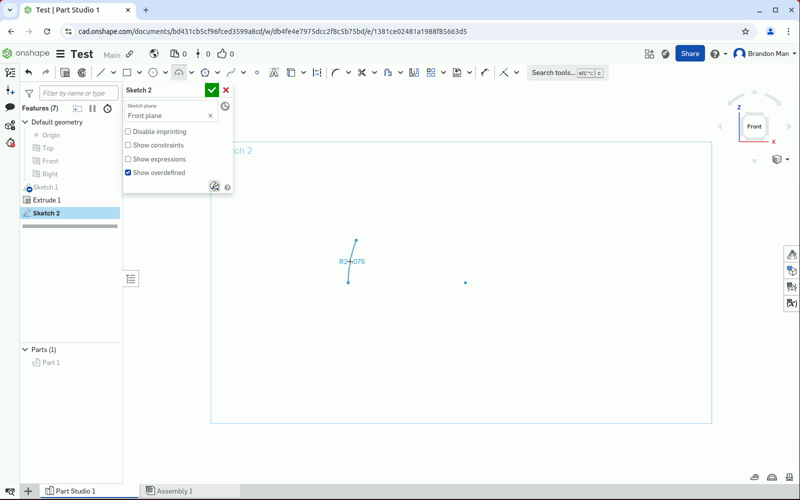
key_up(shift)
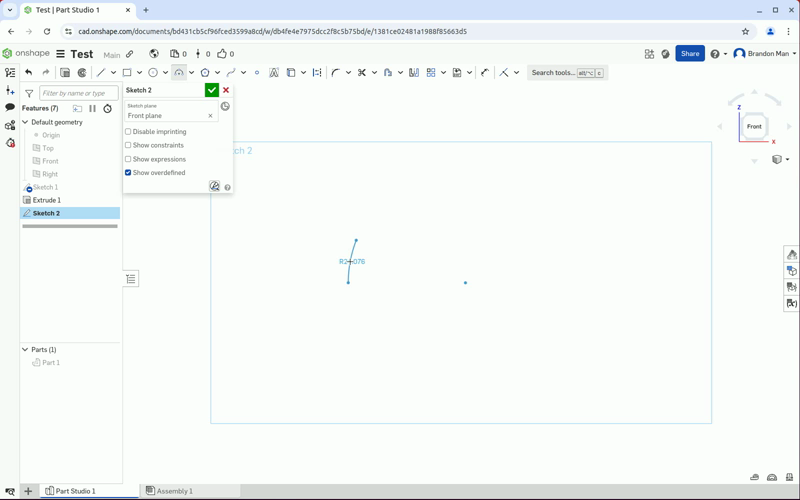
key(esc)
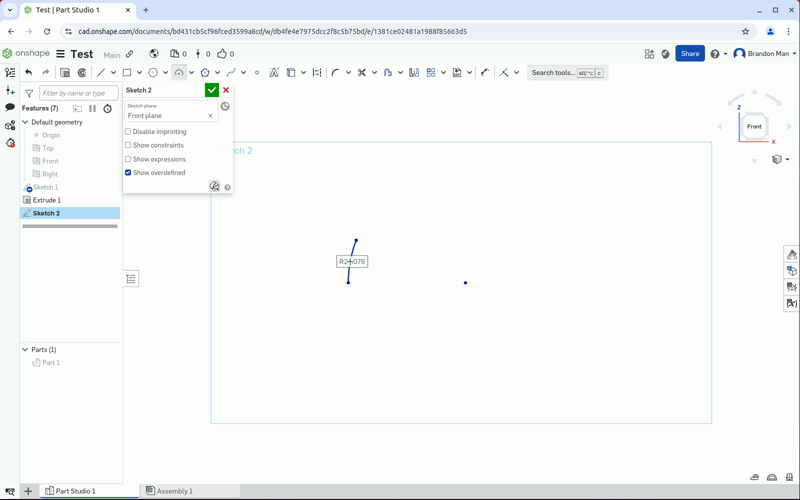
key(l)
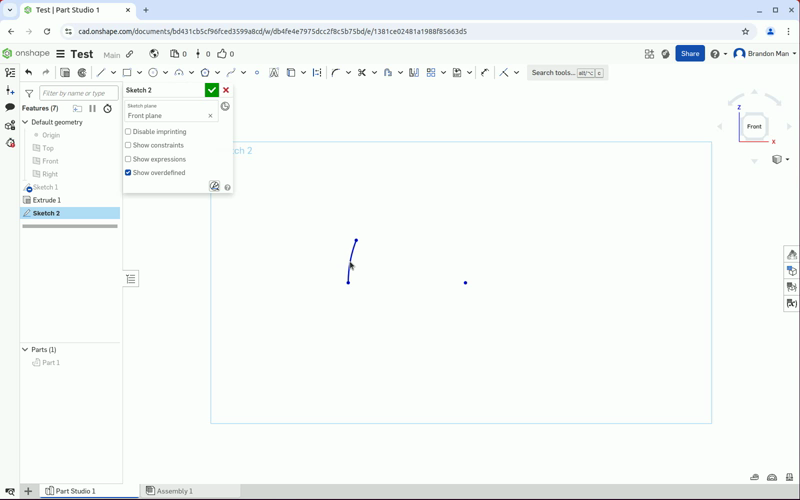
mouse_move(356, 240)
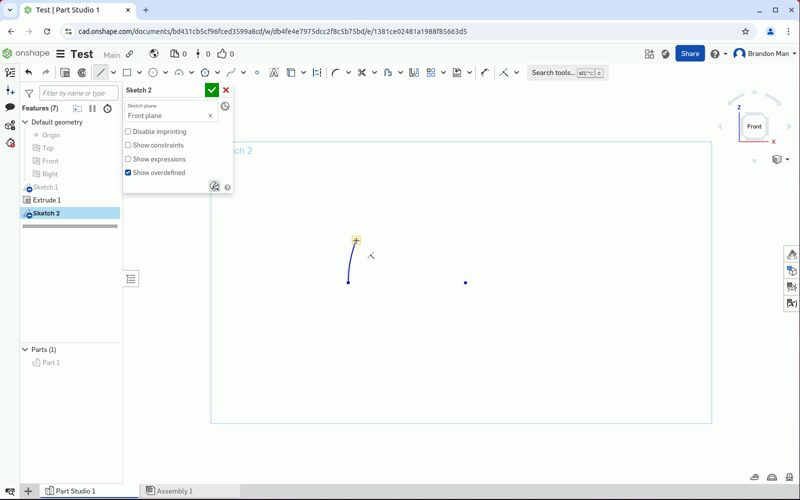
click(356, 240)
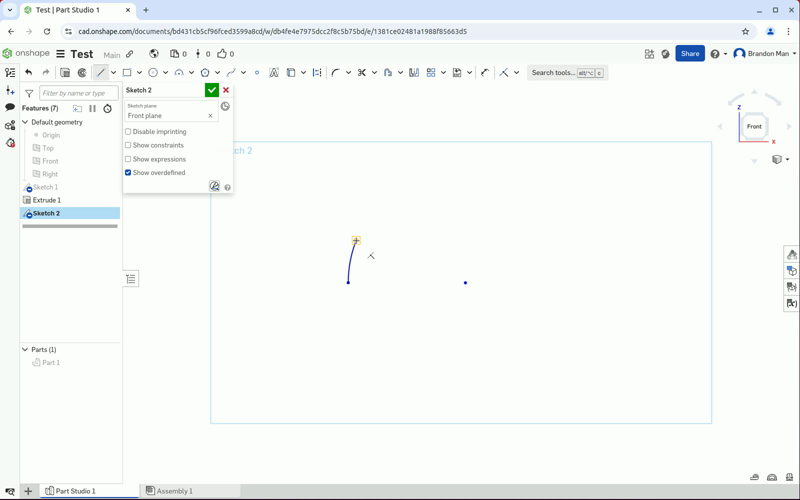
key_down(shift)
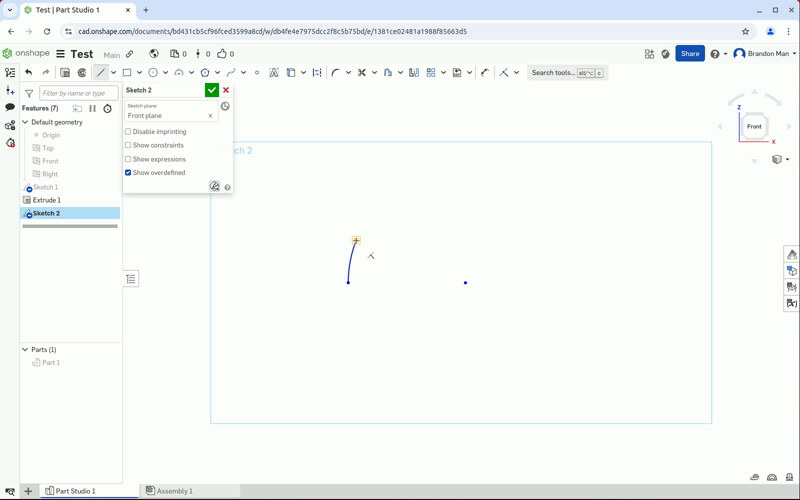
mouse_move(386, 240)
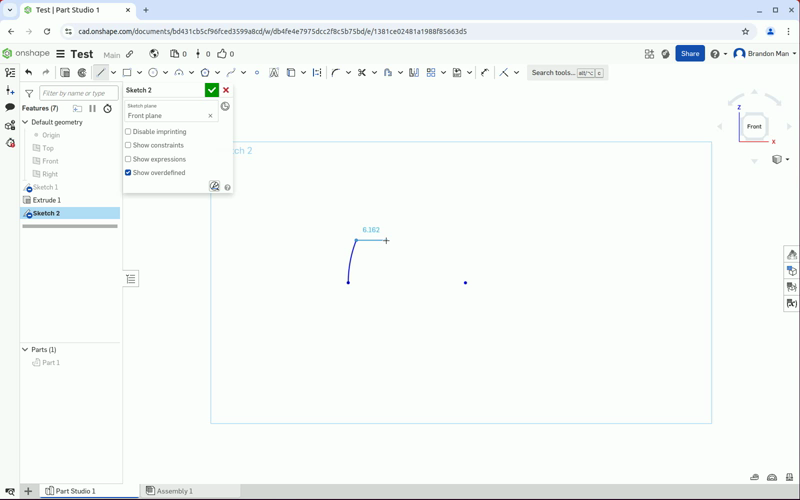
mouse_move(348, 240)
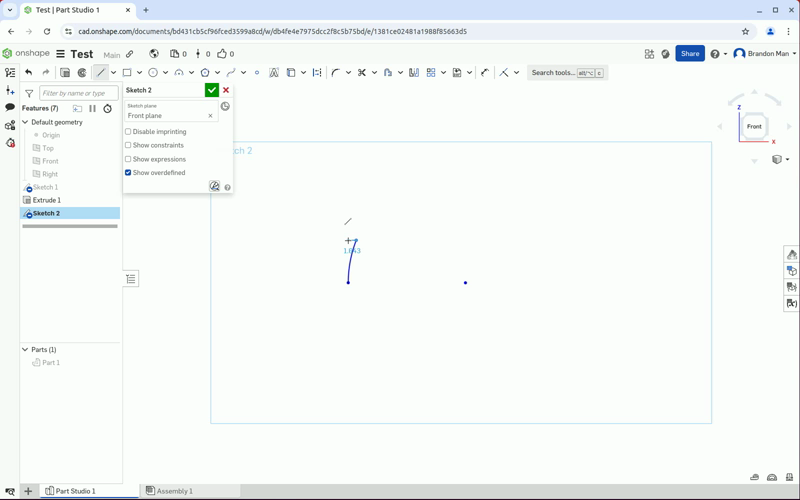
click(348, 240)
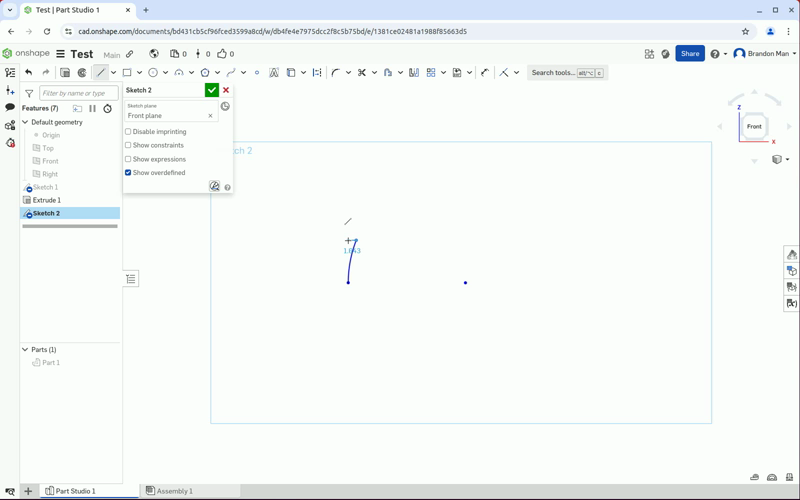
key_up(shift)
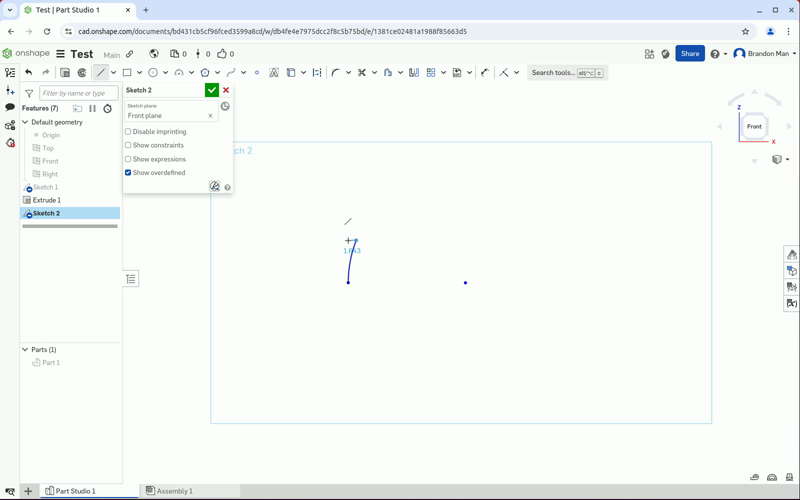
mouse_move(378, 240)
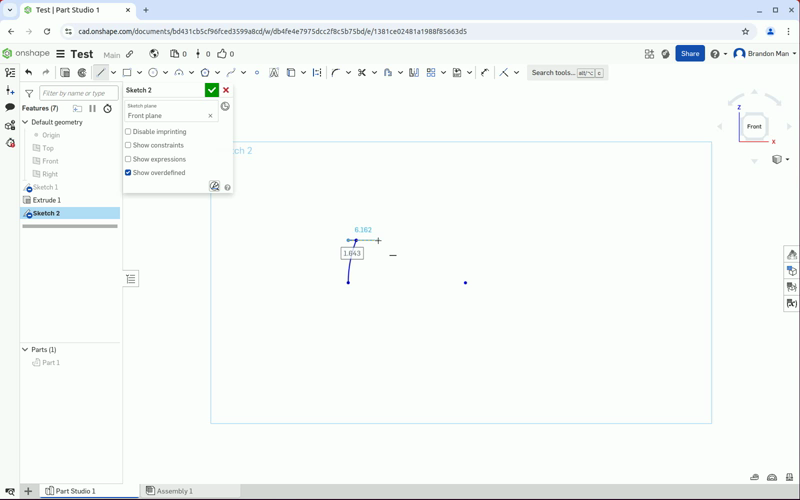
key_down(shift)
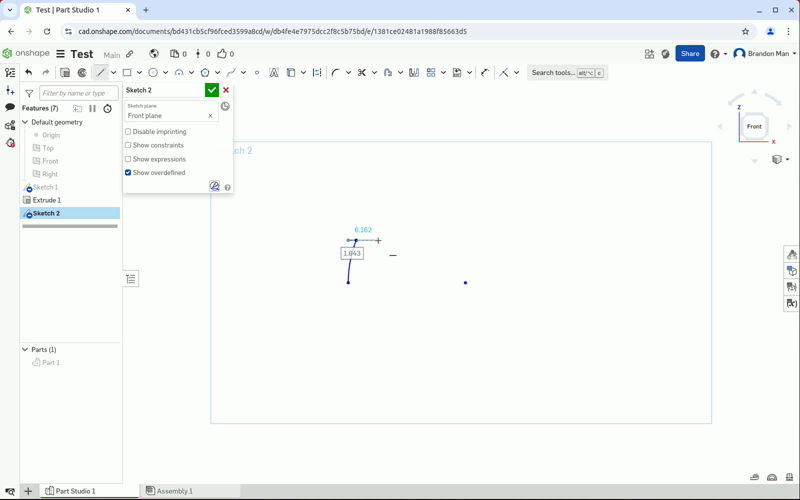
mouse_move(348, 282)
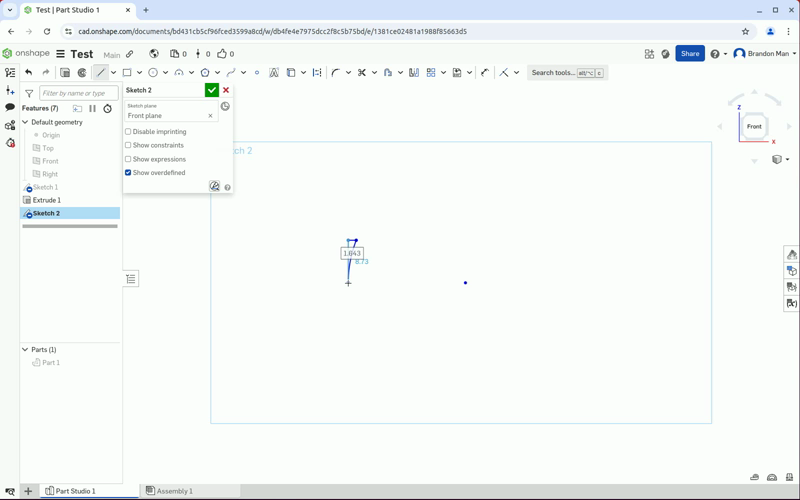
key_up(shift)
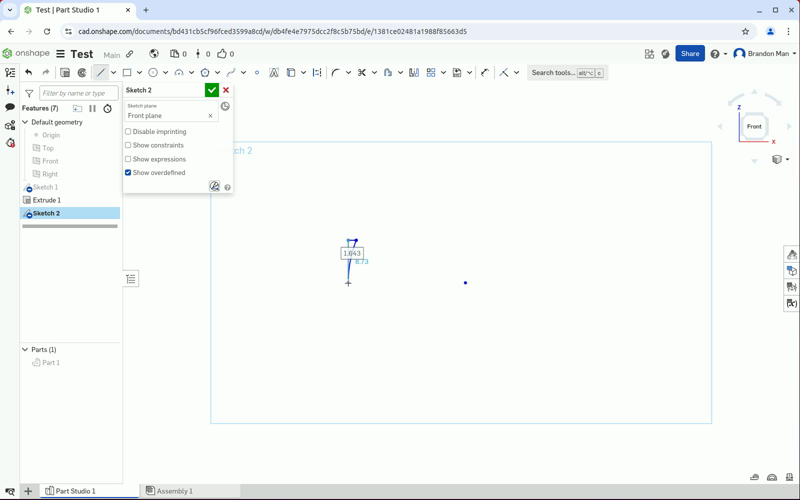
click(348, 282)
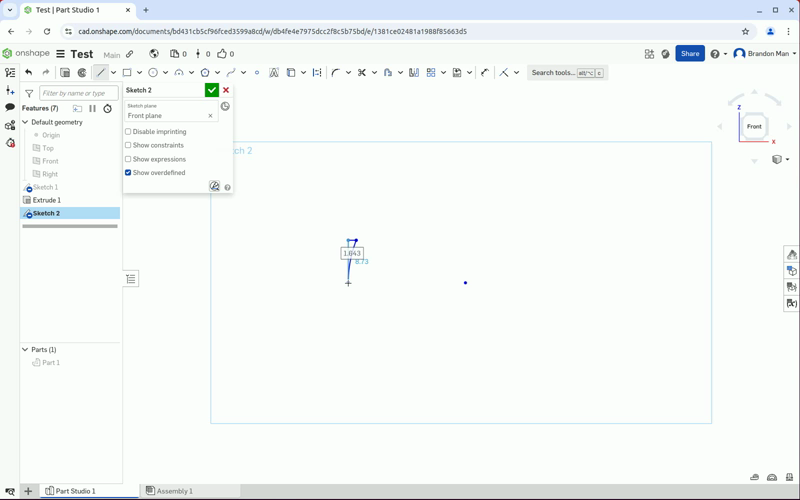
key(esc)
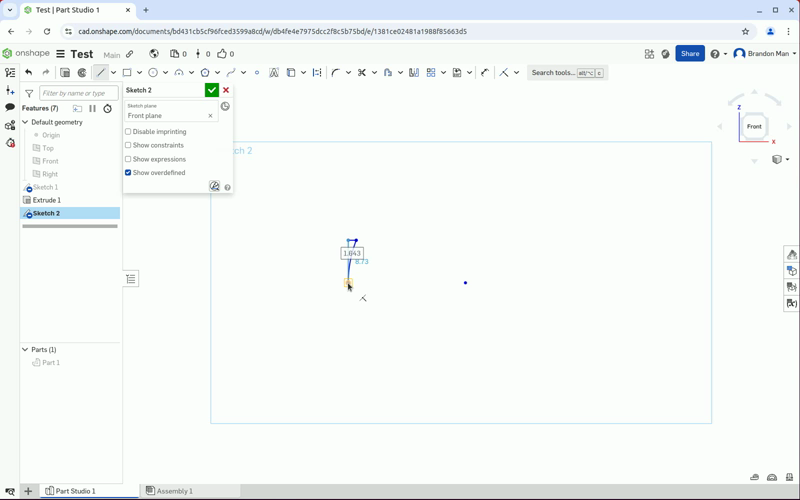
mouse_move(350, 252)
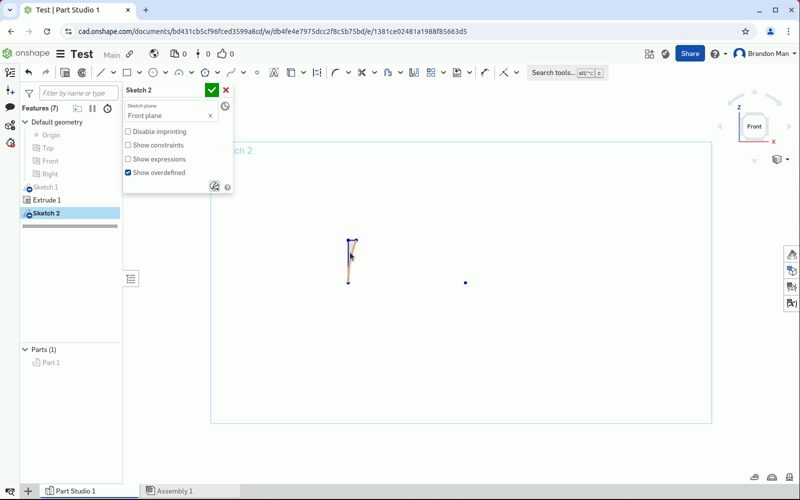
scroll(6)
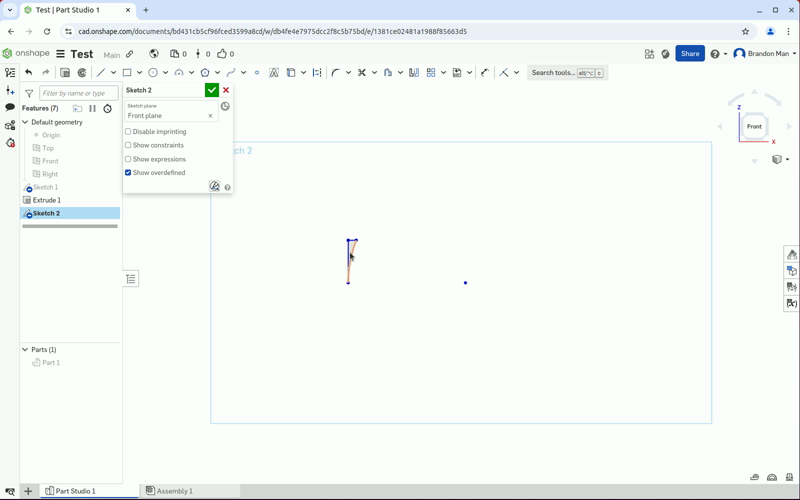
scroll(6)
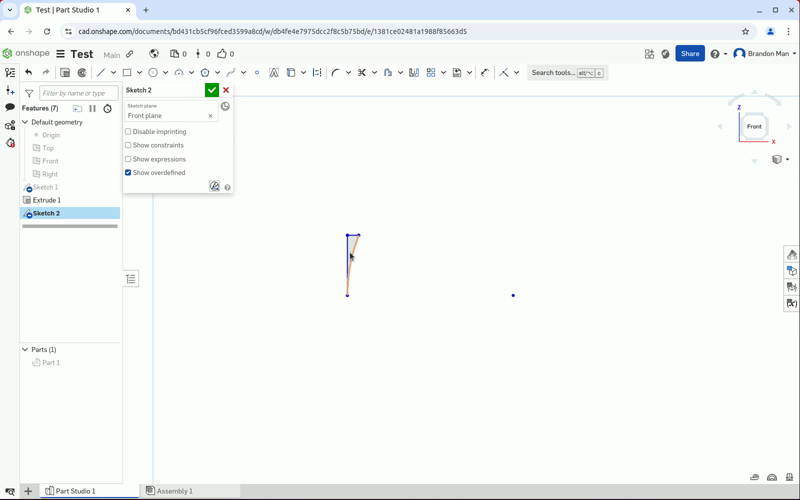
scroll(6)
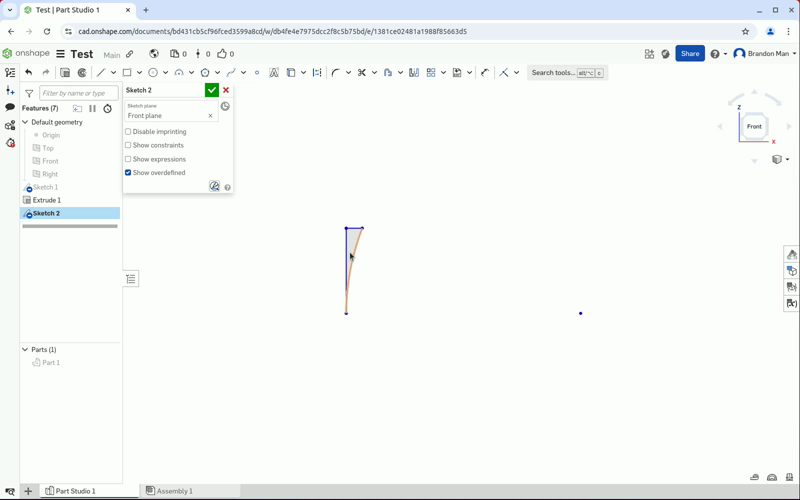
scroll(6)
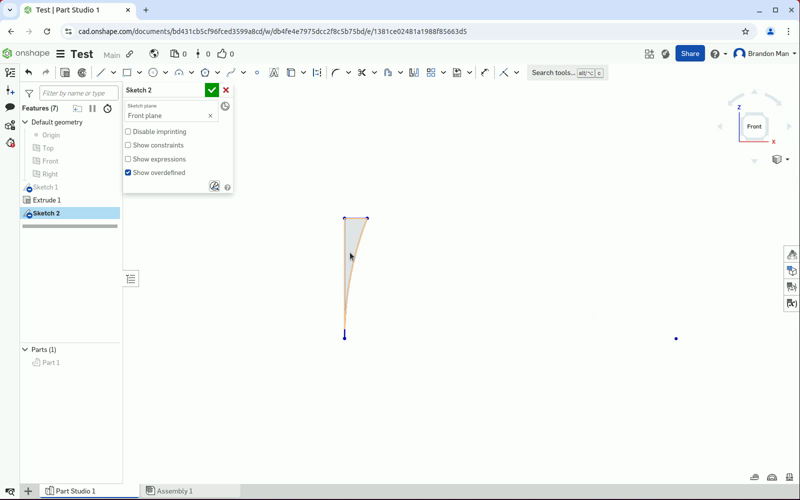
scroll(6)
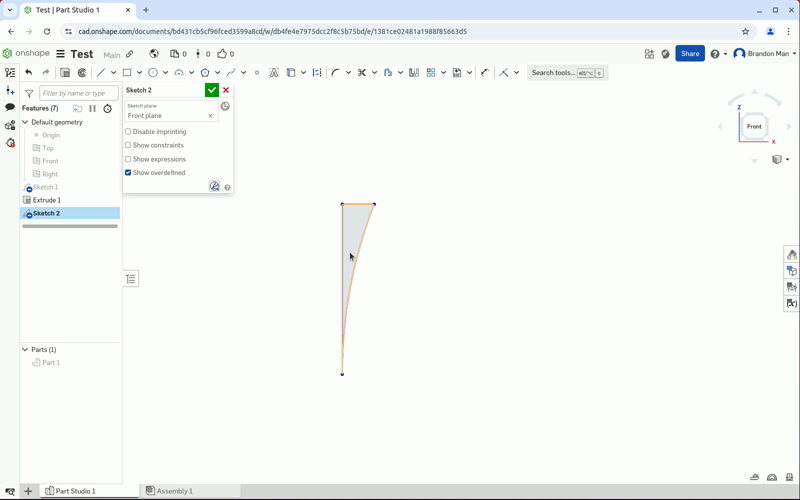
scroll(6)
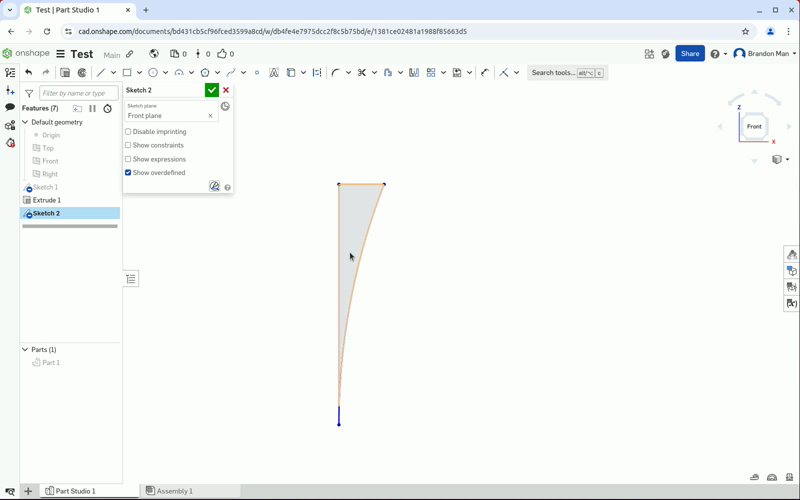
scroll(6)
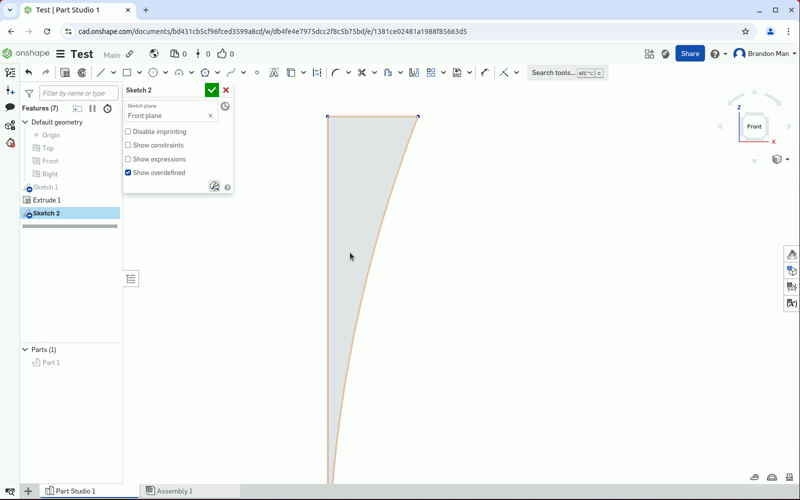
click(350, 252)
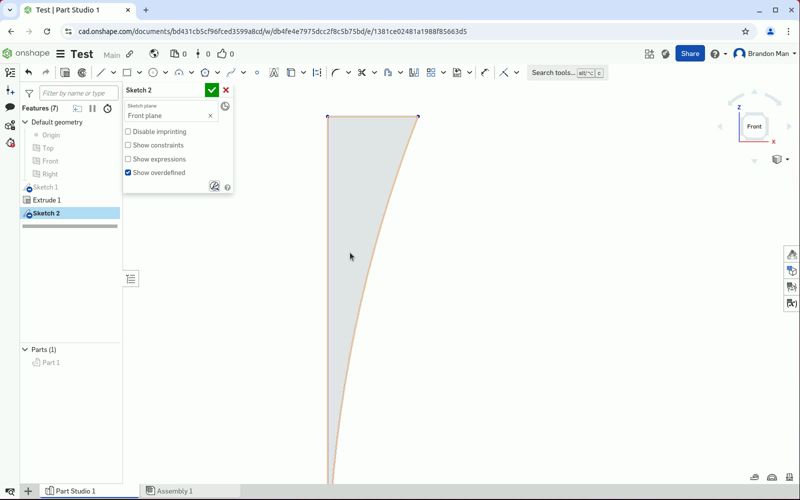
scroll(-6)
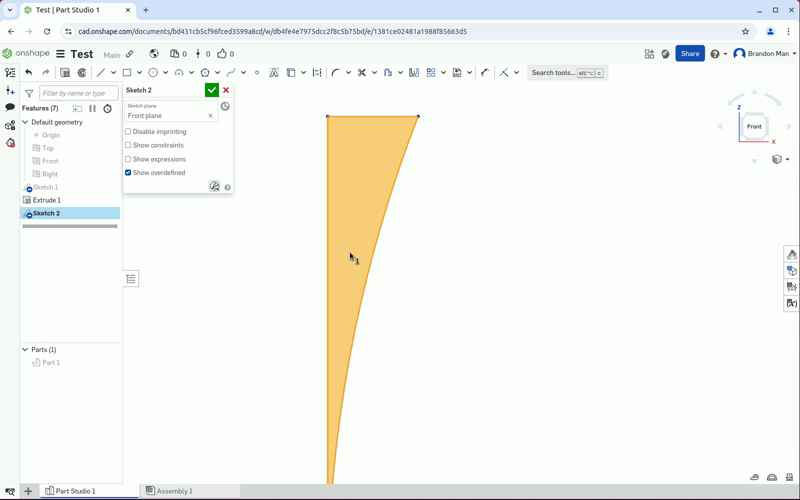
scroll(-6)
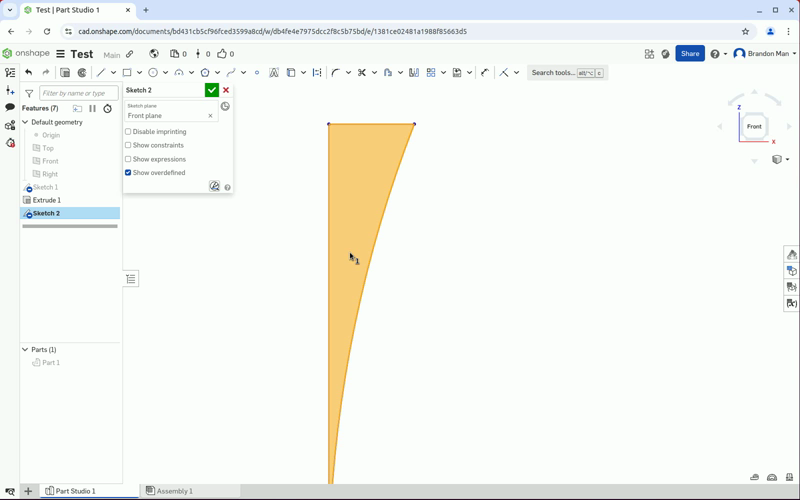
scroll(-6)
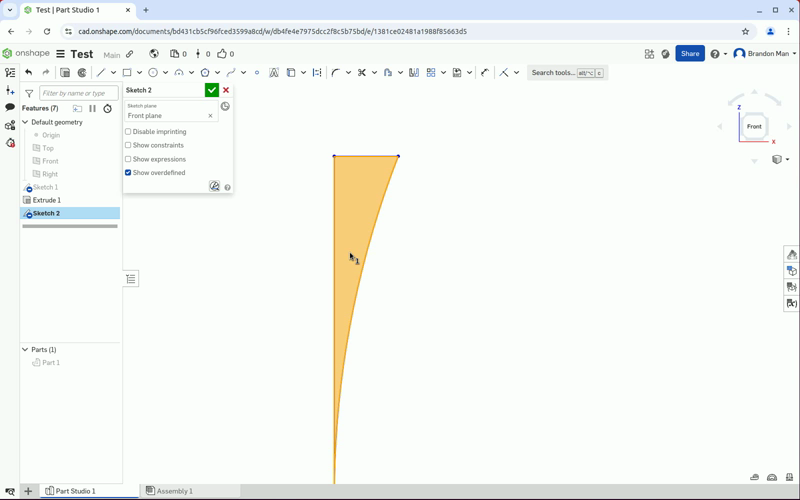
scroll(-6)
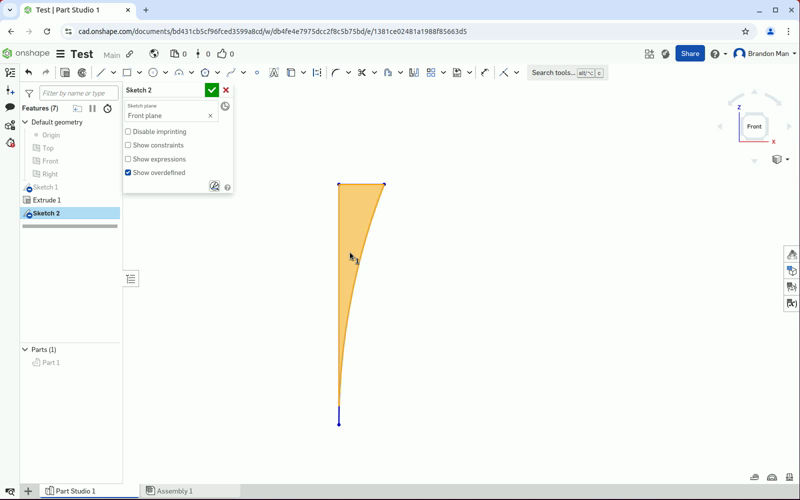
scroll(-6)
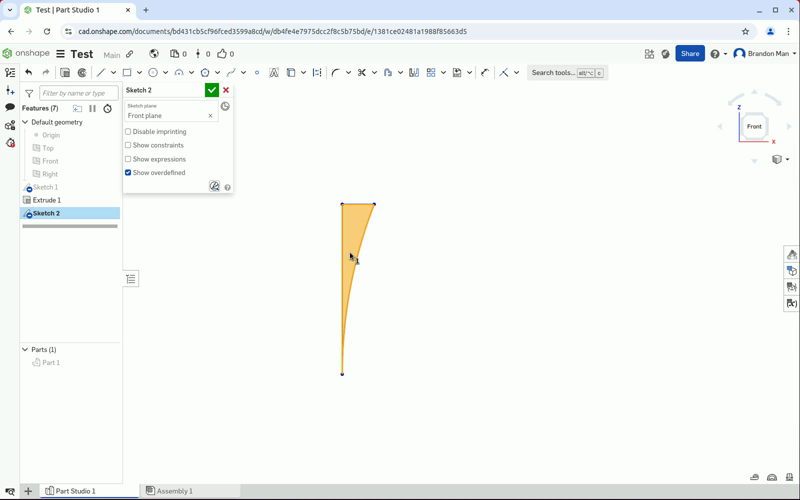
scroll(-6)
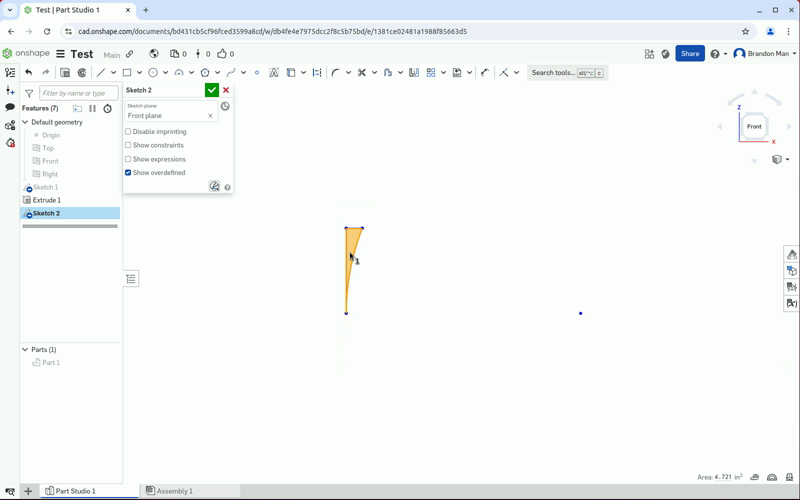
scroll(-6)
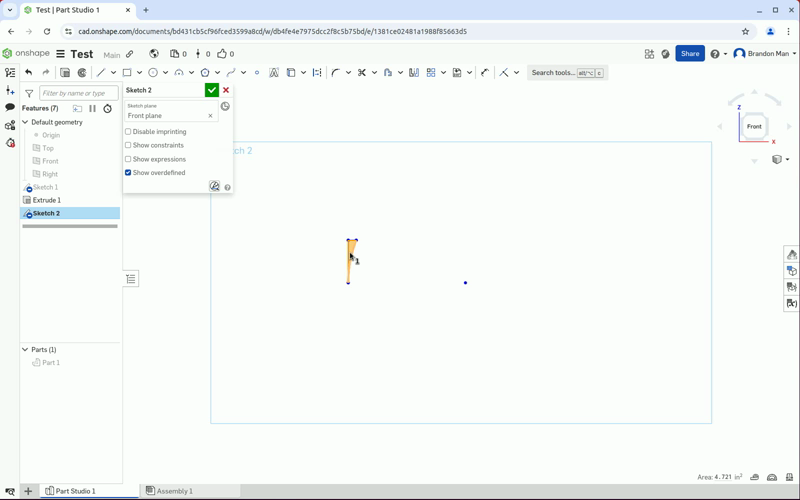
mouse_move(73, 352)
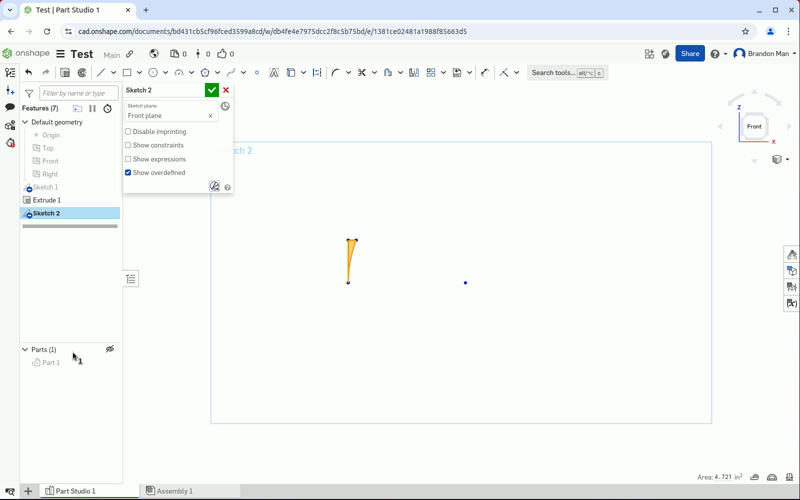
key(shift+y)
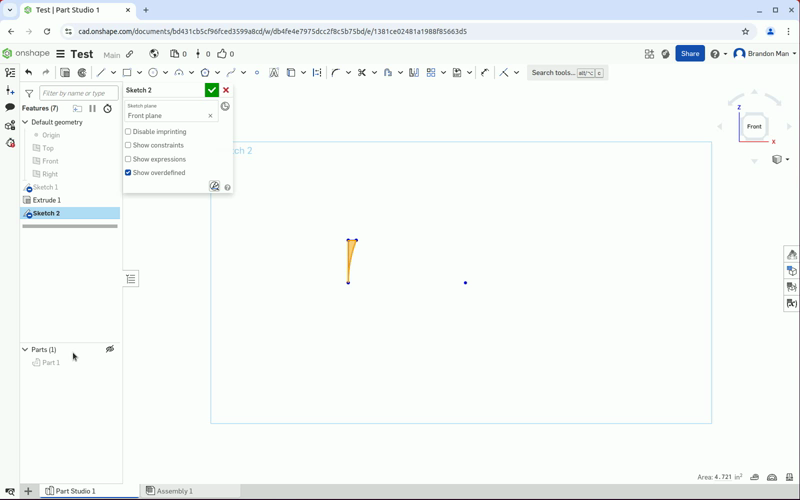
key(shift+e)
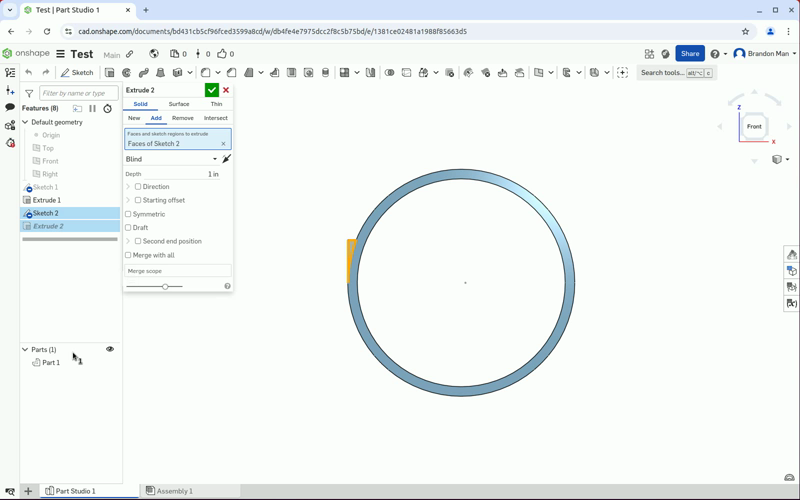
mouse_move(143, 106)
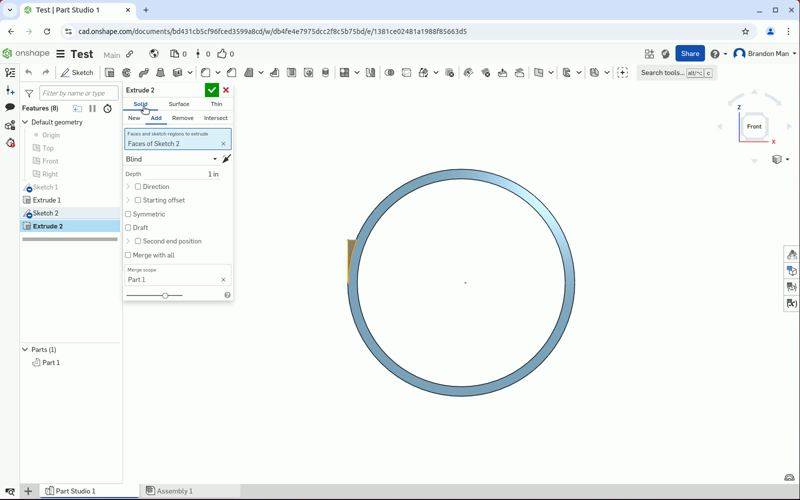
click(143, 106)
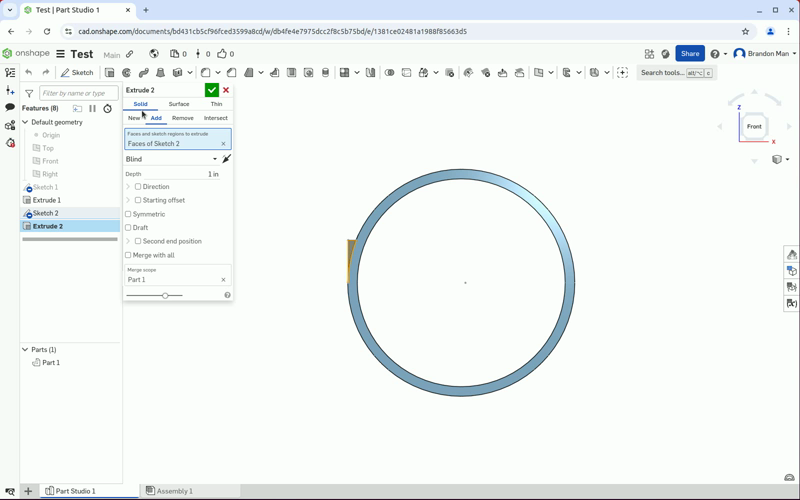
mouse_move(137, 120)
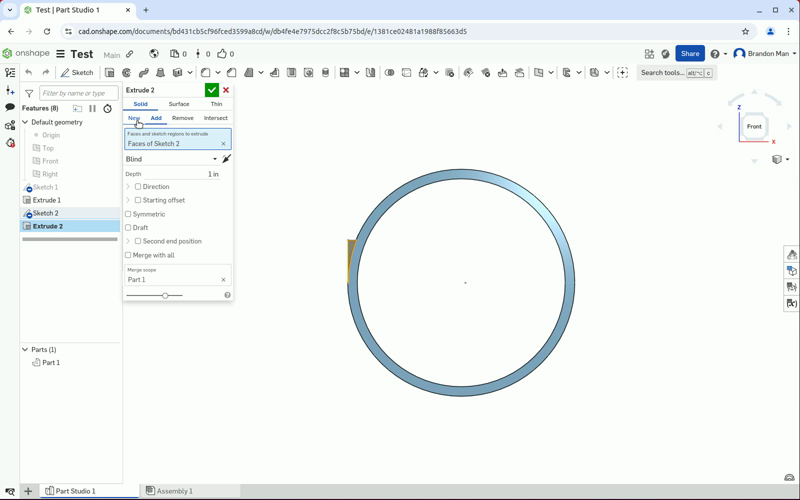
click(137, 120)
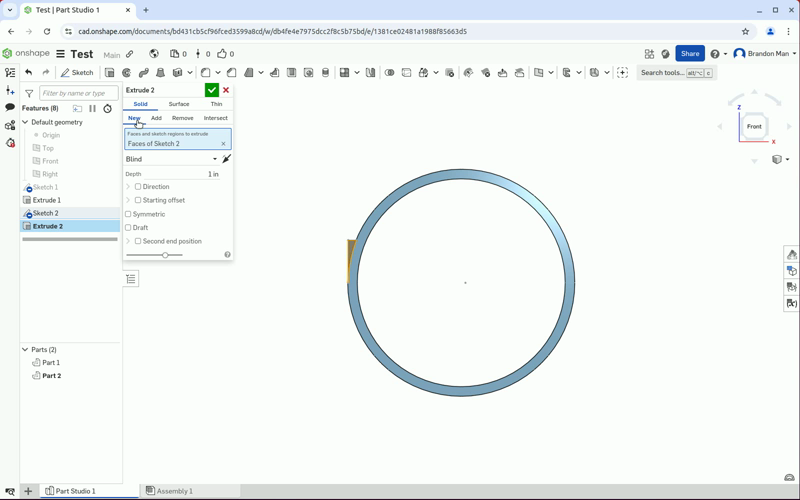
key(tab, 4)
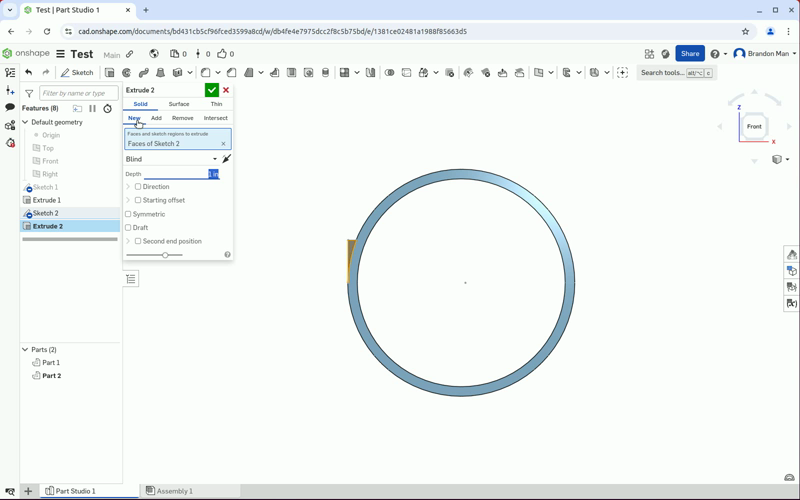
text(8.666)
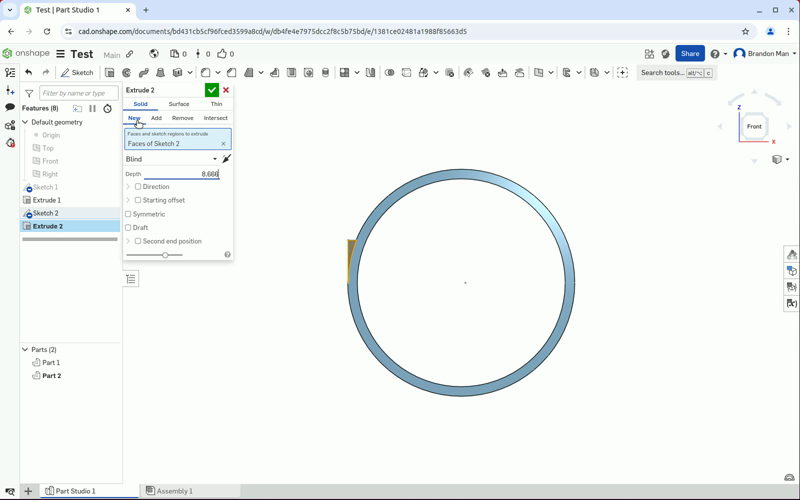
key(tab, 3)
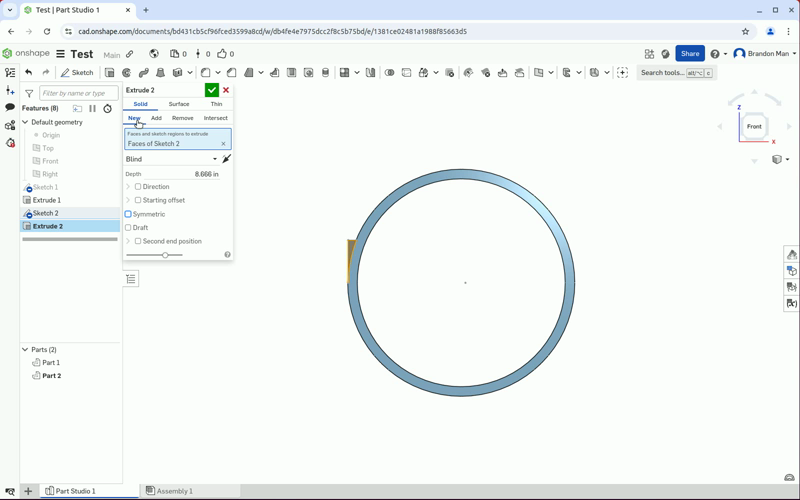
key(space)
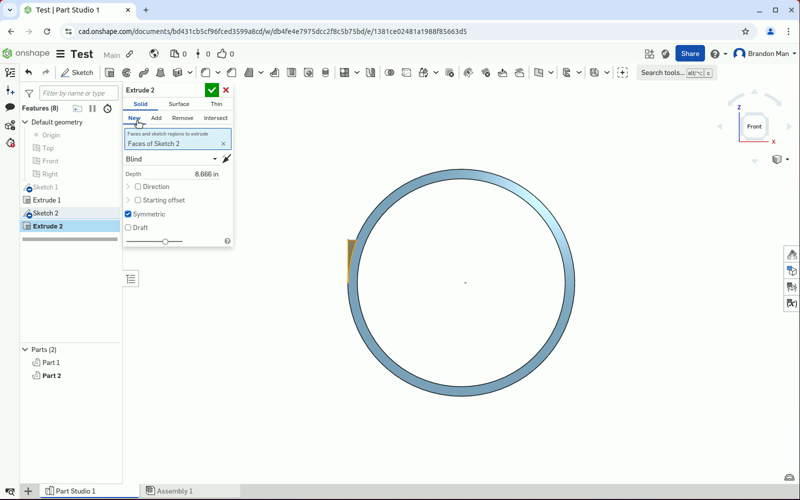
key(enter)
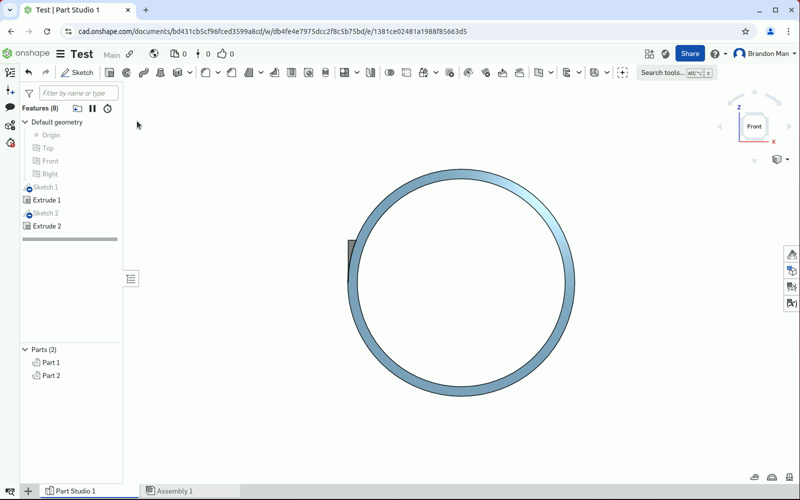
key(shift+h)
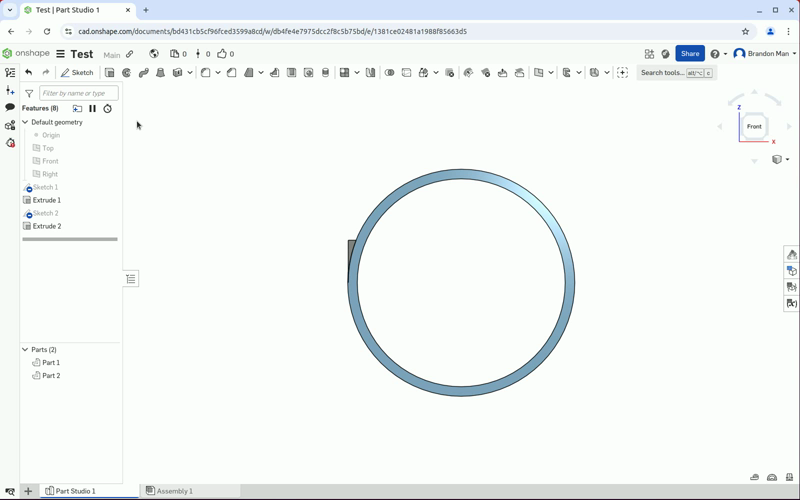
key(shift+h)
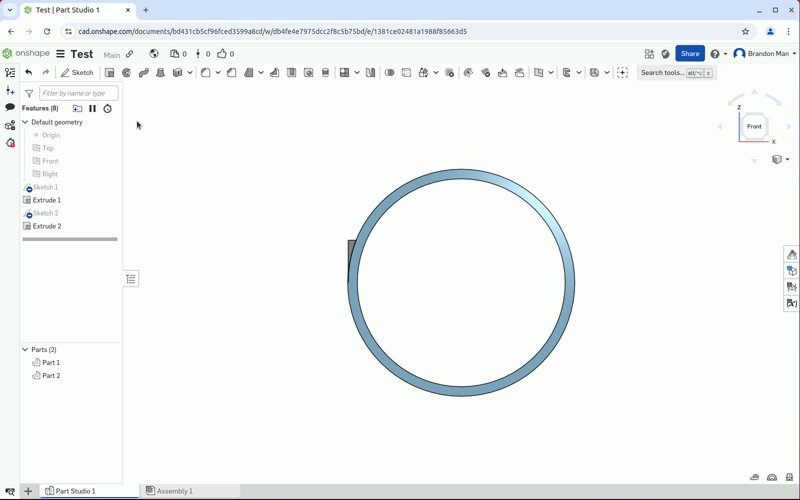
mouse_move(73, 189)
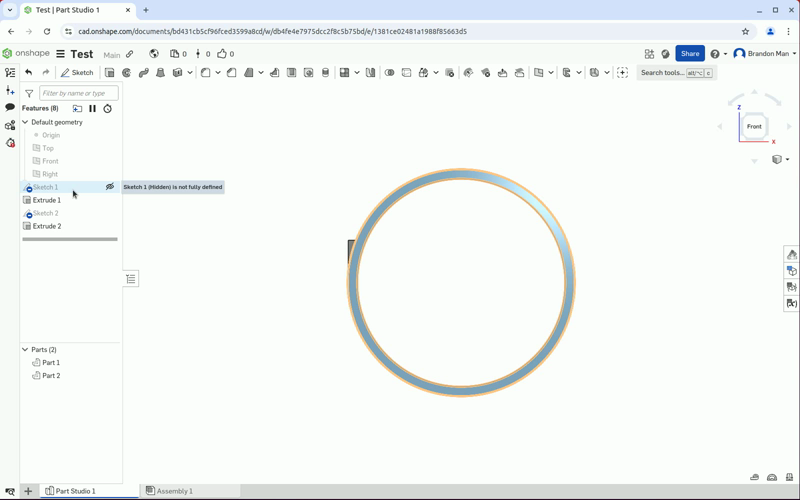
click(73, 189)
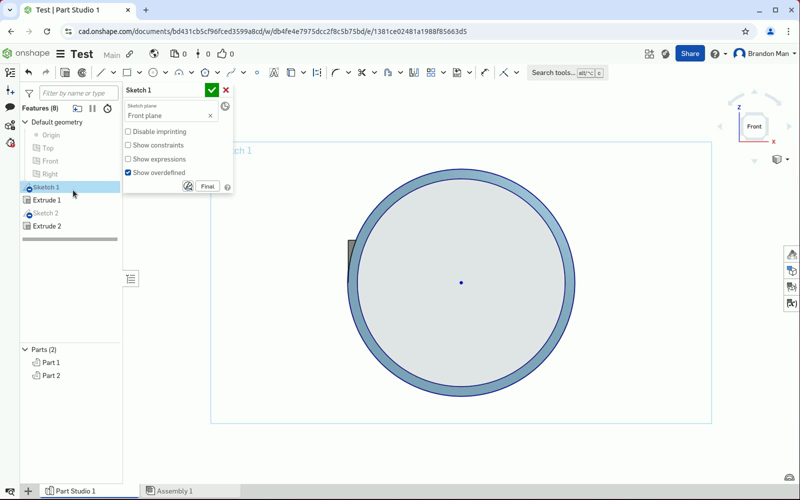
mouse_move(229, 92)
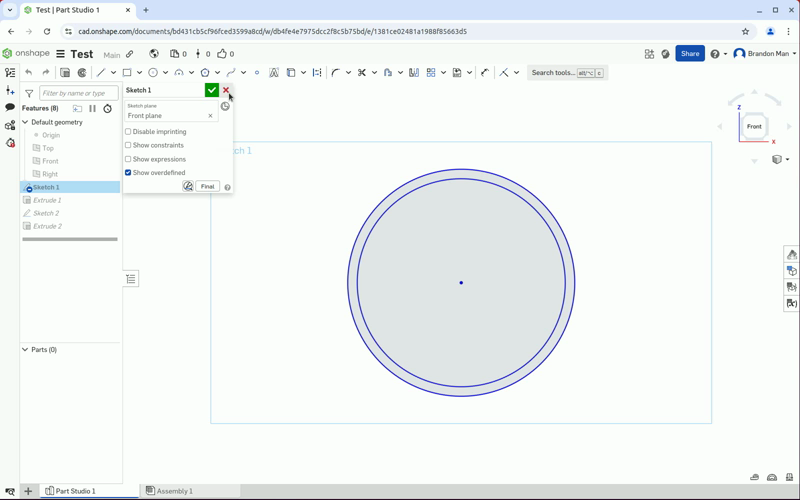
click(229, 92)
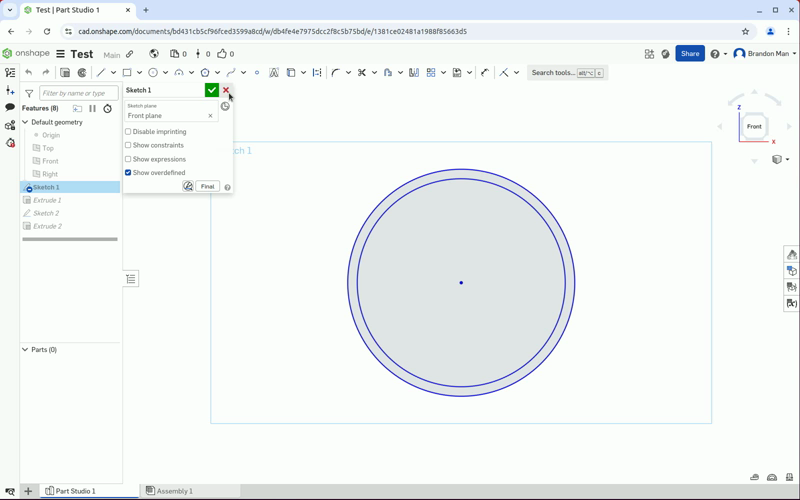
key(shift+s)
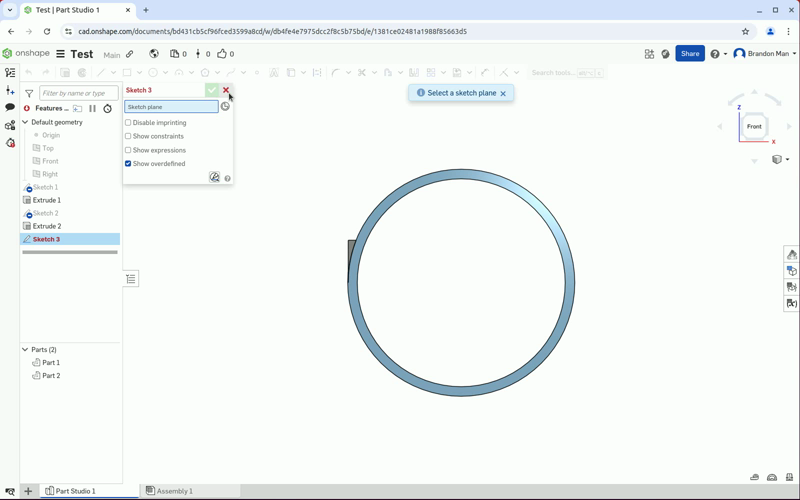
mouse_move(73, 163)
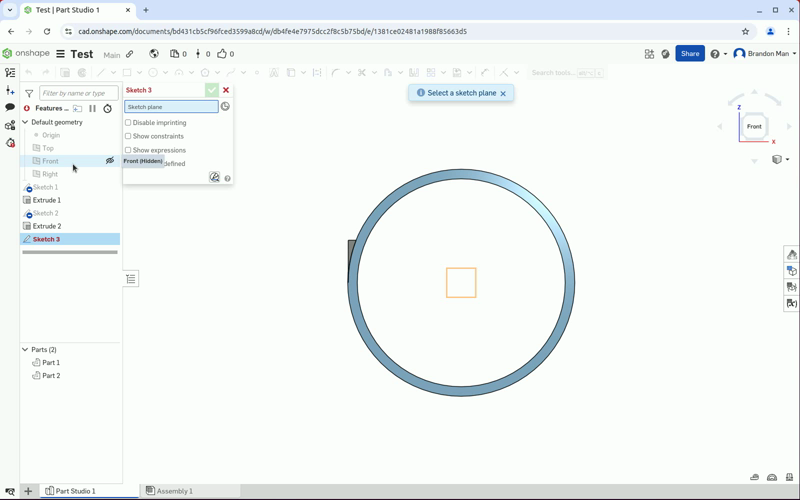
click(73, 163)
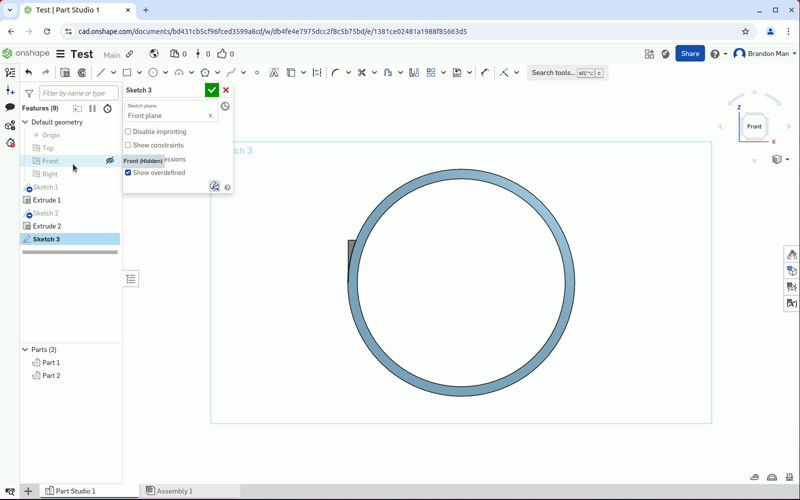
mouse_move(73, 352)
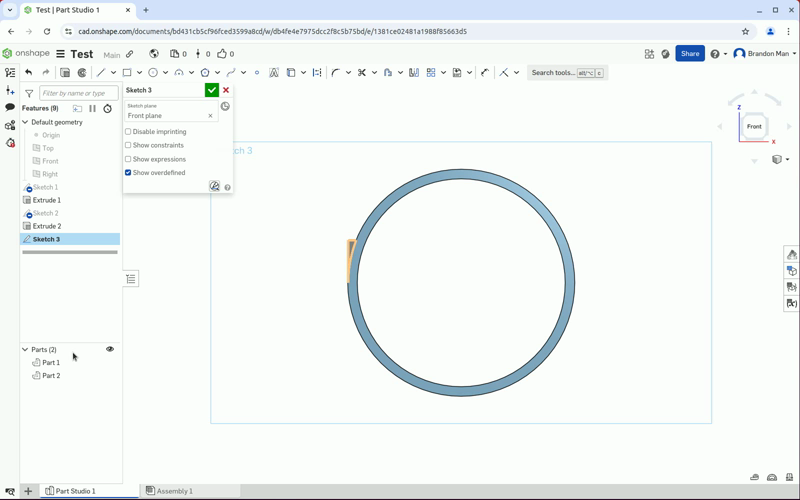
key(y)
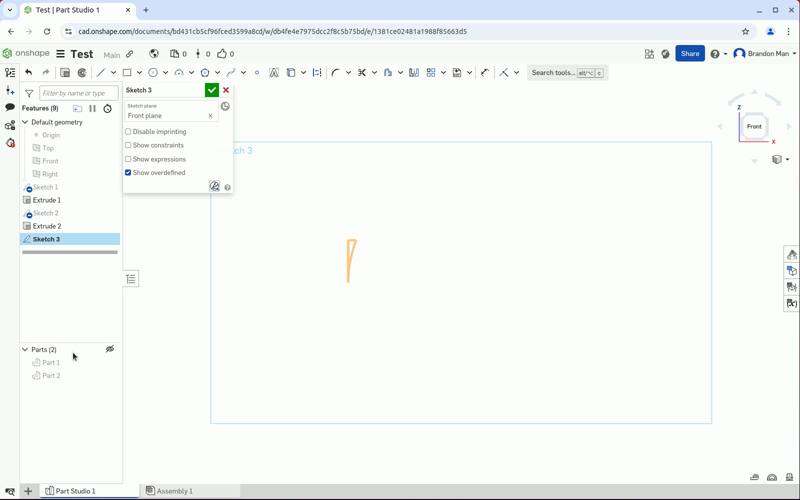
key(l)
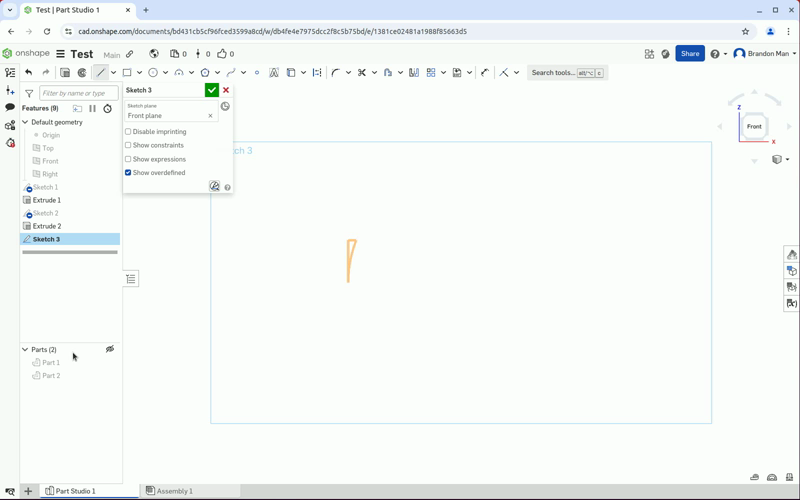
key_down(shift)
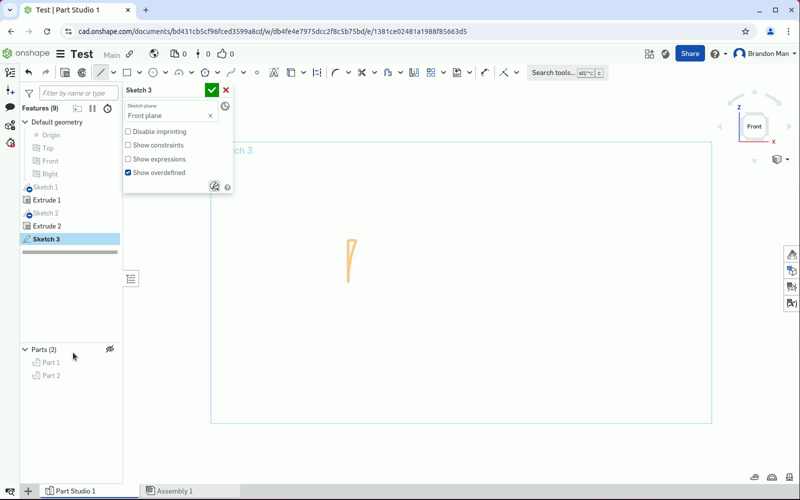
mouse_move(348, 325)
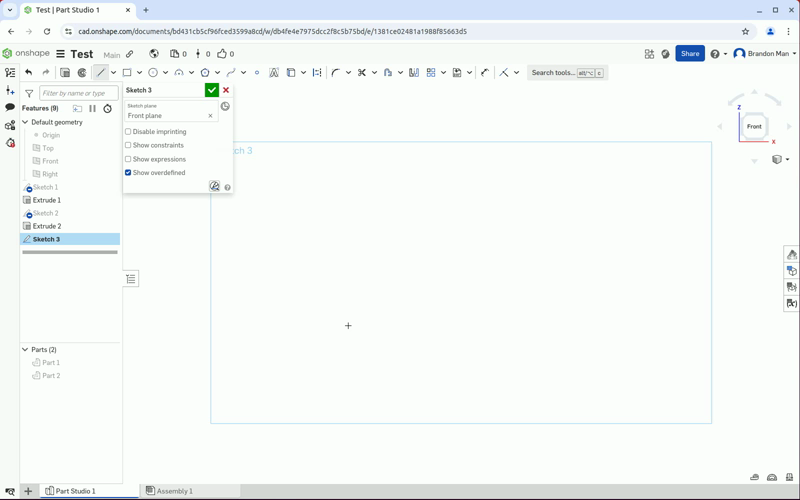
click(348, 325)
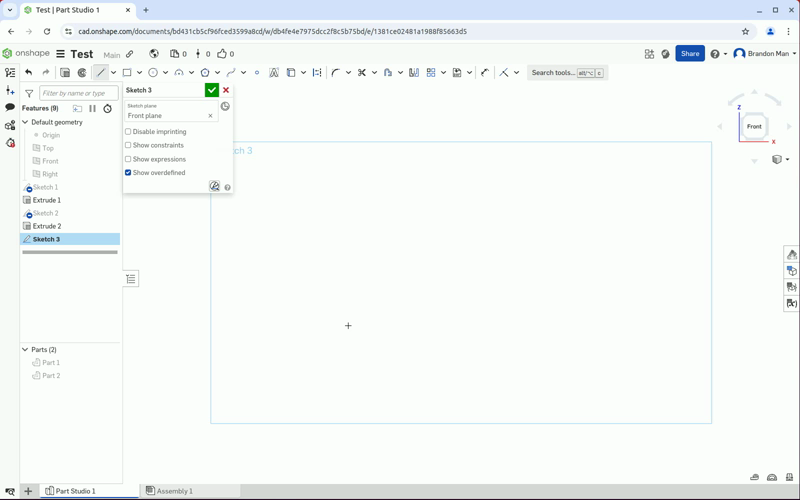
key_up(shift)
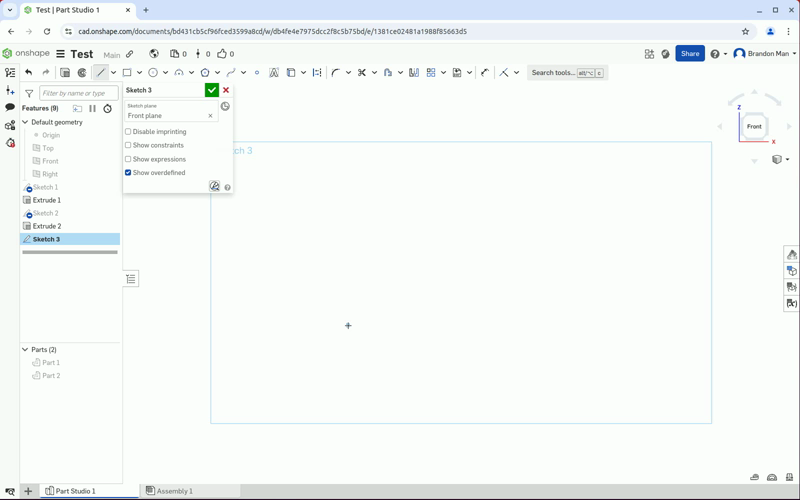
key_down(shift)
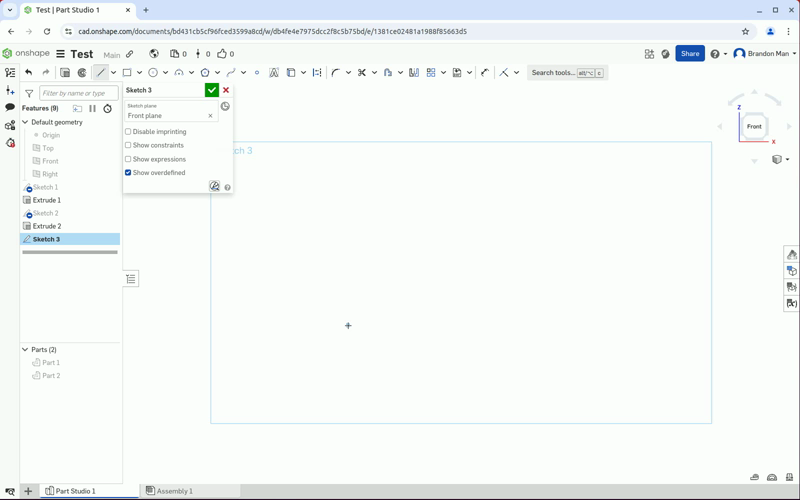
mouse_move(378, 325)
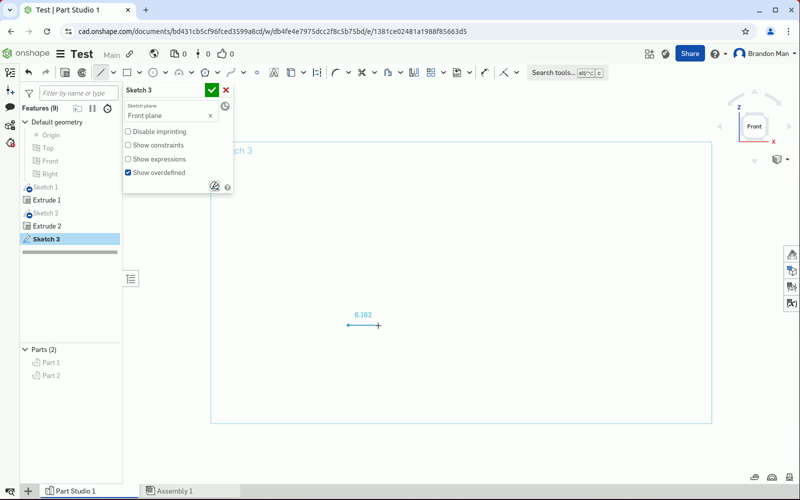
mouse_move(356, 325)
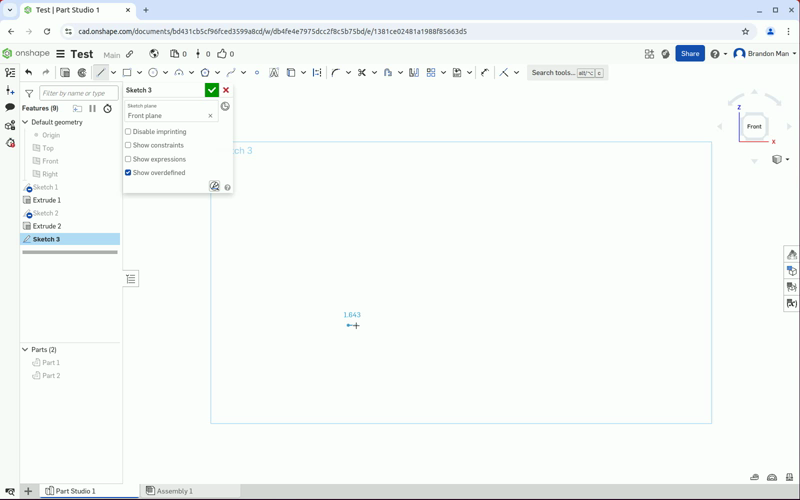
click(356, 325)
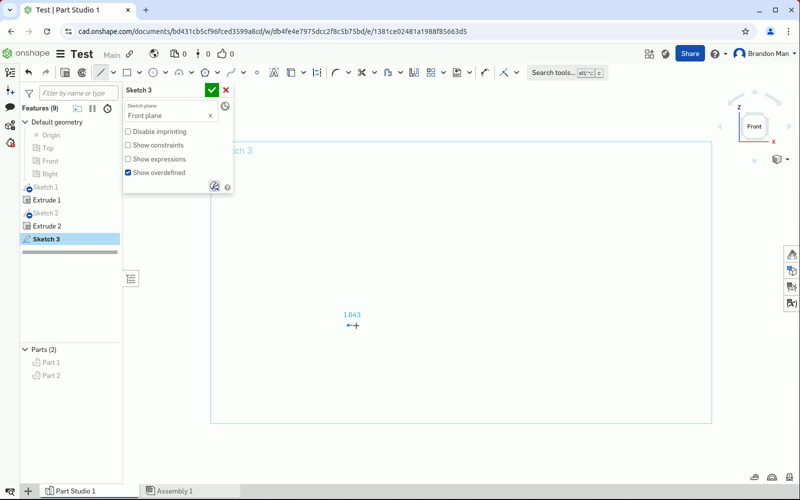
key_up(shift)
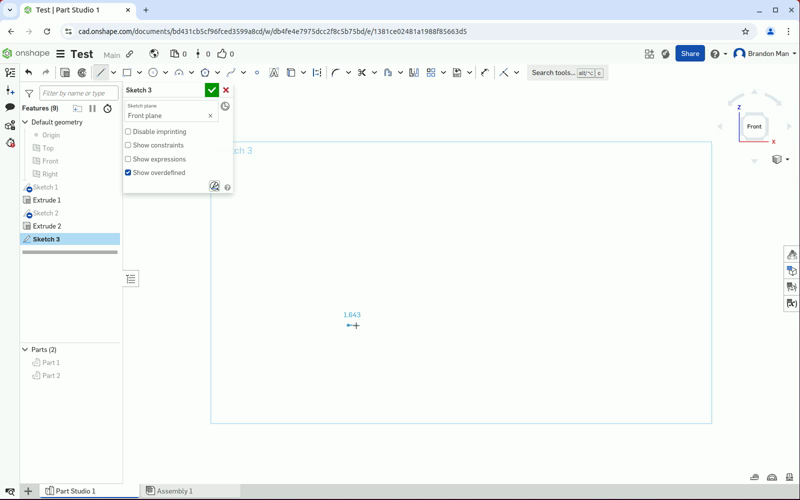
key(esc)
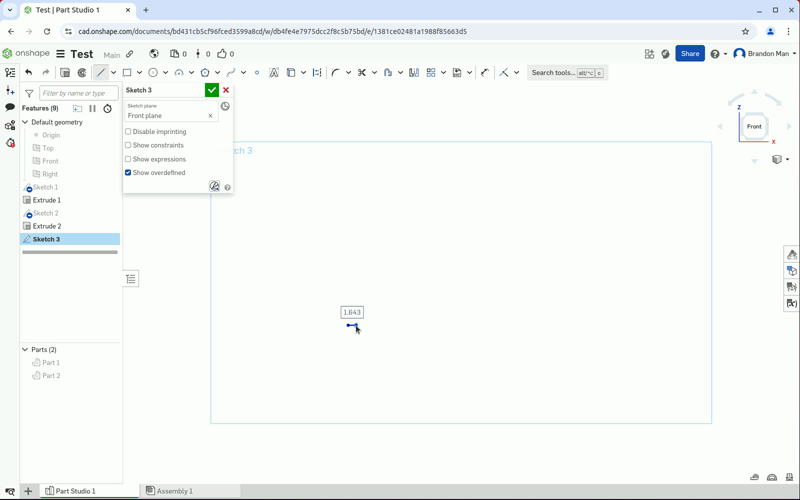
key(a)
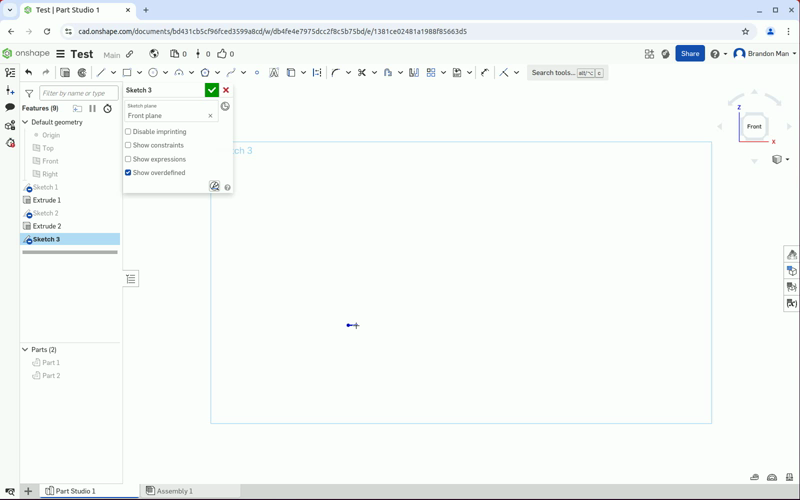
mouse_move(356, 325)
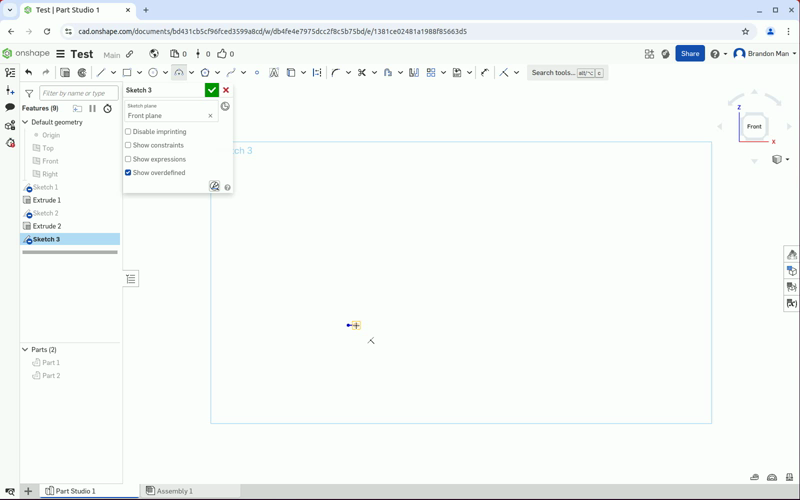
click(356, 325)
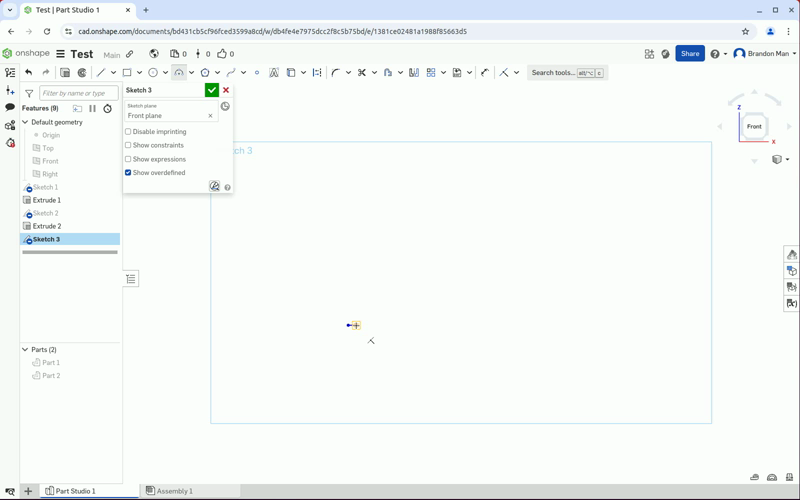
key_down(shift)
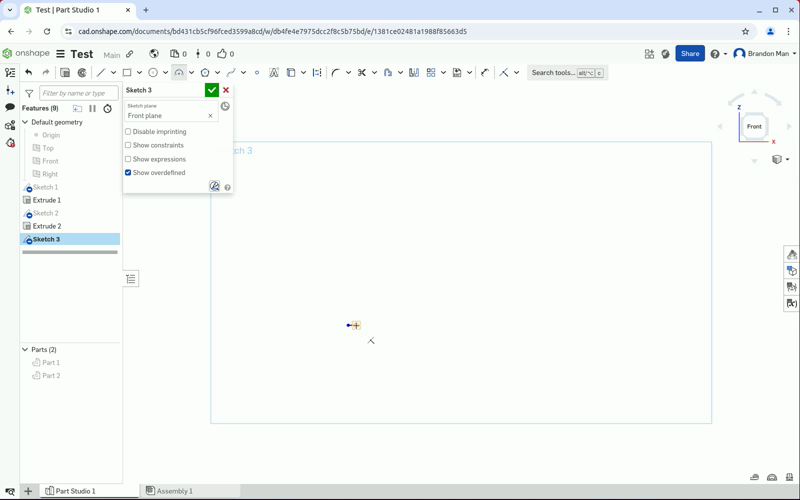
mouse_move(348, 282)
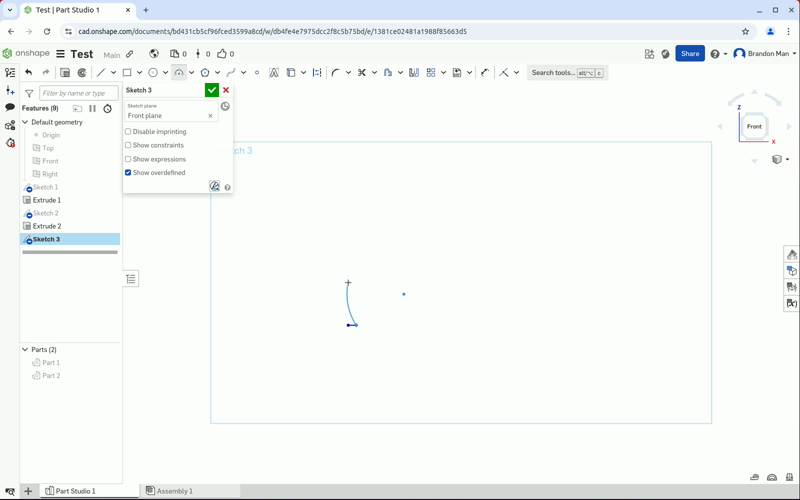
click(348, 282)
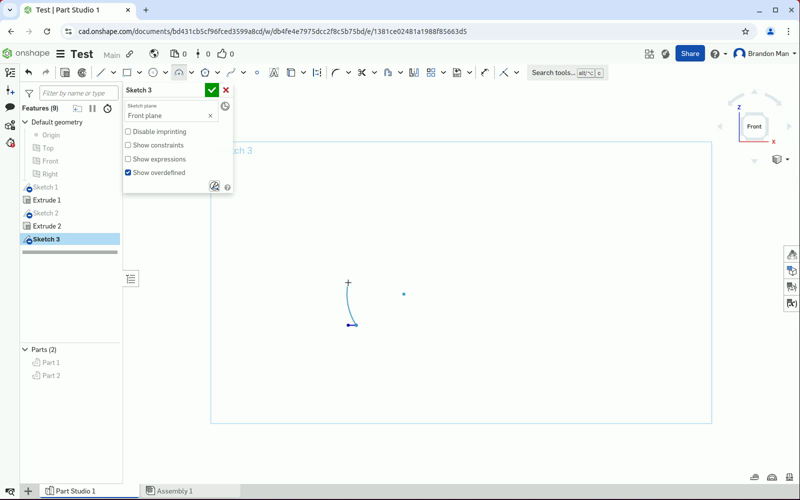
mouse_move(350, 303)
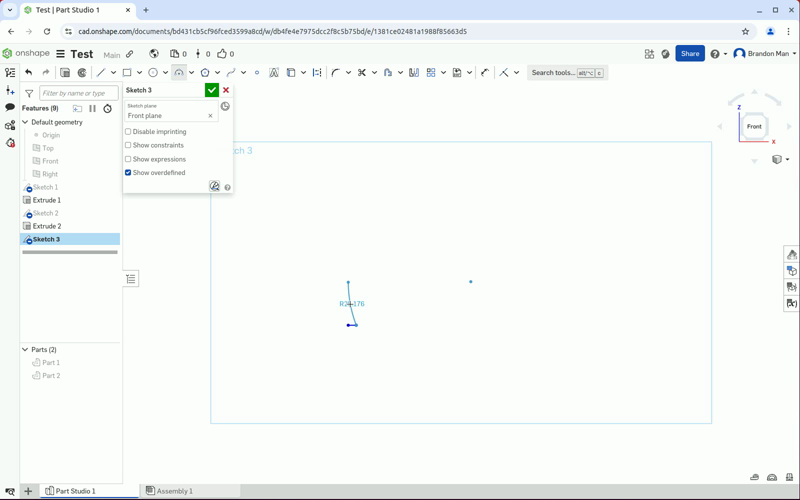
click(350, 303)
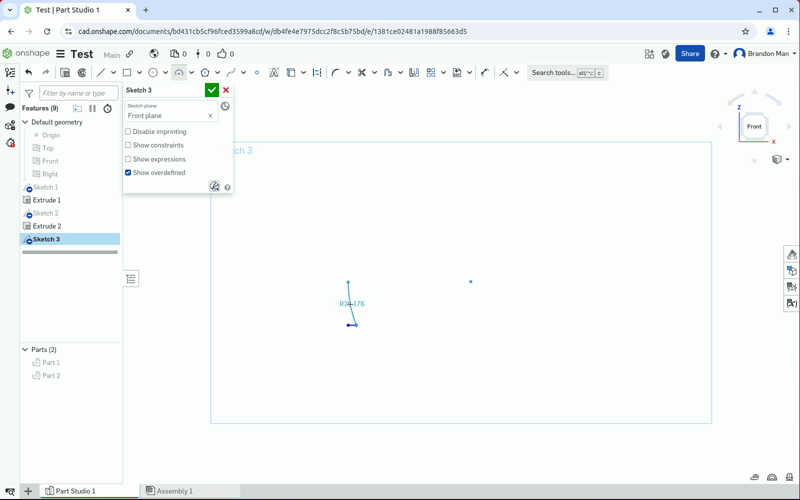
key_up(shift)
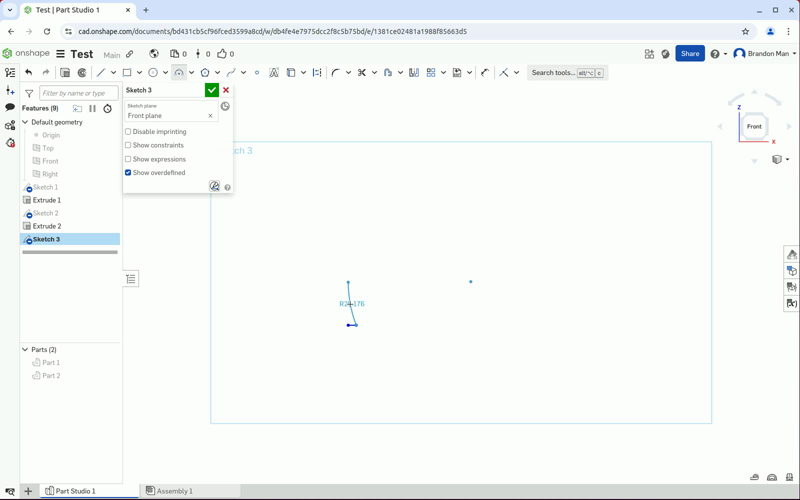
key(esc)
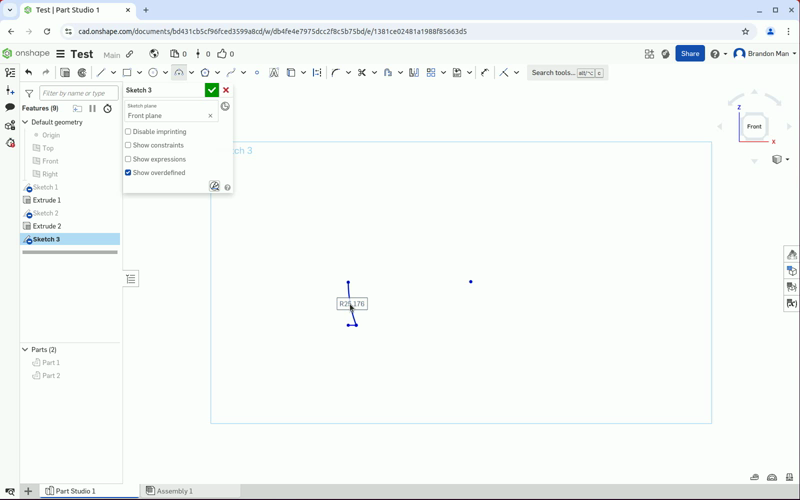
key(l)
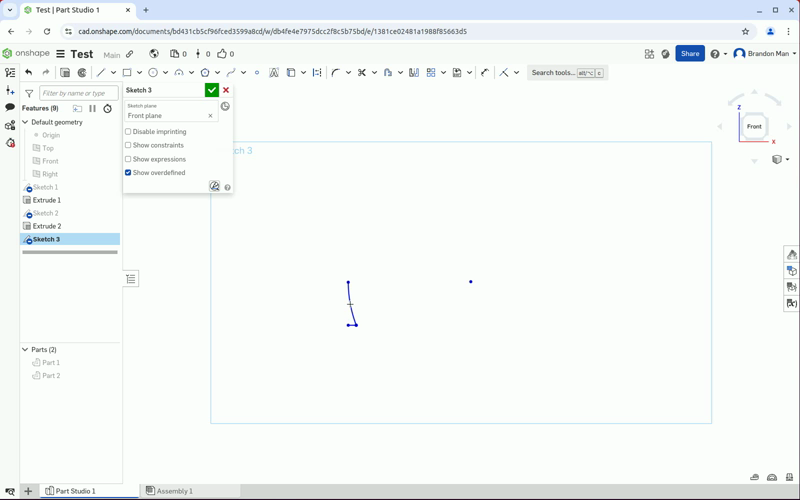
mouse_move(348, 282)
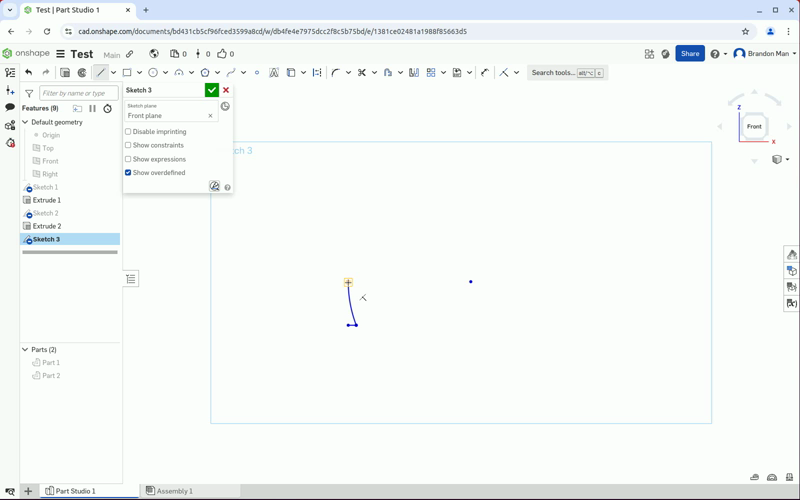
click(348, 282)
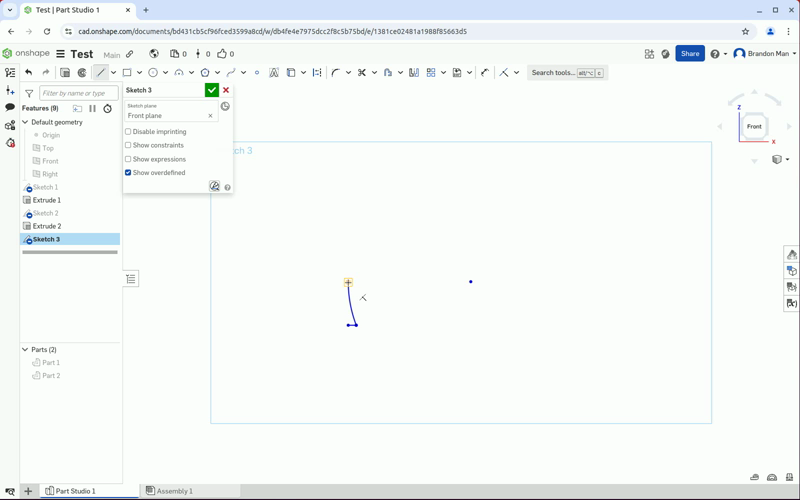
mouse_move(378, 282)
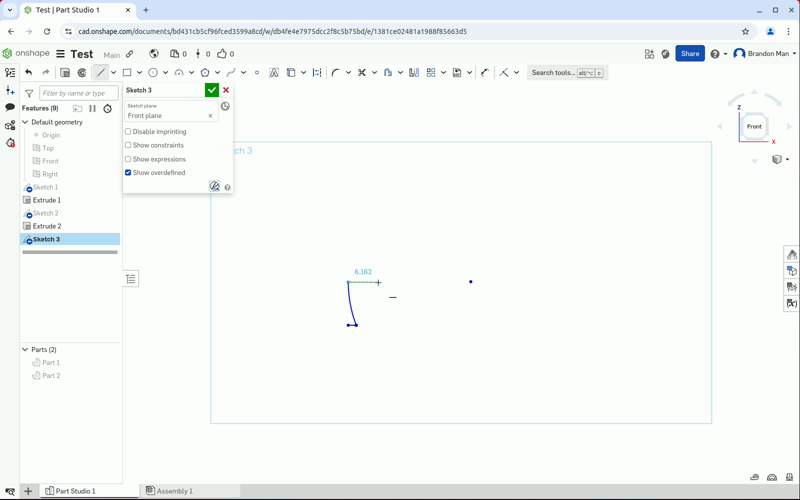
key_down(shift)
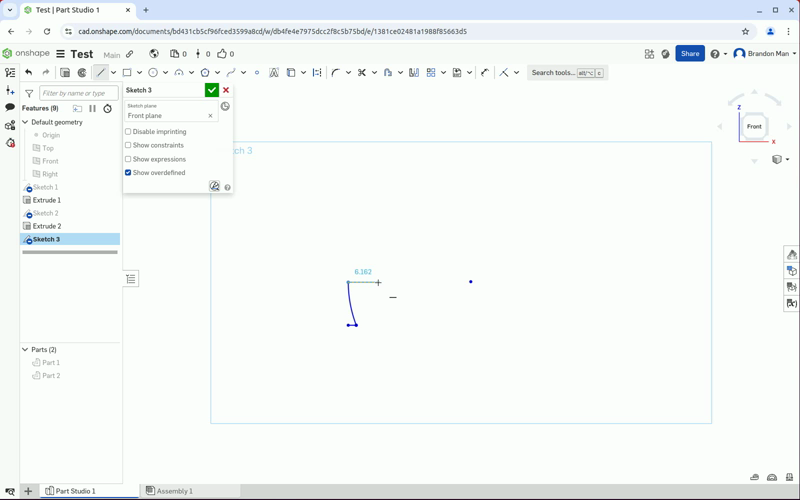
mouse_move(348, 325)
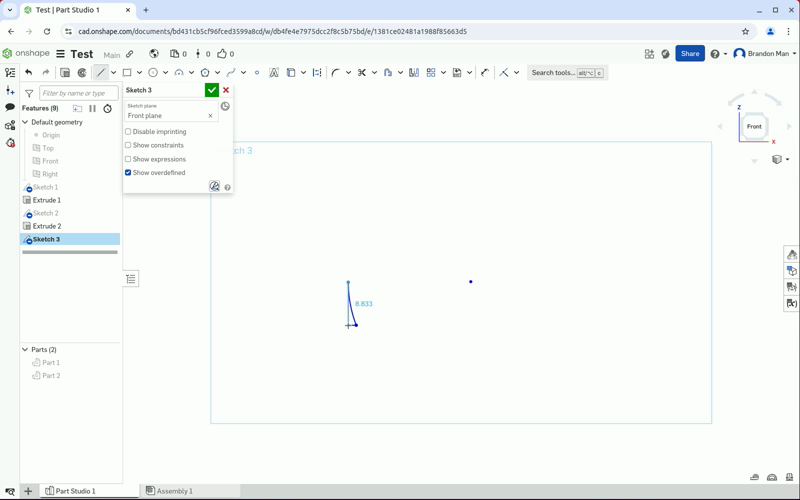
key_up(shift)
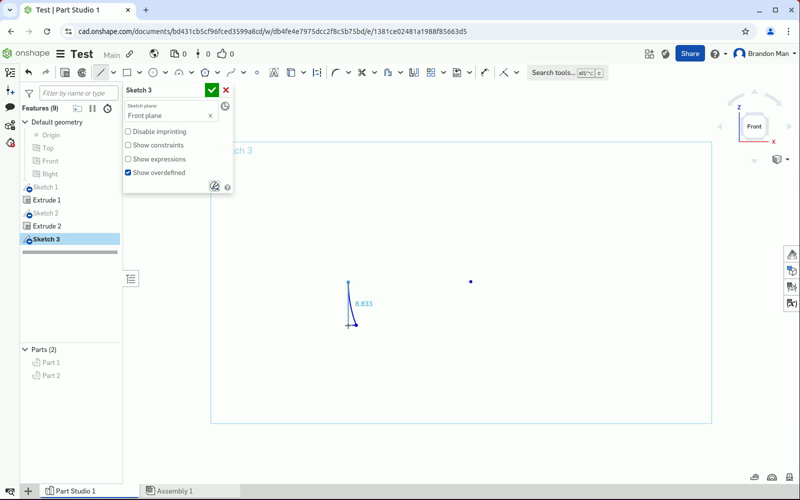
click(348, 325)
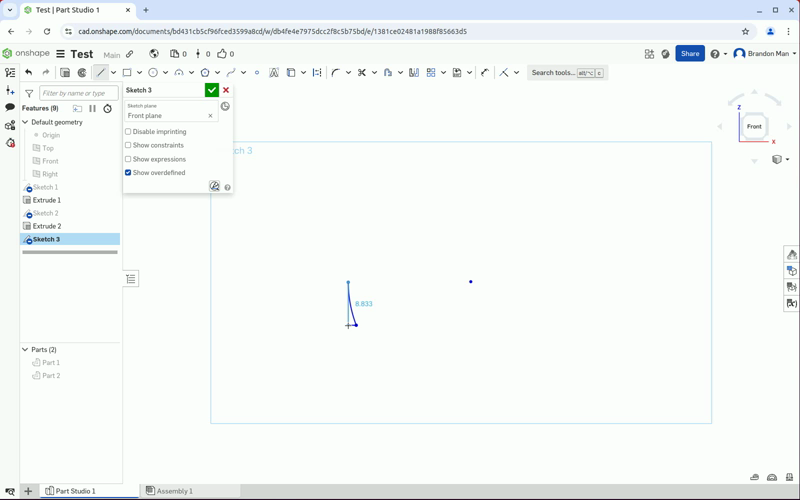
key(esc)
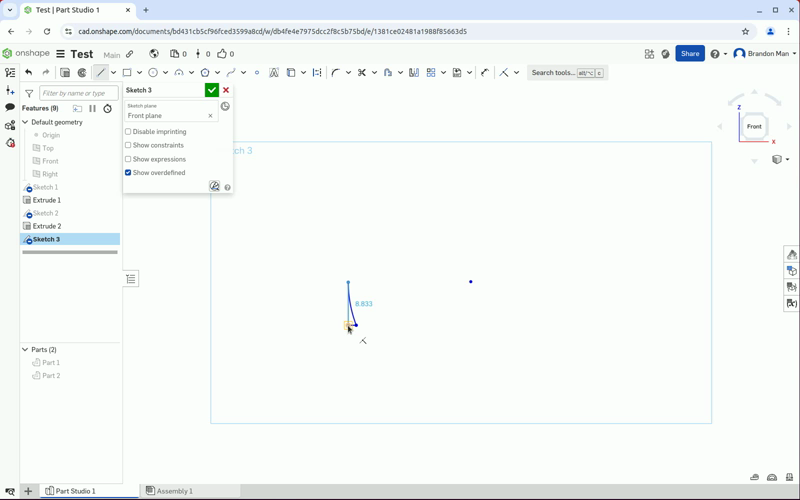
mouse_move(354, 324)
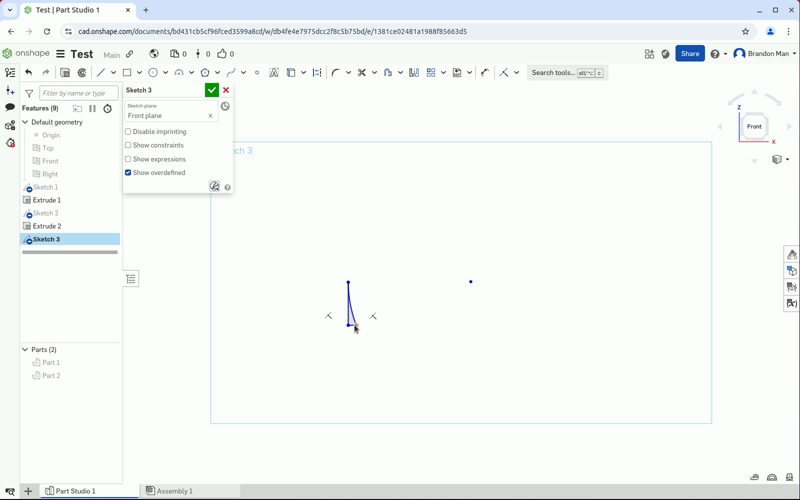
scroll(6)
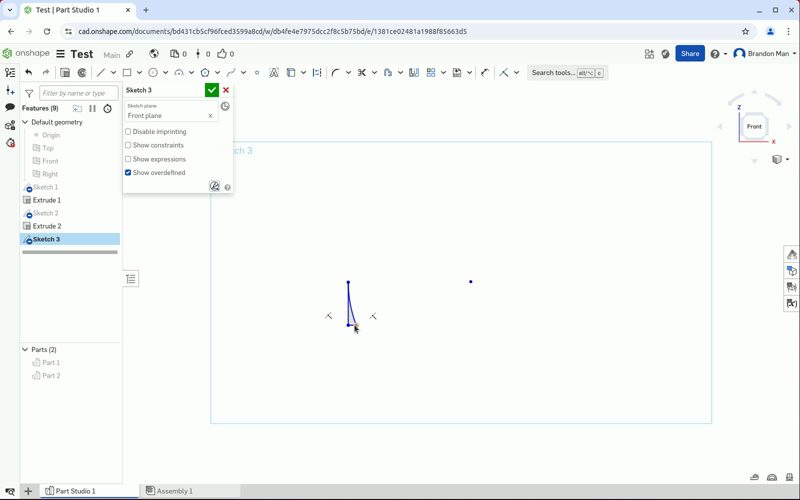
scroll(6)
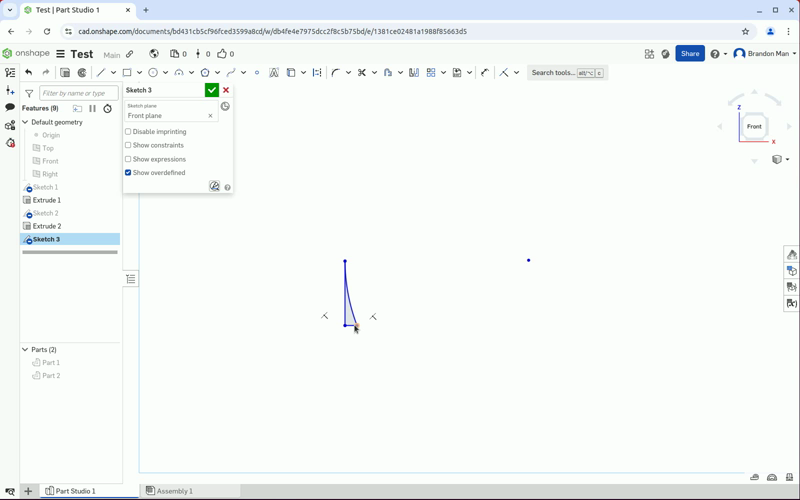
scroll(6)
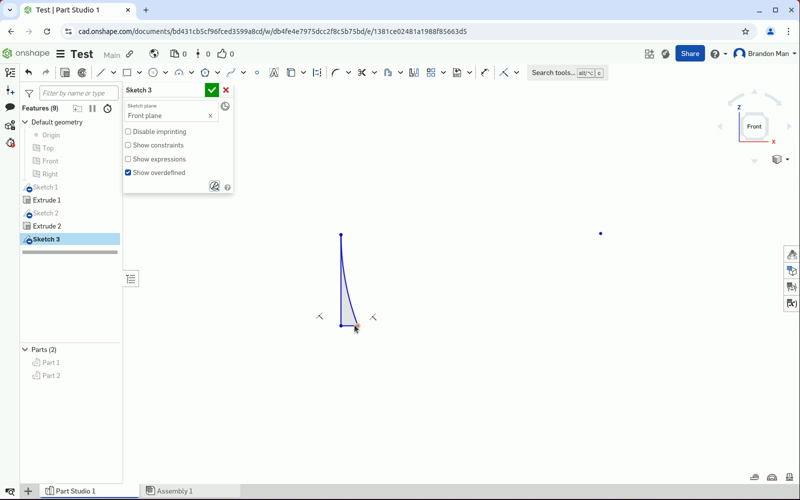
scroll(6)
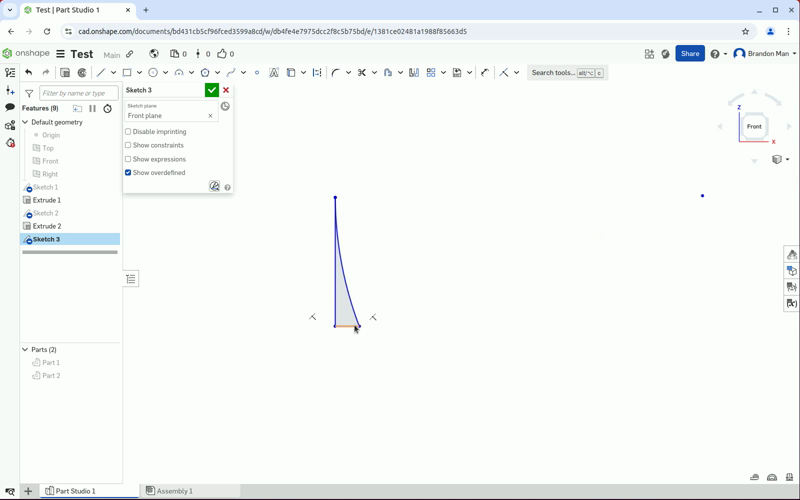
scroll(6)
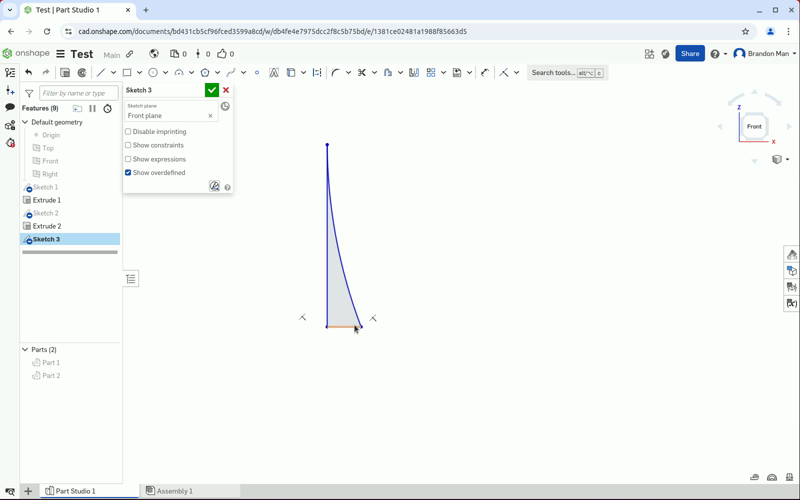
scroll(6)
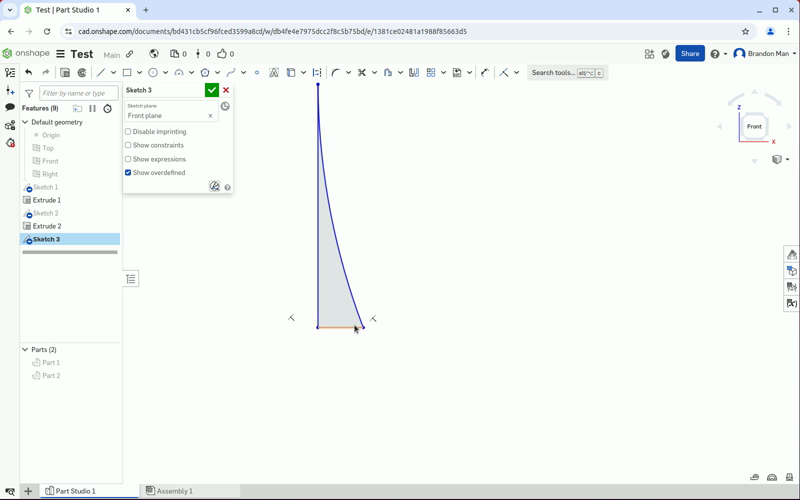
scroll(6)
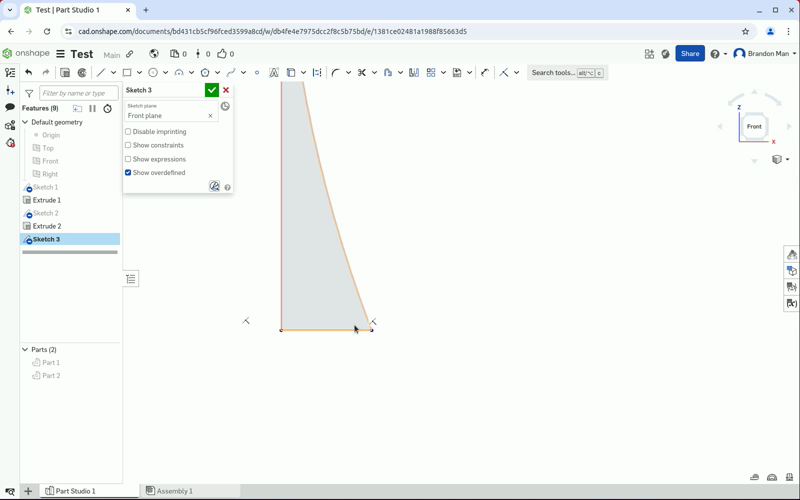
click(354, 324)
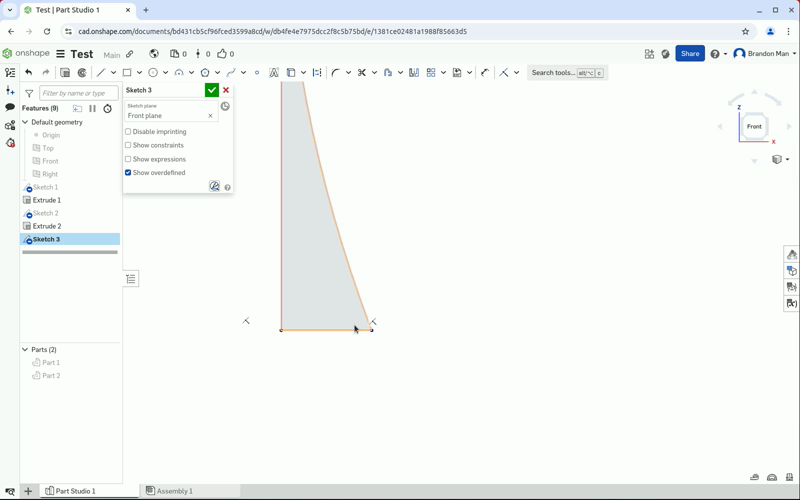
scroll(-6)
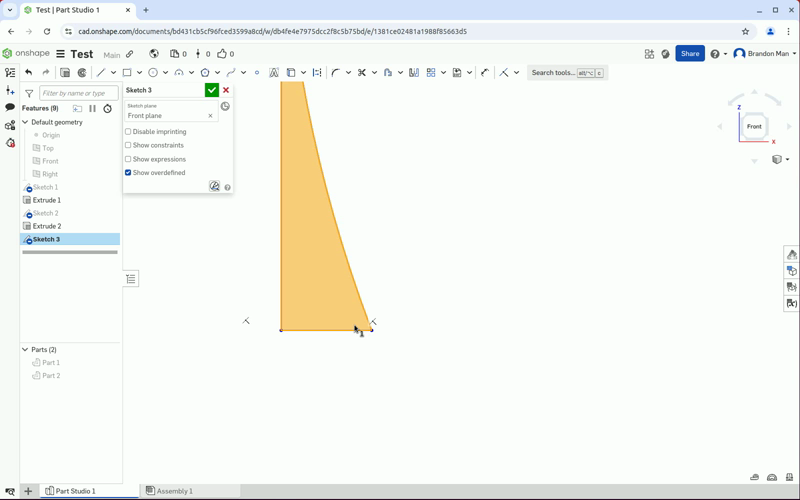
scroll(-6)
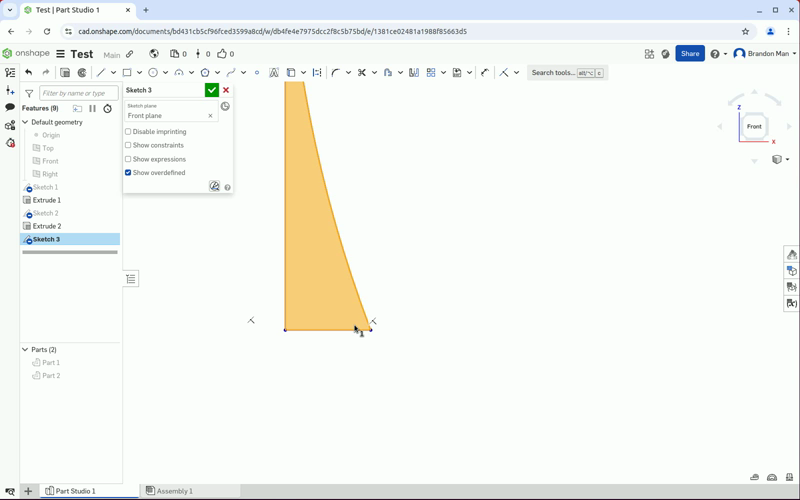
scroll(-6)
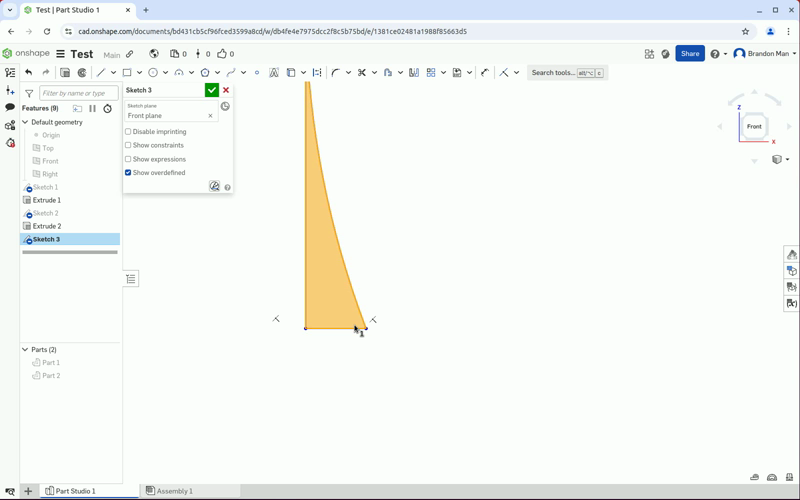
scroll(-6)
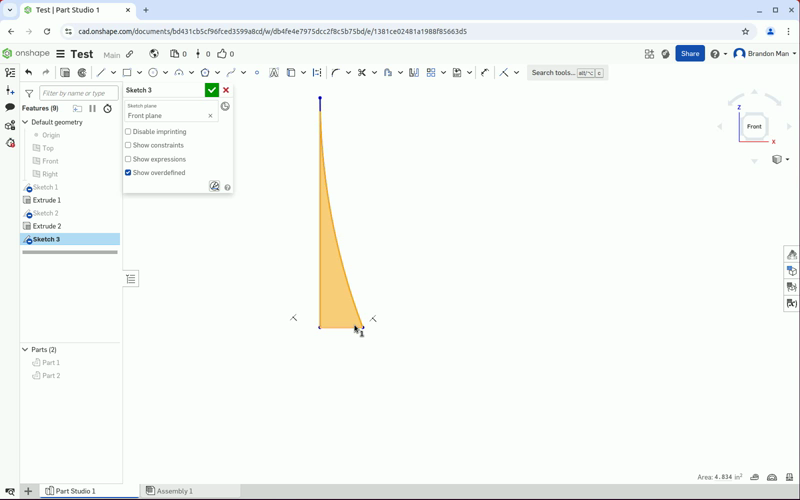
scroll(-6)
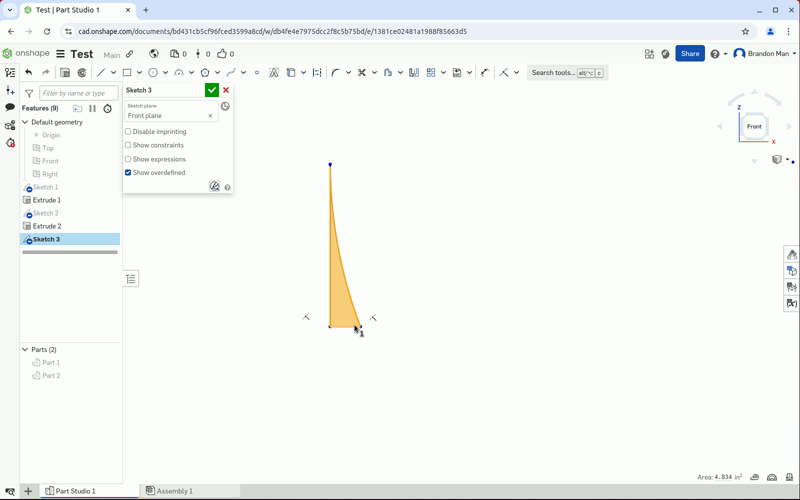
scroll(-6)
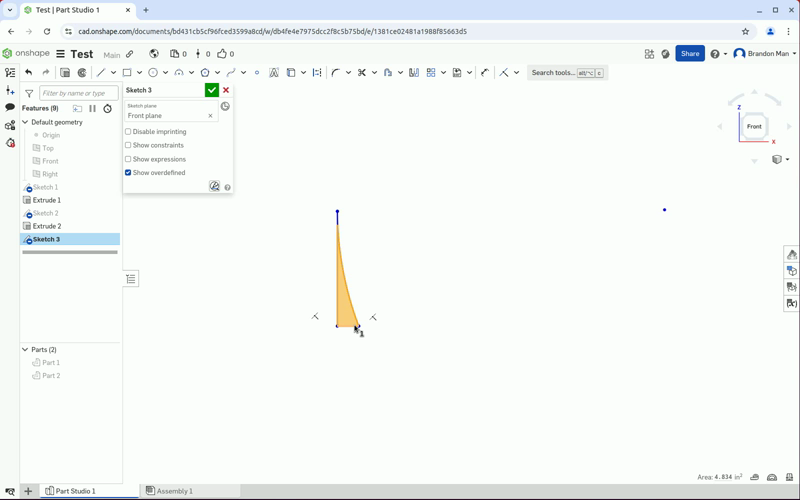
scroll(-6)
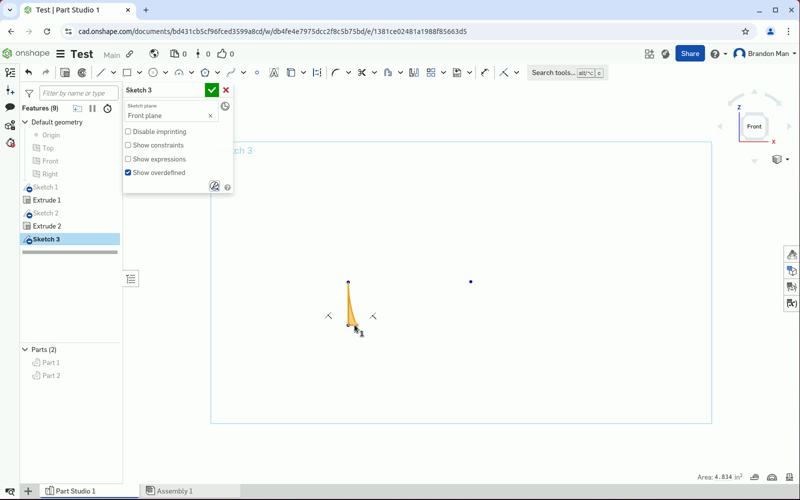
mouse_move(73, 352)
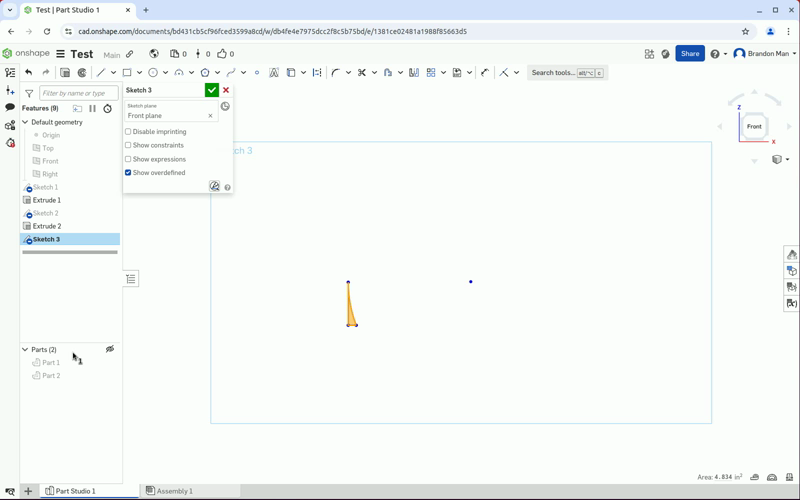
key(shift+y)
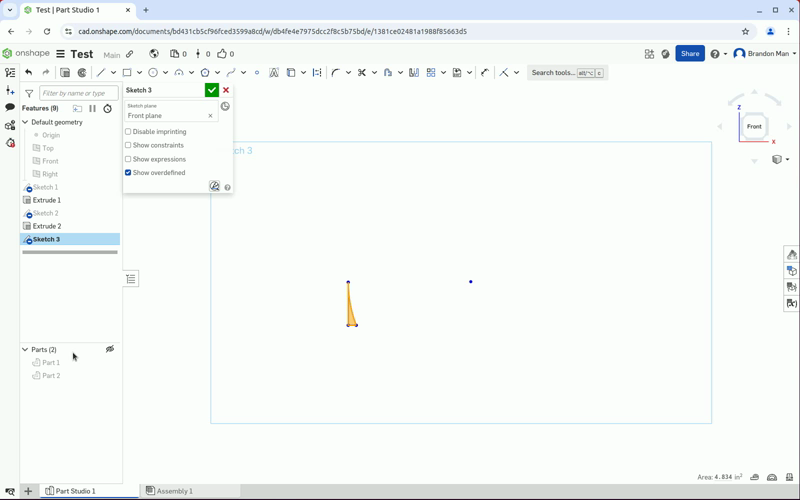
key(shift+e)
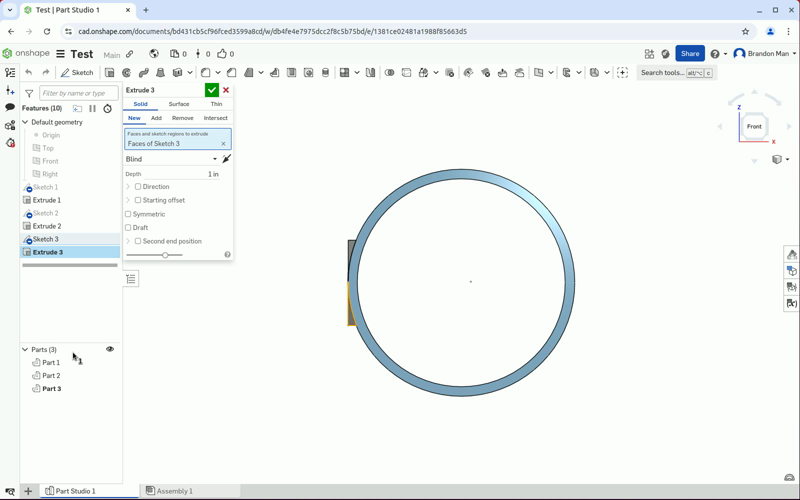
mouse_move(143, 106)
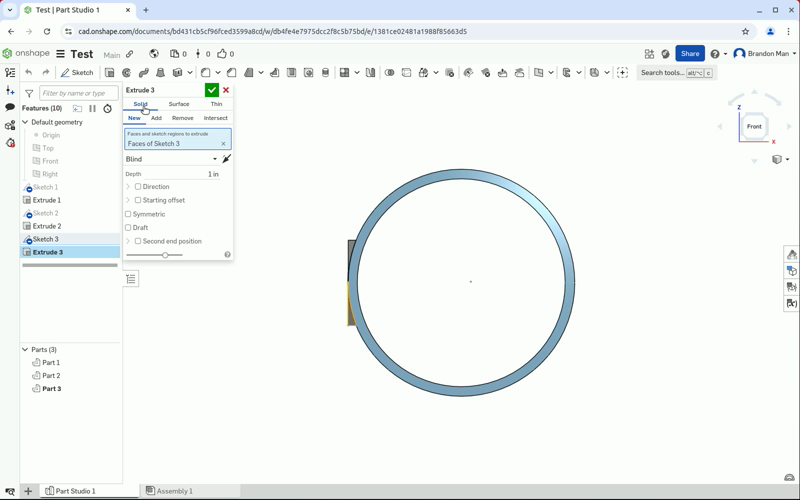
click(143, 106)
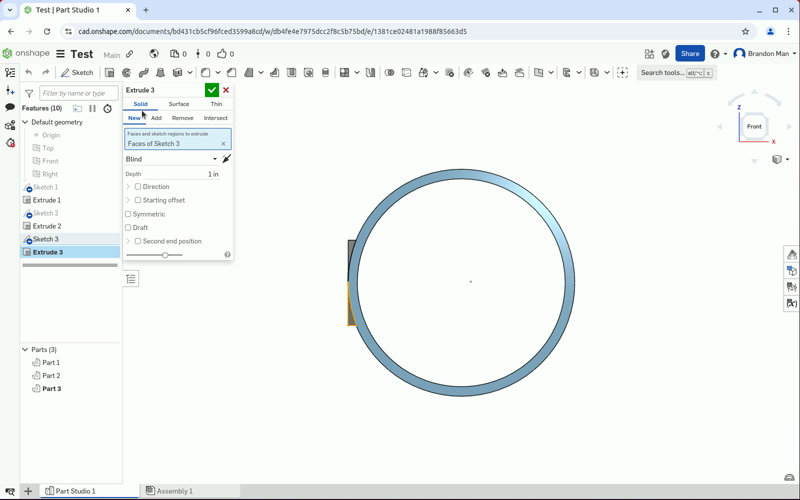
mouse_move(137, 120)
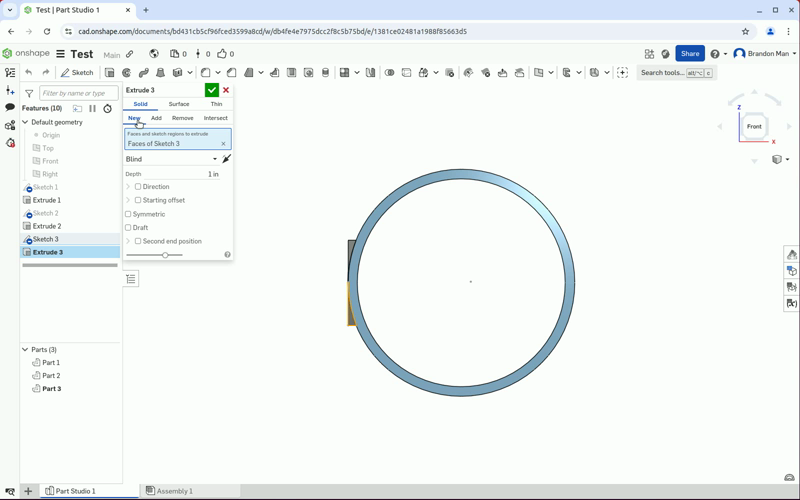
click(137, 120)
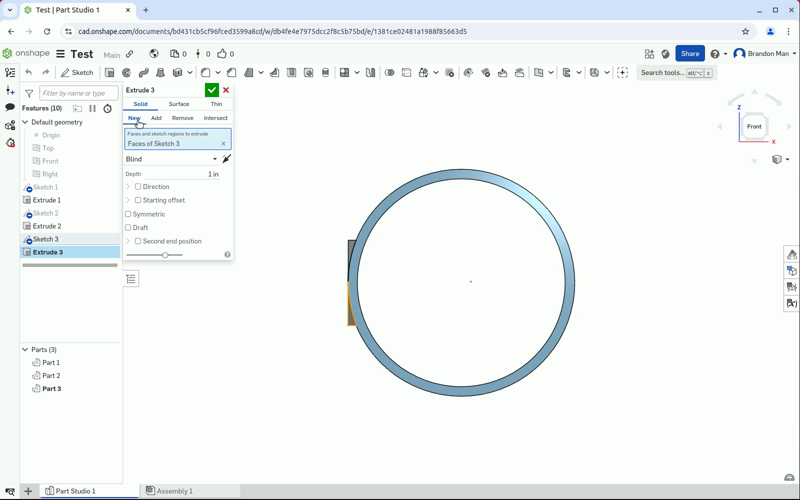
key(tab, 4)
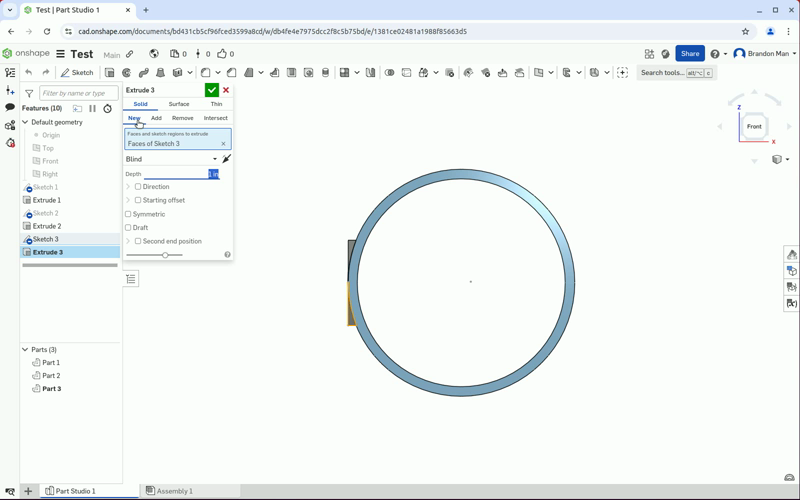
text(8.666)
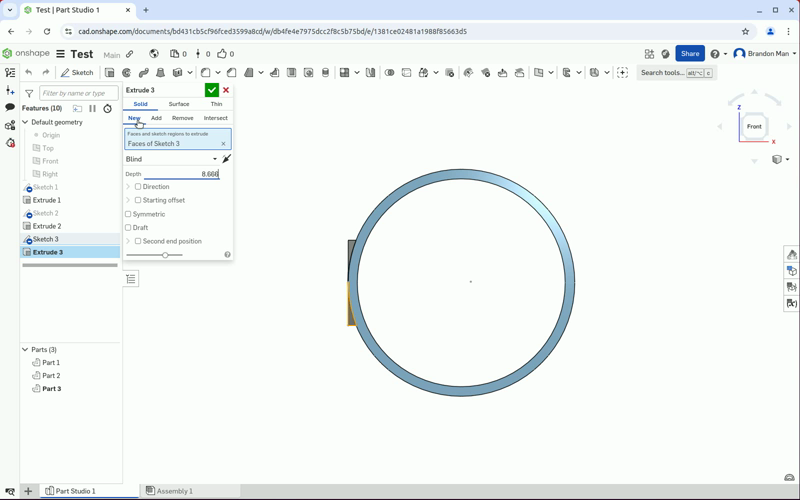
key(tab, 3)
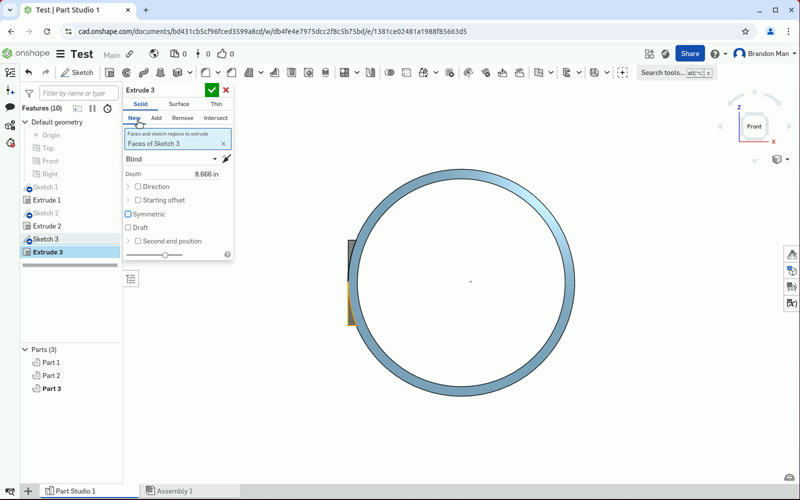
key(space)
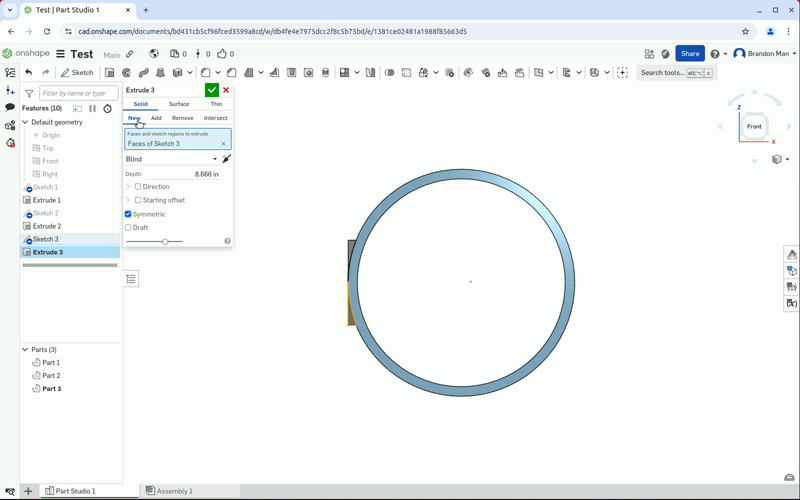
key(enter)
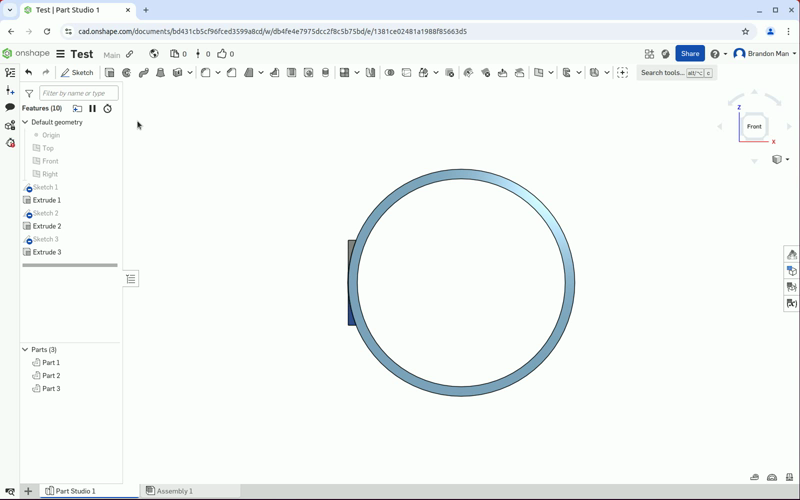
key(shift+h)
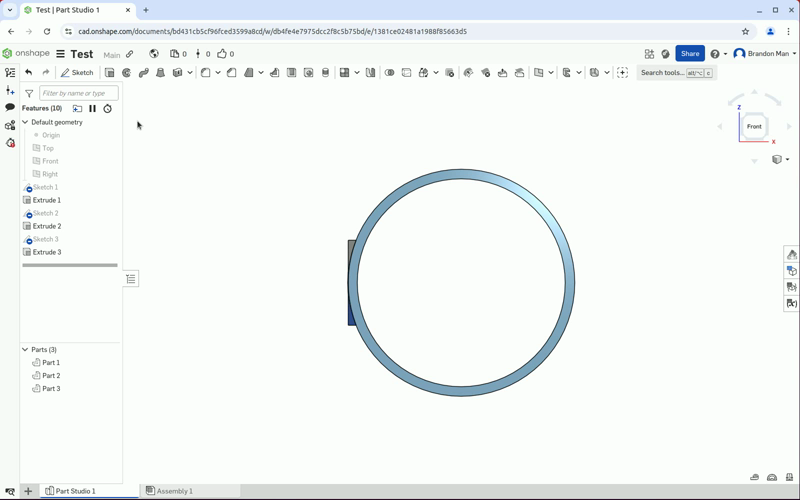
key(shift+h)
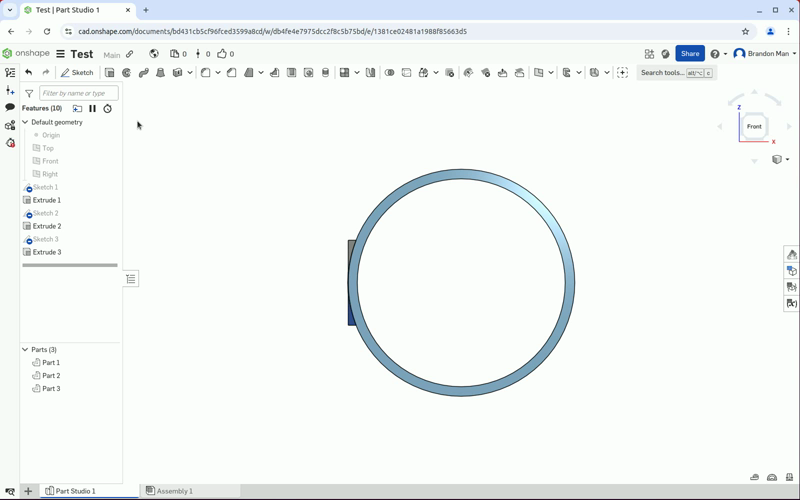
mouse_move(73, 189)
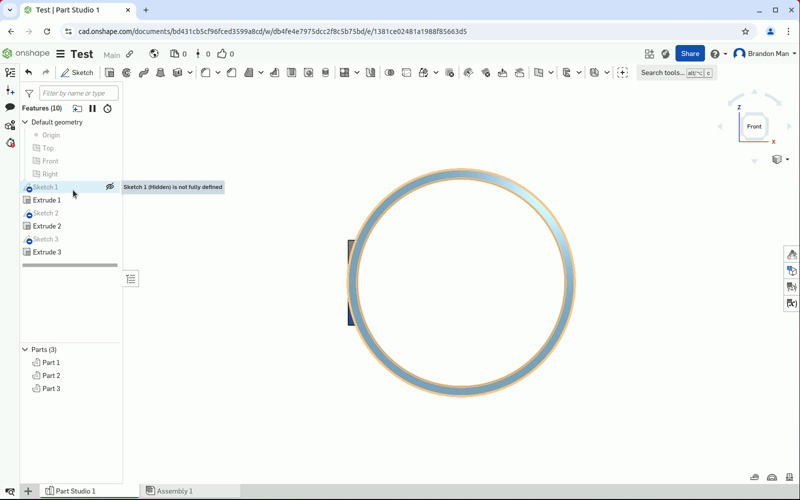
click(73, 189)
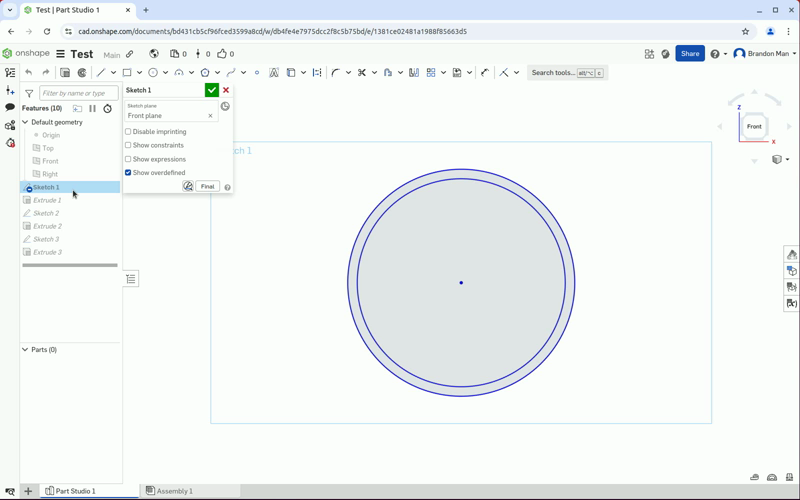
mouse_move(229, 92)
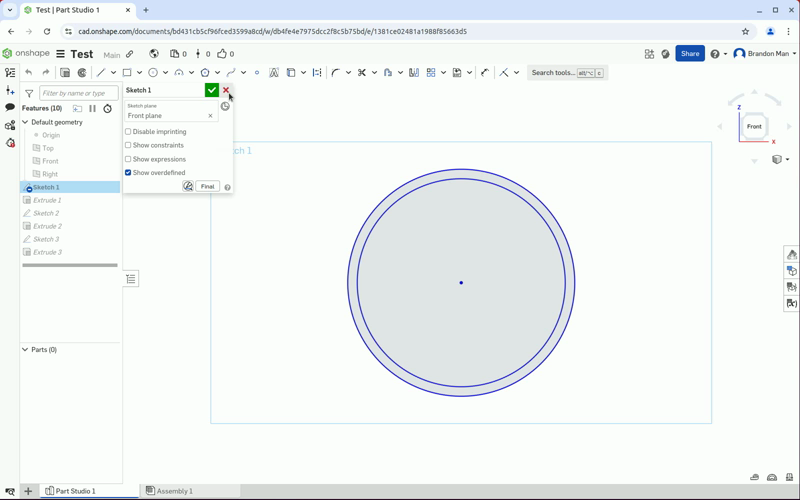
click(229, 92)
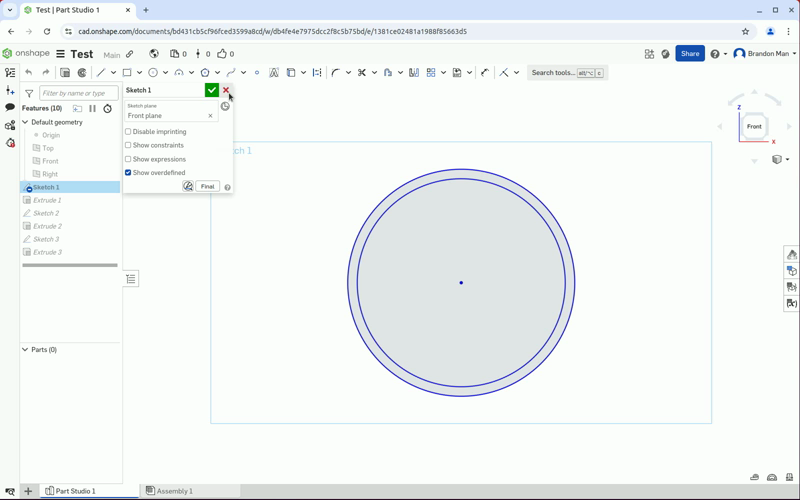
key(shift+s)
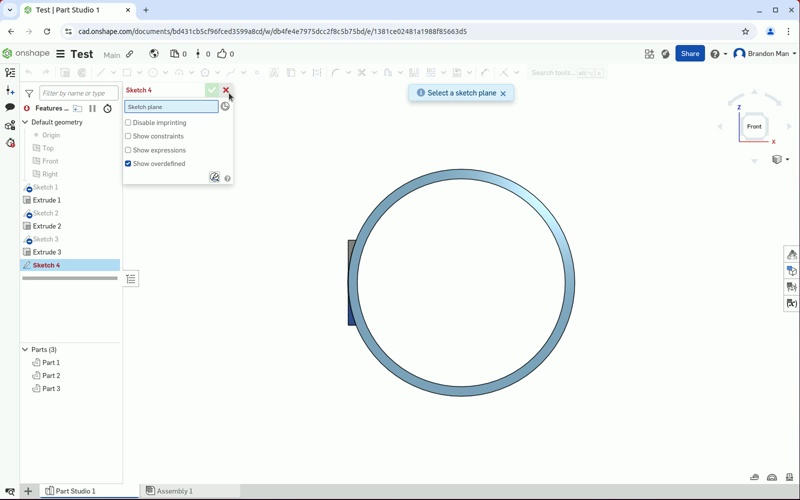
mouse_move(73, 163)
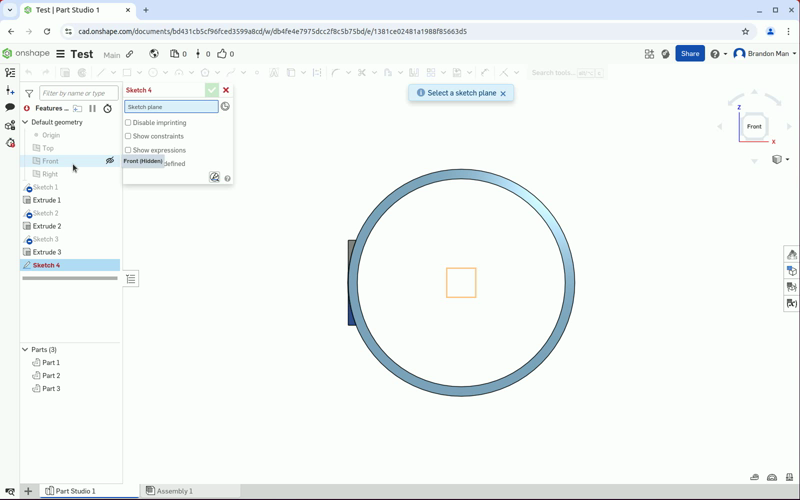
click(73, 163)
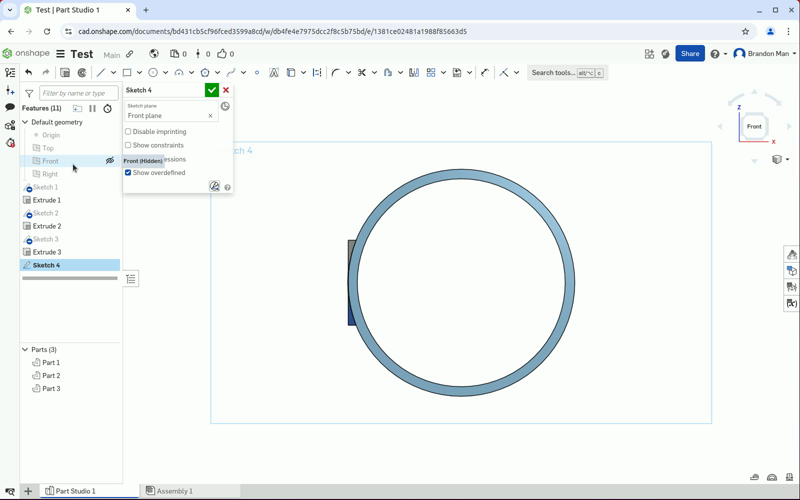
mouse_move(73, 352)
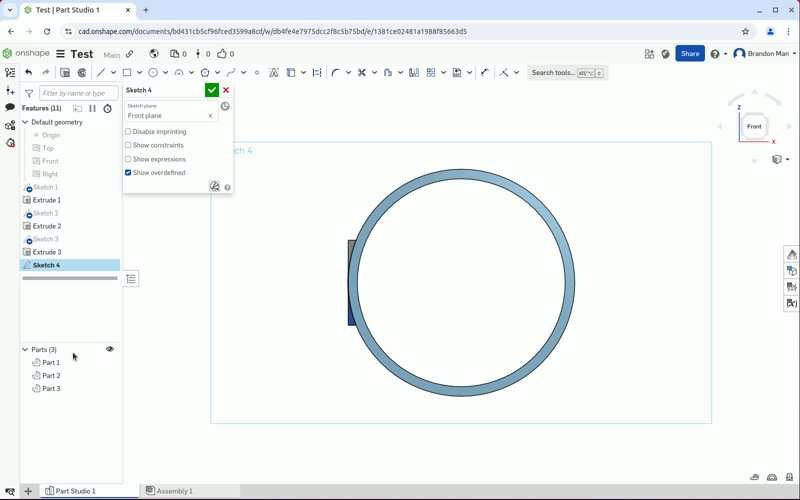
key(y)
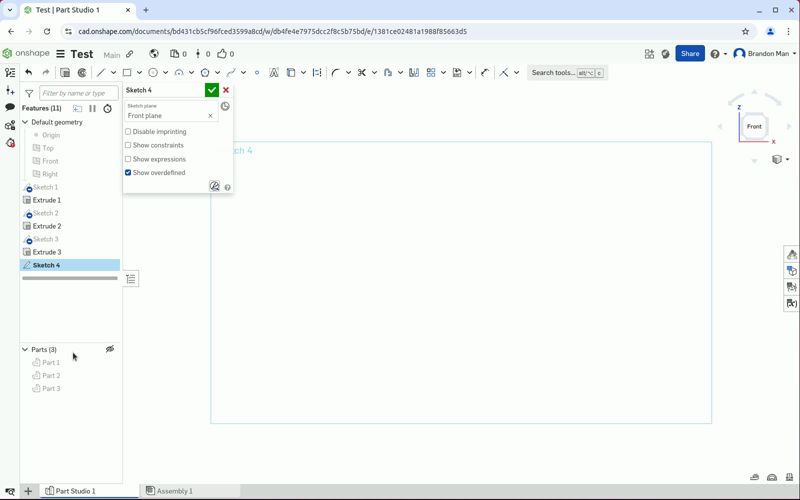
key(a)
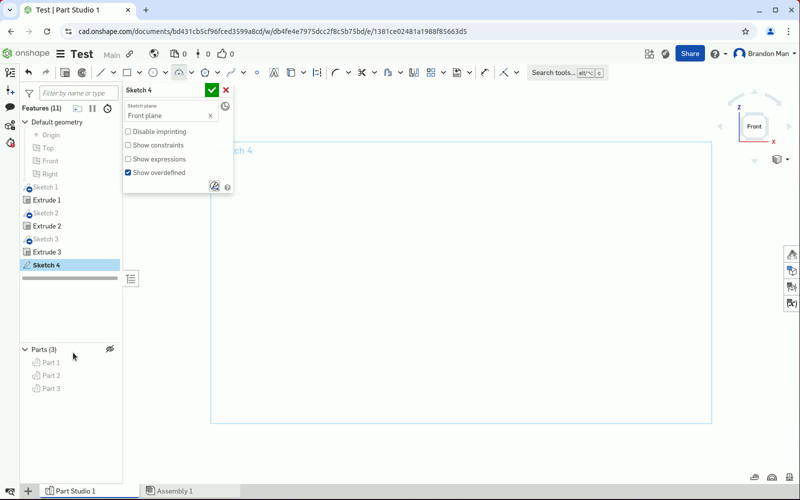
key_down(shift)
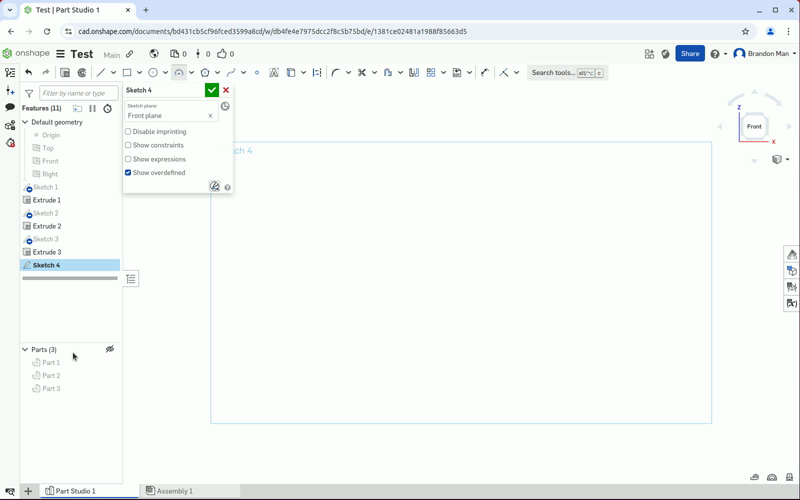
mouse_move(418, 178)
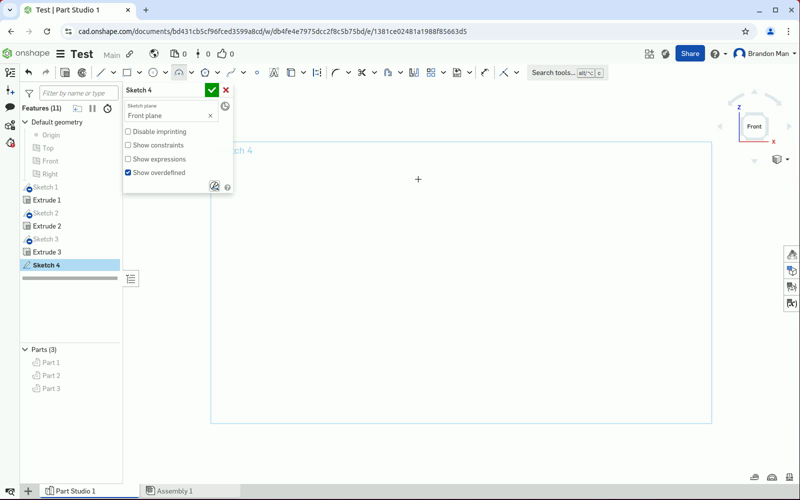
click(418, 178)
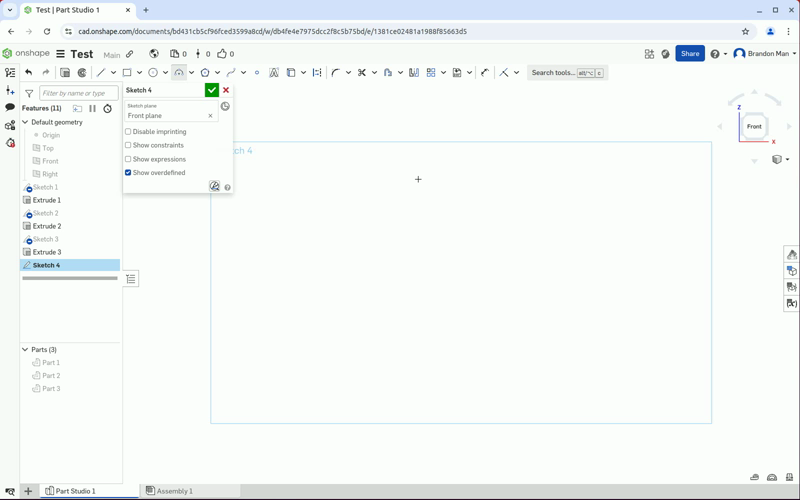
key_up(shift)
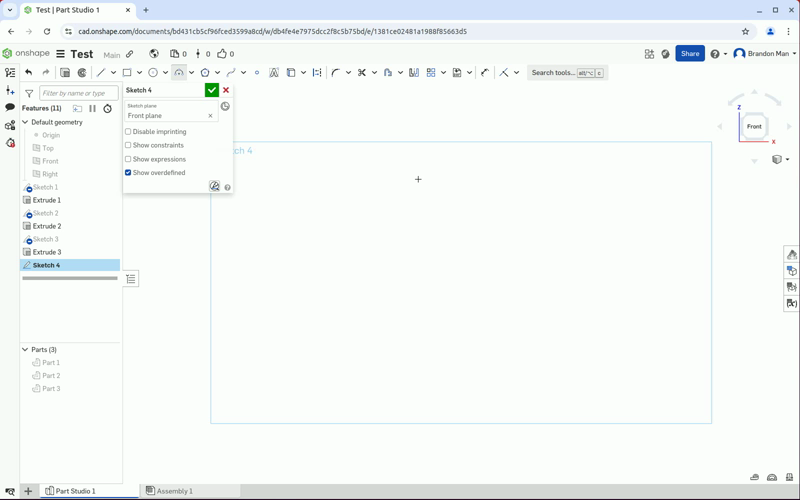
key_down(shift)
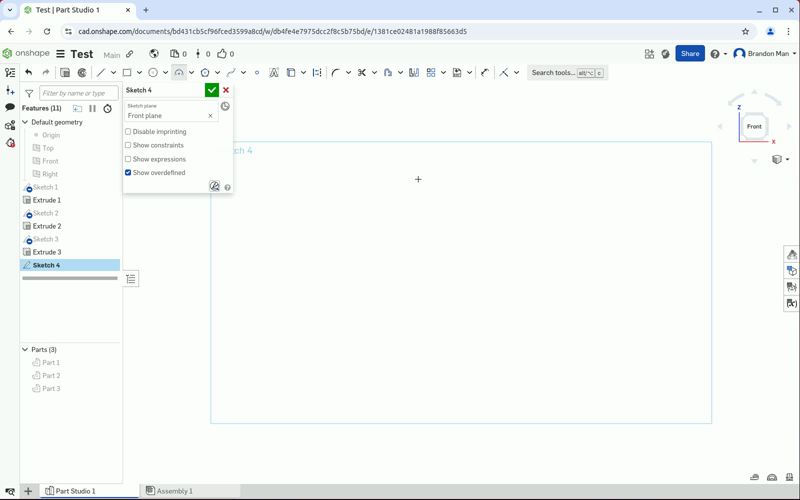
mouse_move(461, 170)
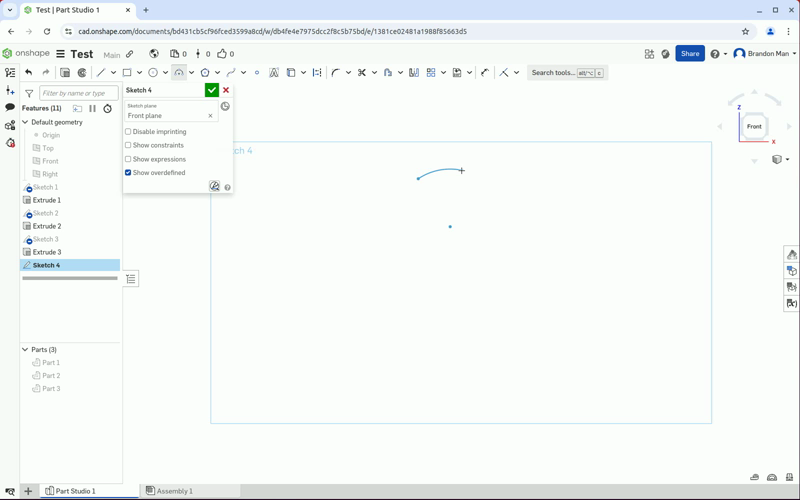
click(461, 170)
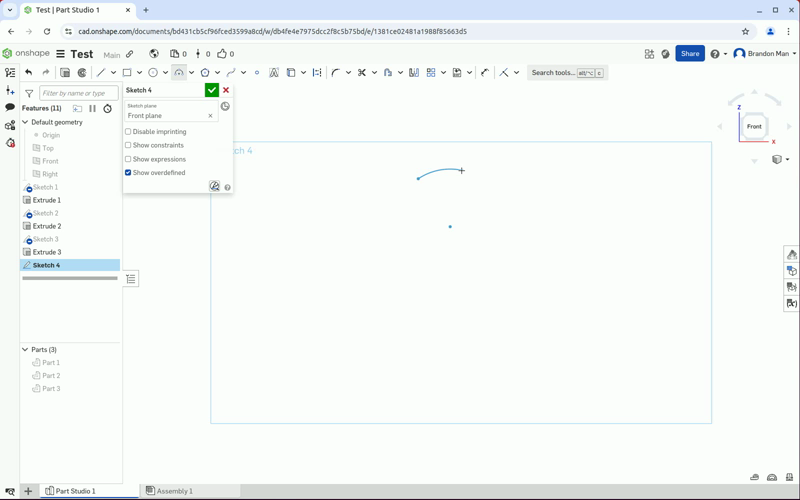
mouse_move(439, 172)
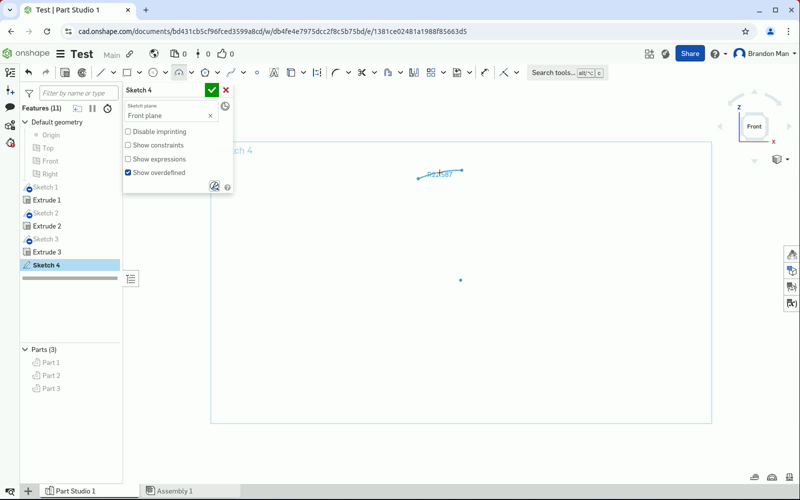
click(439, 172)
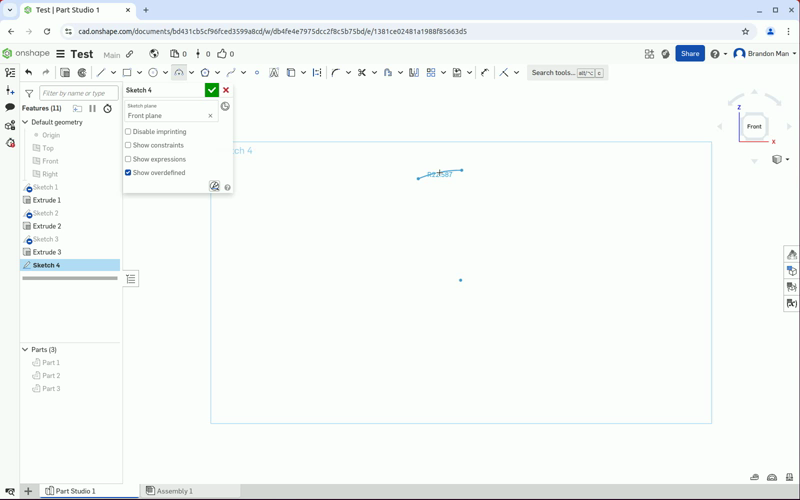
key_up(shift)
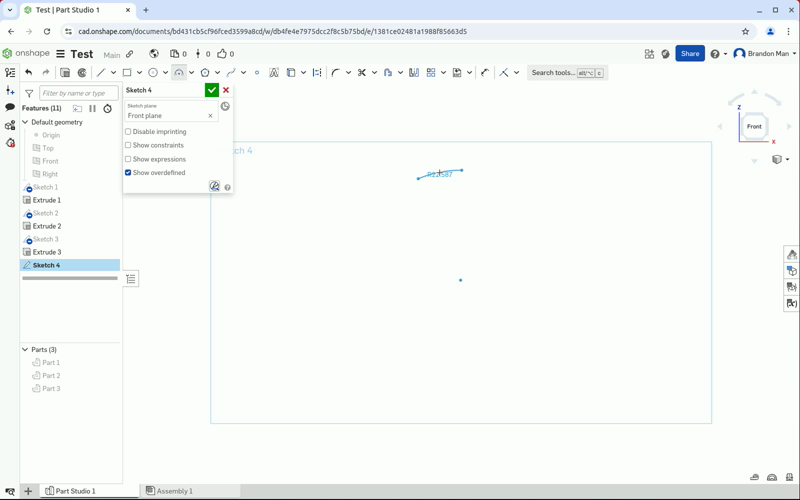
key(esc)
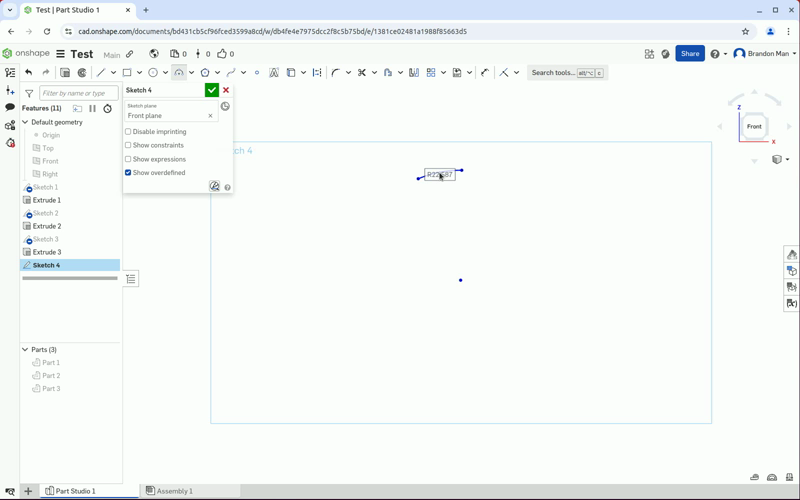
key(l)
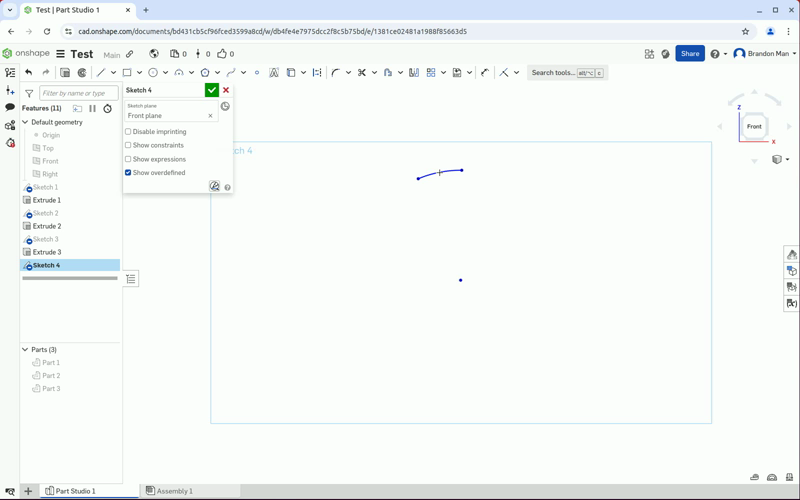
mouse_move(461, 170)
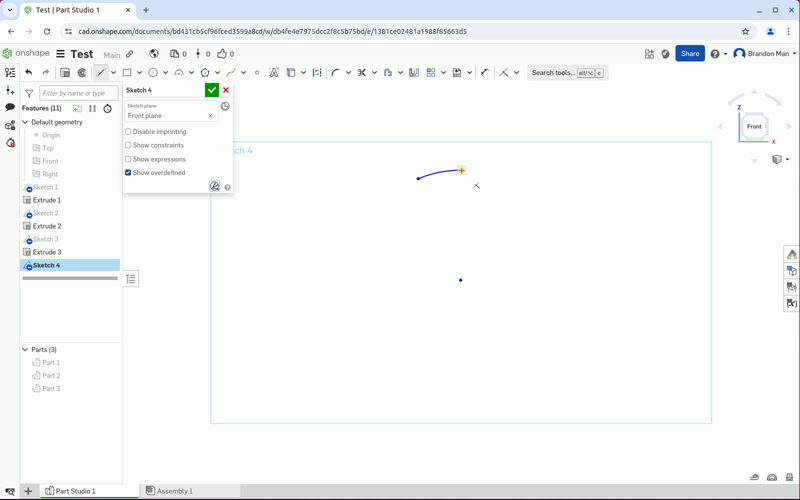
click(461, 170)
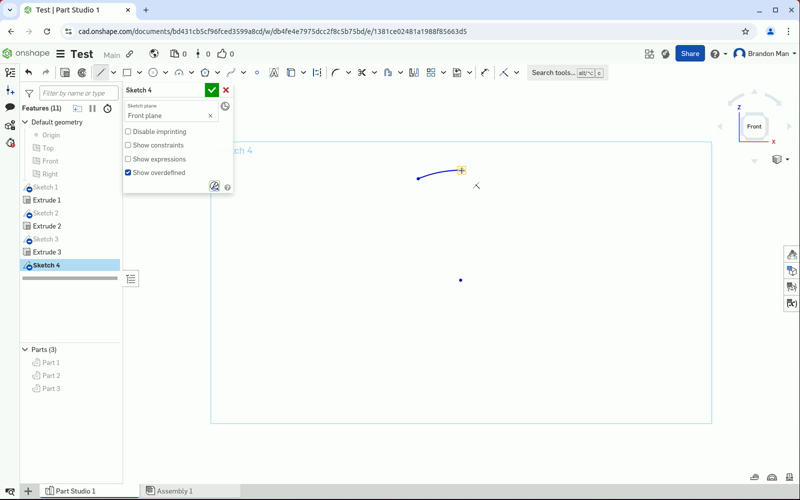
key_down(shift)
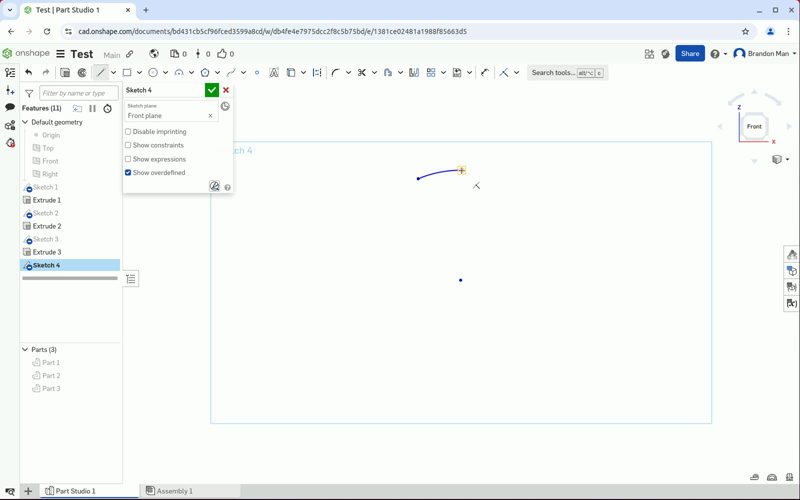
mouse_move(491, 170)
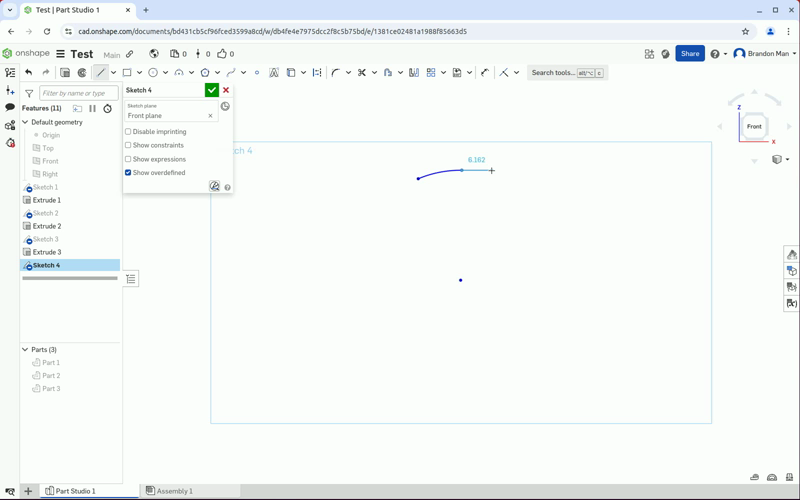
mouse_move(418, 170)
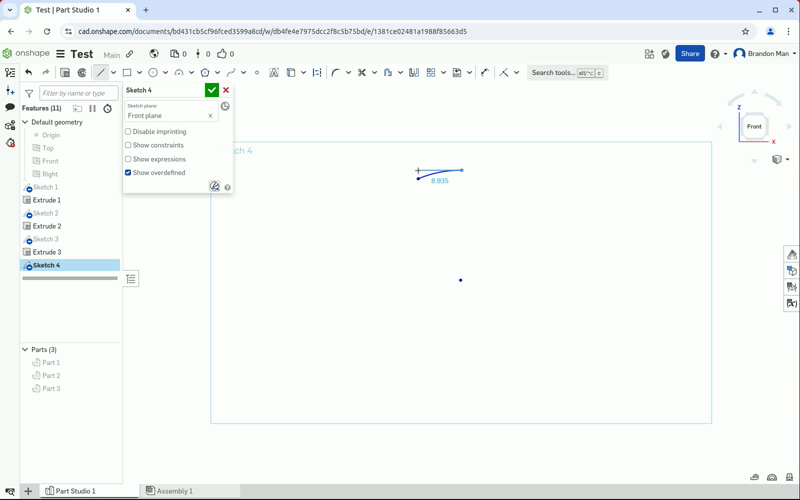
click(418, 170)
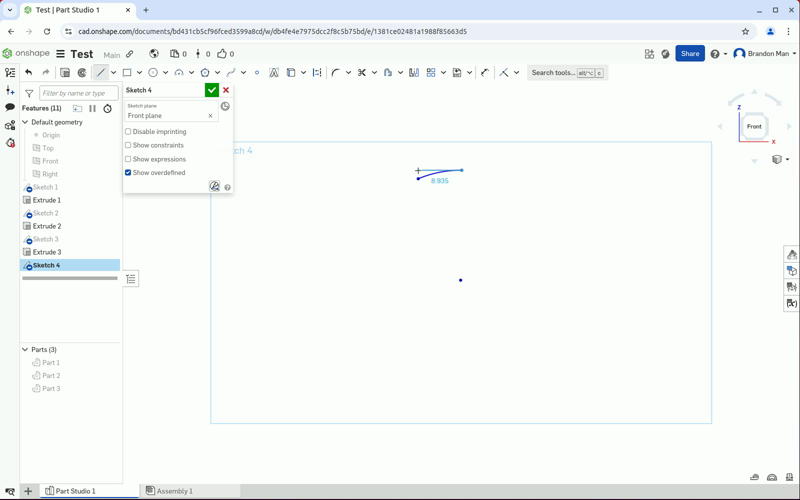
key_up(shift)
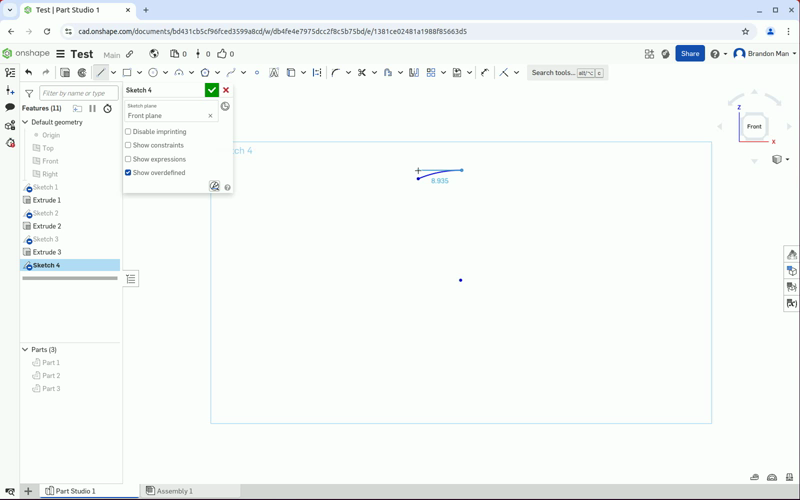
mouse_move(448, 170)
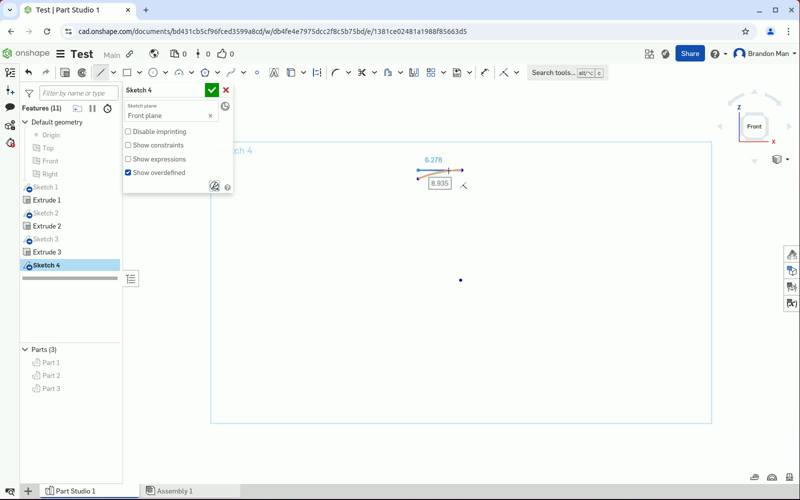
key_down(shift)
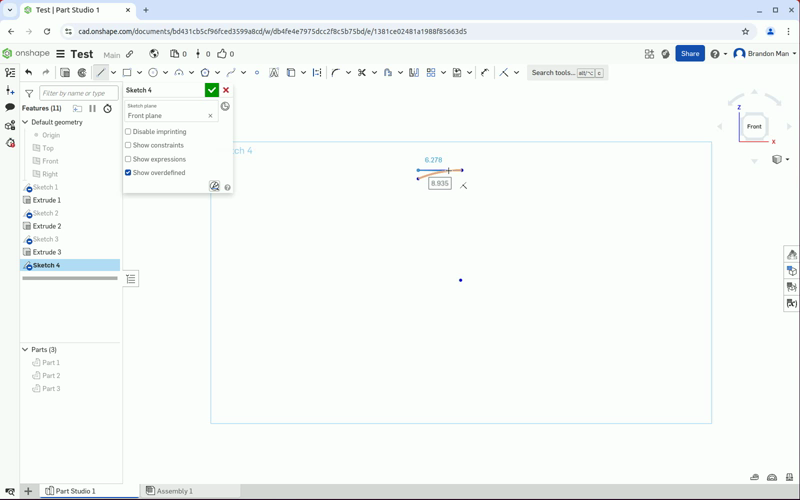
mouse_move(418, 178)
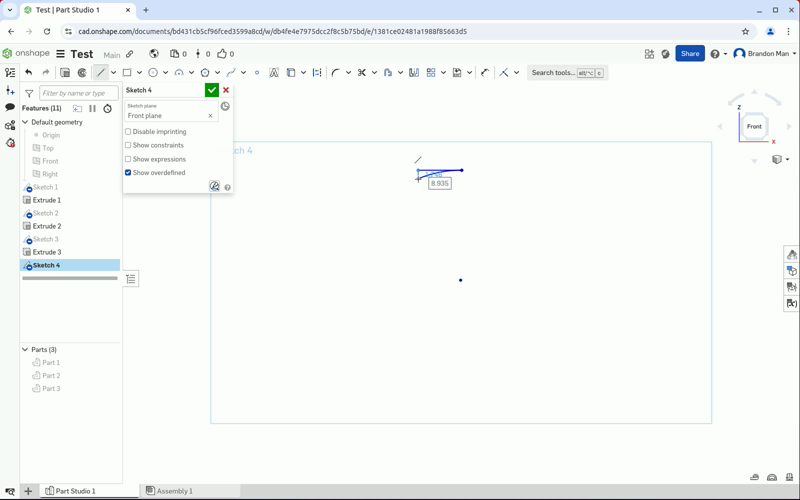
key_up(shift)
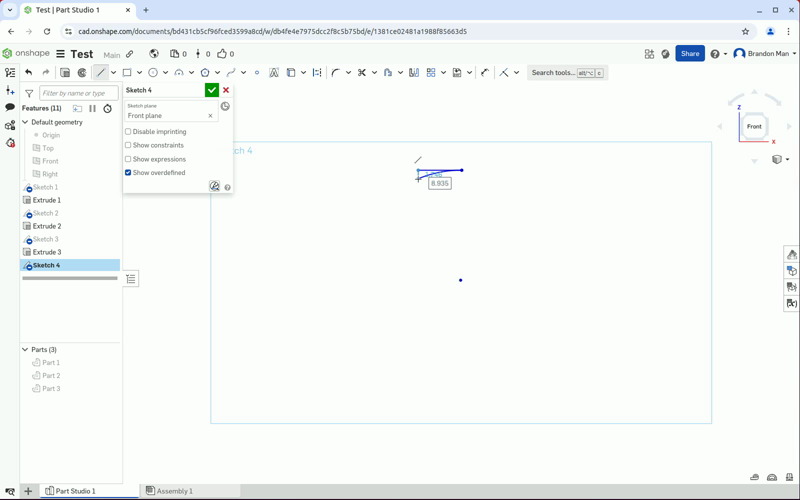
click(418, 178)
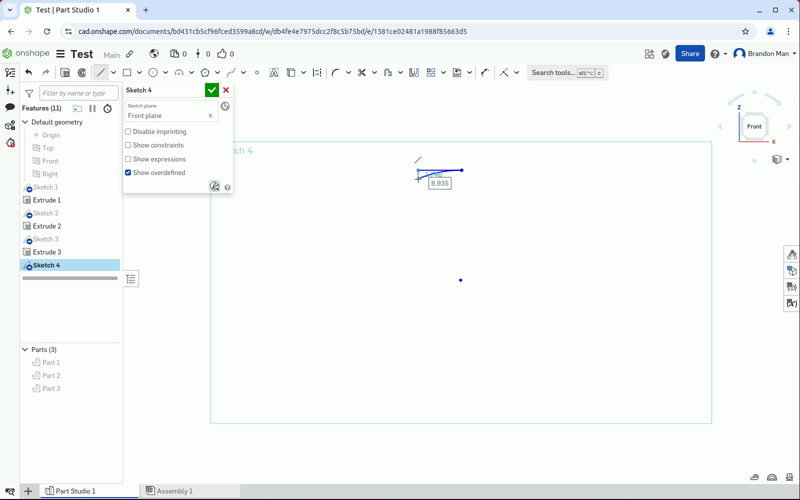
key(esc)
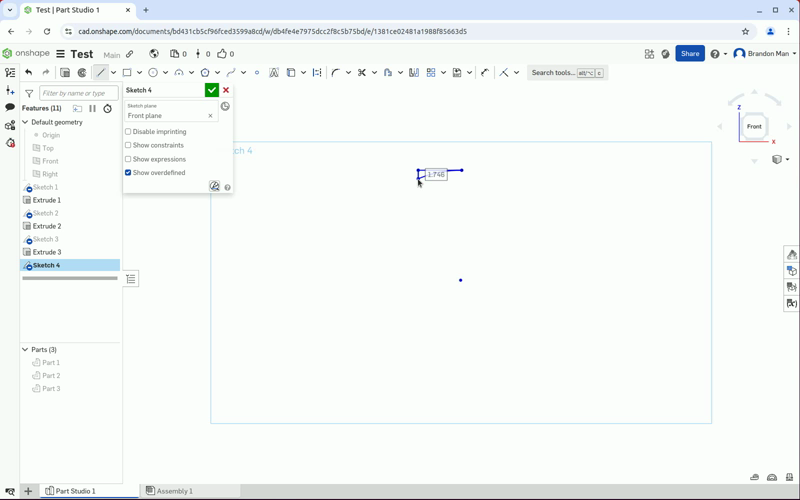
mouse_move(420, 174)
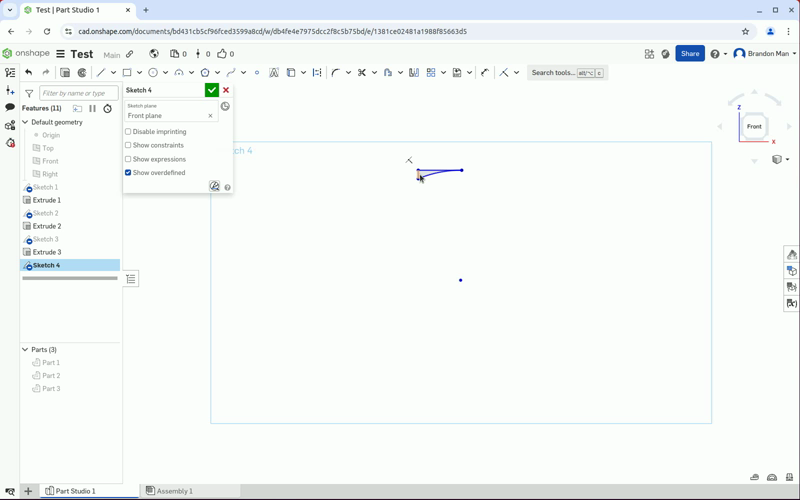
scroll(6)
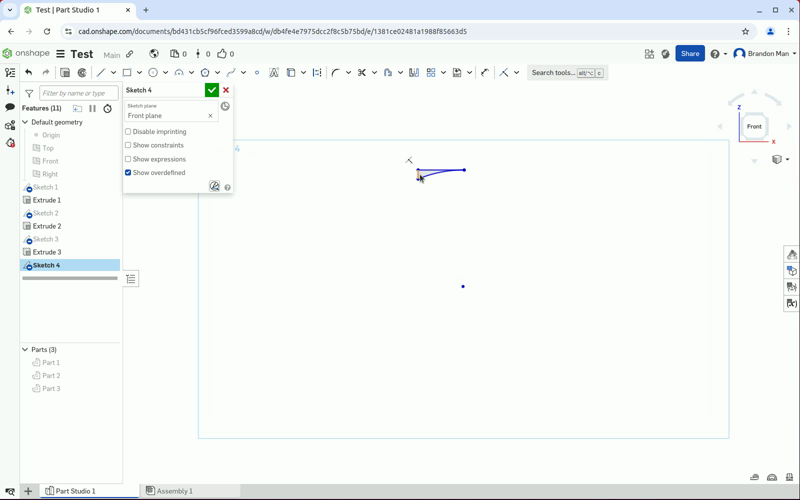
scroll(6)
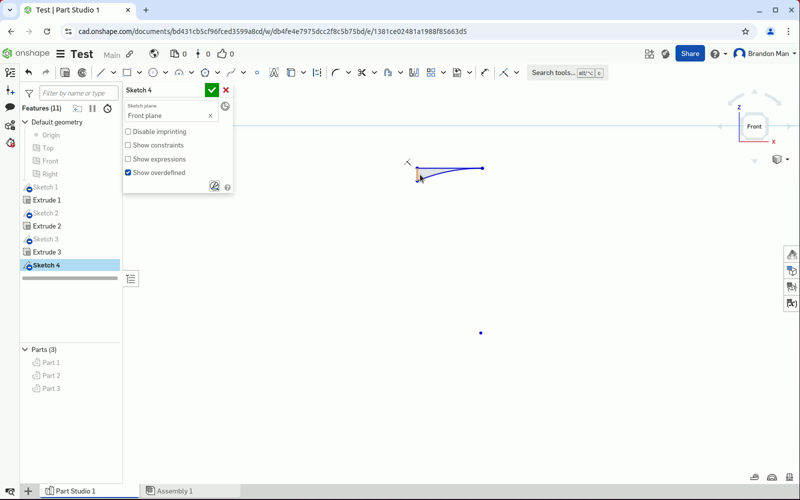
scroll(6)
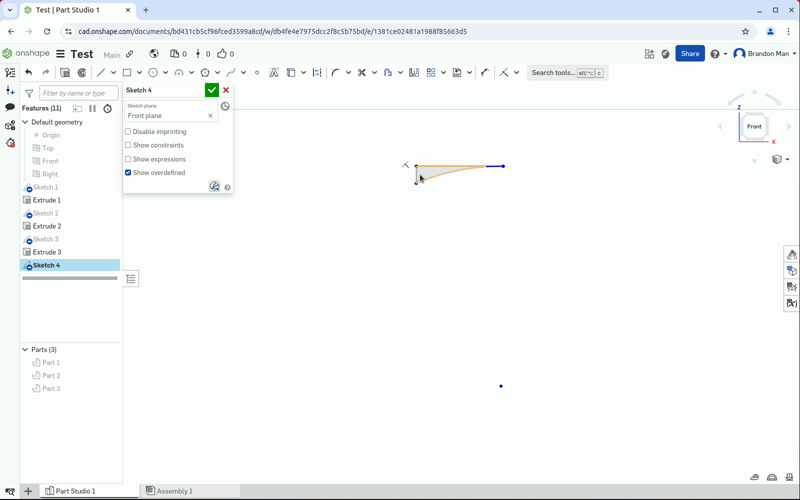
scroll(6)
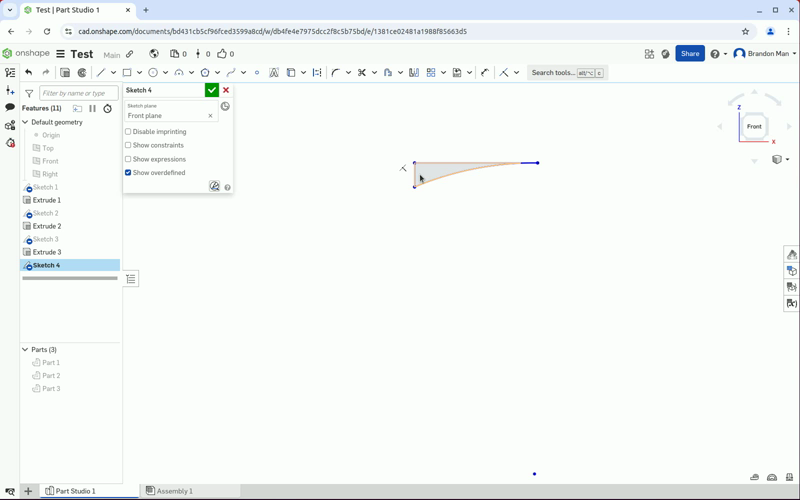
scroll(6)
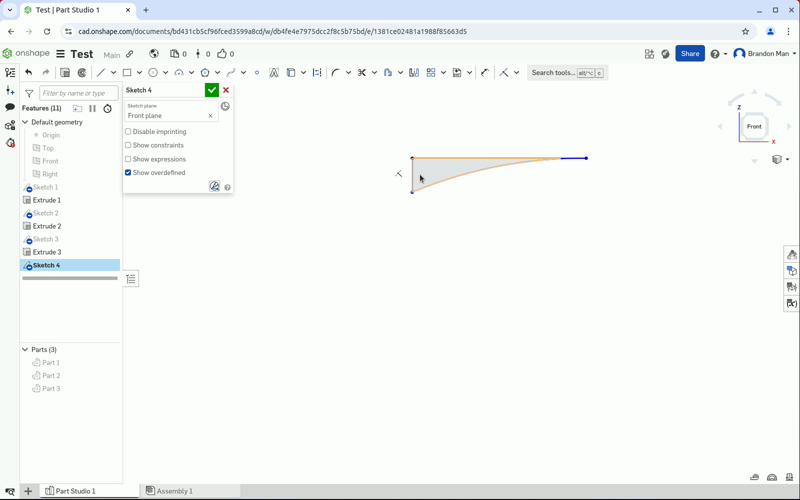
scroll(6)
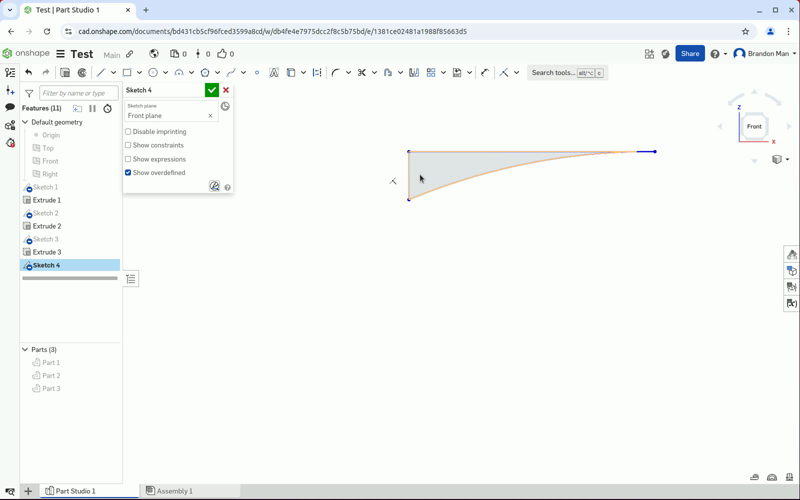
scroll(6)
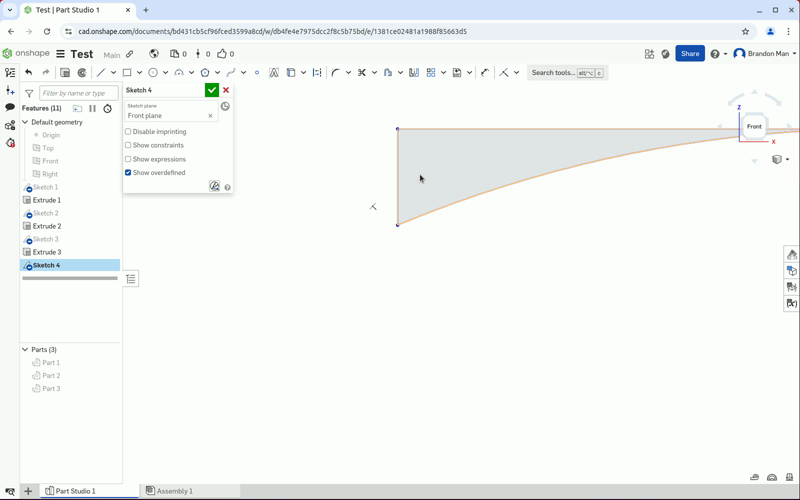
click(420, 174)
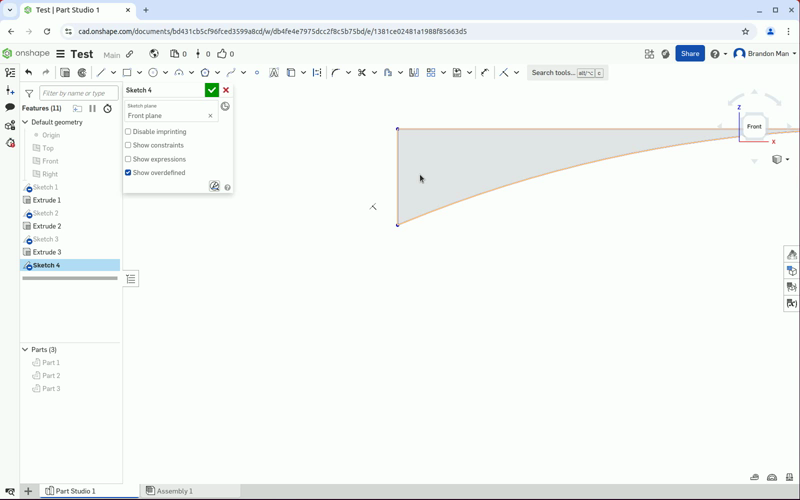
scroll(-6)
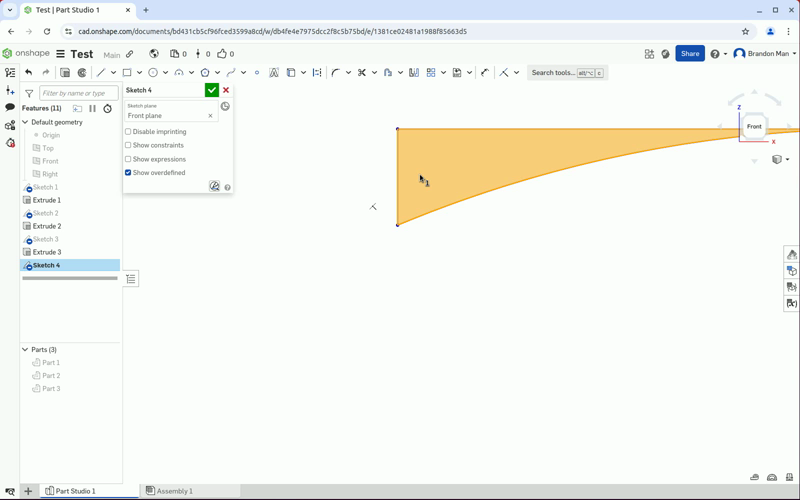
scroll(-6)
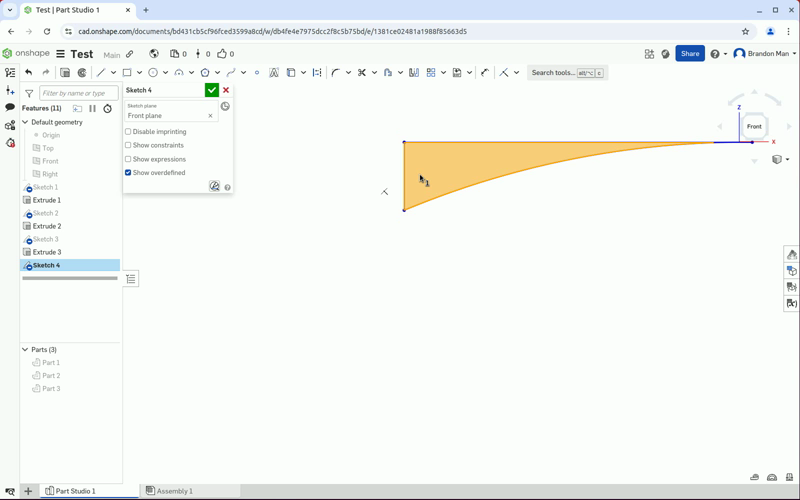
scroll(-6)
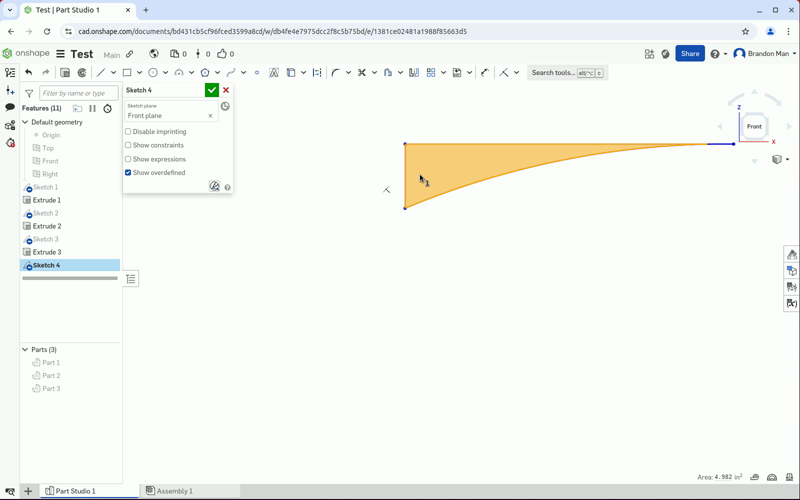
scroll(-6)
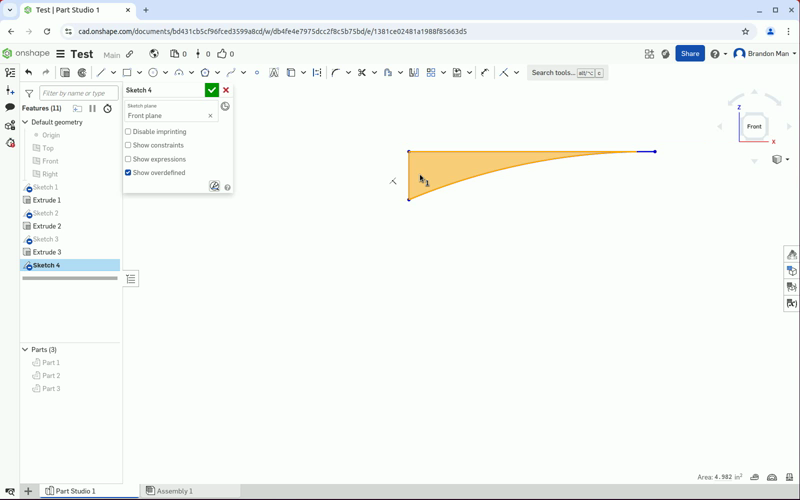
scroll(-6)
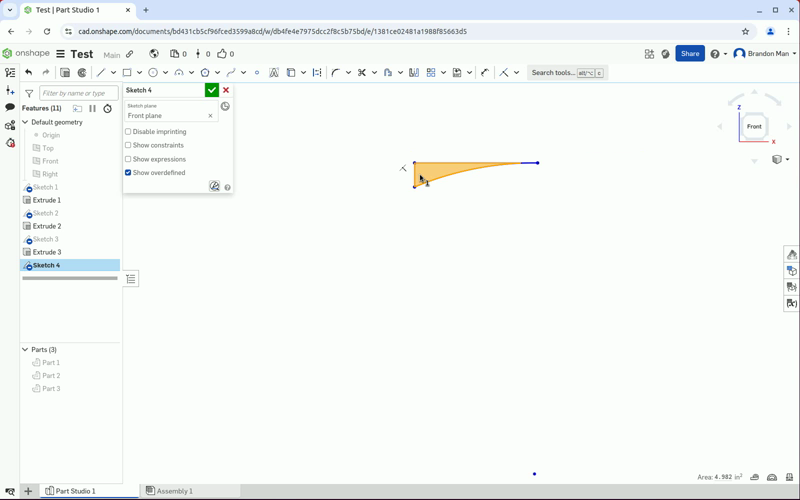
scroll(-6)
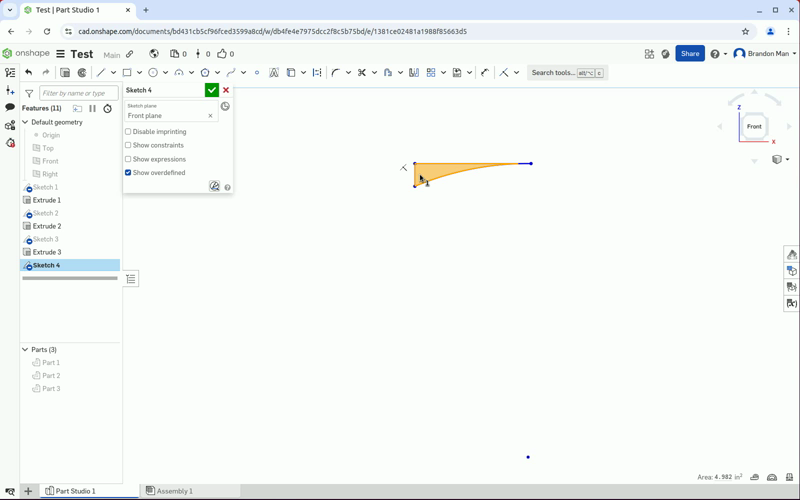
scroll(-6)
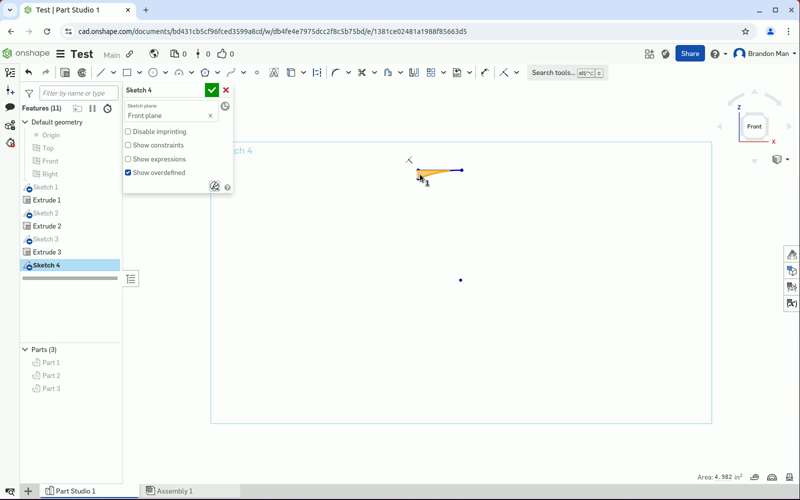
mouse_move(73, 352)
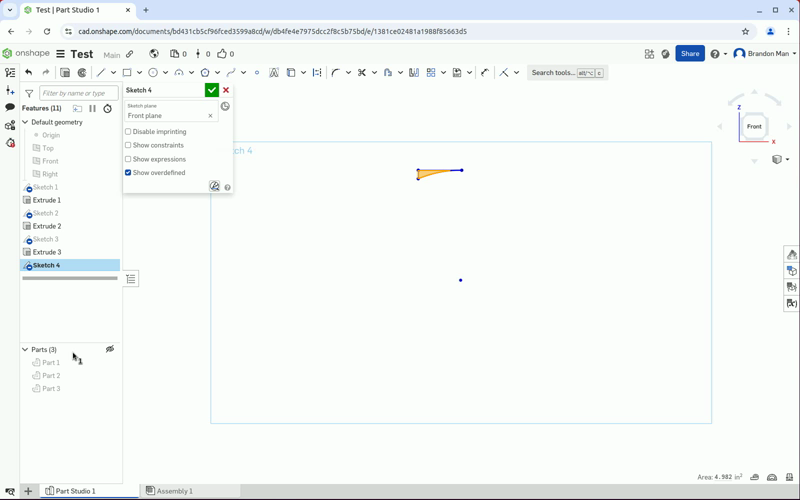
key(shift+y)
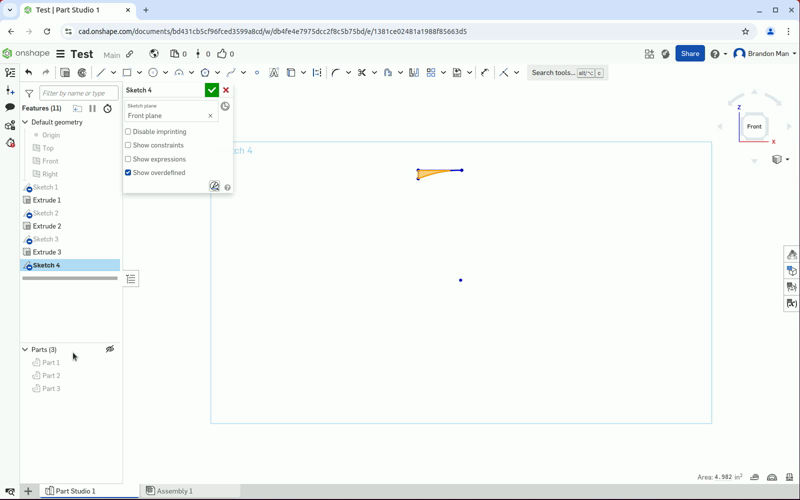
key(shift+e)
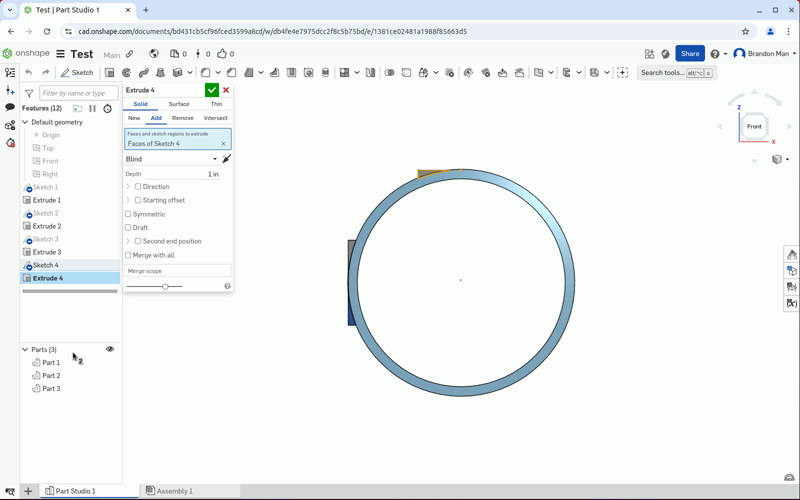
mouse_move(143, 106)
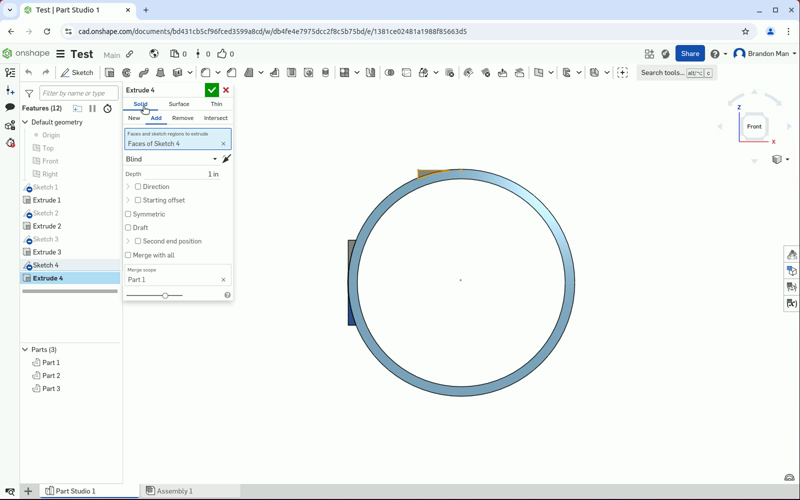
click(143, 106)
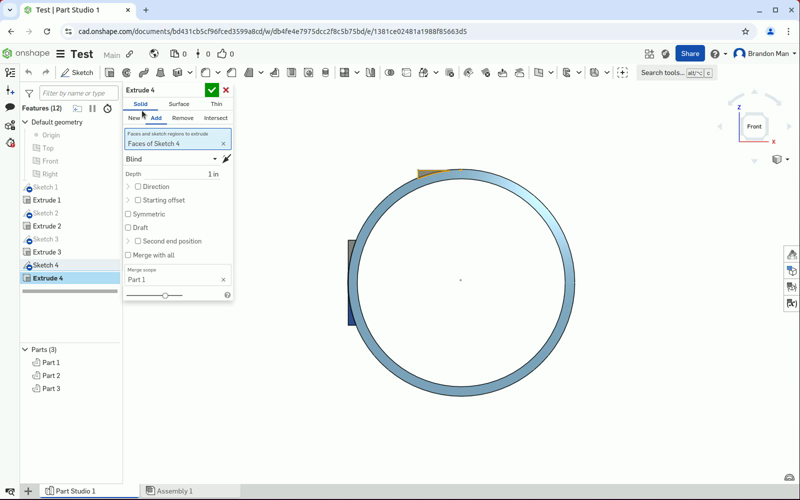
mouse_move(137, 120)
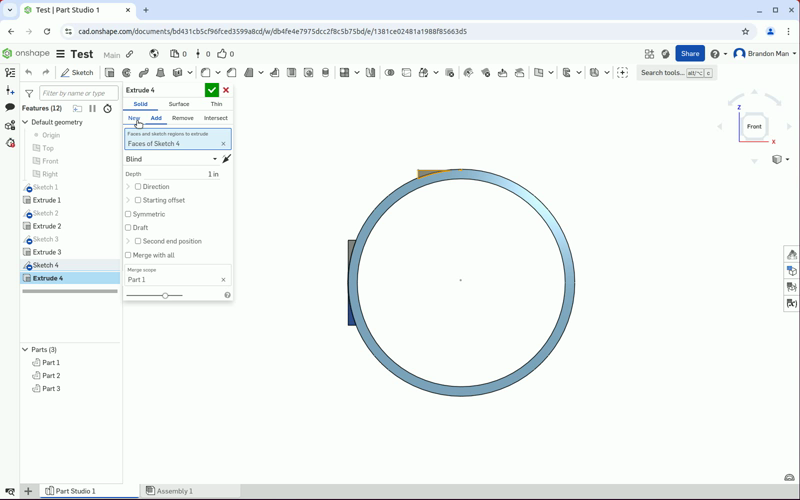
click(137, 120)
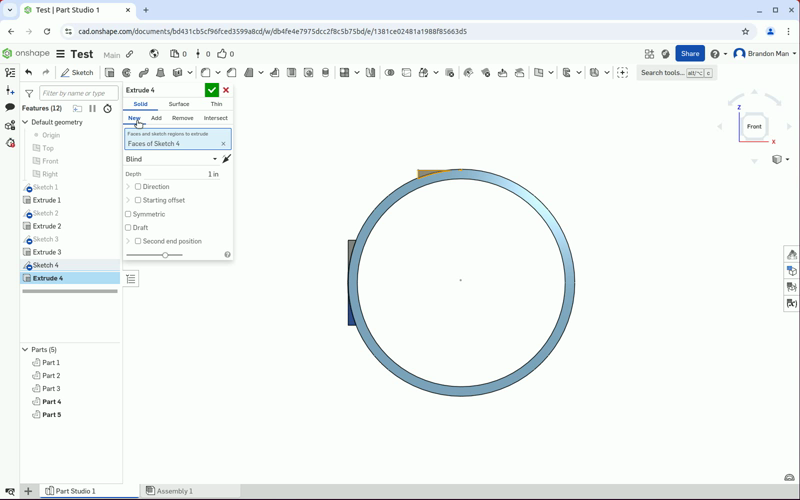
key(tab, 4)
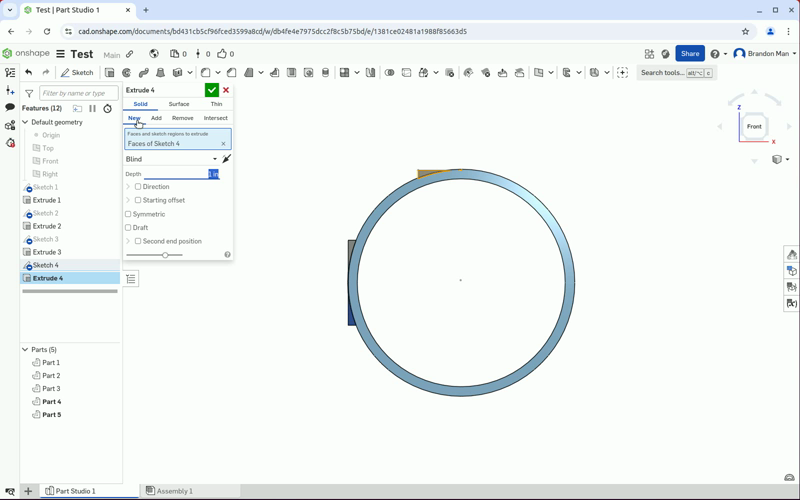
text(8.666)
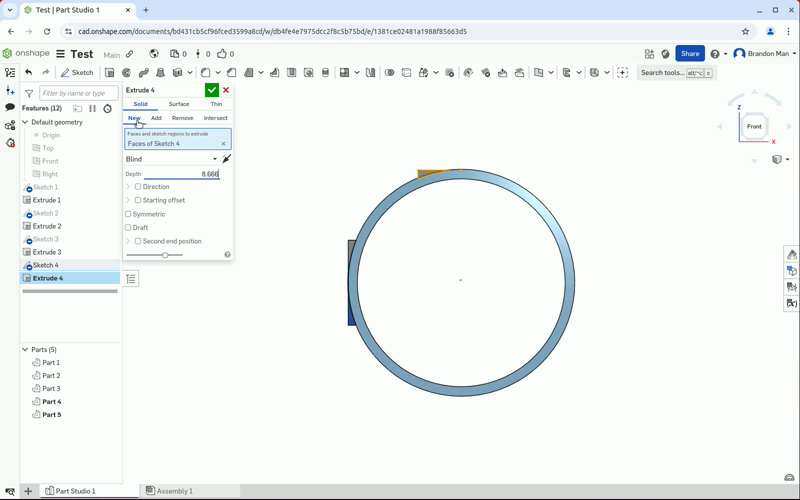
key(tab, 3)
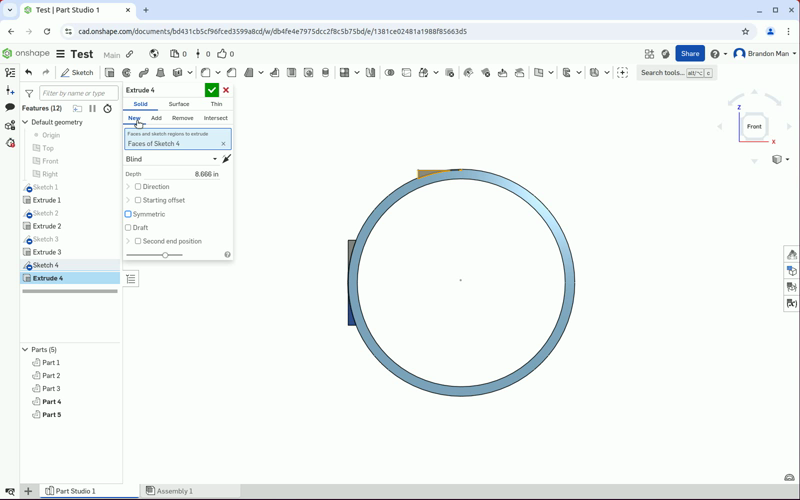
key(space)
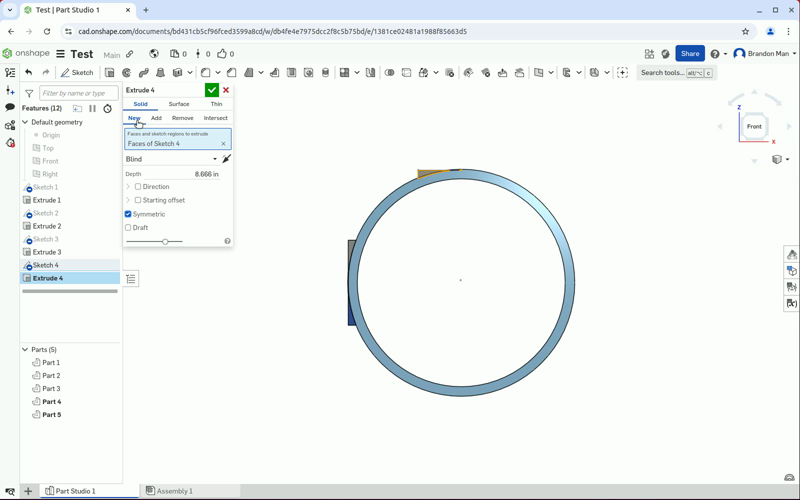
key(enter)
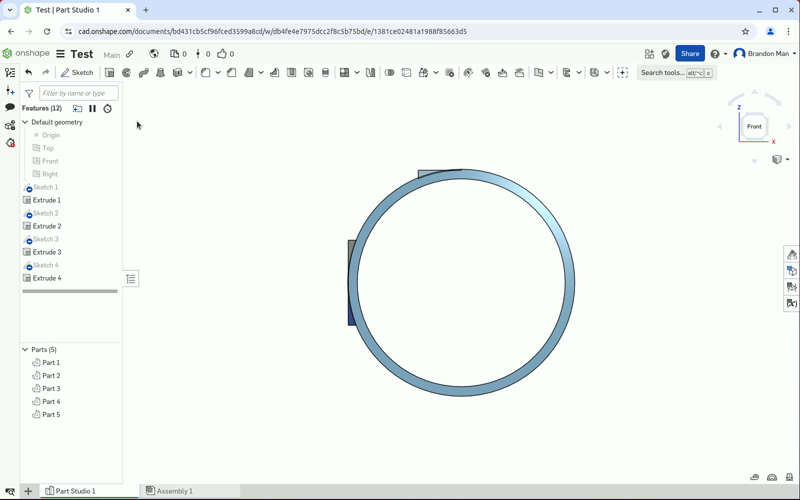
key(shift+h)
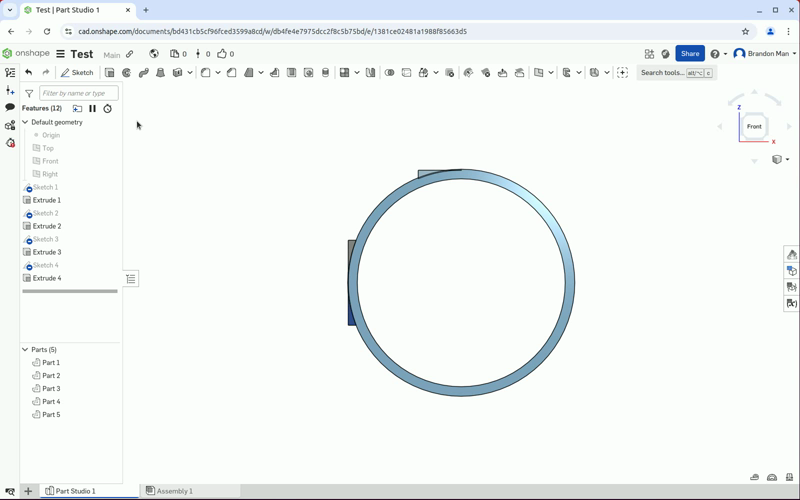
key(shift+h)
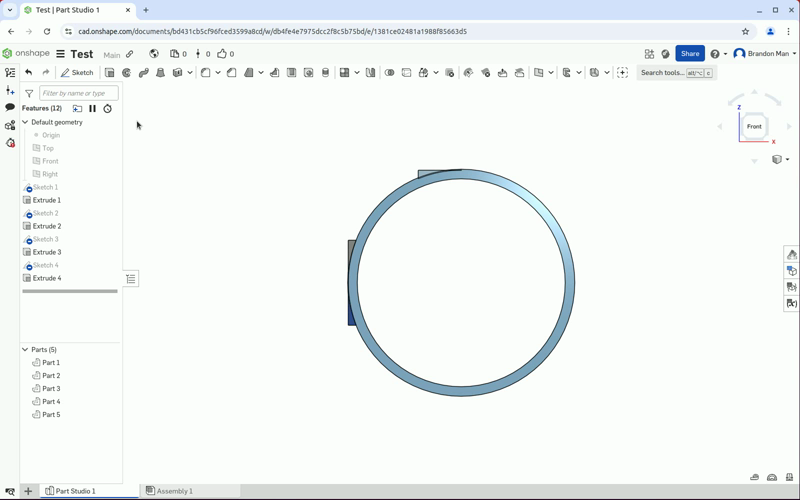
mouse_move(73, 189)
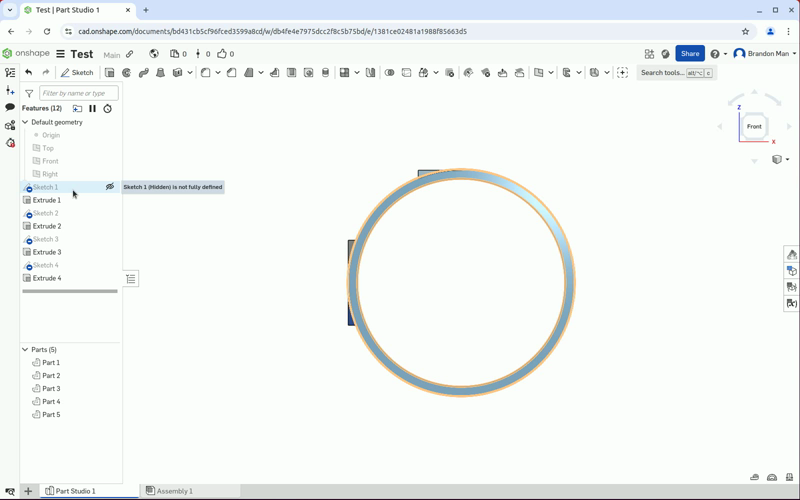
click(73, 189)
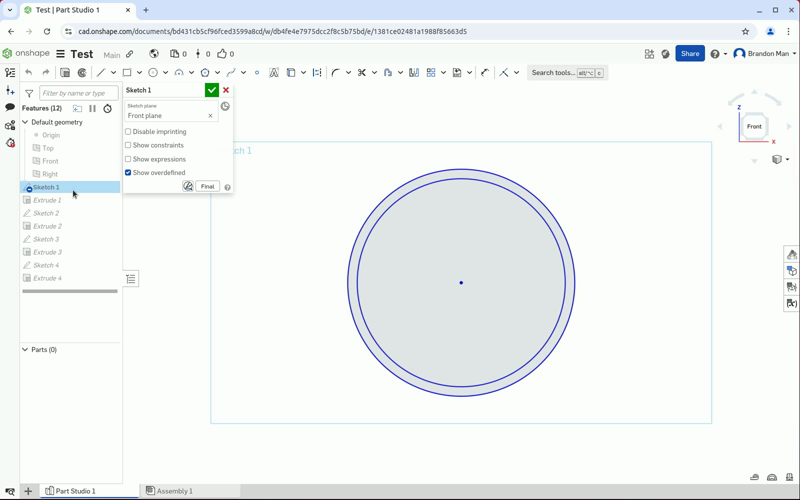
mouse_move(229, 92)
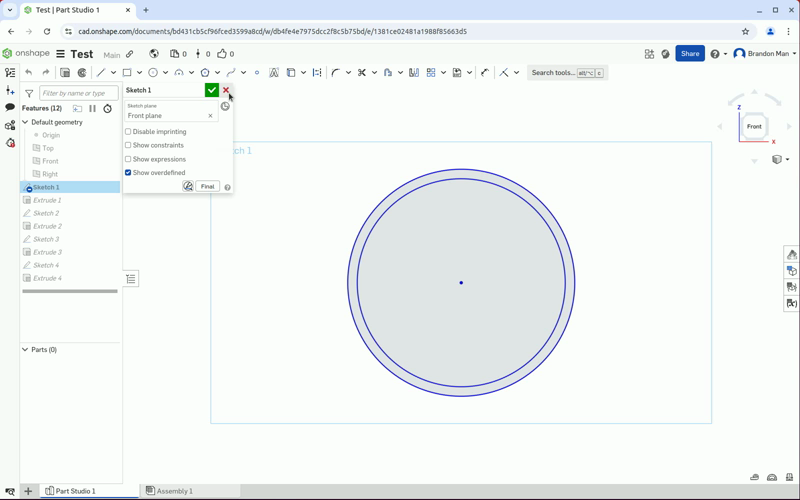
click(229, 92)
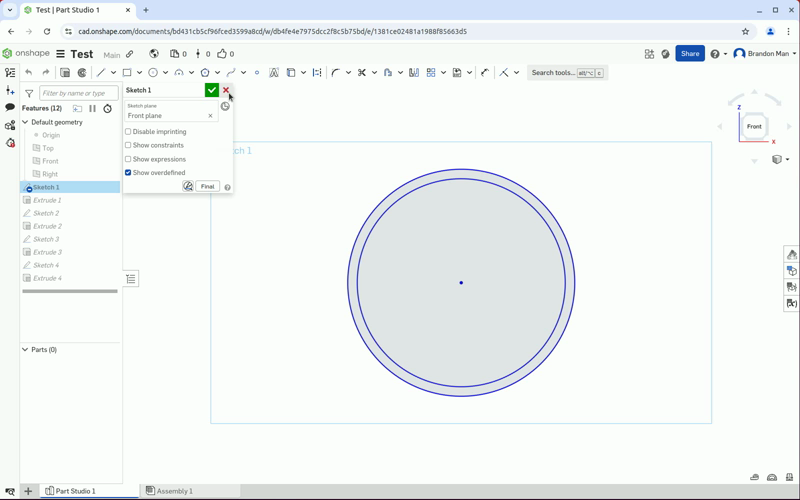
key(shift+s)
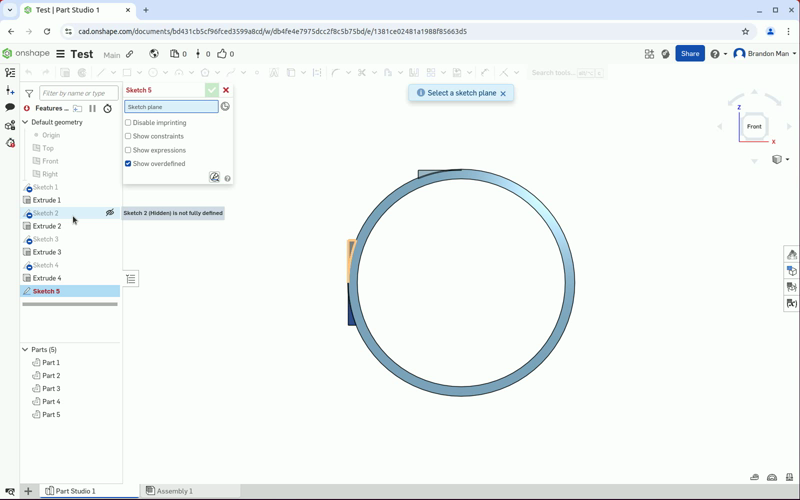
scroll(3)
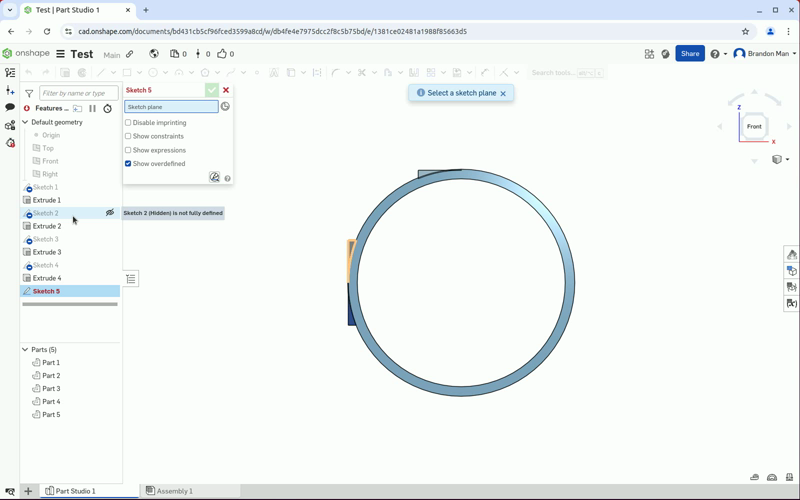
mouse_move(73, 163)
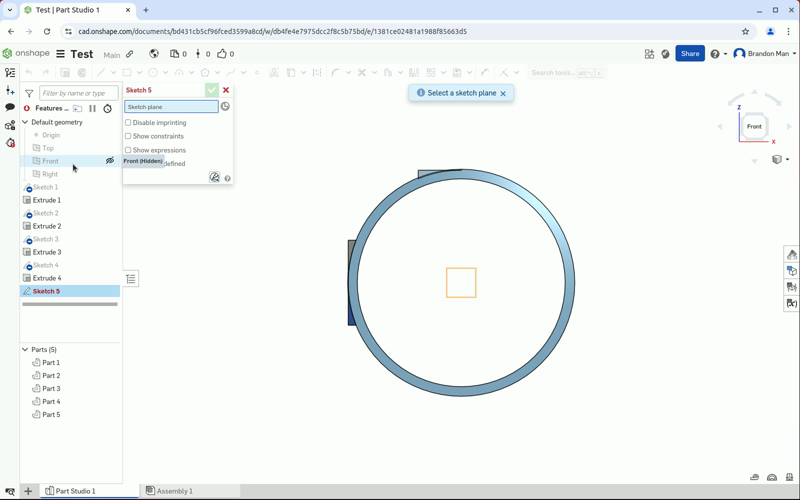
click(73, 163)
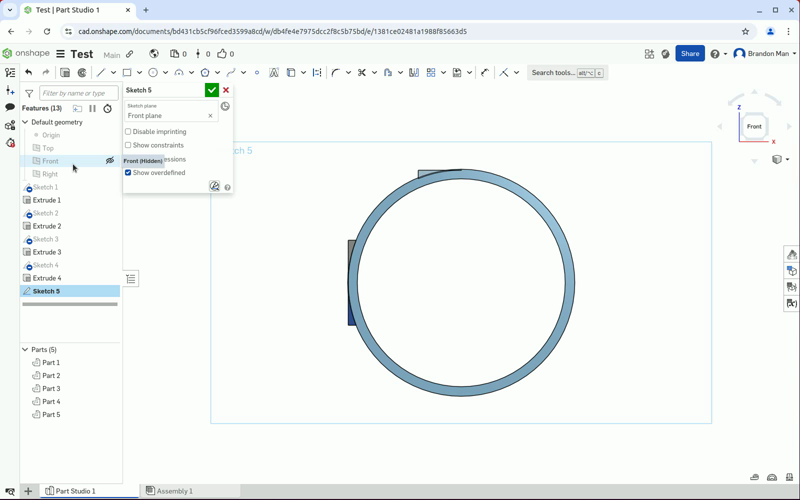
mouse_move(73, 352)
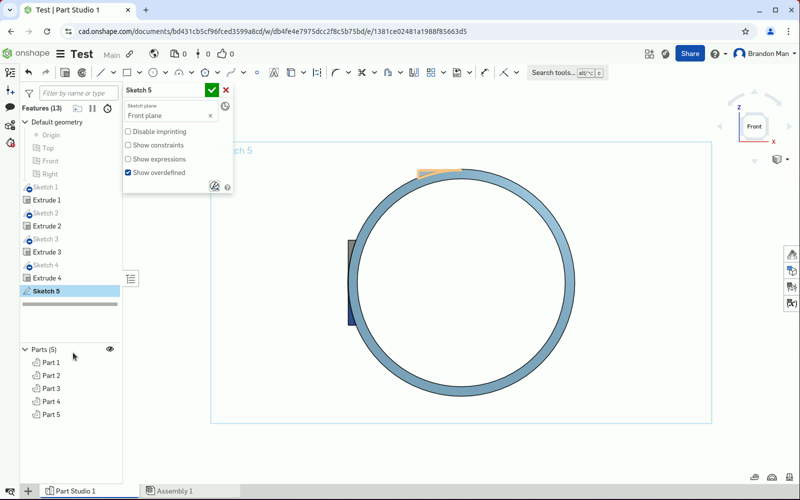
key(y)
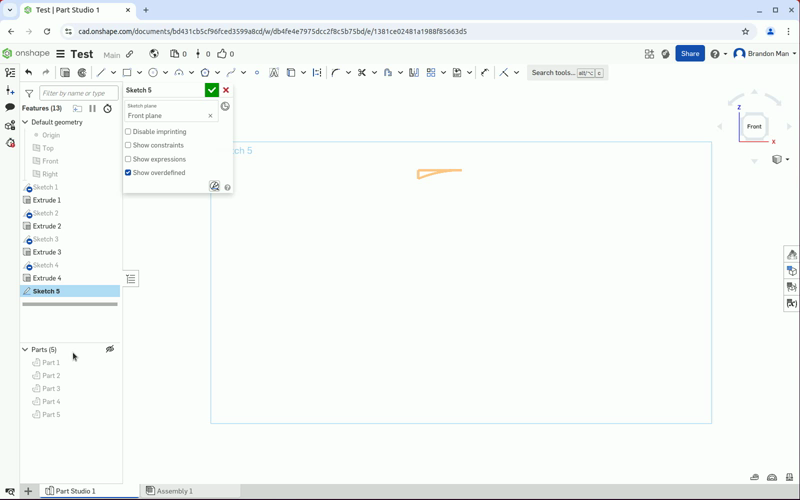
key(a)
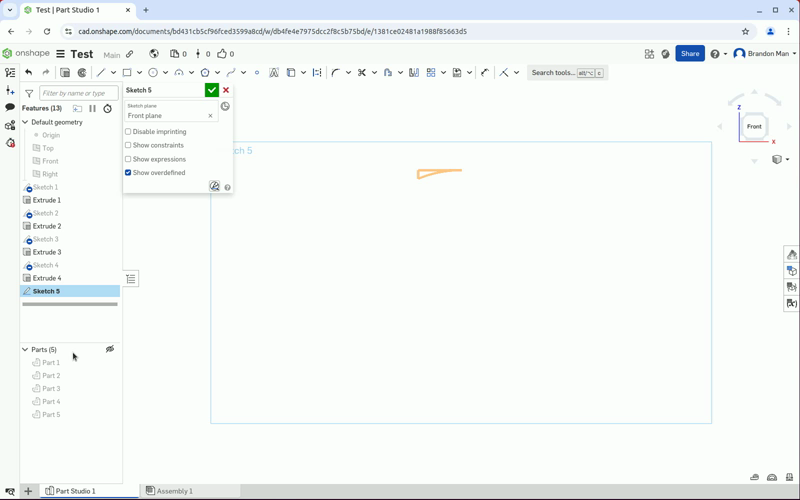
key_down(shift)
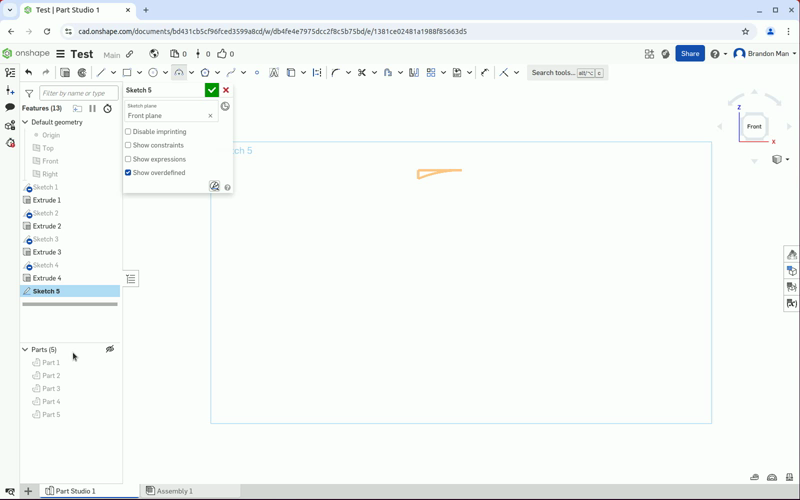
mouse_move(460, 170)
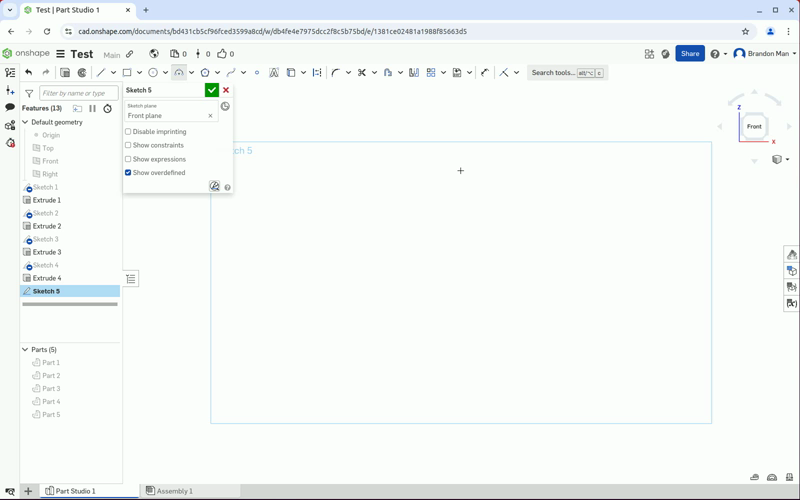
click(460, 170)
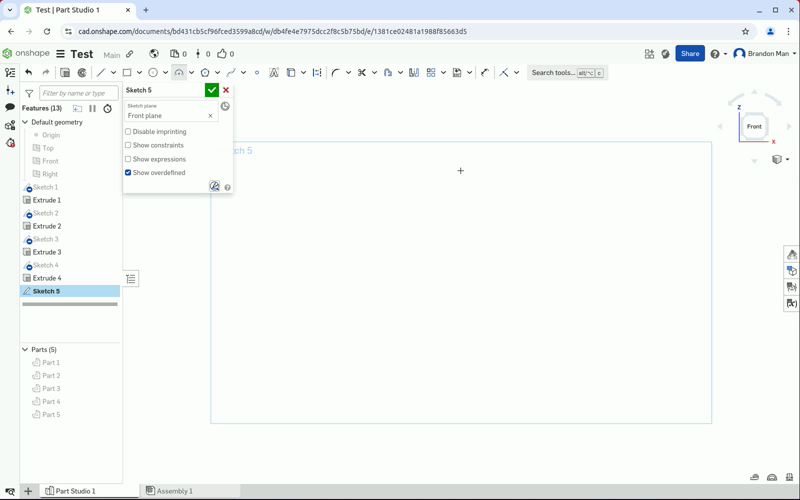
key_up(shift)
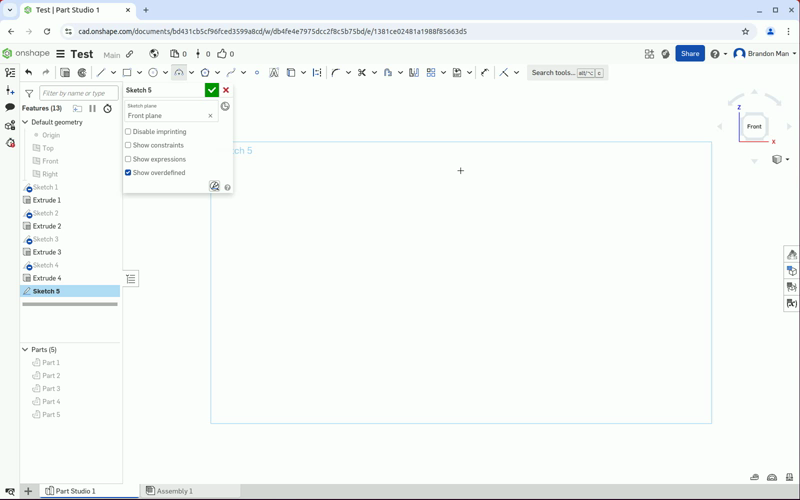
key_down(shift)
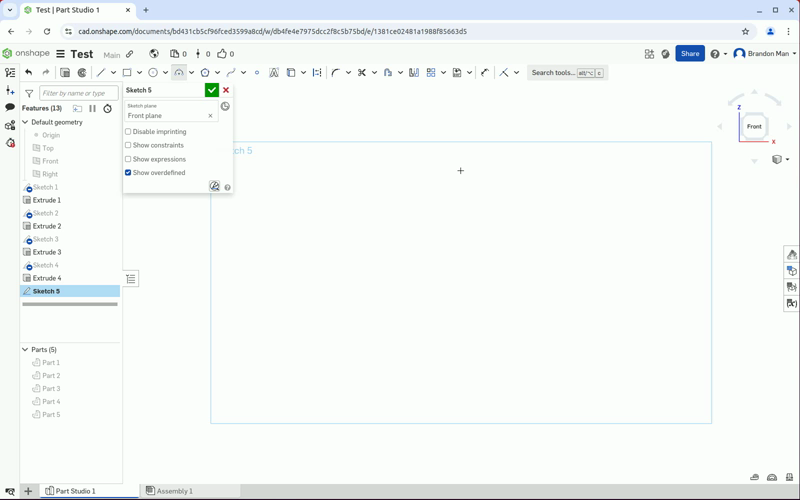
mouse_move(503, 178)
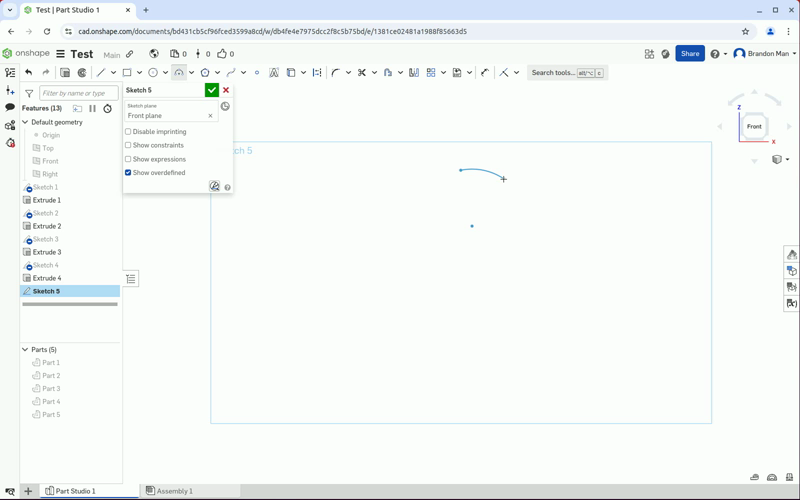
click(503, 178)
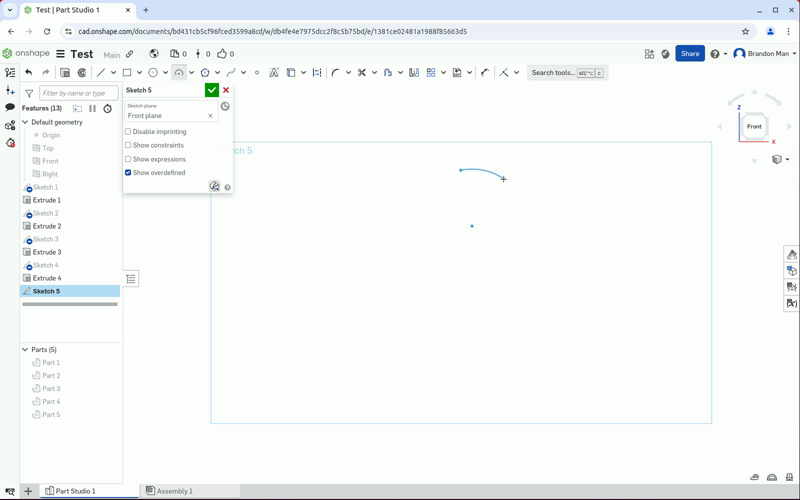
mouse_move(482, 172)
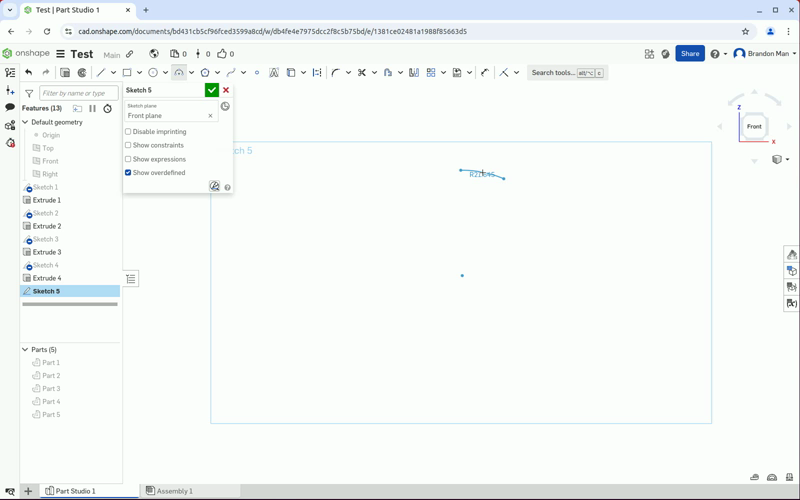
click(482, 172)
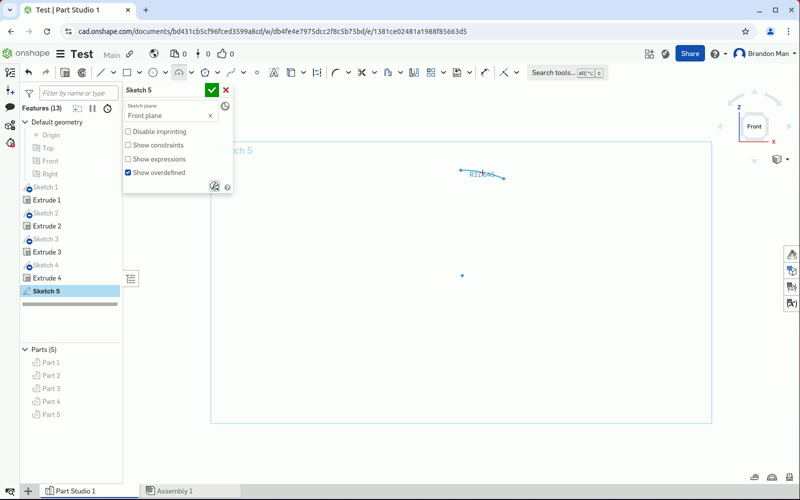
key_up(shift)
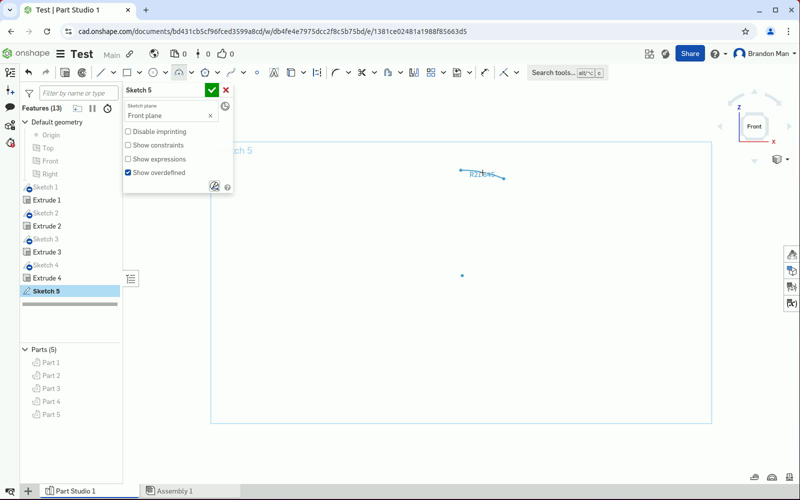
key(esc)
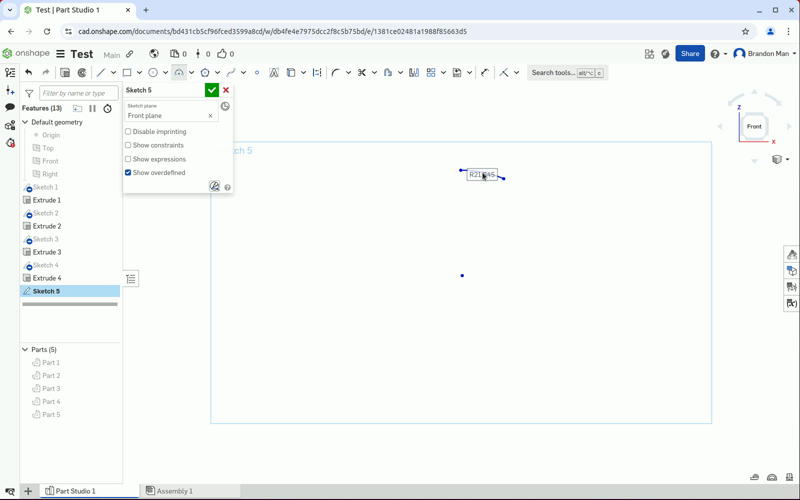
key(l)
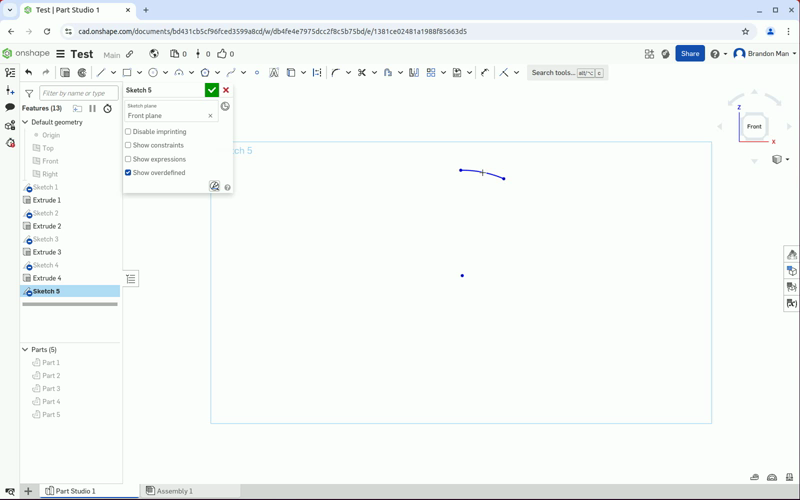
mouse_move(503, 178)
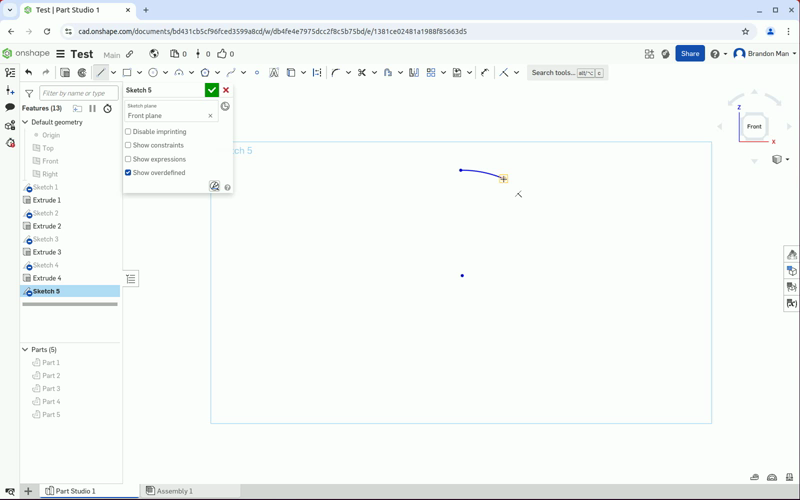
click(503, 178)
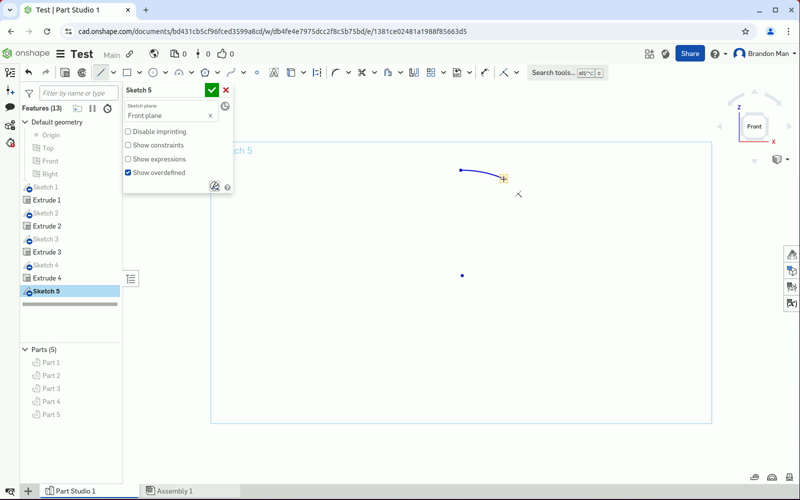
key_down(shift)
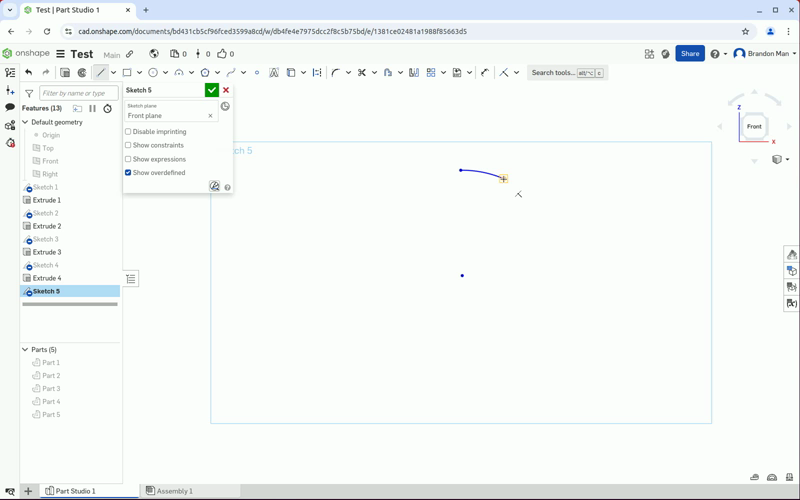
mouse_move(533, 178)
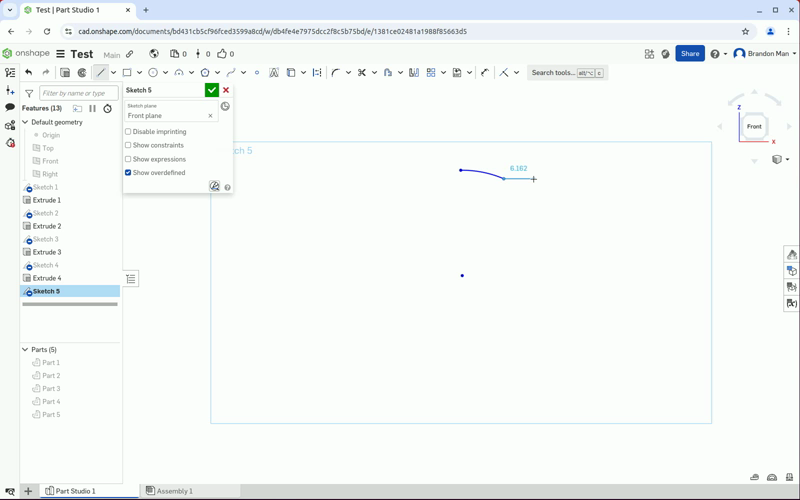
mouse_move(503, 170)
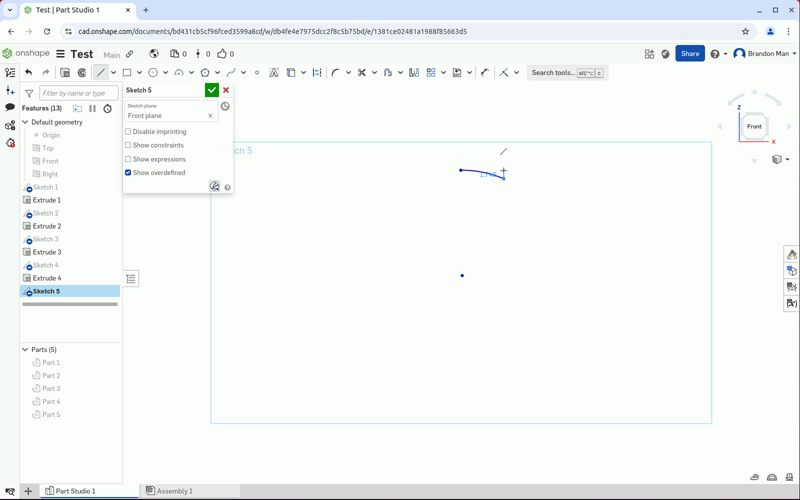
click(503, 170)
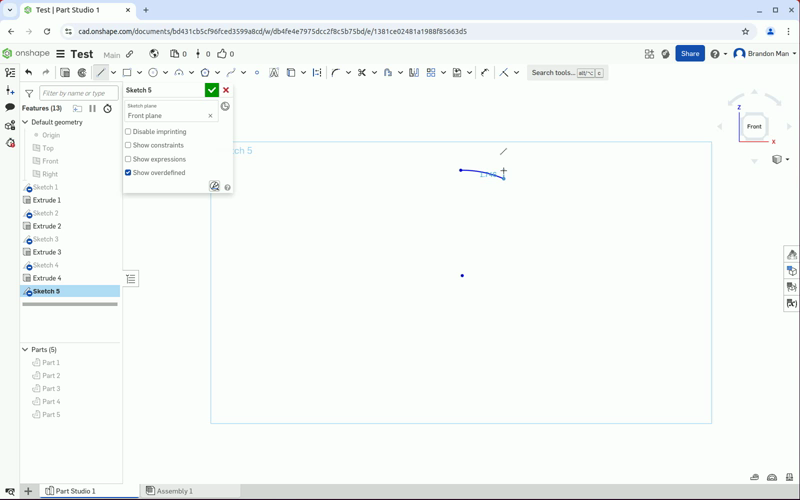
key_up(shift)
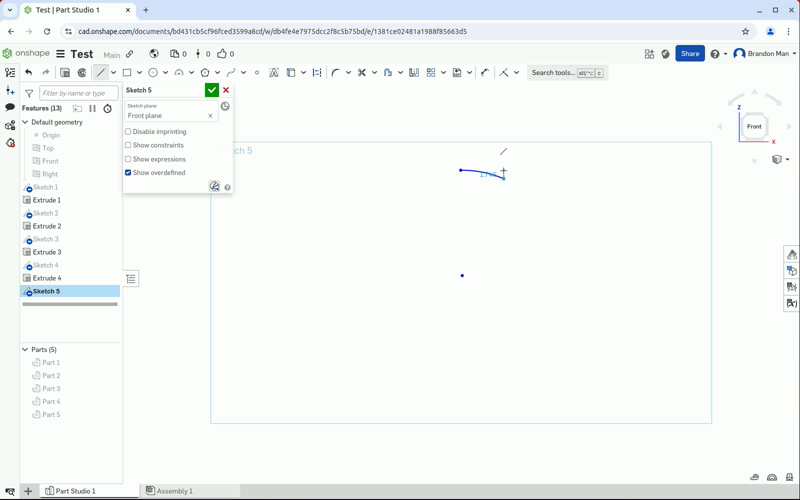
mouse_move(533, 170)
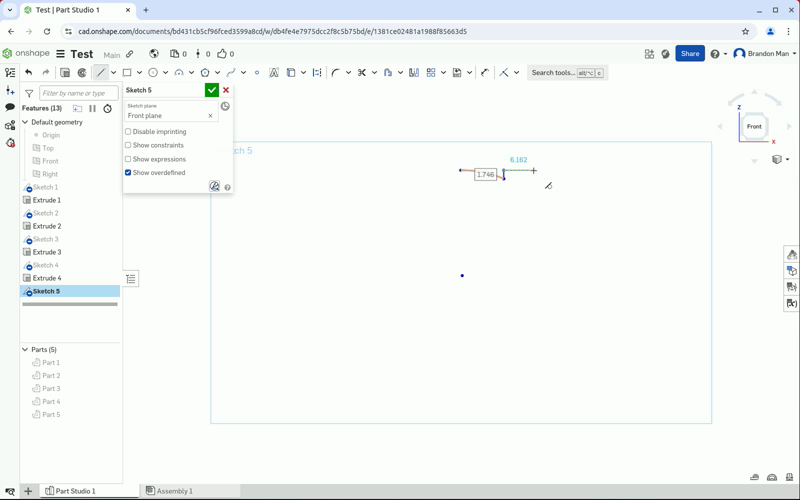
key_down(shift)
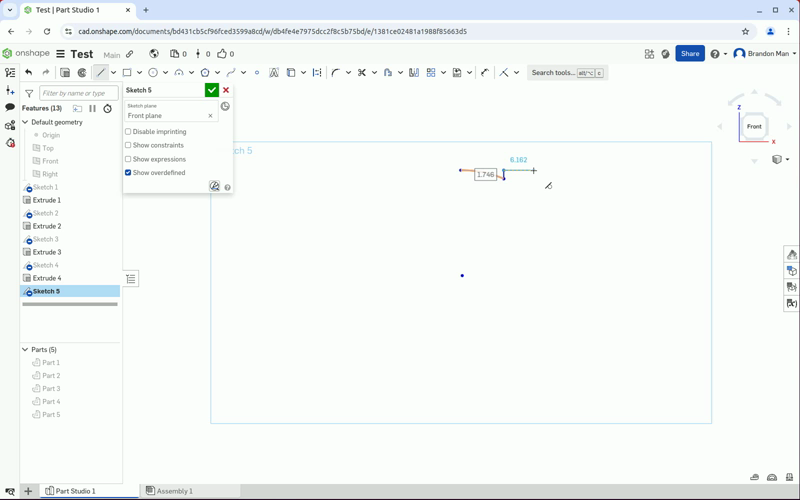
mouse_move(460, 170)
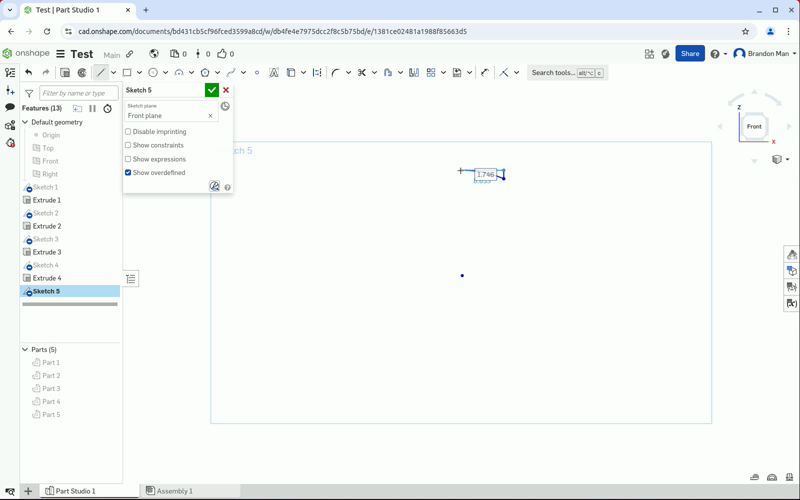
key_up(shift)
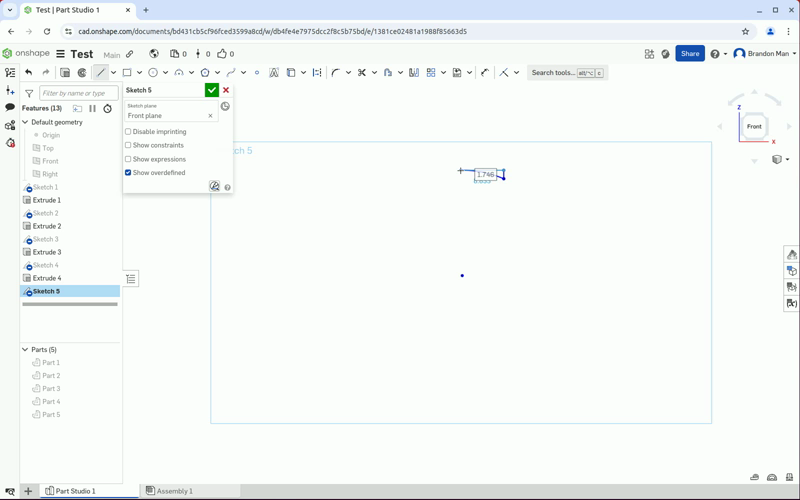
click(460, 170)
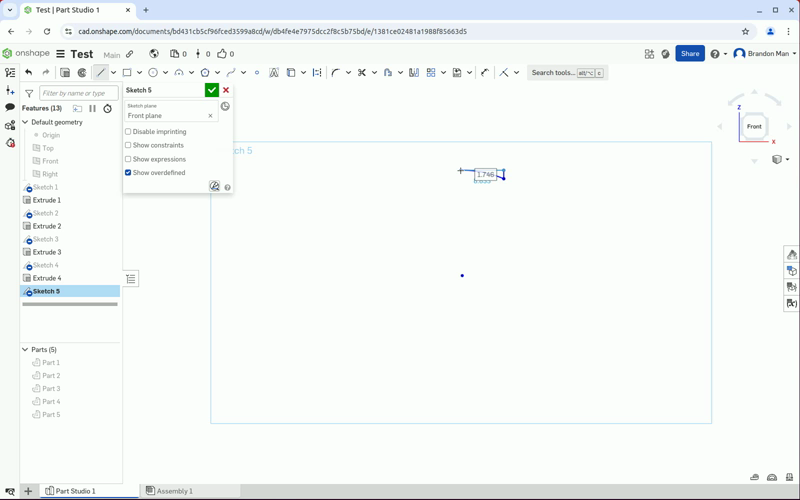
key(esc)
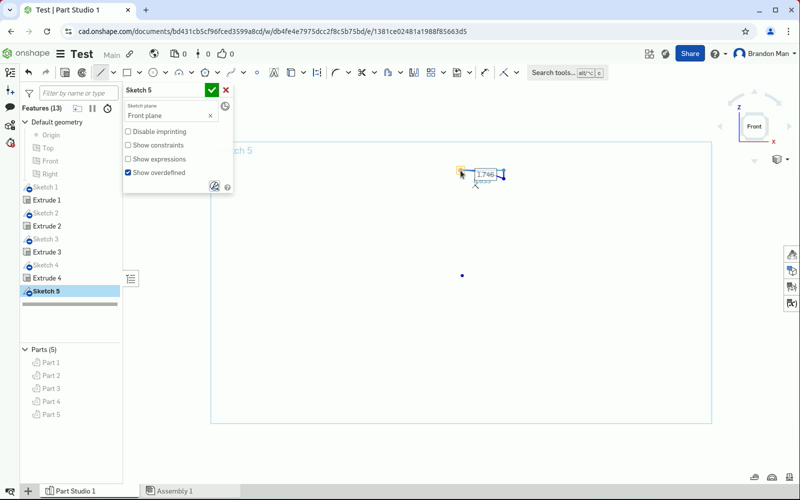
mouse_move(500, 172)
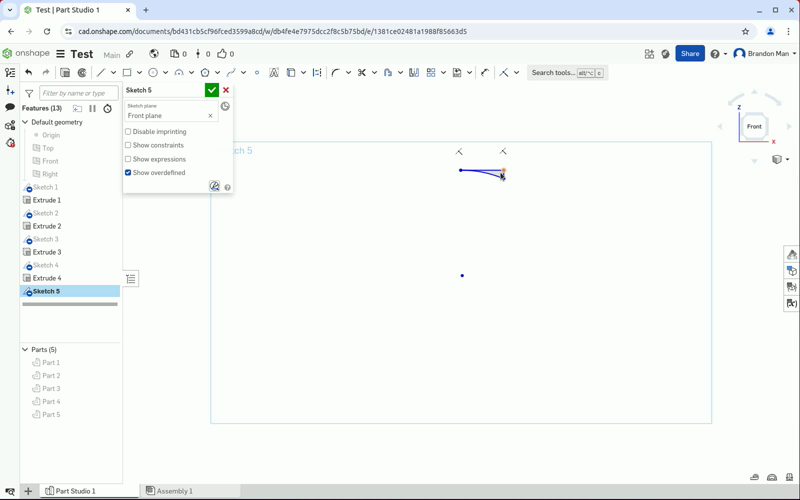
scroll(6)
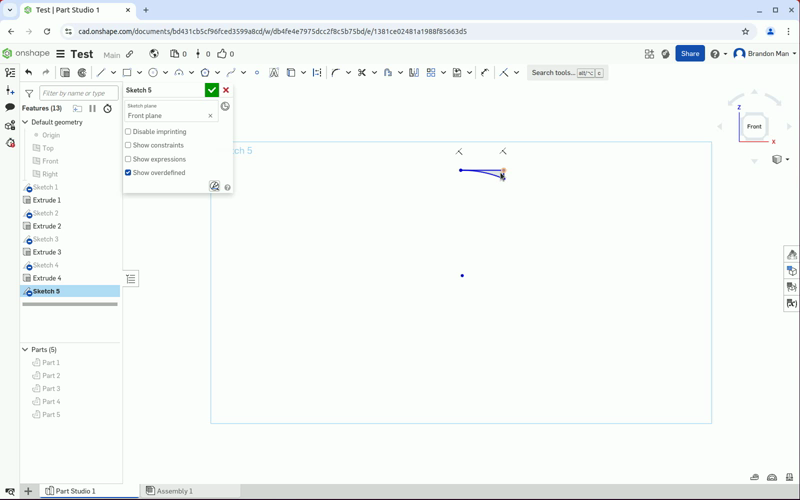
scroll(6)
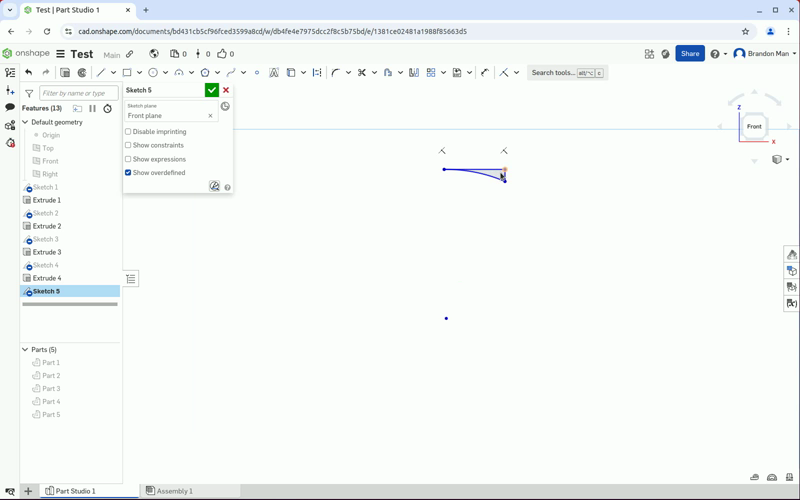
scroll(6)
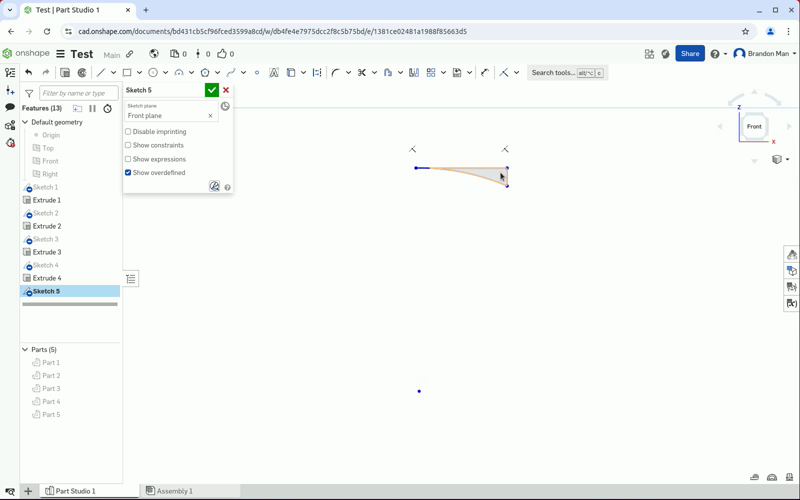
scroll(6)
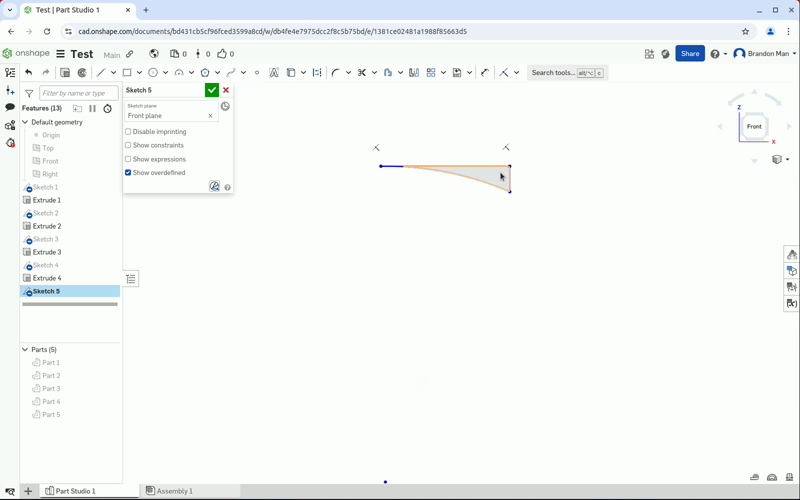
scroll(6)
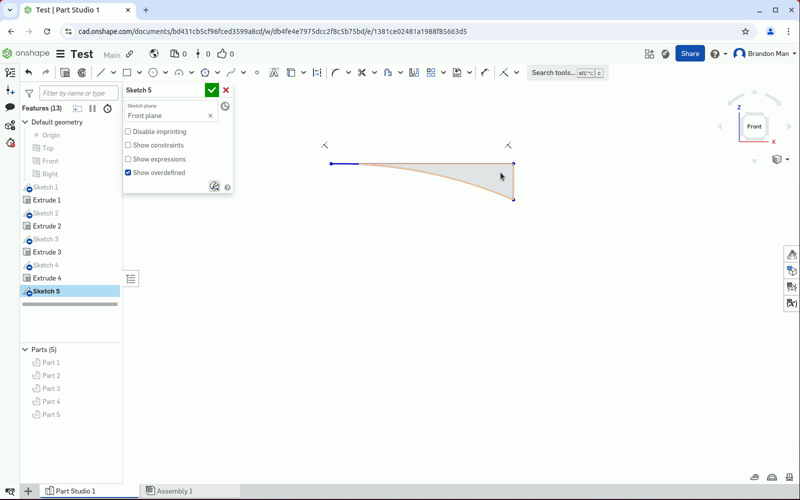
scroll(6)
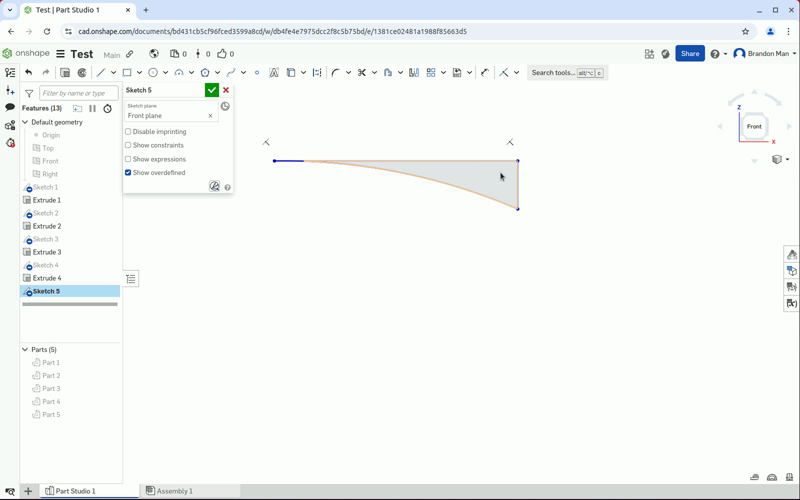
scroll(6)
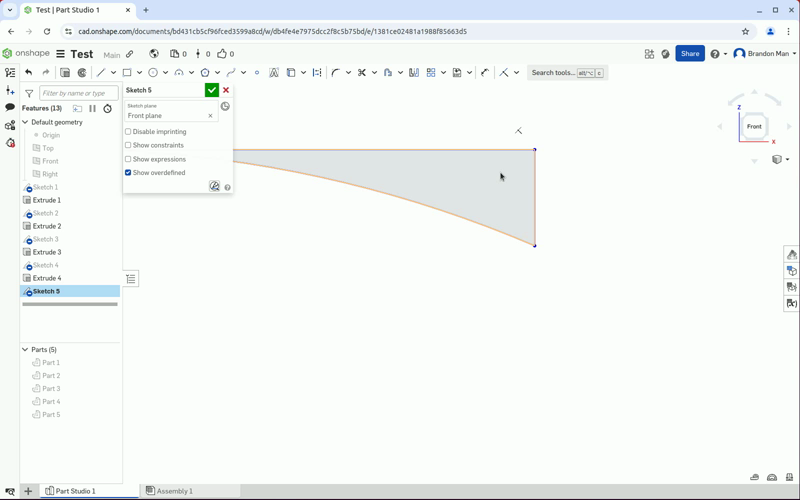
click(500, 172)
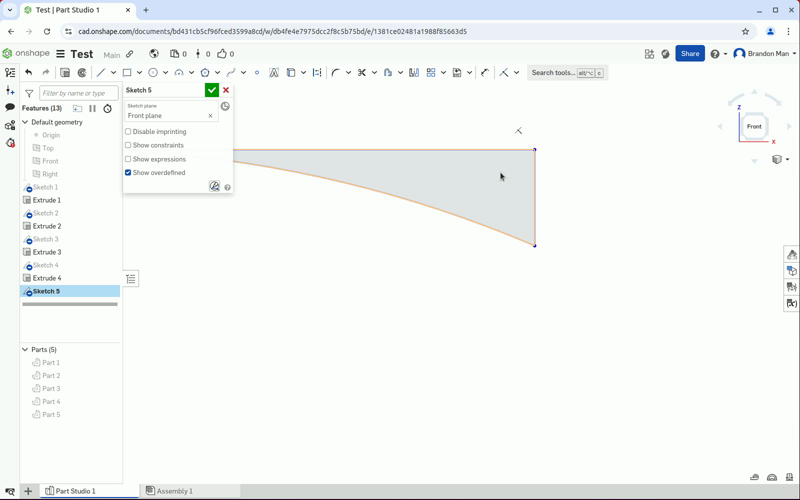
scroll(-6)
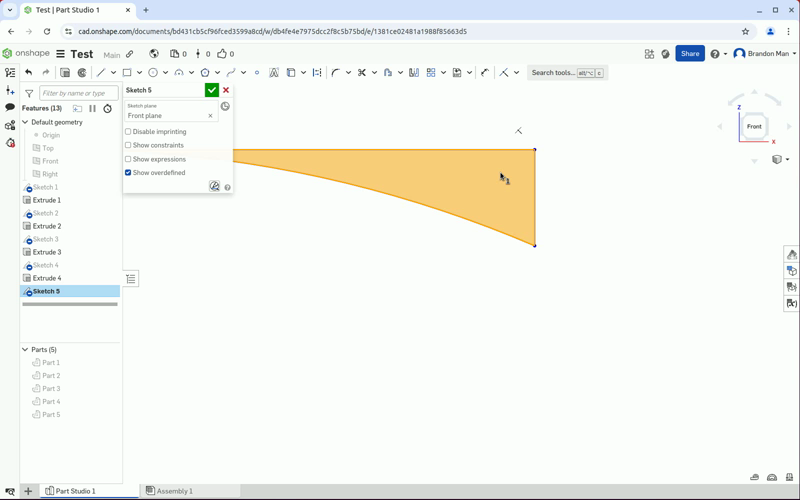
scroll(-6)
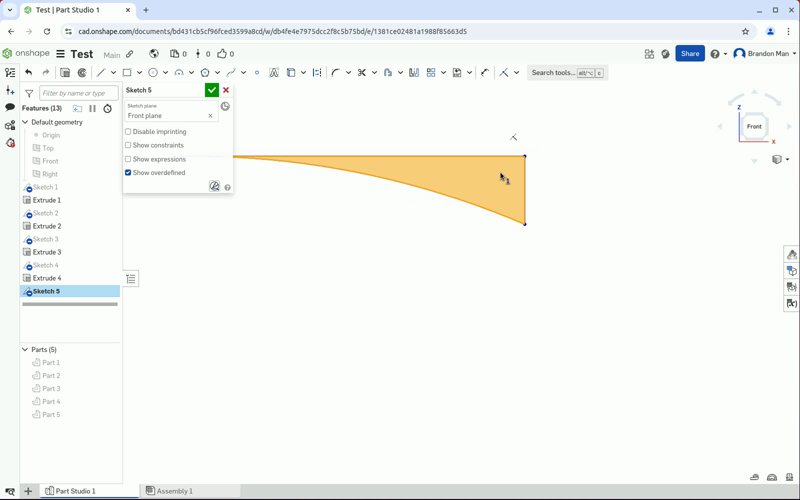
scroll(-6)
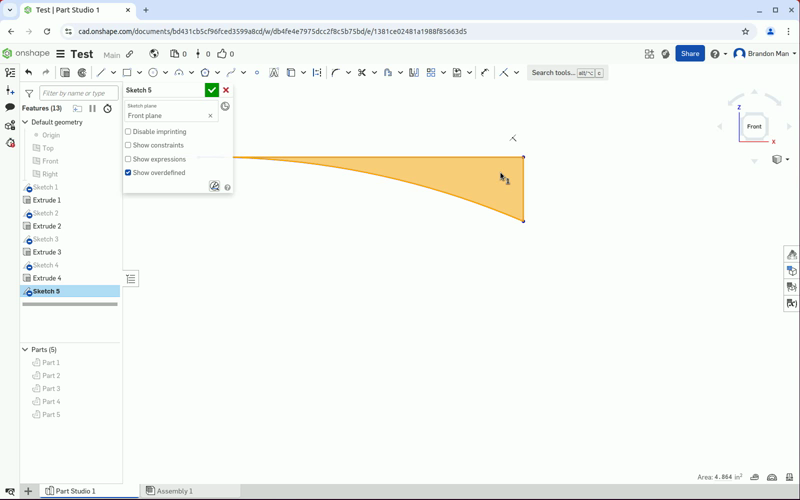
scroll(-6)
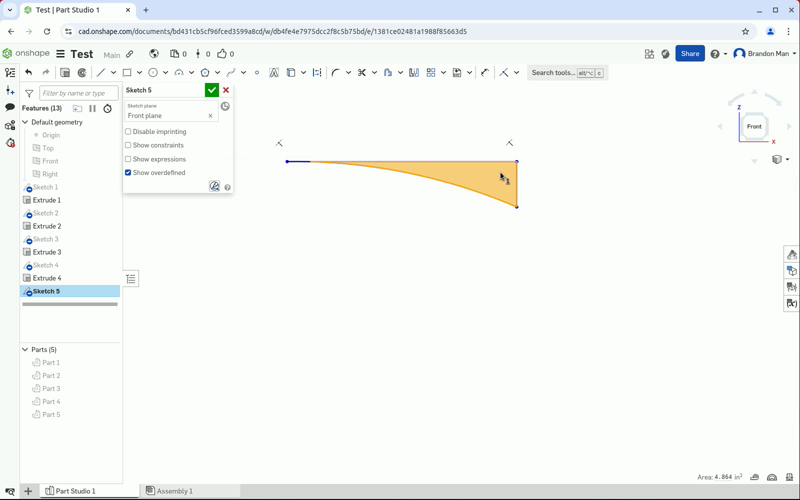
scroll(-6)
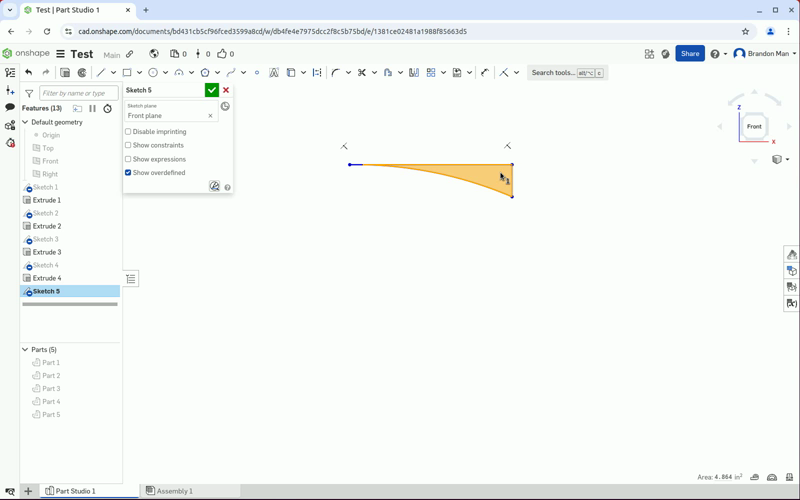
scroll(-6)
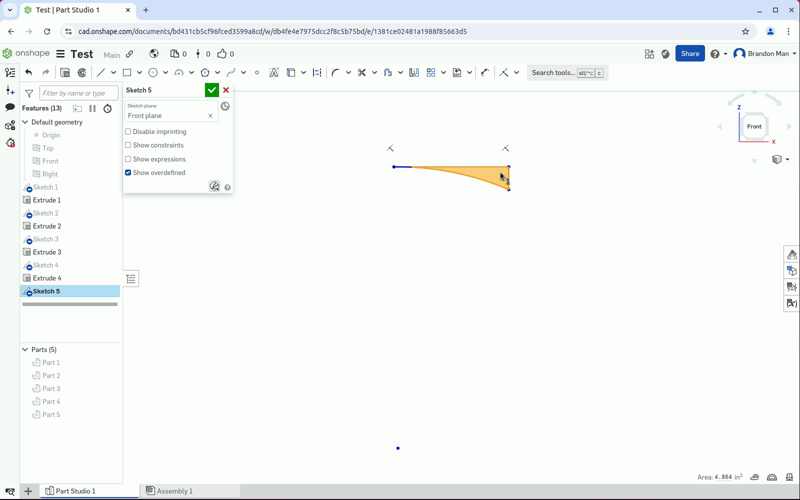
scroll(-6)
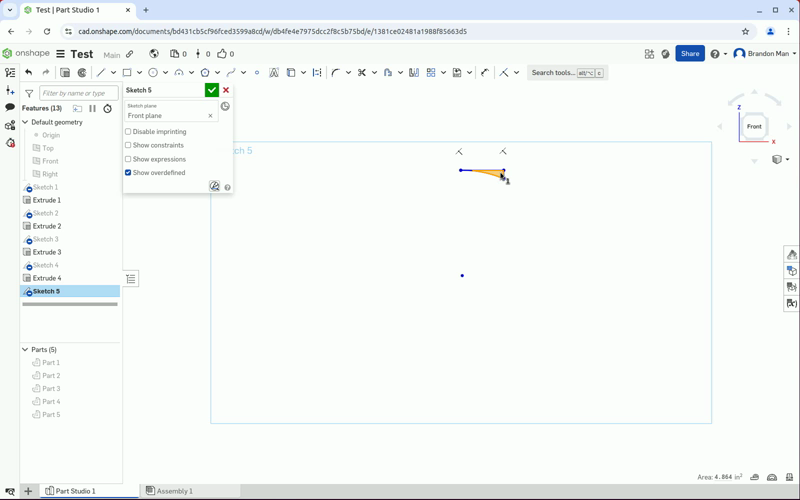
mouse_move(73, 352)
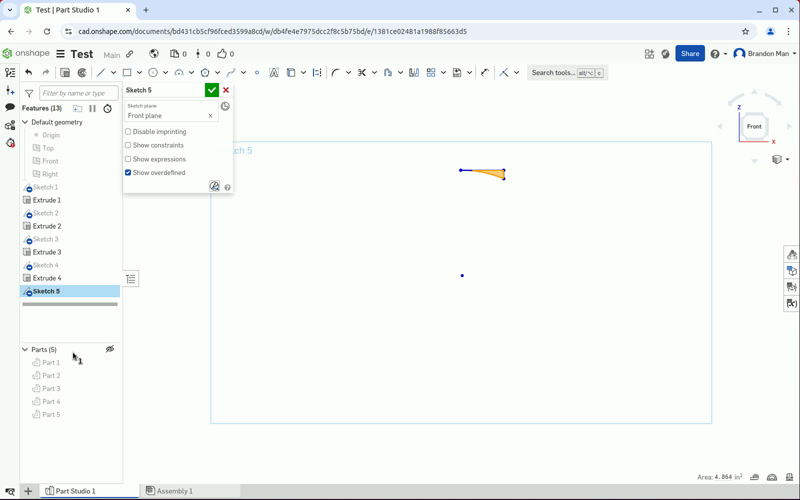
key(shift+y)
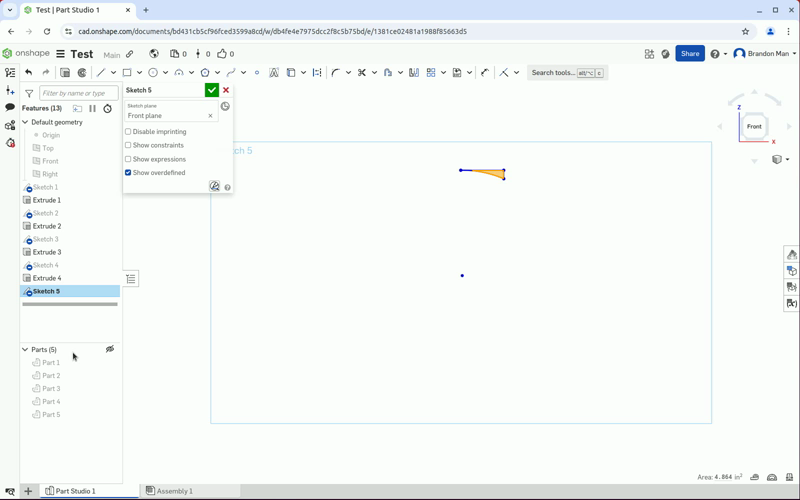
key(shift+e)
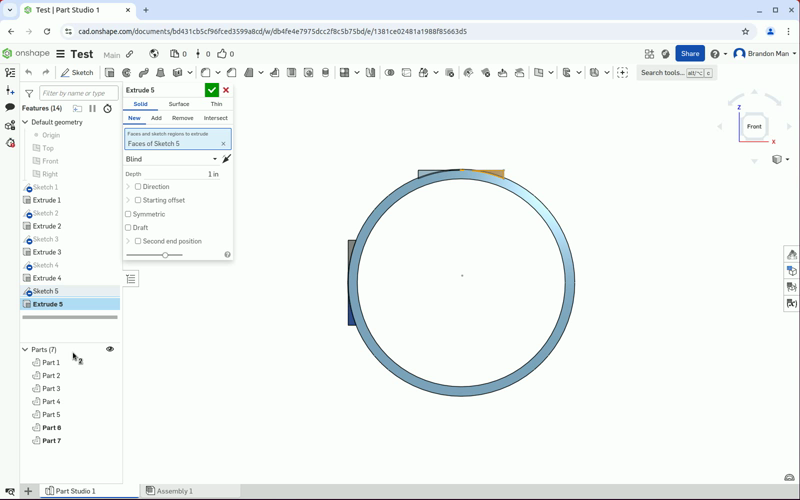
mouse_move(143, 106)
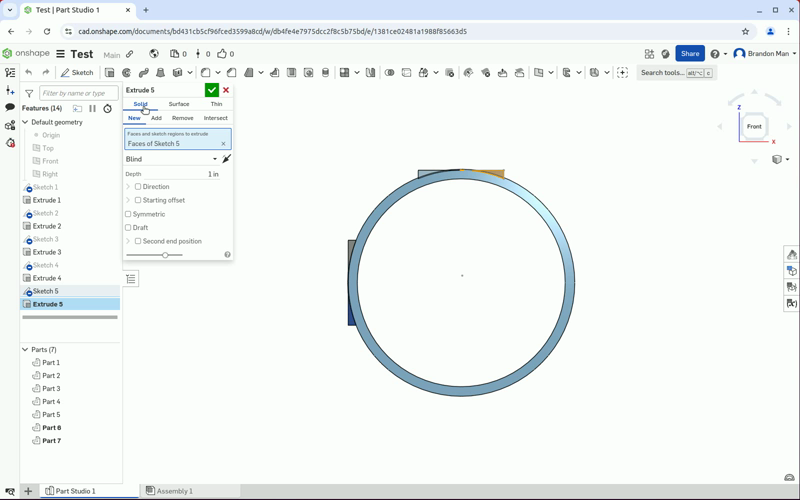
click(143, 106)
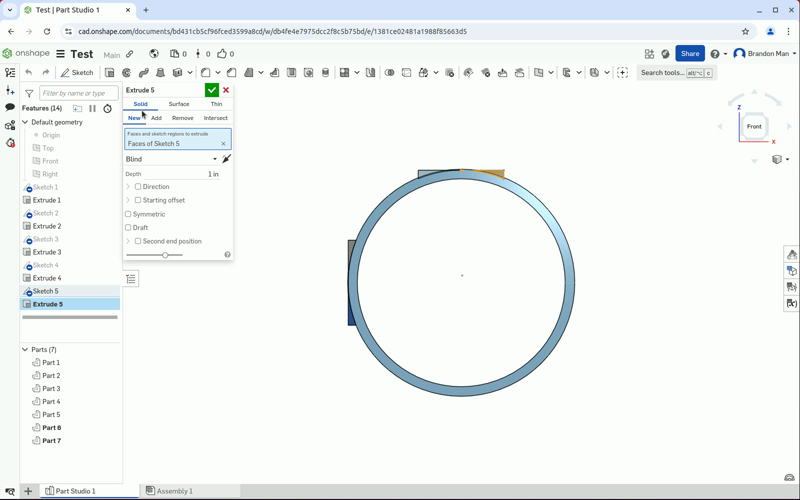
mouse_move(137, 120)
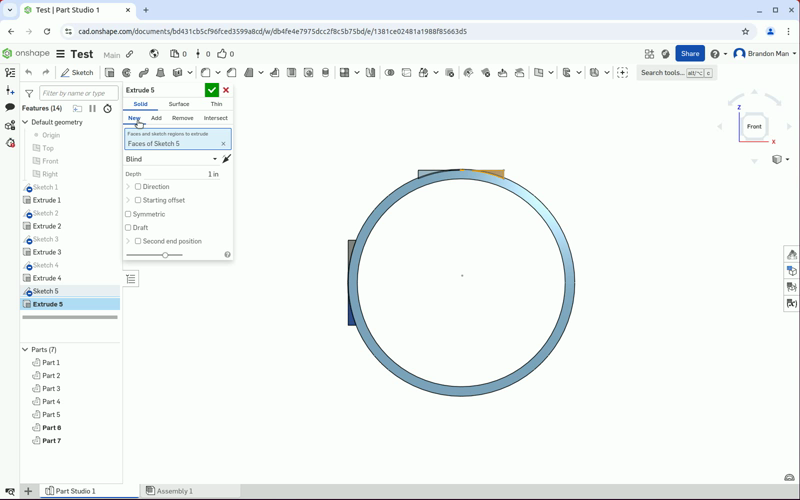
click(137, 120)
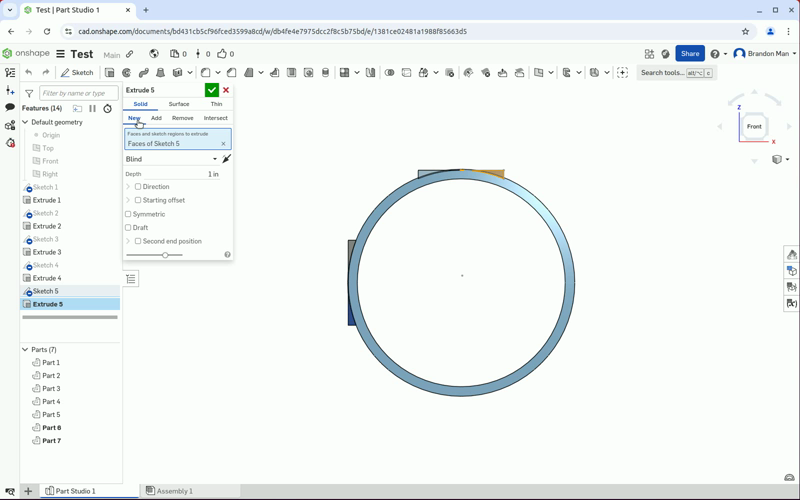
key(tab, 4)
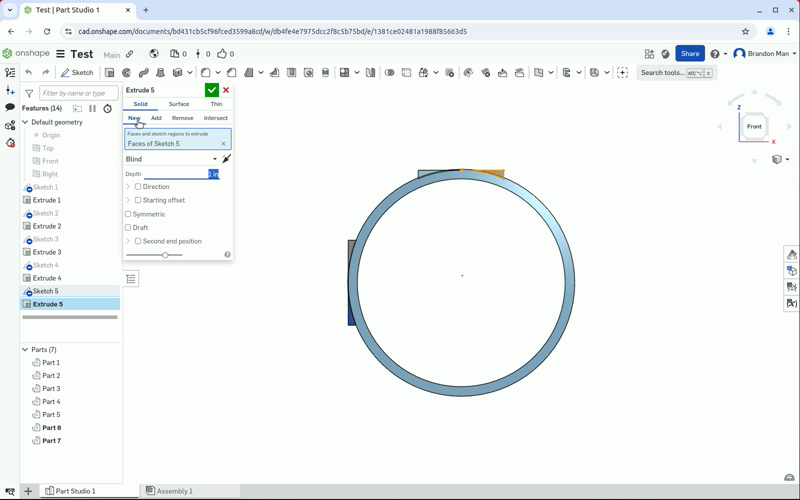
text(8.666)
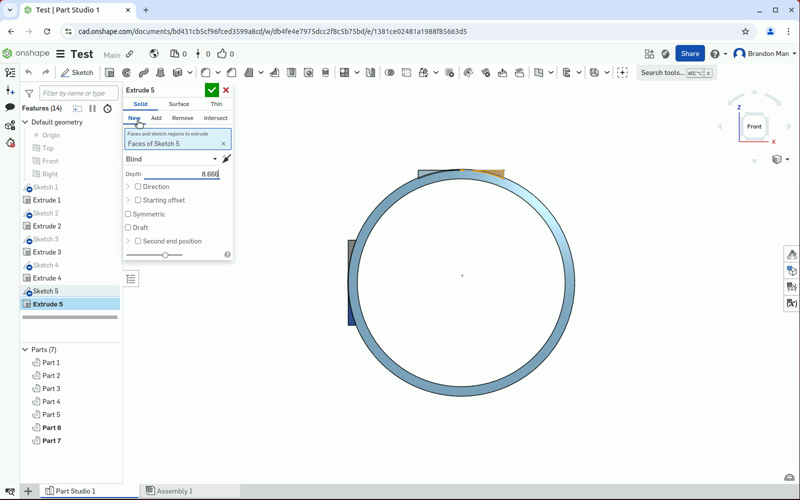
key(tab, 3)
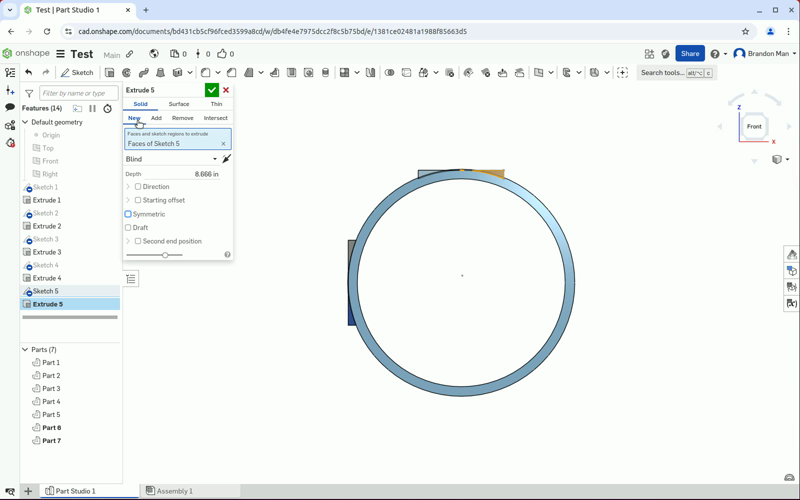
key(space)
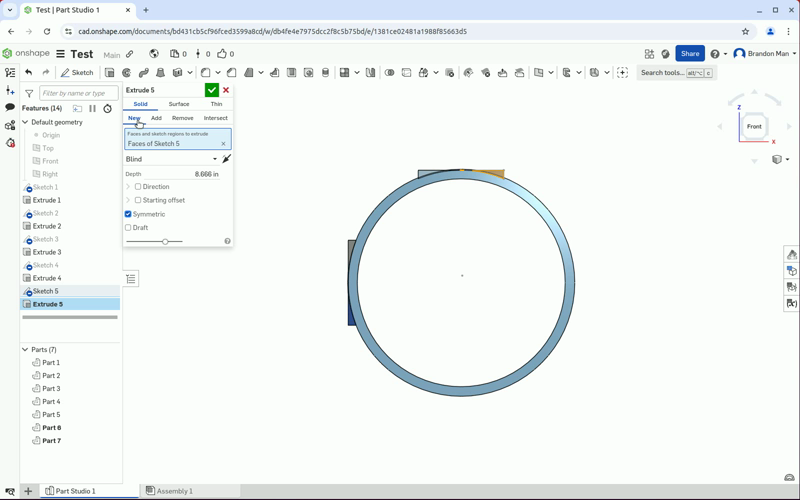
key(enter)
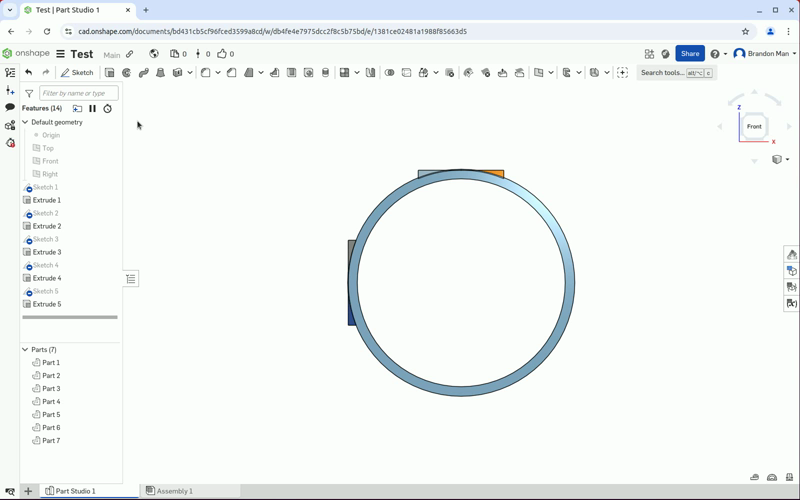
key(shift+h)
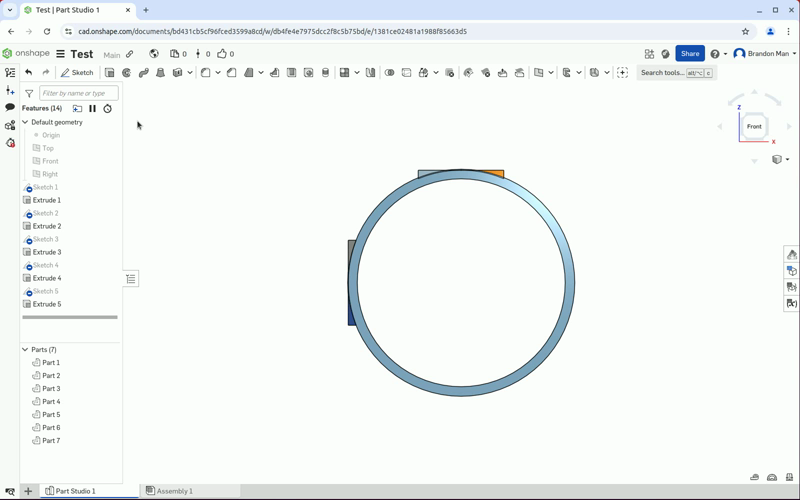
key(shift+h)
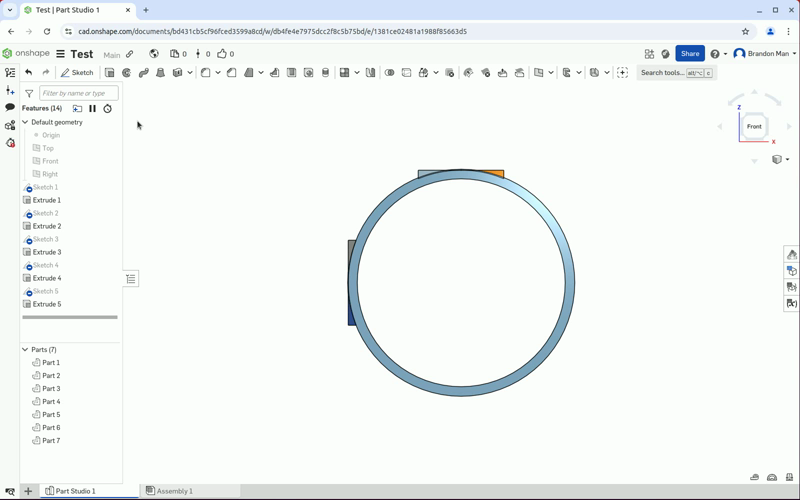
mouse_move(73, 189)
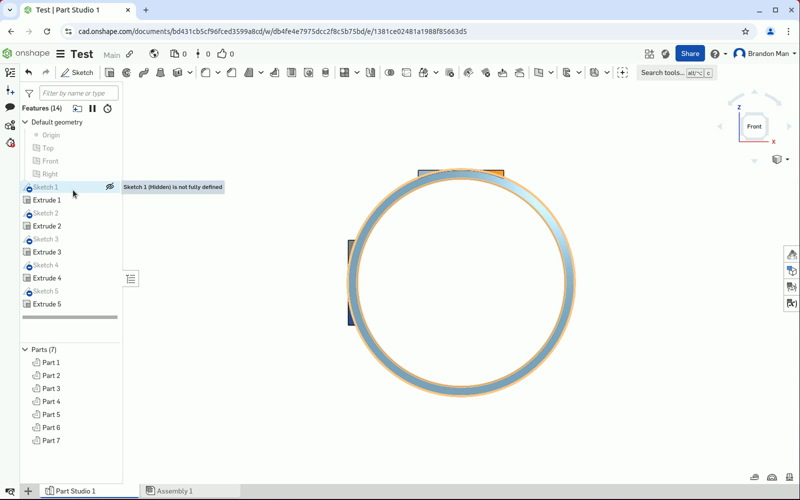
click(73, 189)
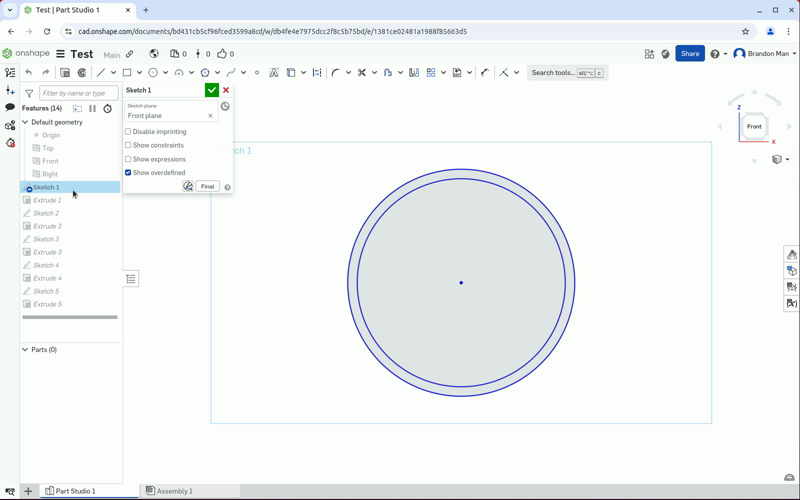
mouse_move(229, 92)
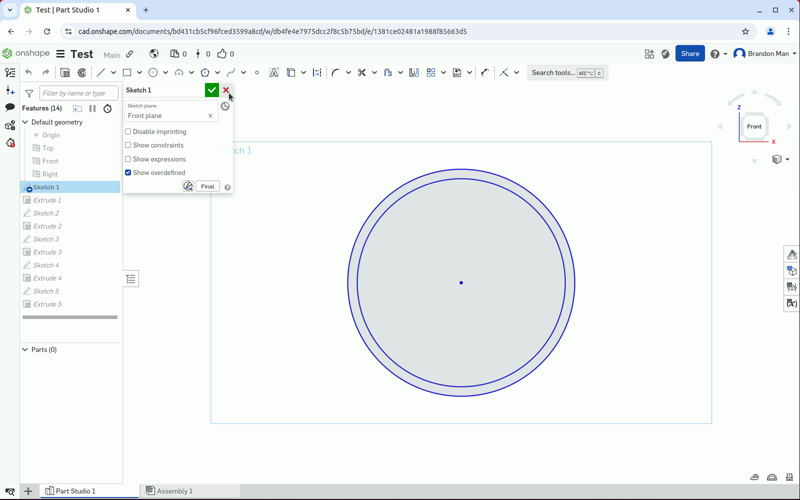
click(229, 92)
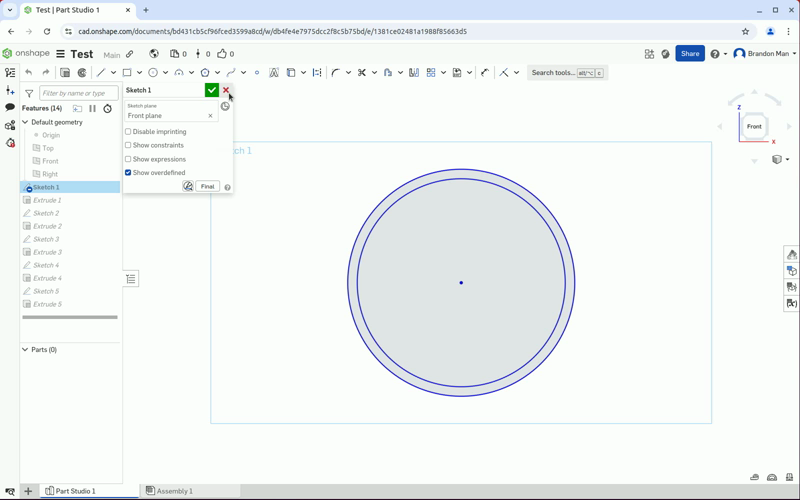
key(shift+s)
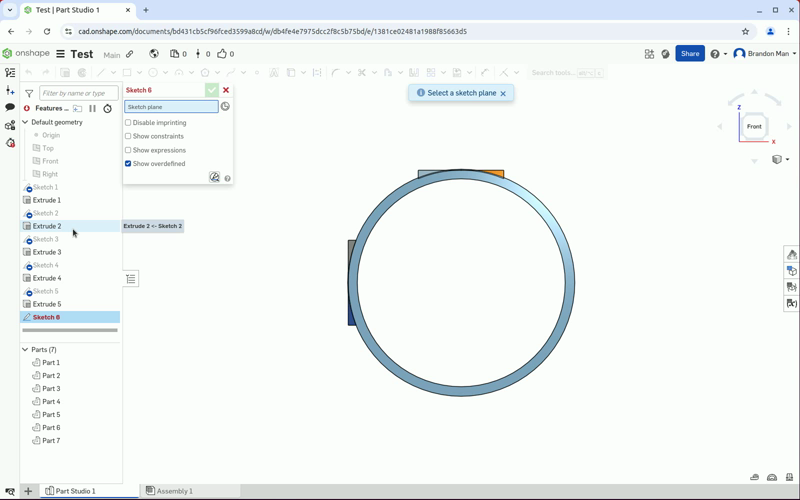
scroll(3)
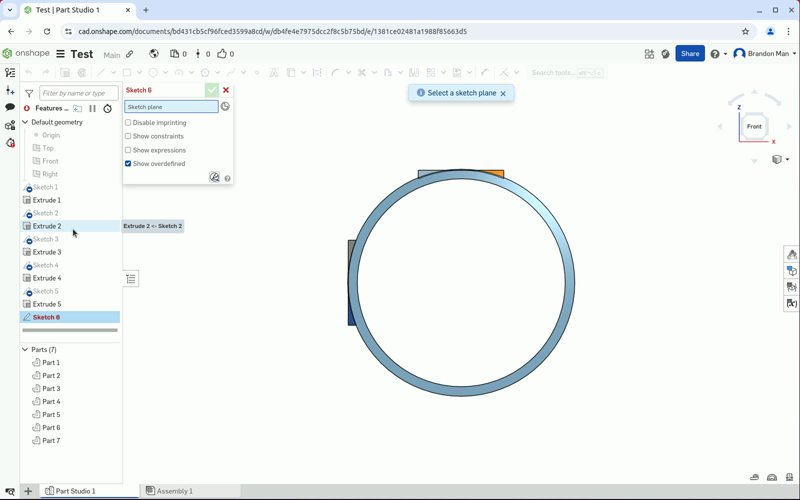
mouse_move(73, 163)
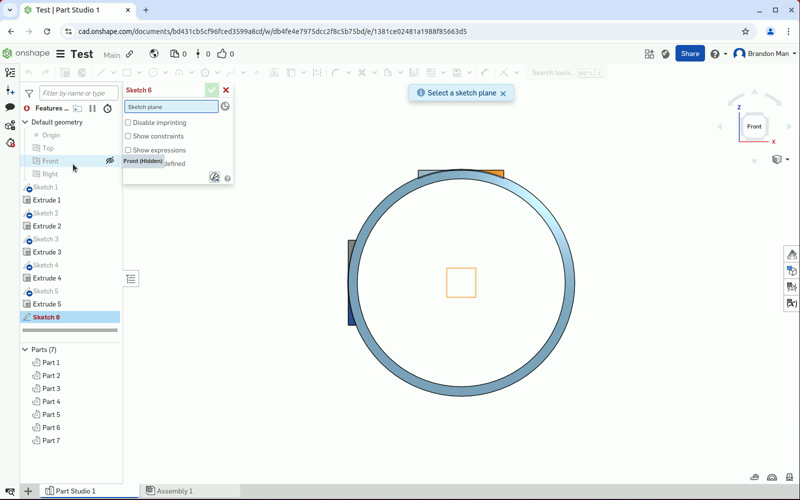
click(73, 163)
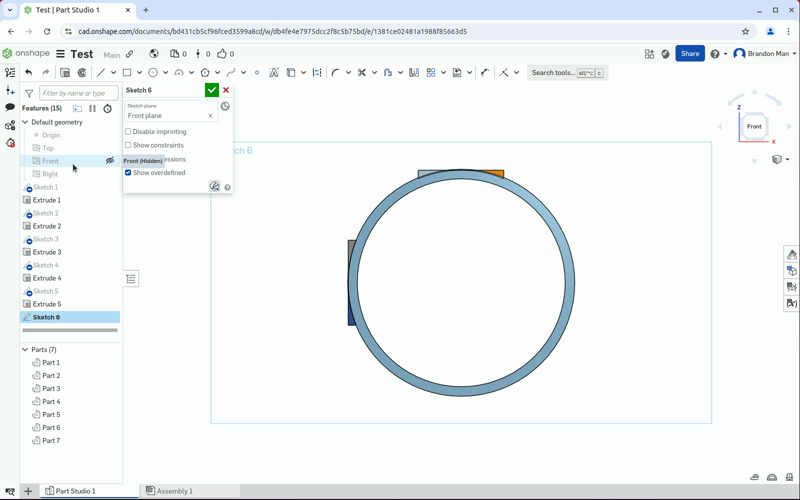
mouse_move(73, 352)
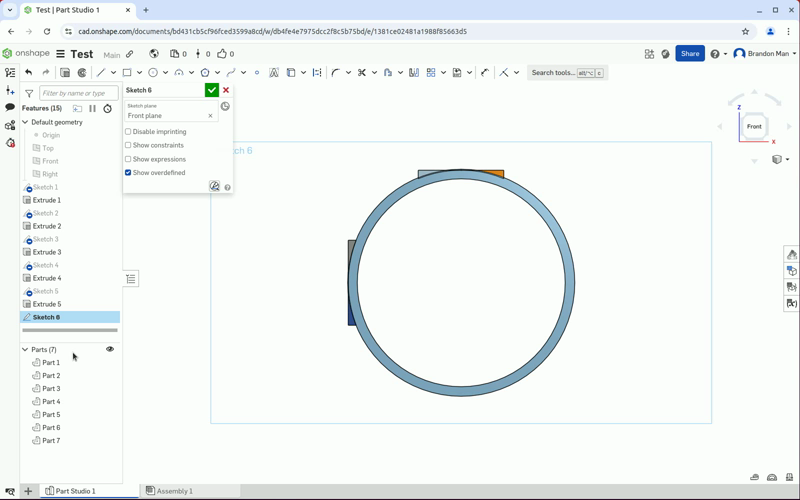
key(y)
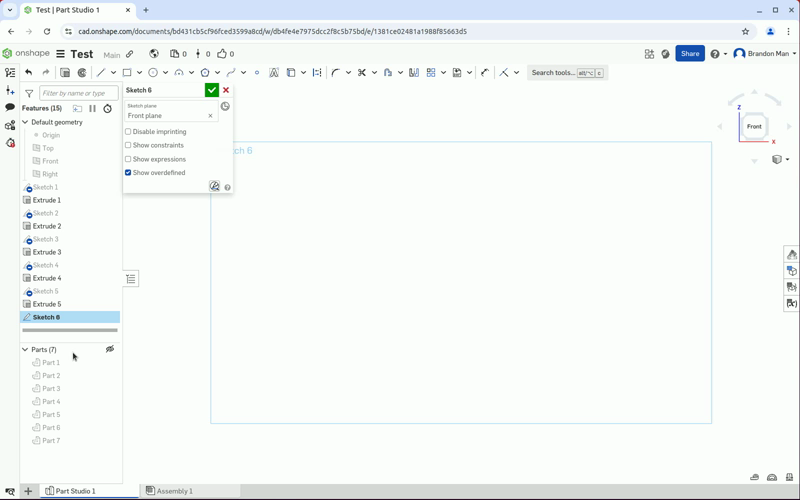
key(a)
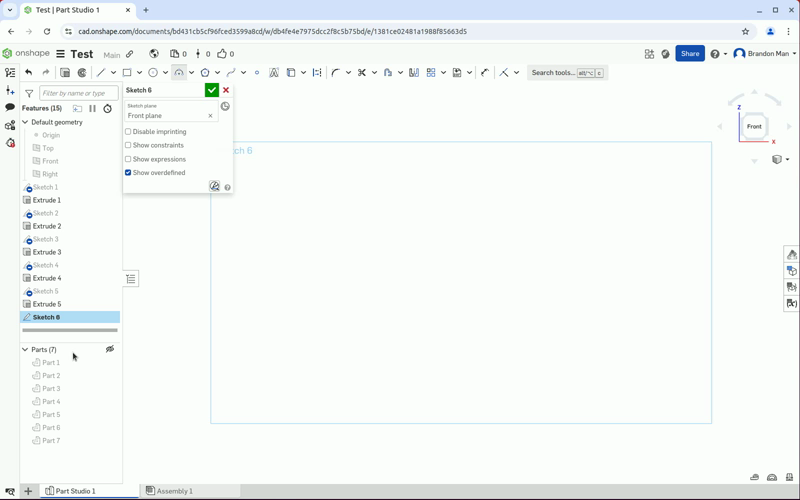
key_down(shift)
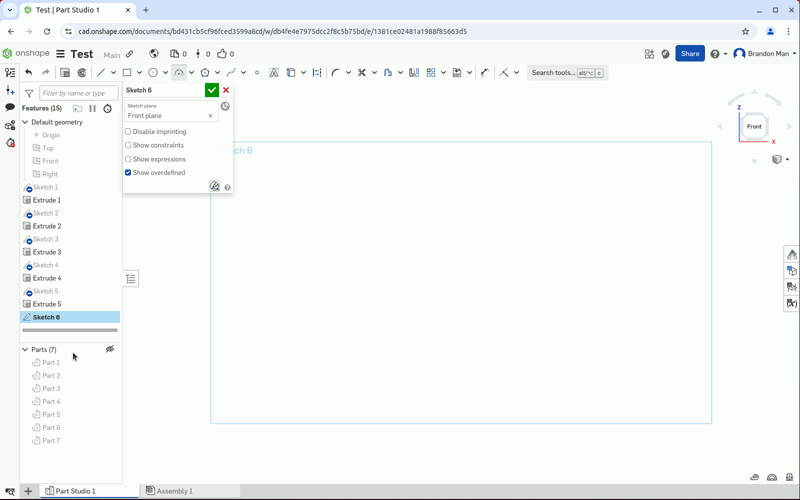
mouse_move(564, 240)
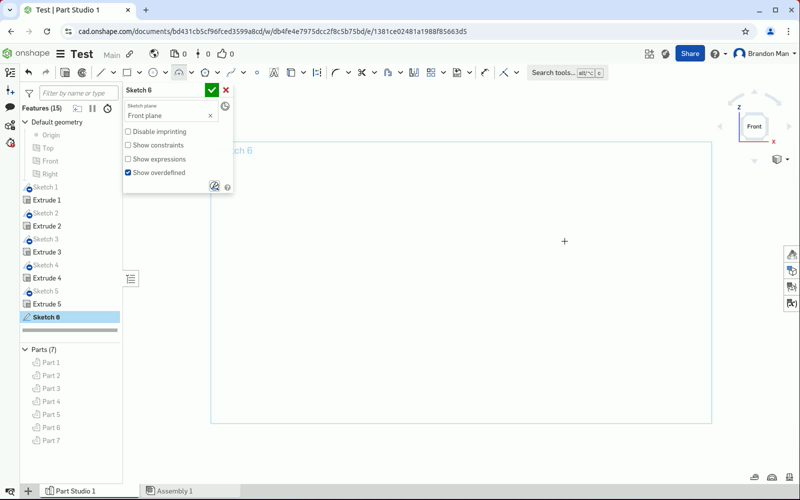
click(564, 240)
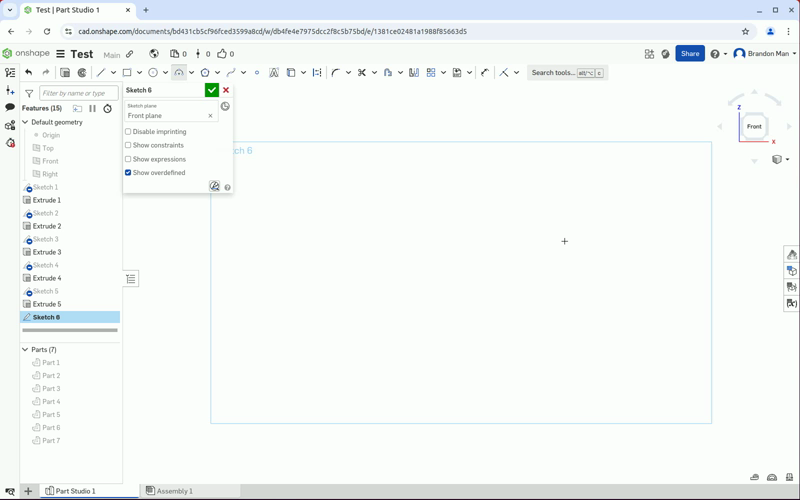
key_up(shift)
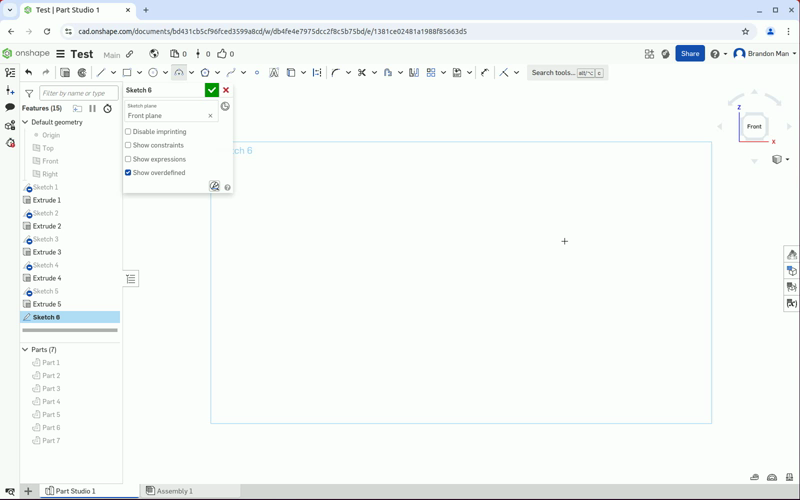
key_down(shift)
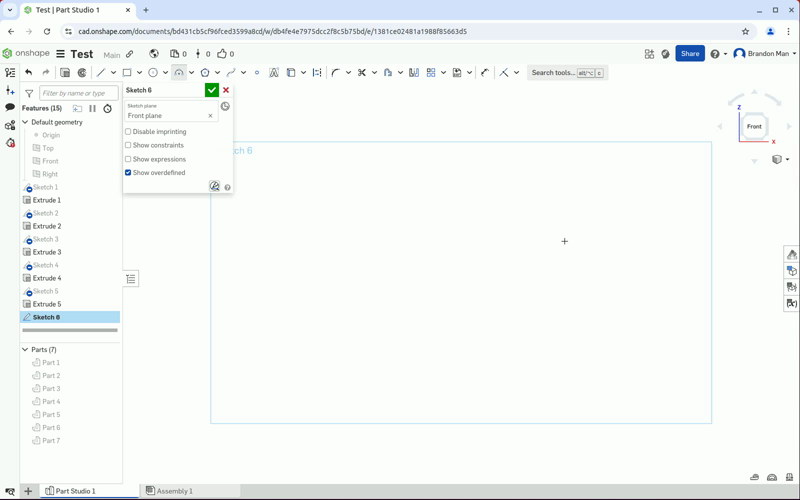
mouse_move(573, 283)
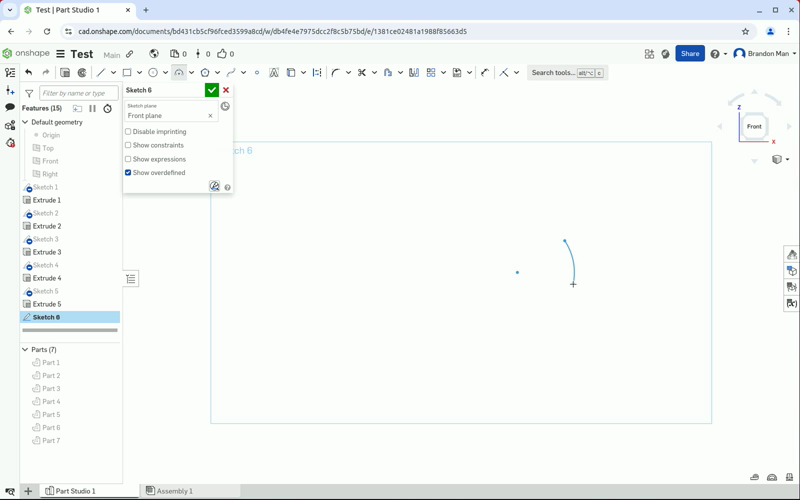
click(573, 283)
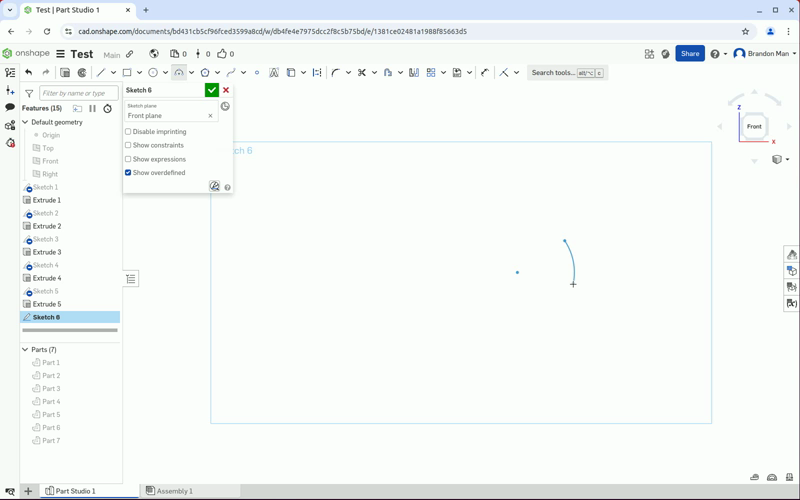
mouse_move(571, 261)
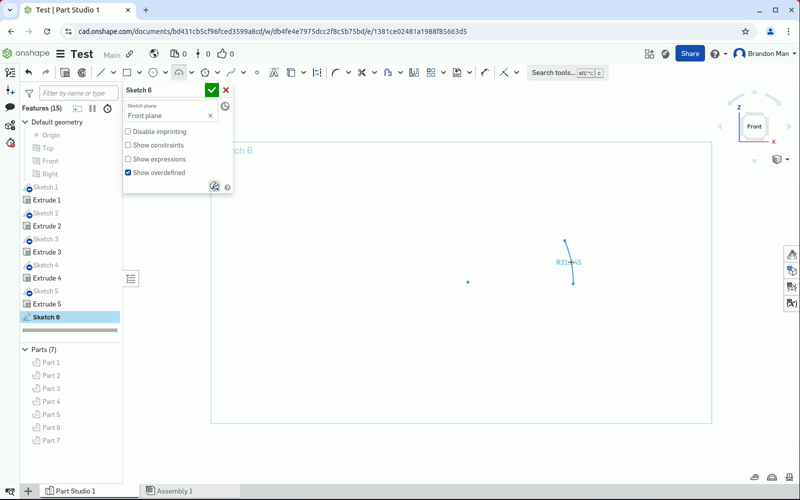
click(571, 261)
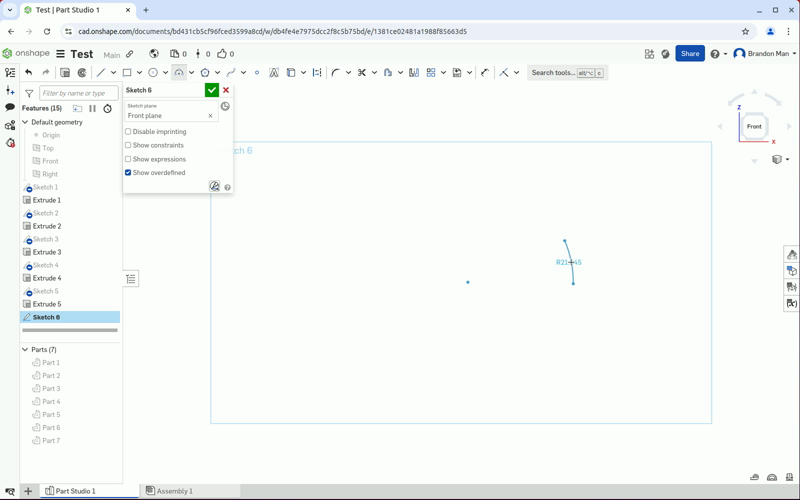
key_up(shift)
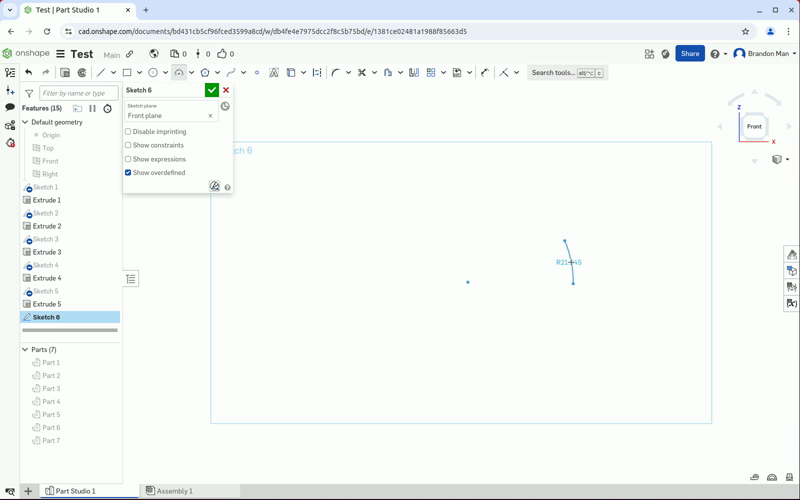
key(esc)
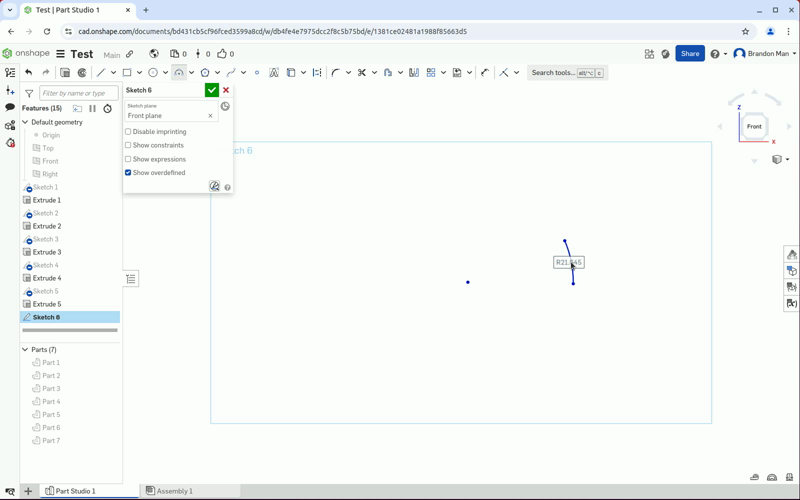
key(l)
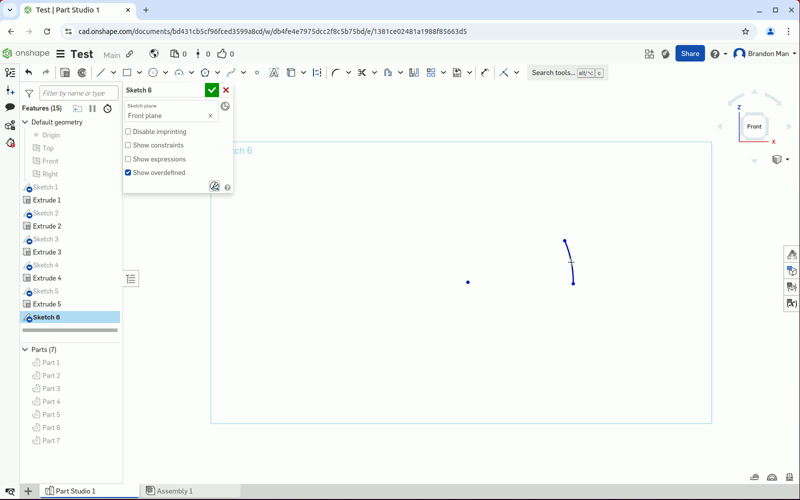
mouse_move(573, 283)
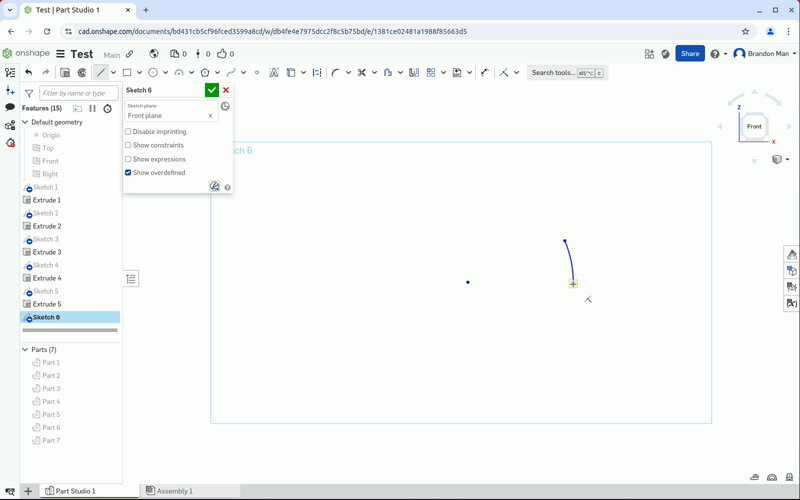
click(573, 283)
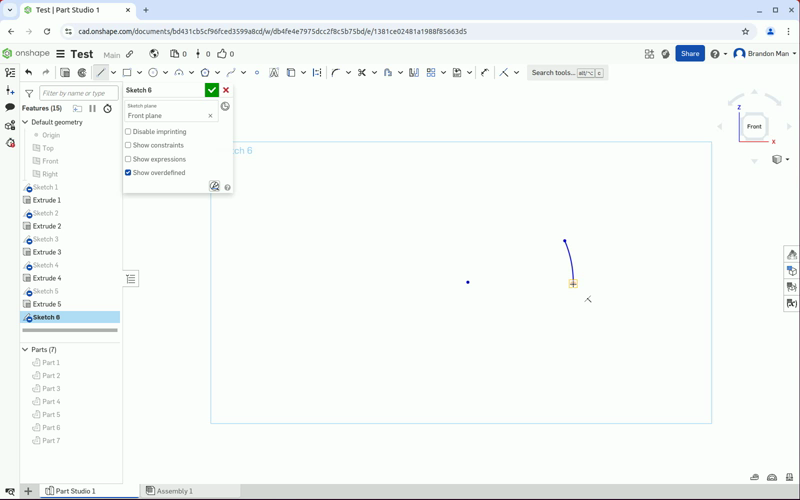
key_down(shift)
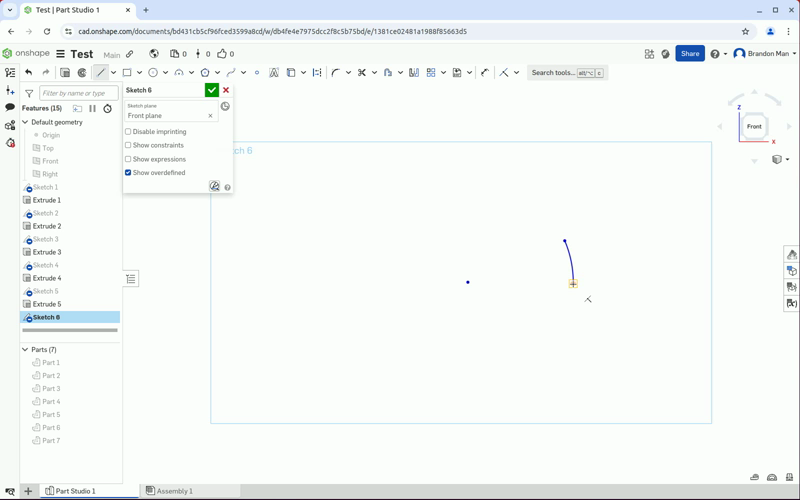
mouse_move(589, 283)
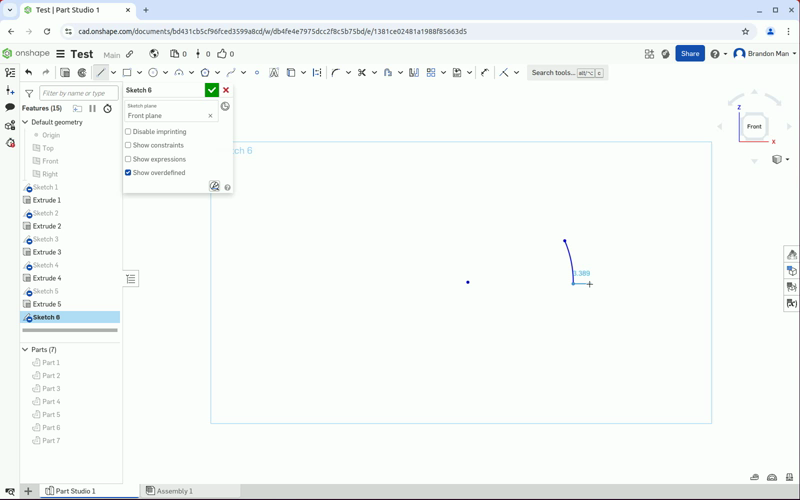
mouse_move(573, 240)
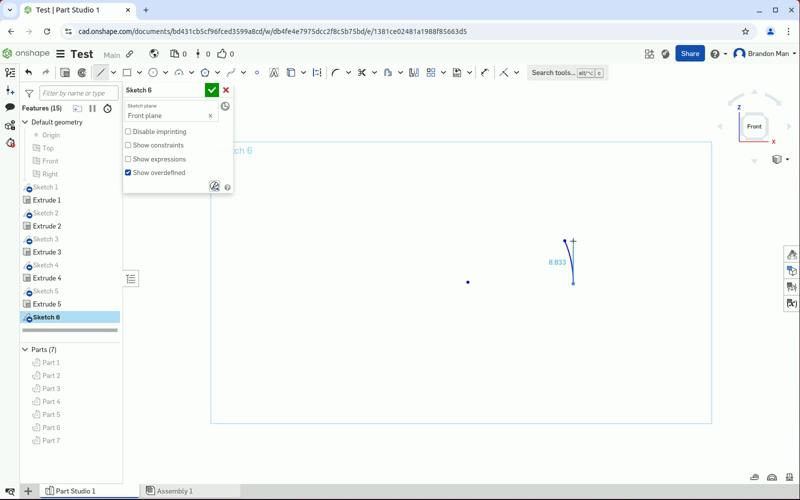
click(573, 240)
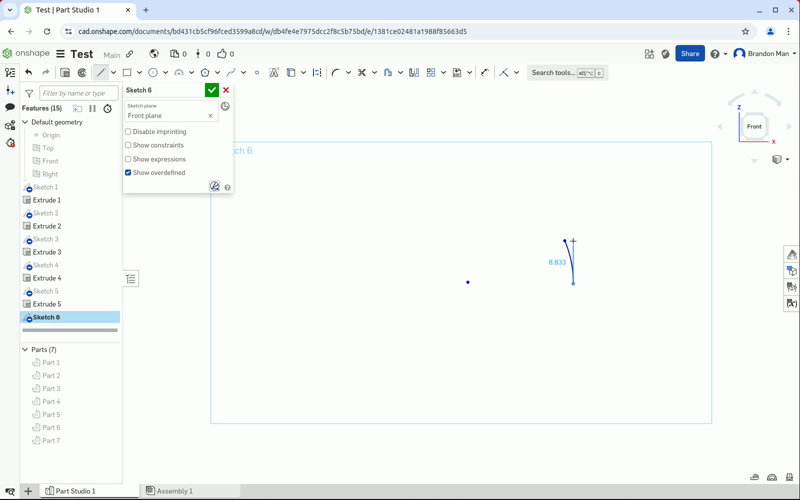
key_up(shift)
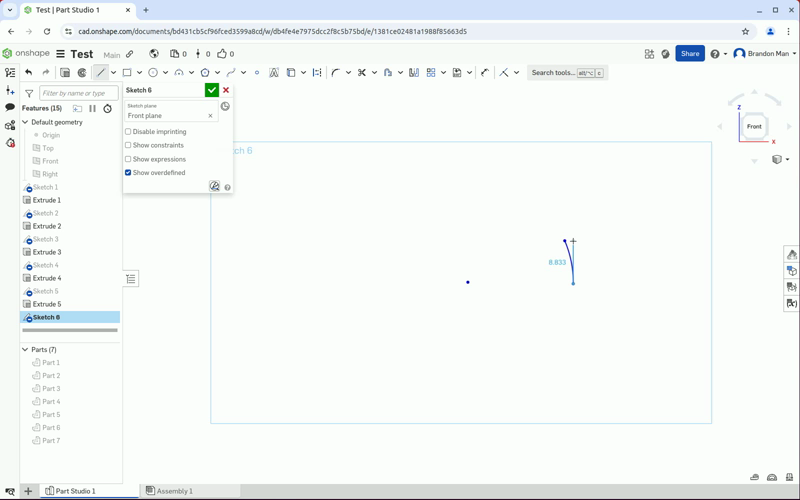
mouse_move(589, 240)
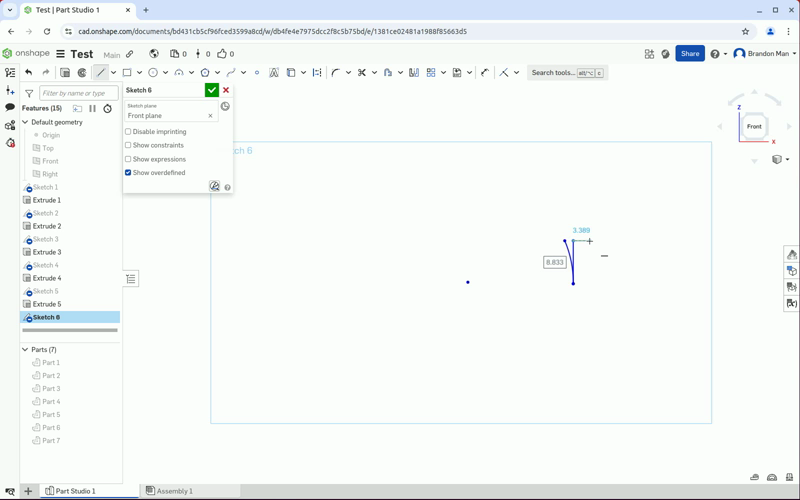
key_down(shift)
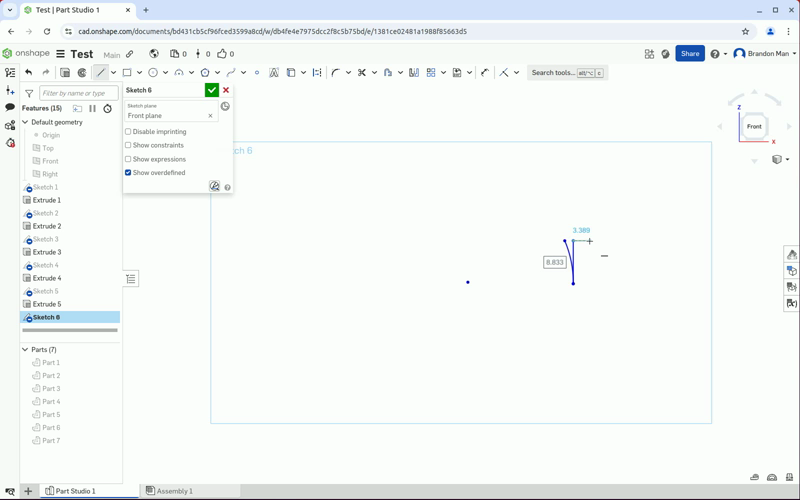
mouse_move(564, 240)
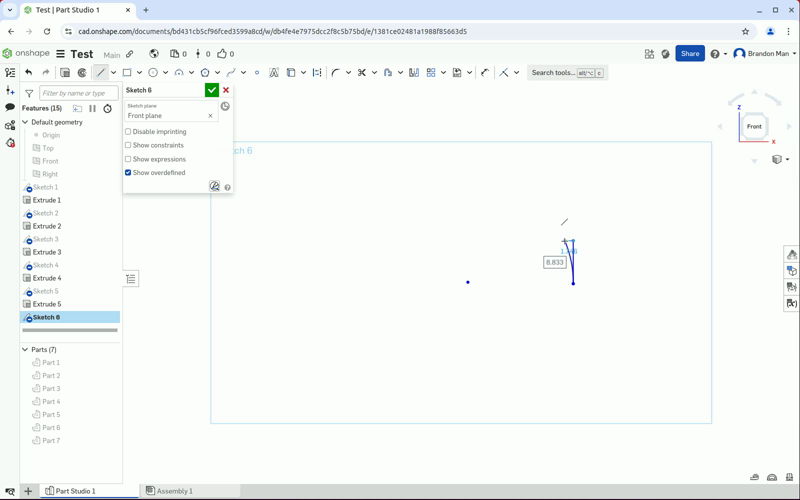
key_up(shift)
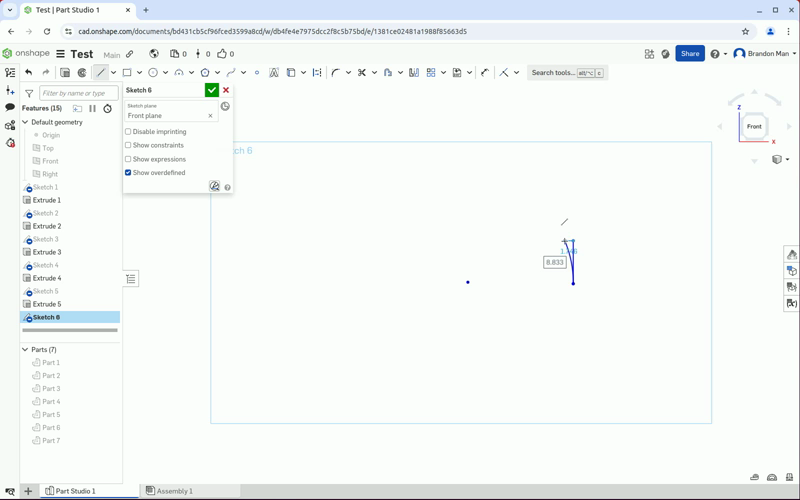
click(564, 240)
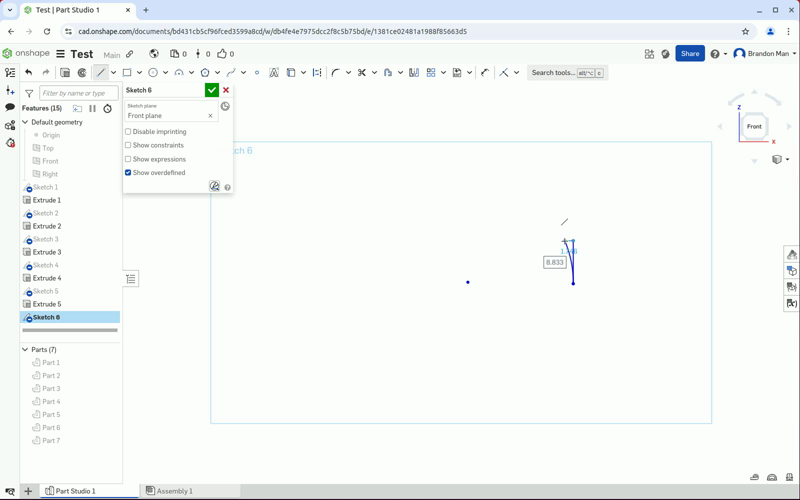
key(esc)
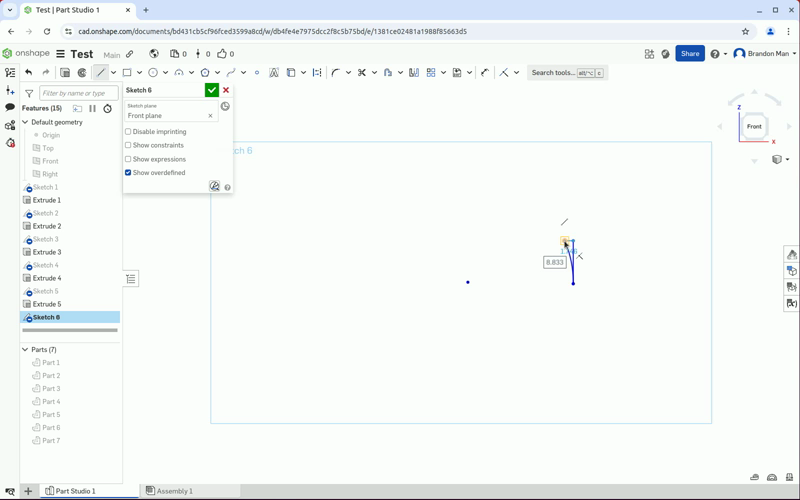
mouse_move(568, 247)
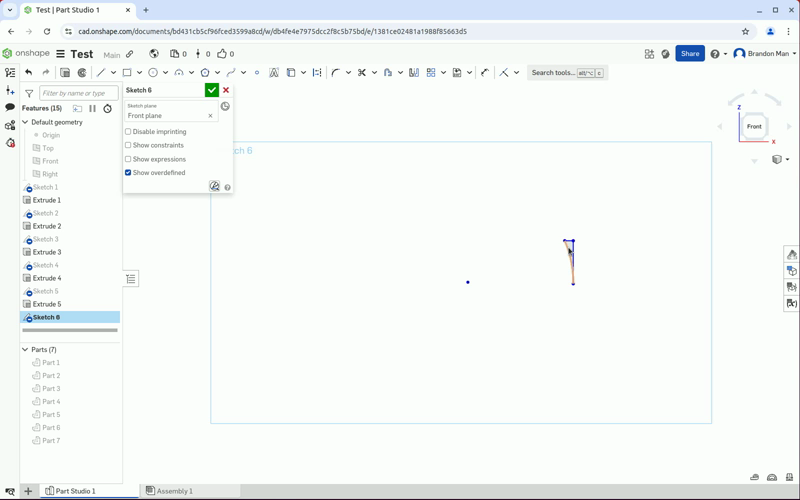
scroll(6)
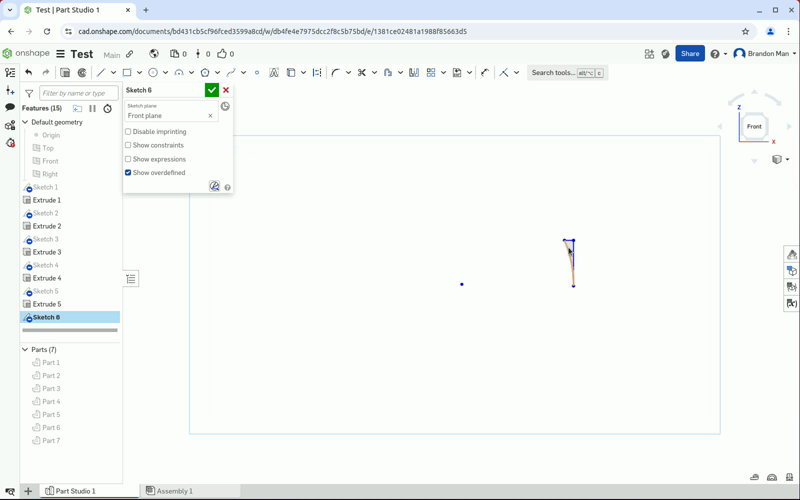
scroll(6)
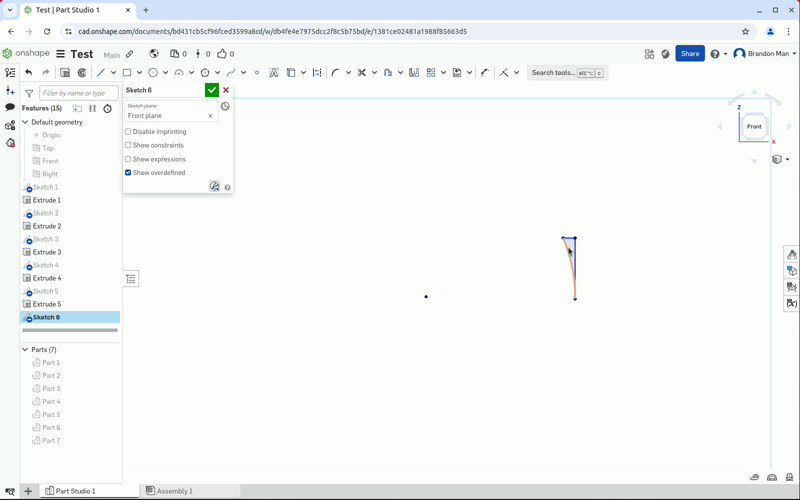
scroll(6)
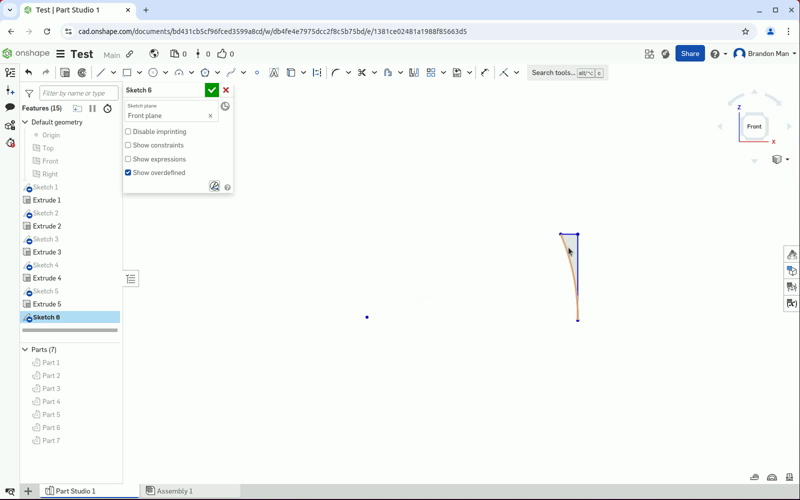
scroll(6)
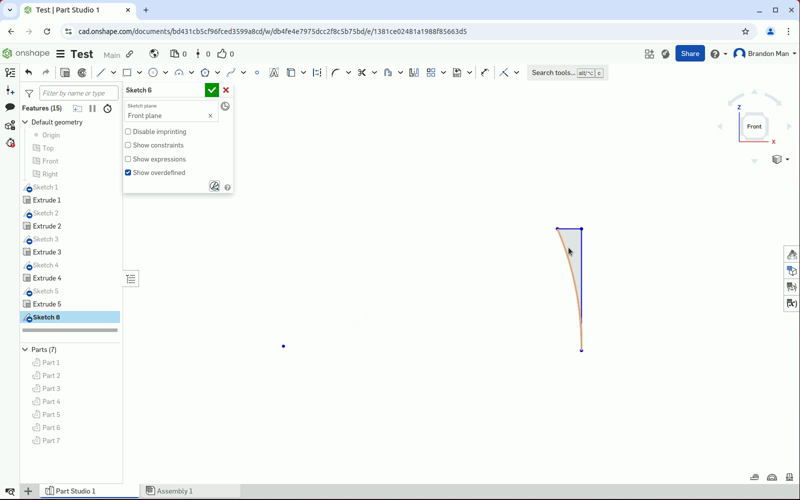
scroll(6)
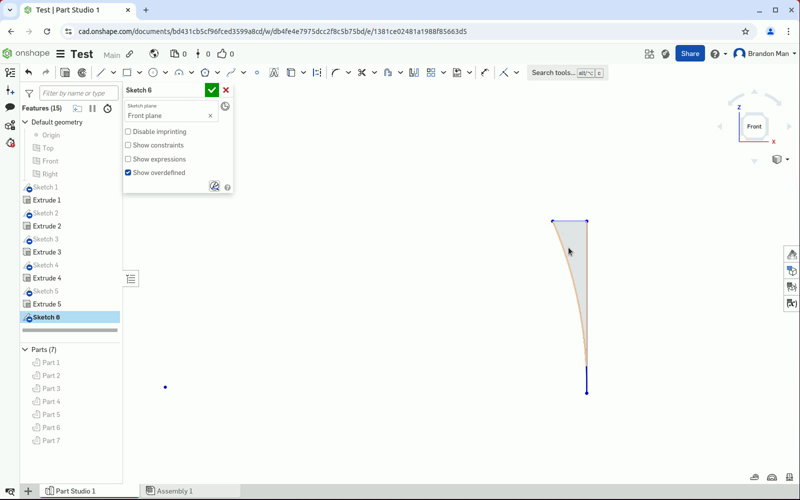
scroll(6)
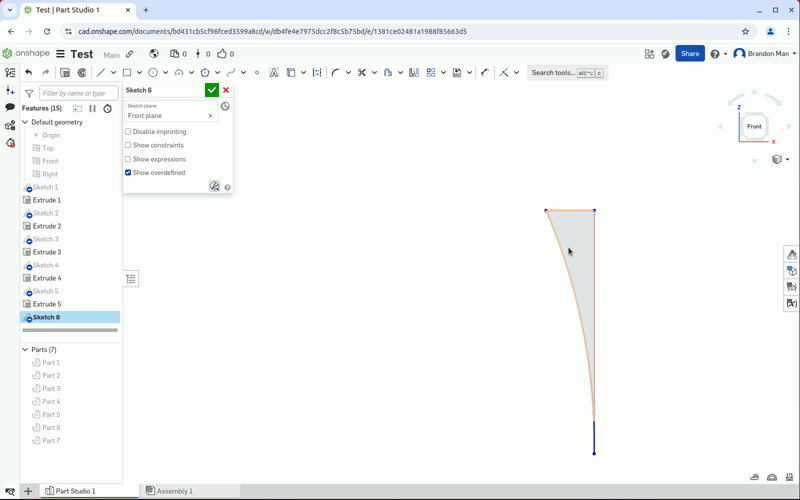
scroll(6)
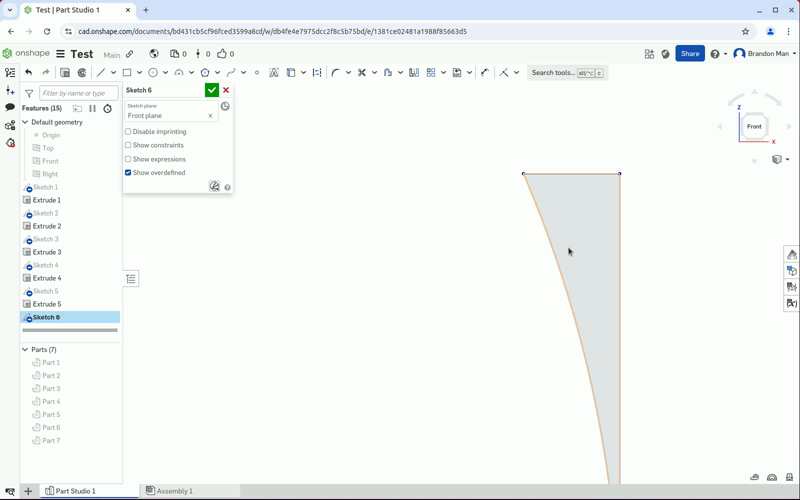
click(568, 247)
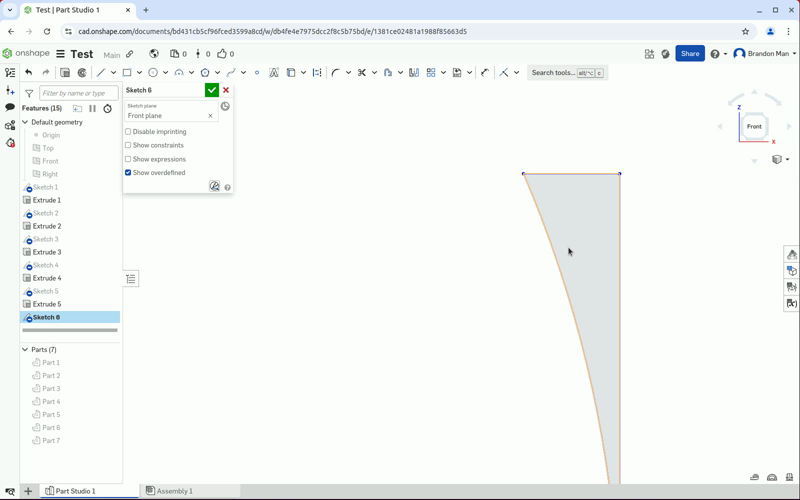
scroll(-6)
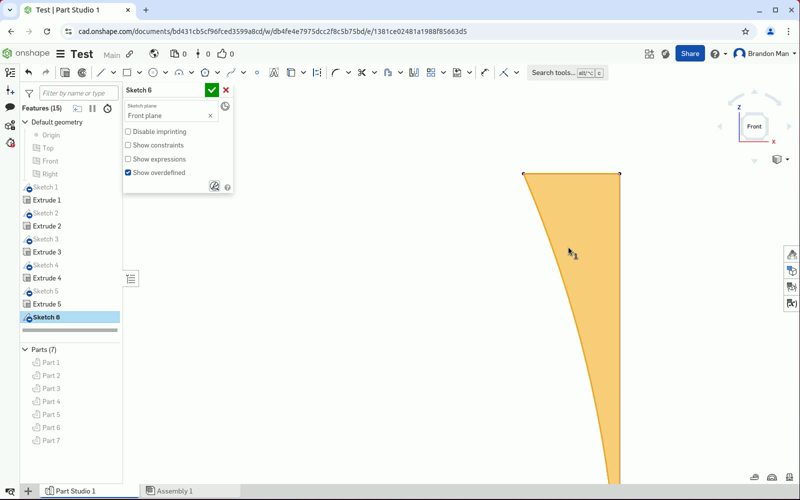
scroll(-6)
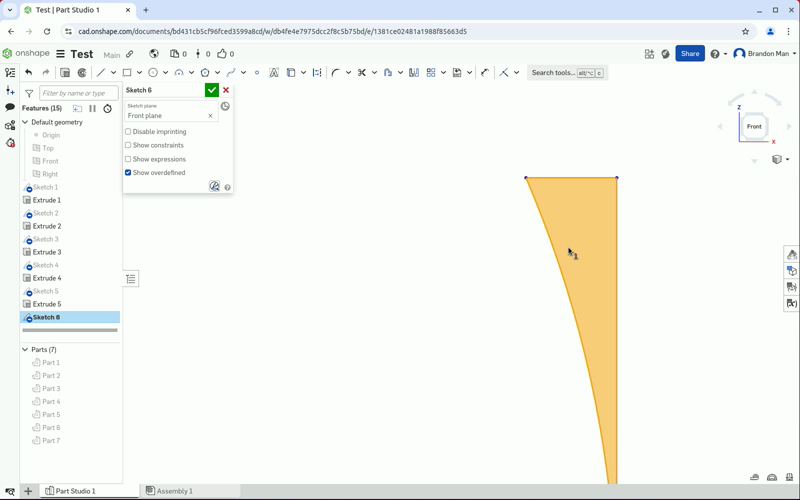
scroll(-6)
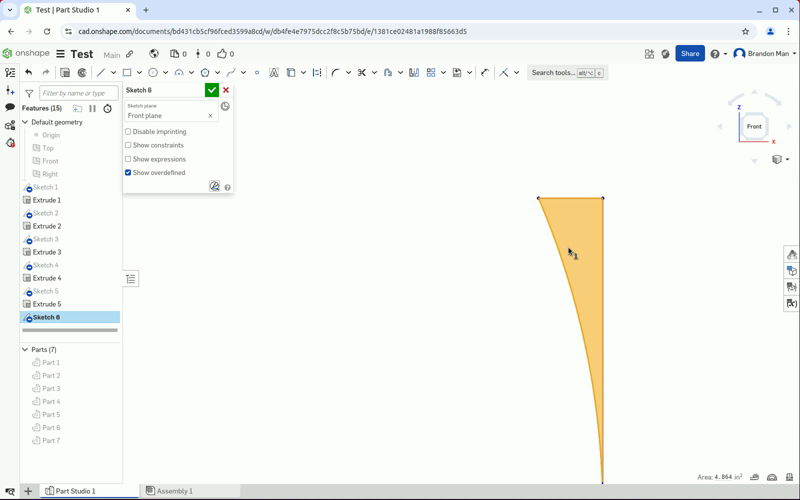
scroll(-6)
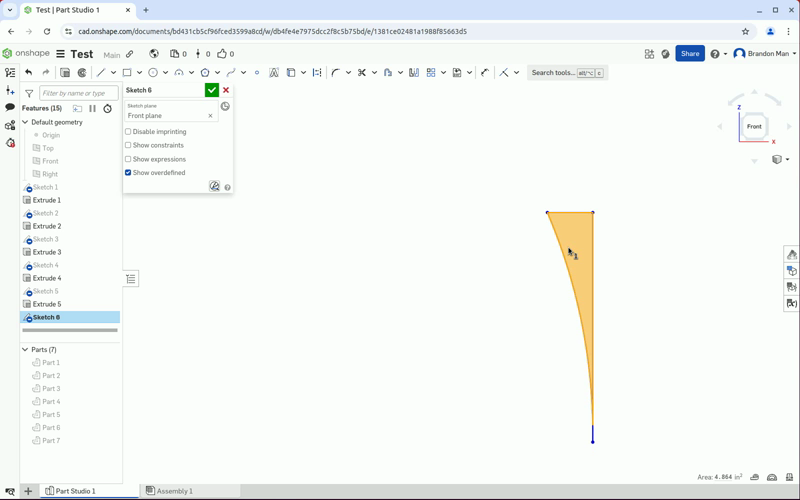
scroll(-6)
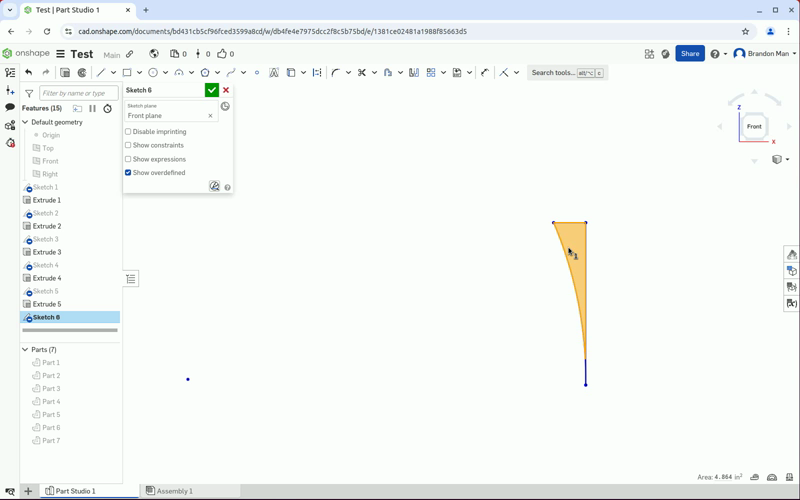
scroll(-6)
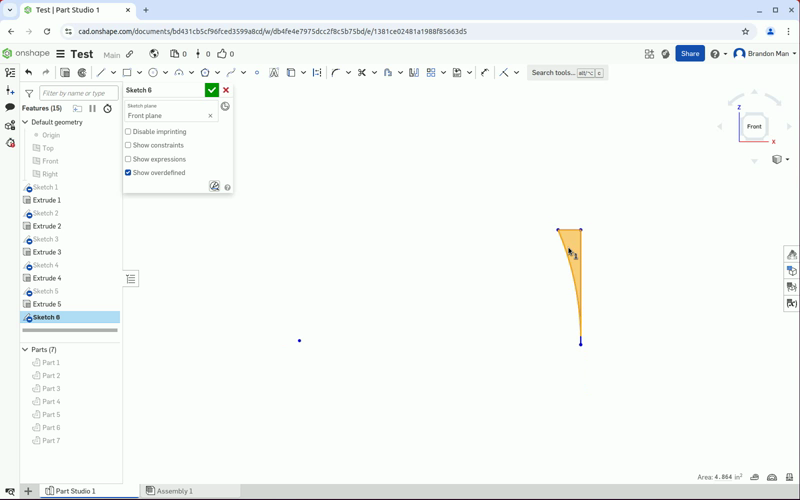
scroll(-6)
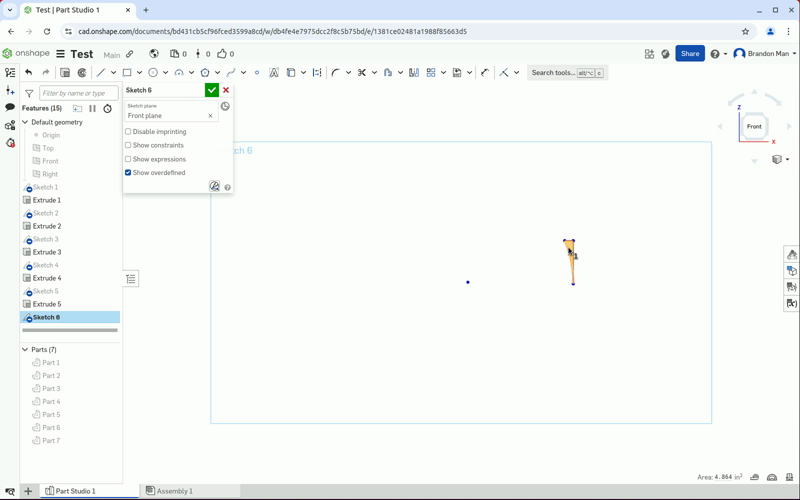
mouse_move(73, 352)
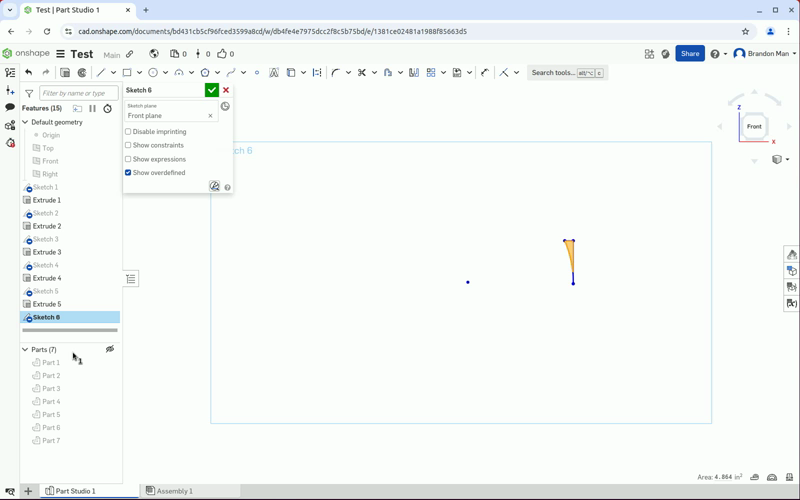
key(shift+y)
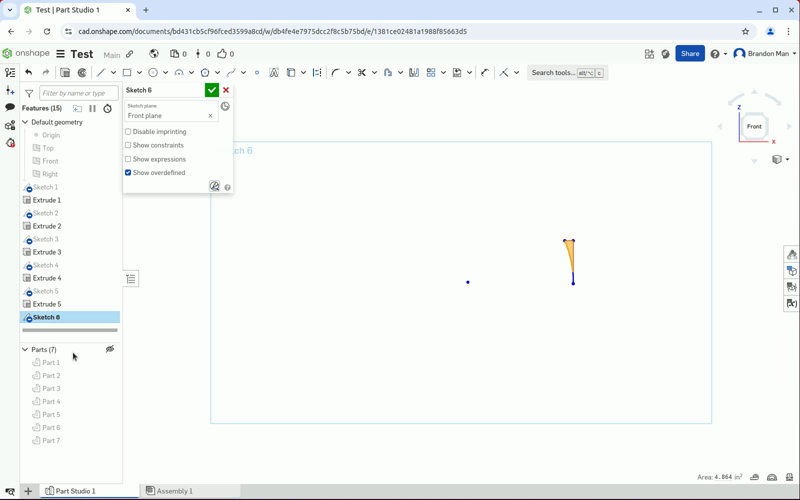
key(shift+e)
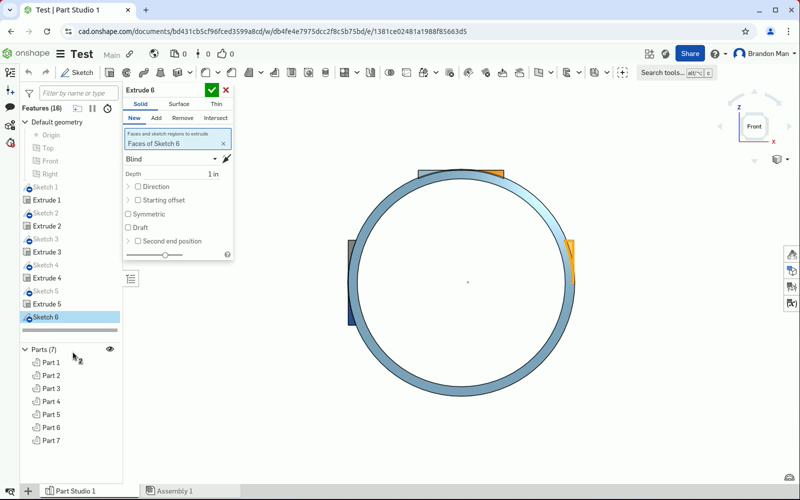
mouse_move(143, 106)
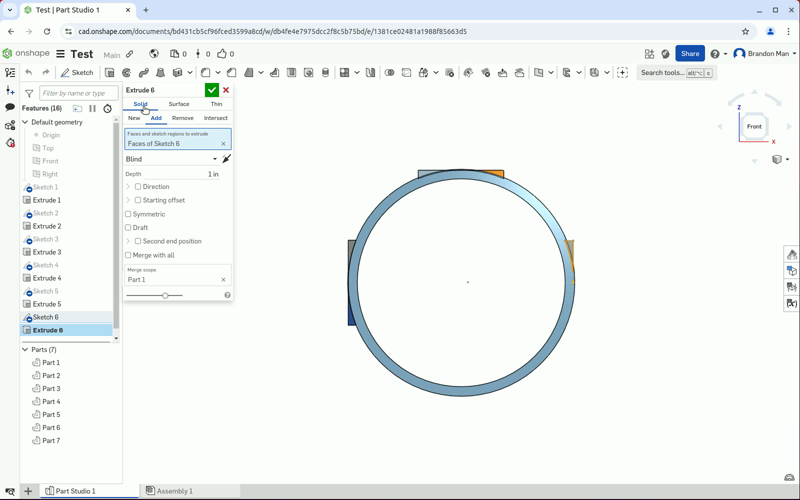
click(143, 106)
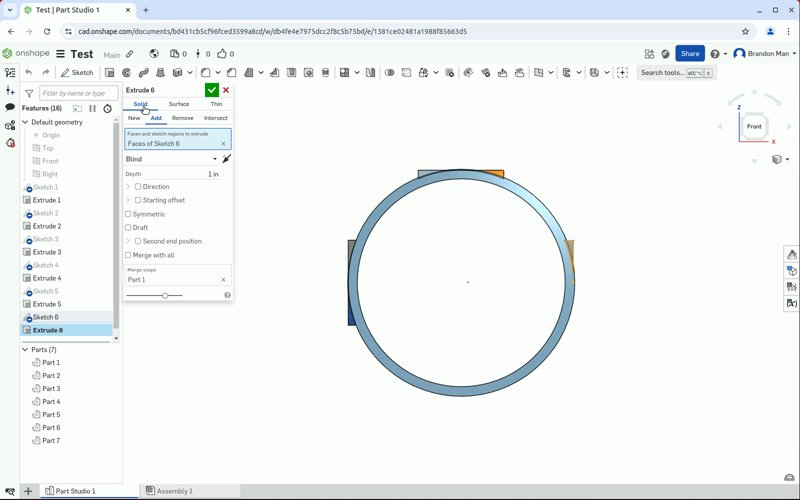
mouse_move(137, 120)
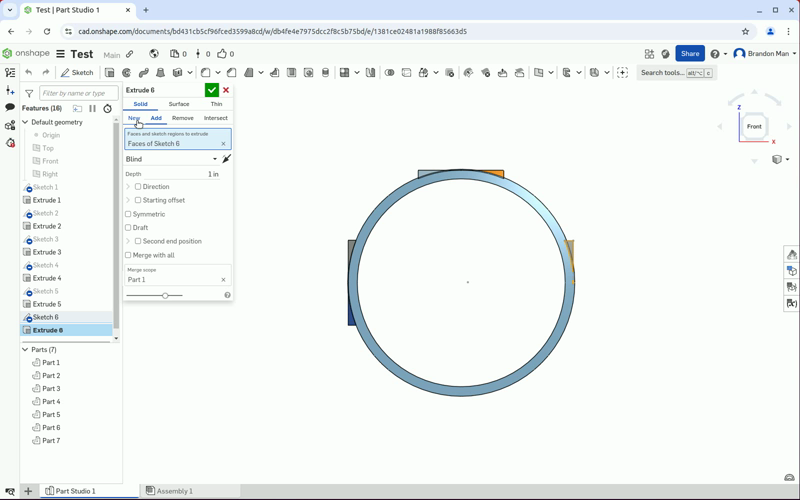
click(137, 120)
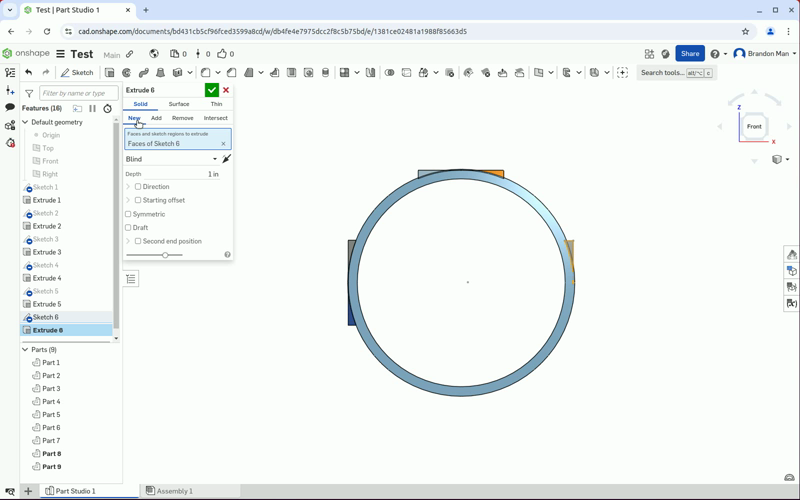
key(tab, 4)
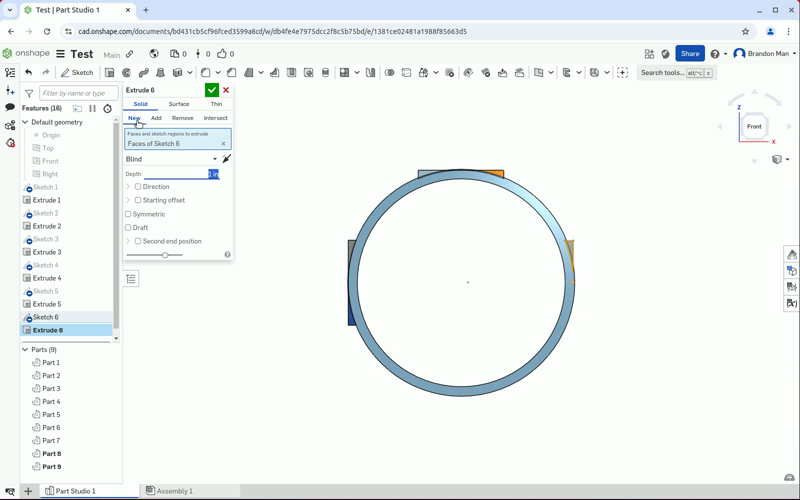
text(8.666)
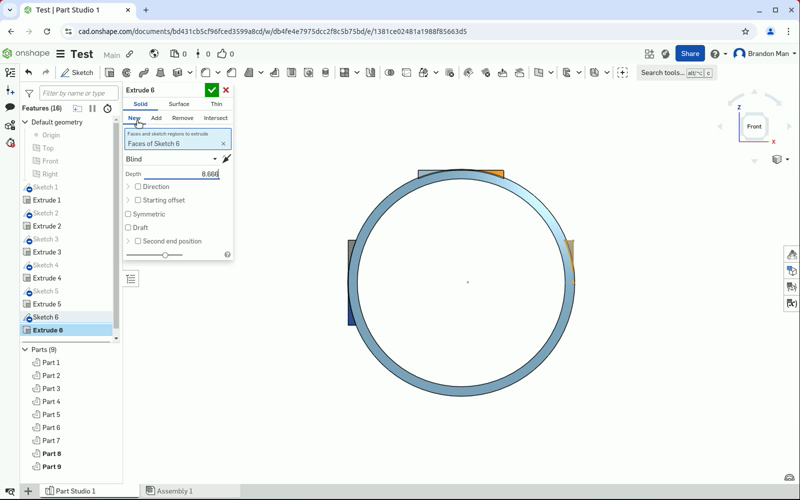
key(tab, 3)
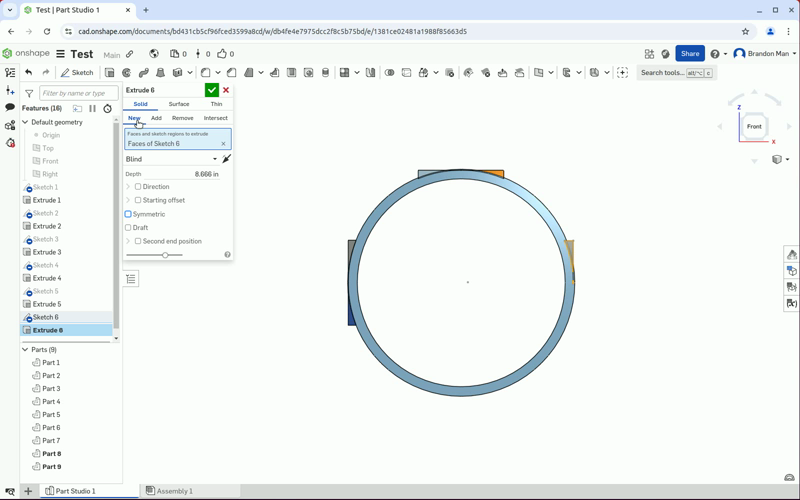
key(space)
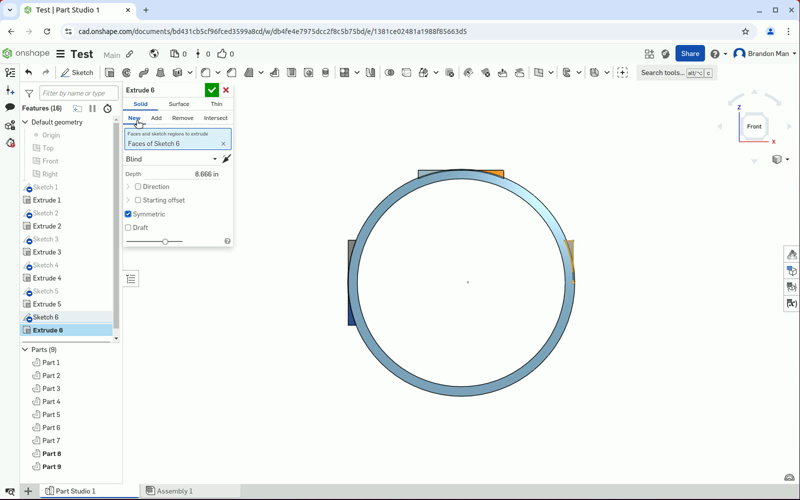
key(enter)
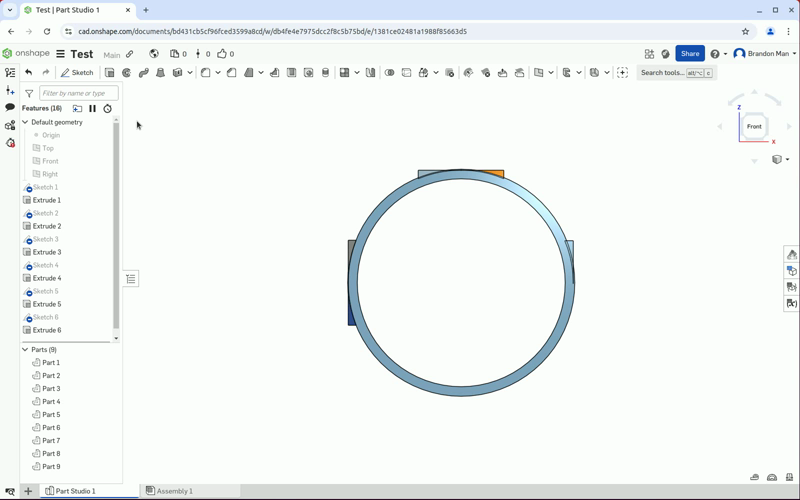
key(shift+h)
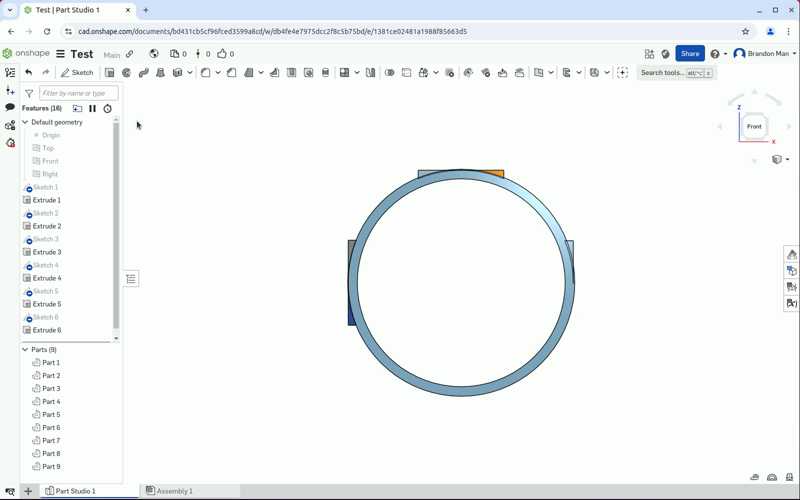
key(shift+h)
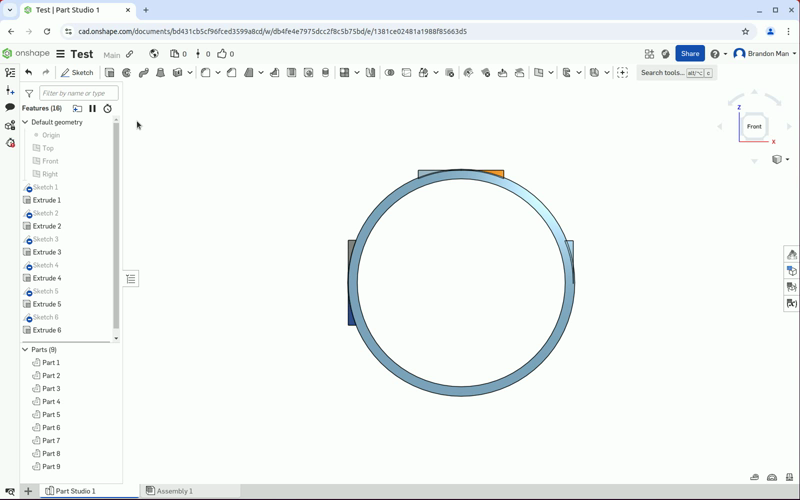
mouse_move(69, 189)
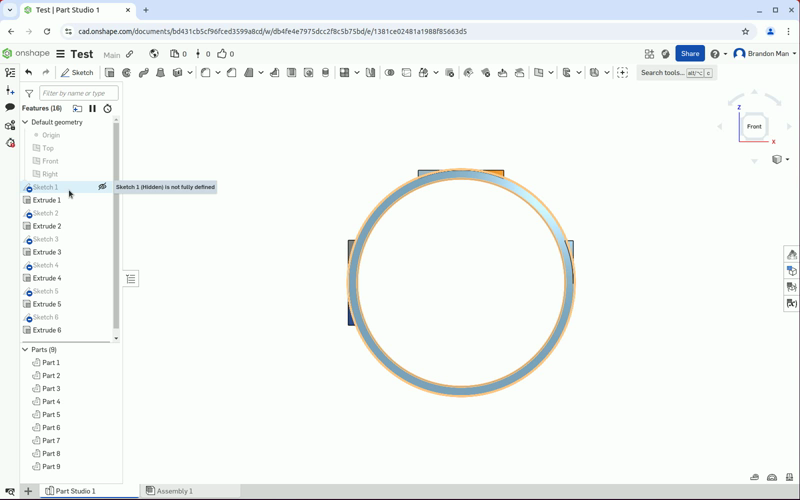
click(69, 189)
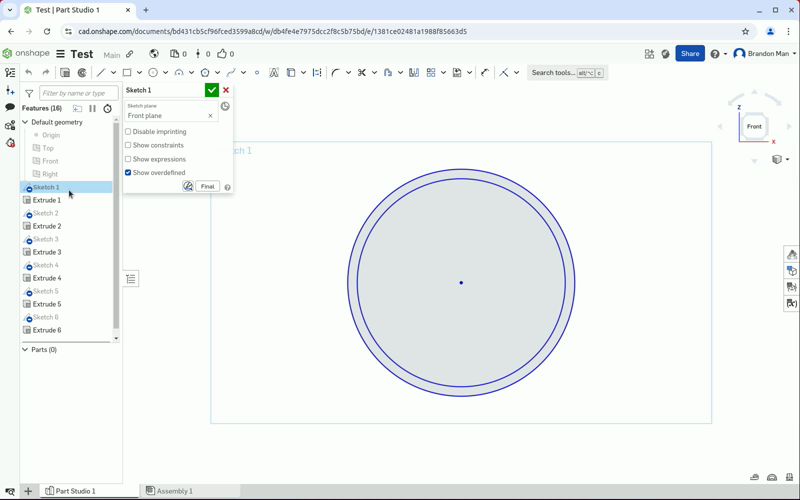
mouse_move(229, 92)
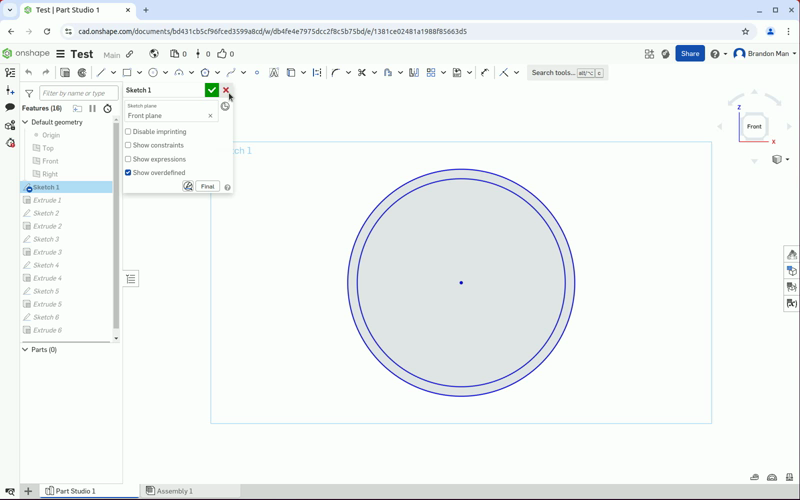
click(229, 92)
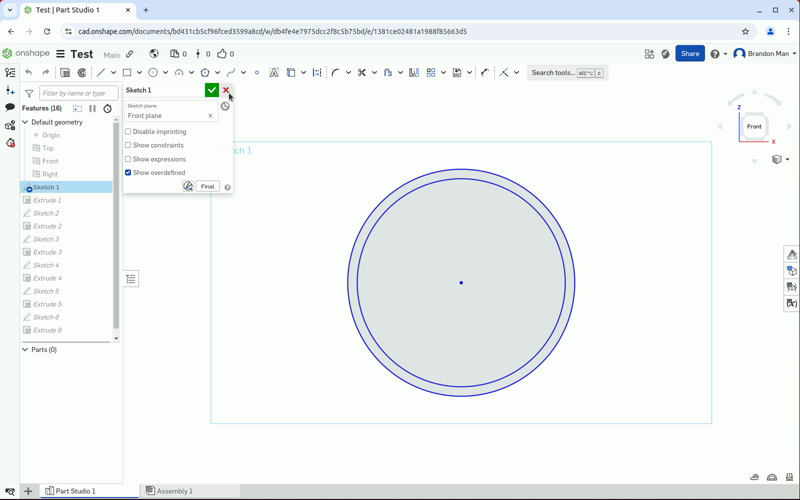
key(shift+s)
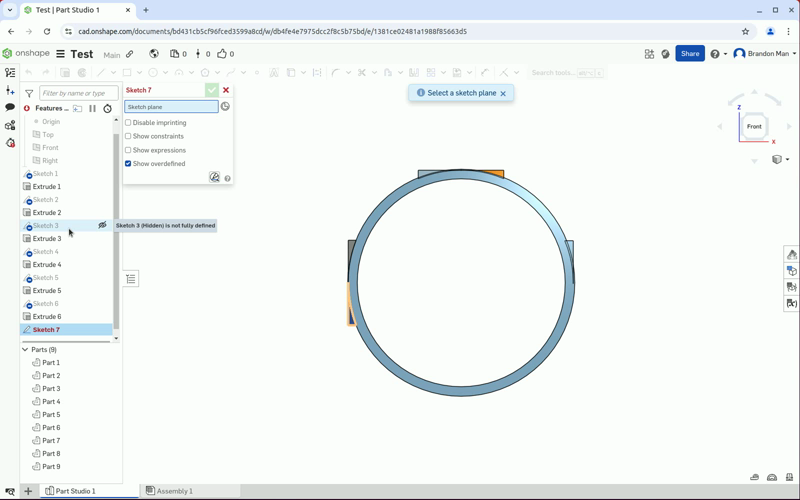
scroll(3)
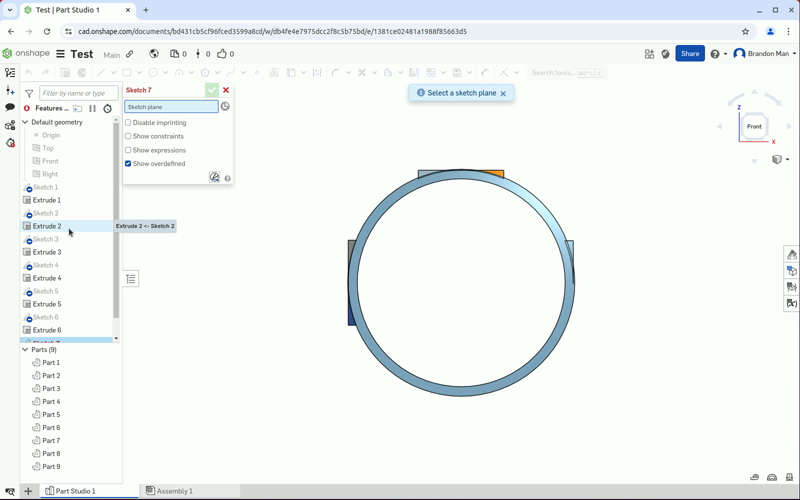
mouse_move(69, 163)
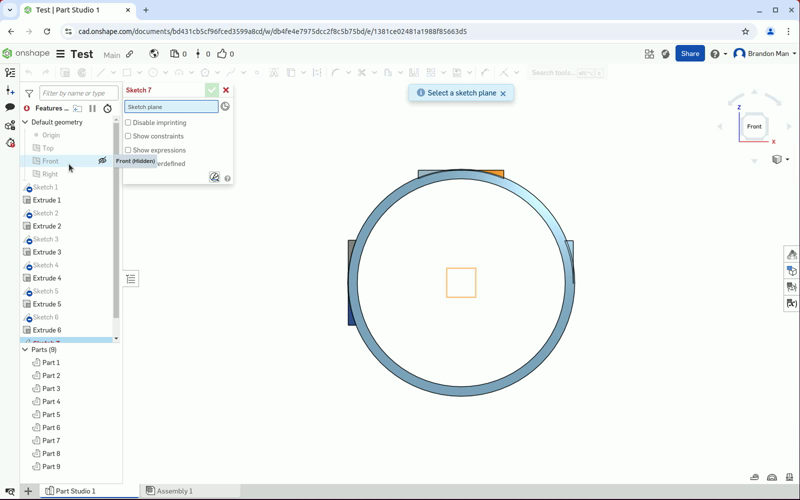
click(69, 163)
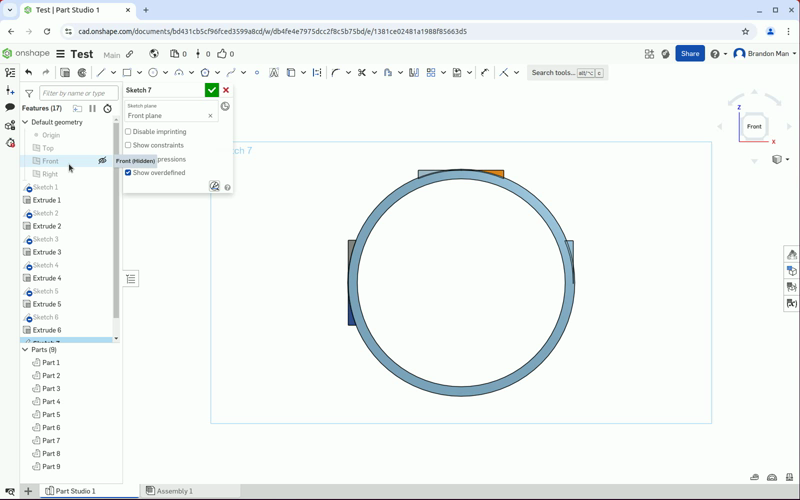
mouse_move(73, 352)
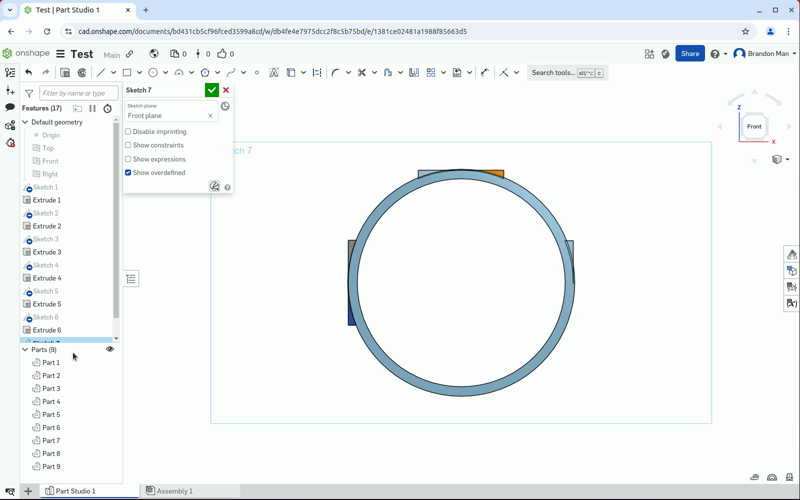
key(y)
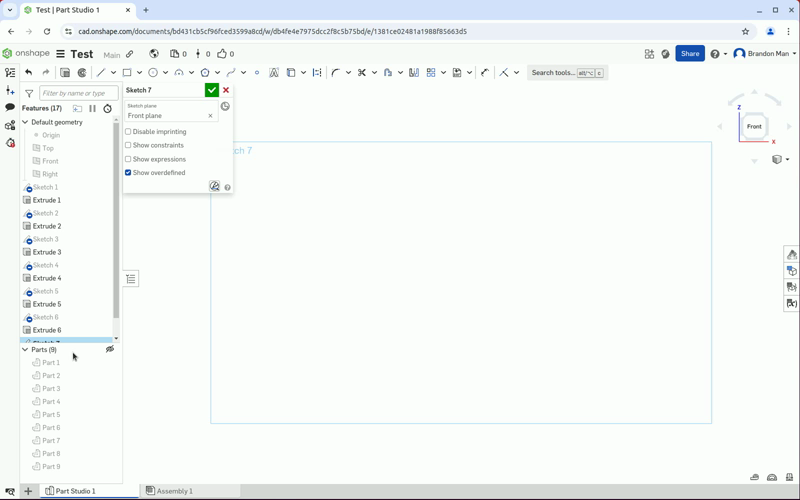
key(l)
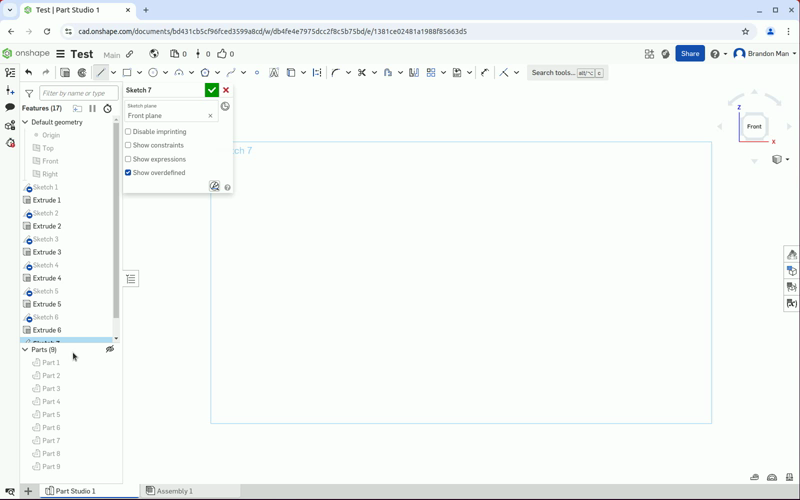
key_down(shift)
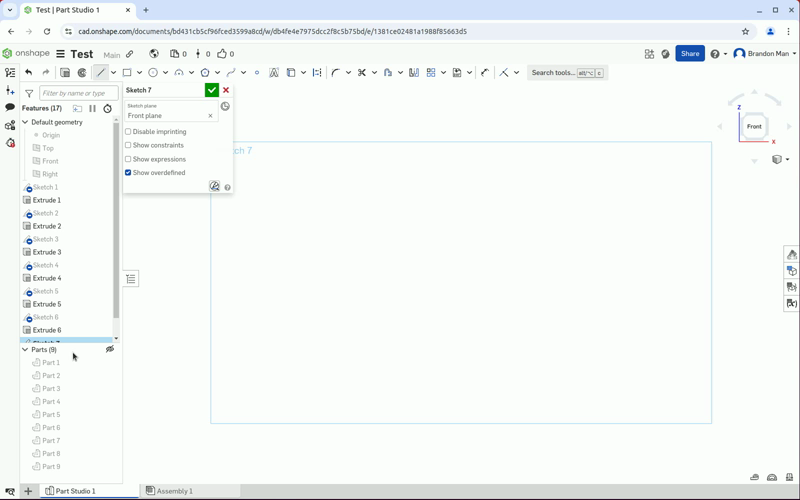
mouse_move(564, 325)
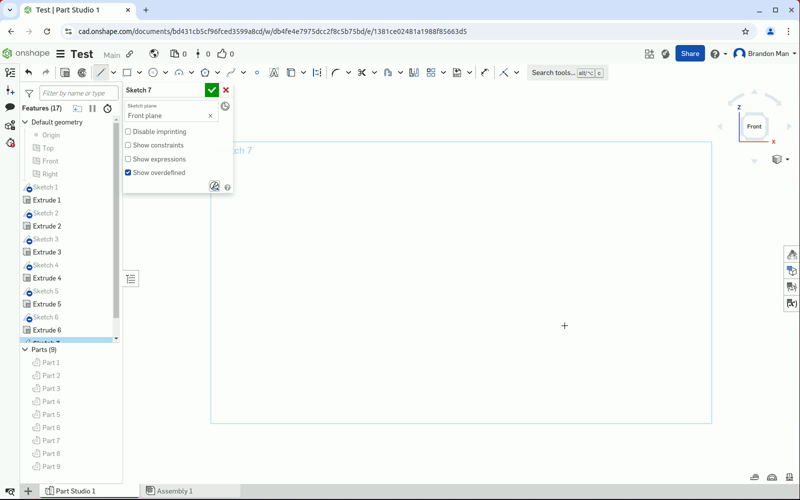
click(564, 325)
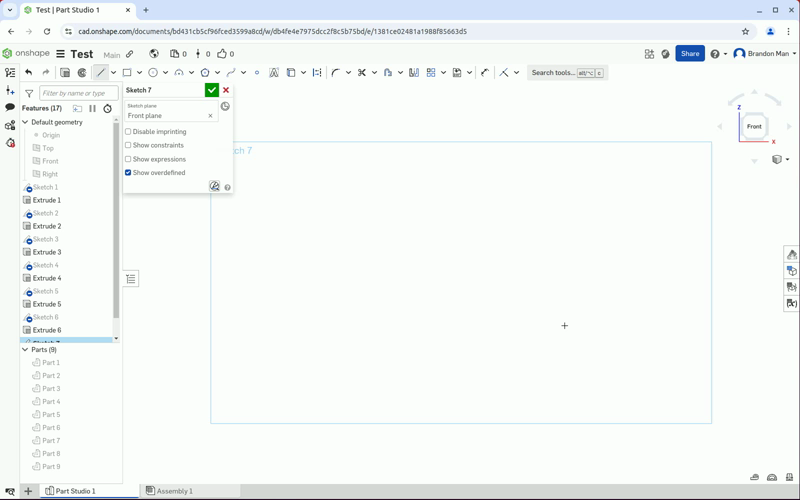
key_up(shift)
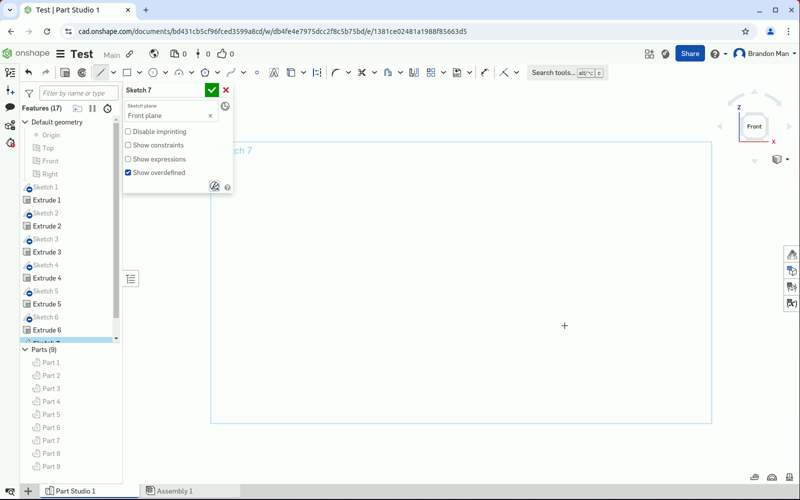
key_down(shift)
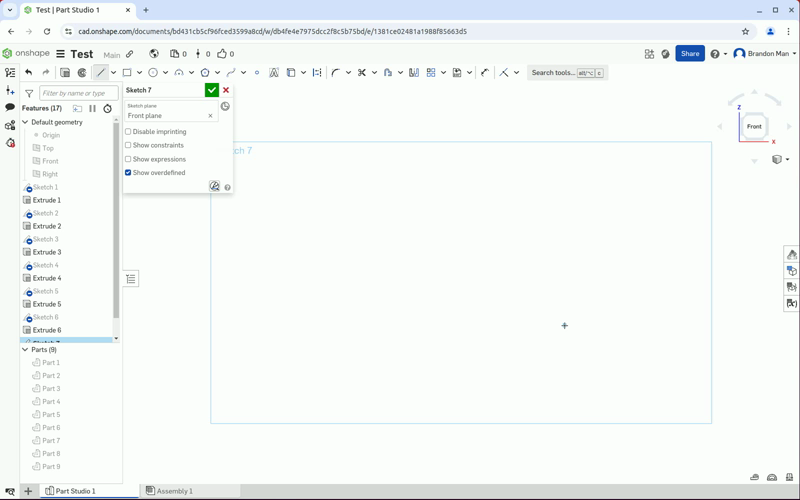
mouse_move(589, 325)
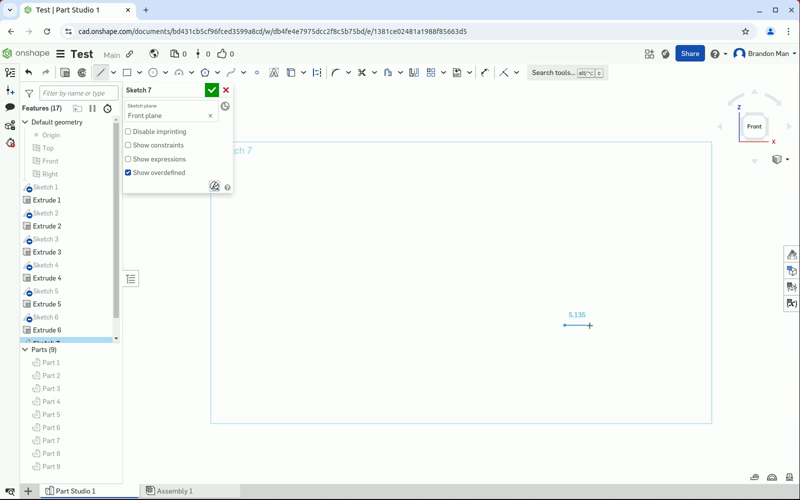
mouse_move(573, 325)
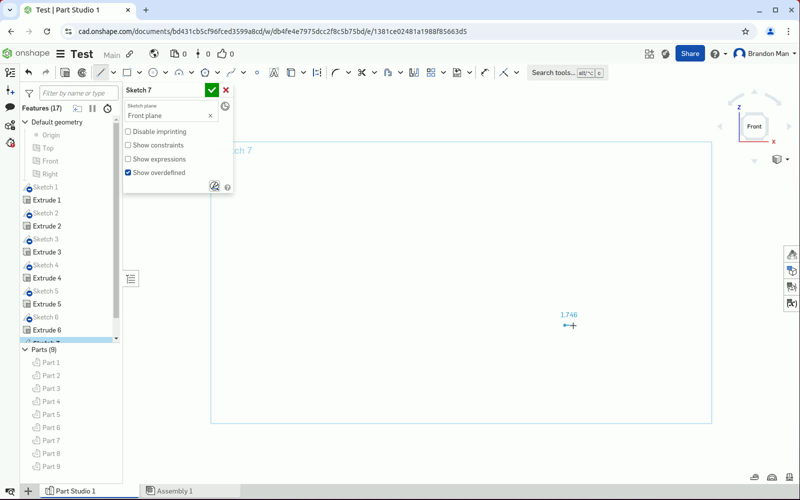
click(573, 325)
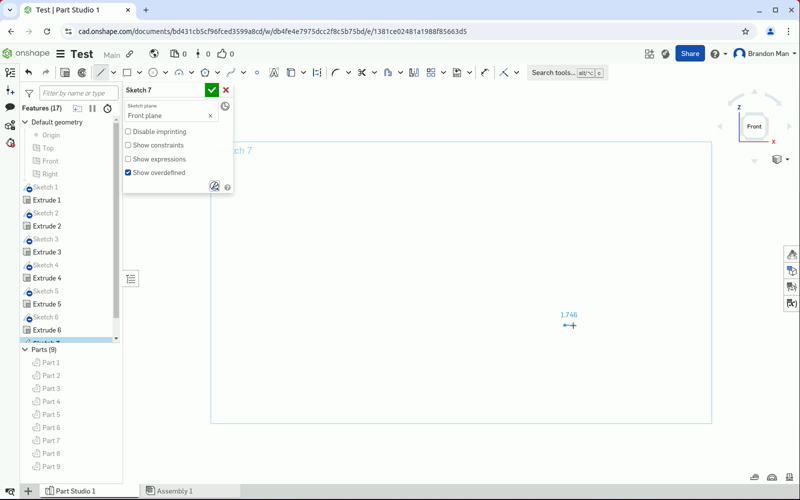
key_up(shift)
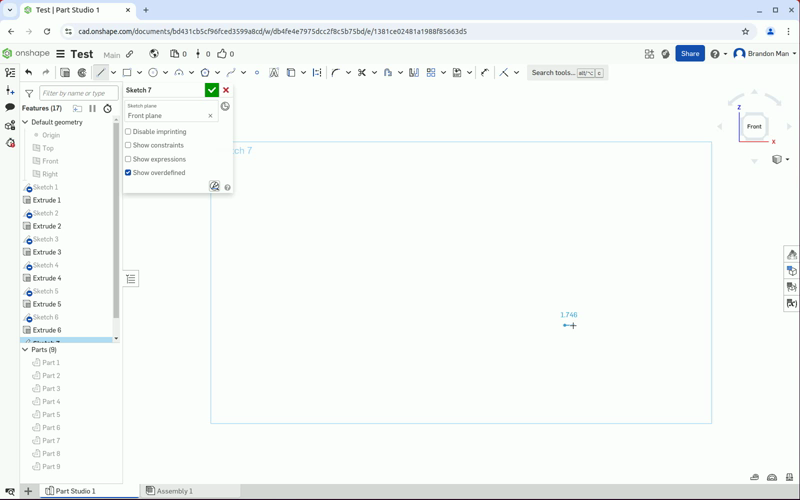
key_down(shift)
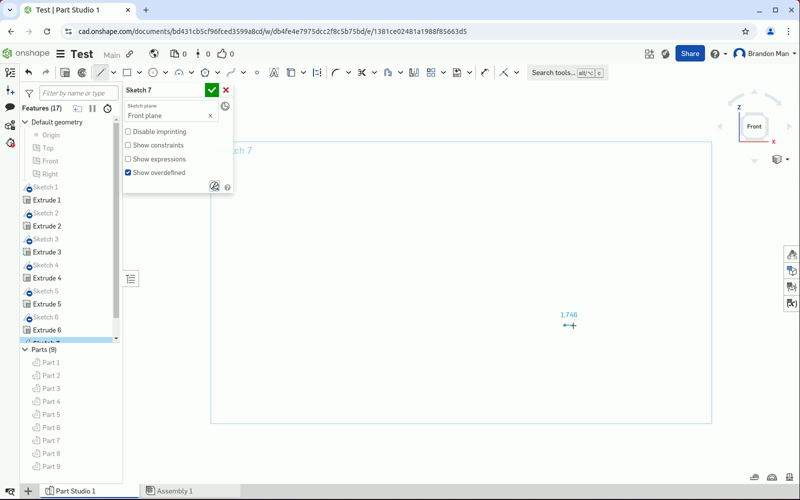
mouse_move(589, 325)
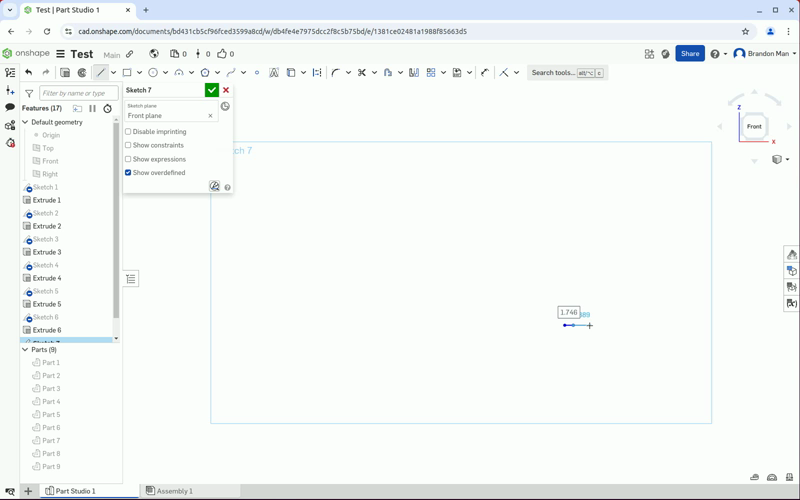
mouse_move(573, 282)
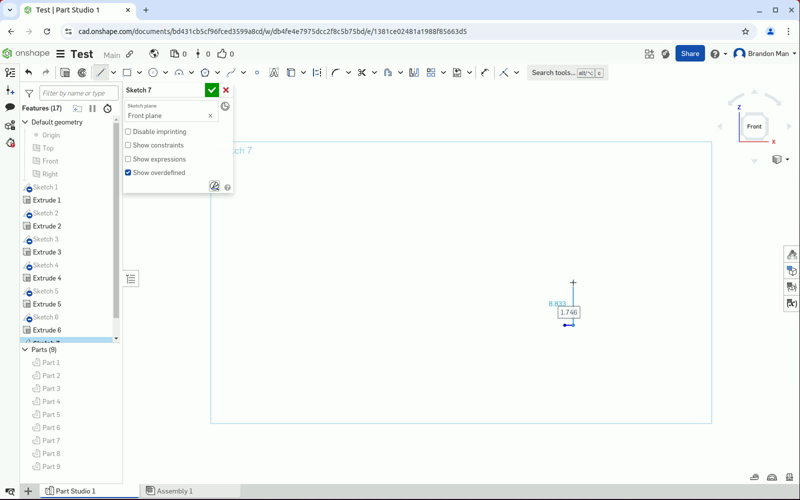
click(573, 282)
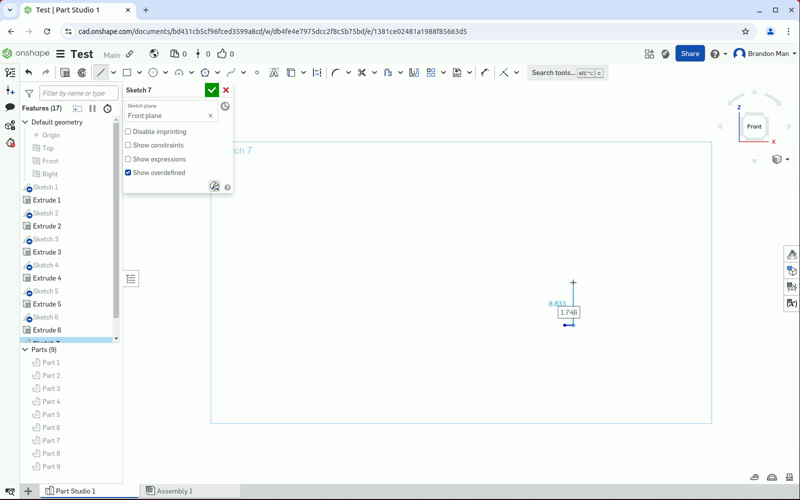
key_up(shift)
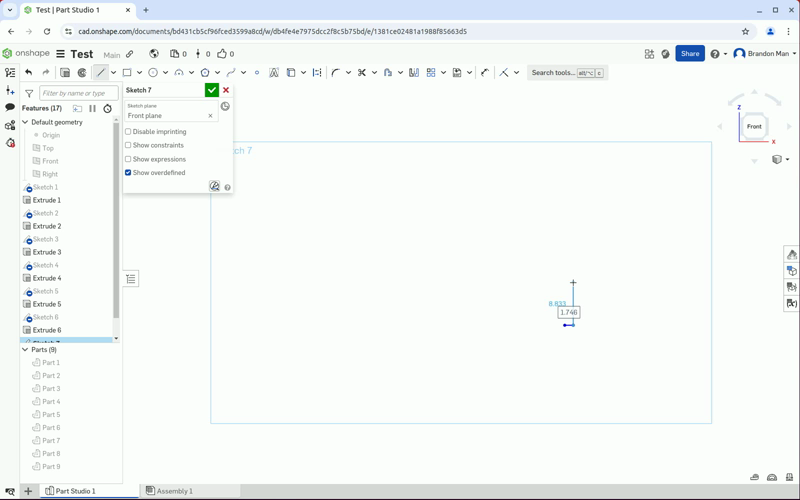
key(esc)
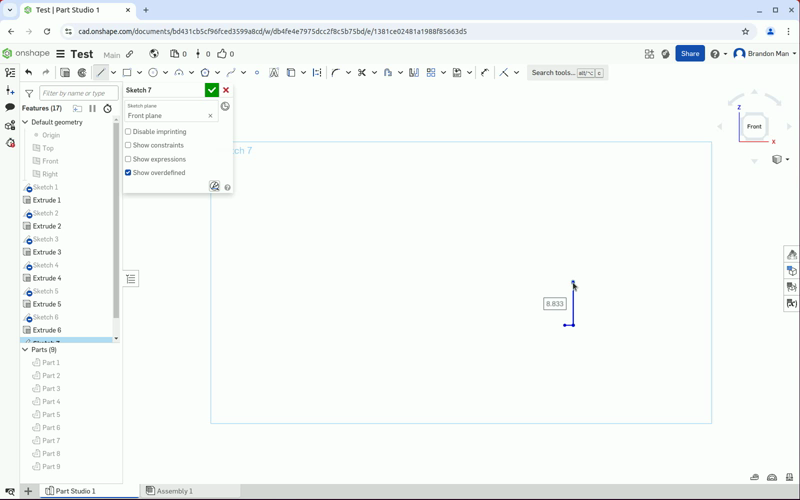
key(a)
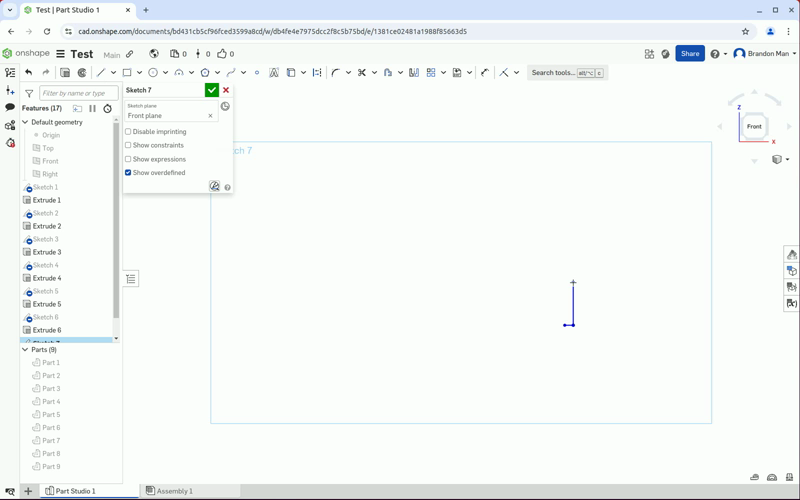
mouse_move(573, 282)
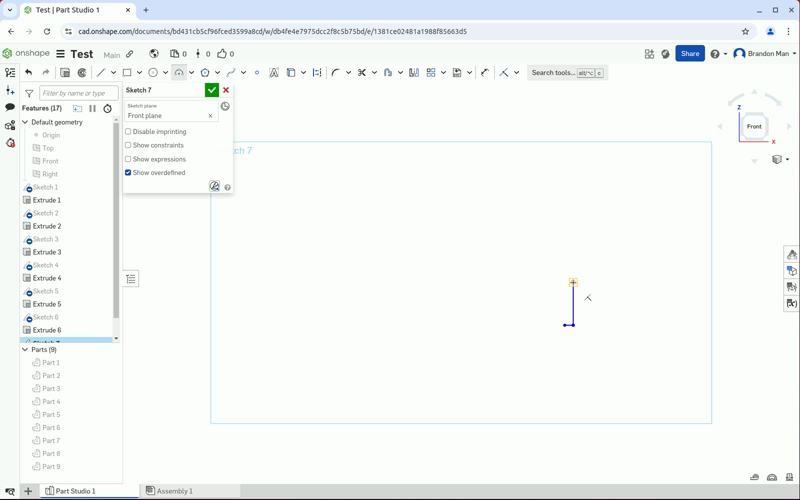
click(573, 282)
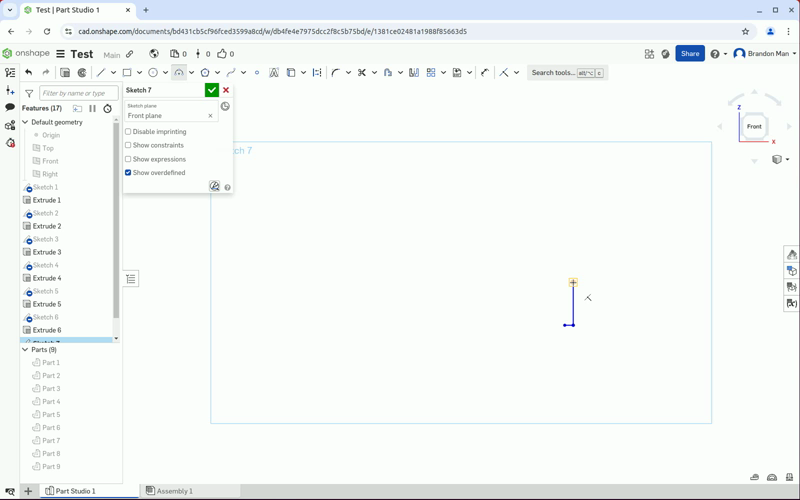
mouse_move(564, 325)
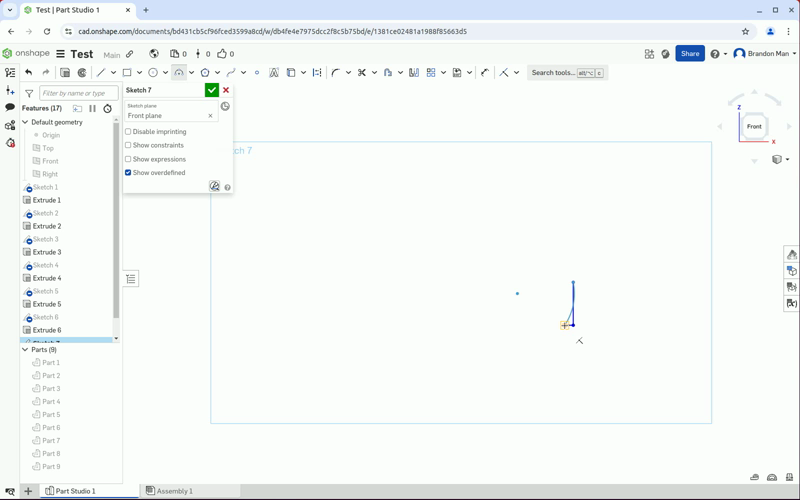
click(564, 325)
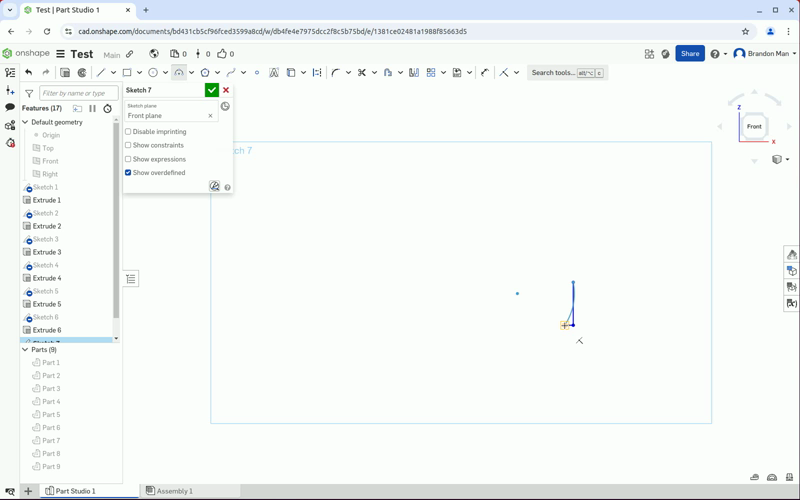
key_down(shift)
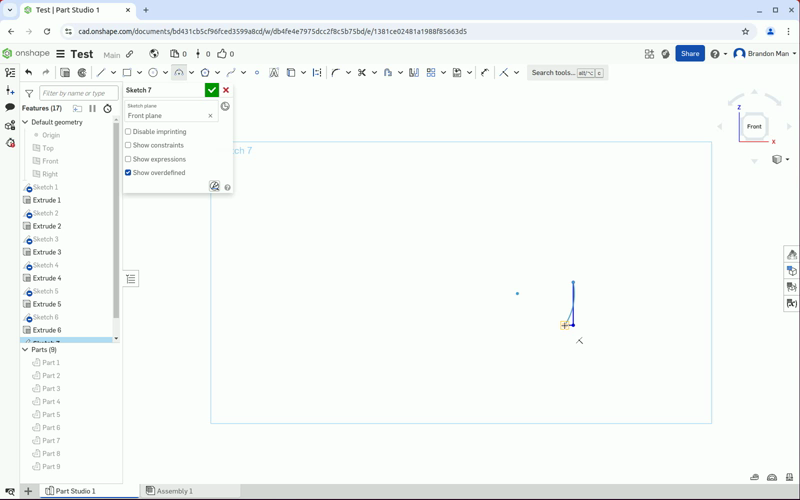
mouse_move(571, 303)
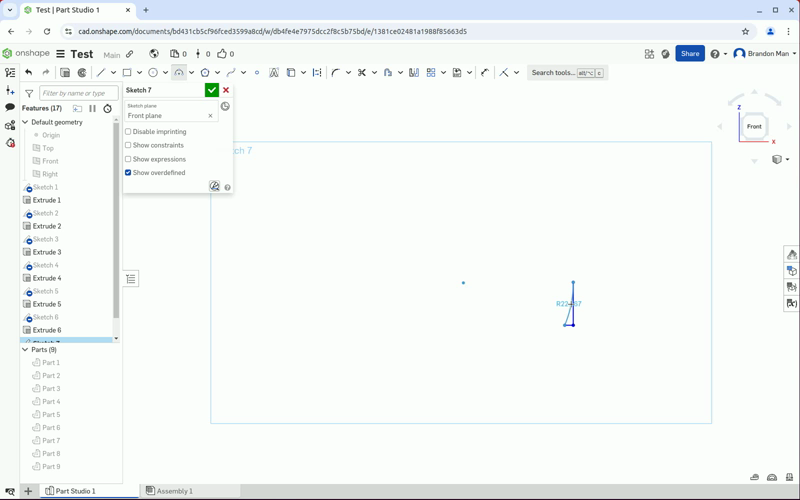
click(571, 303)
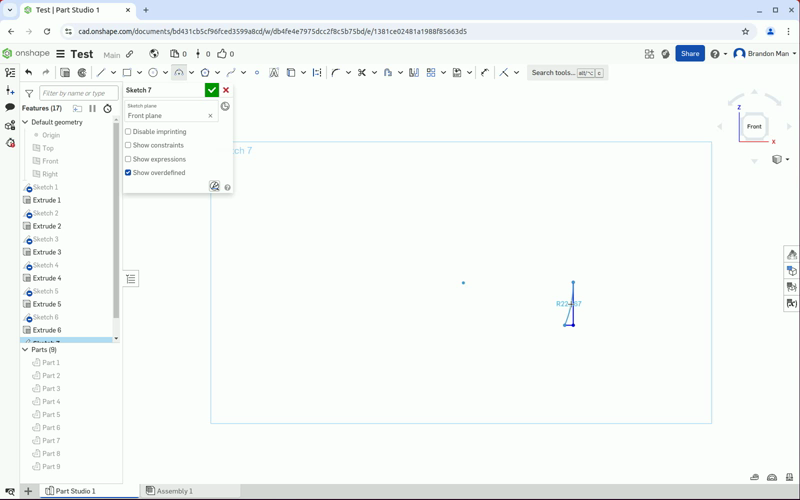
key_up(shift)
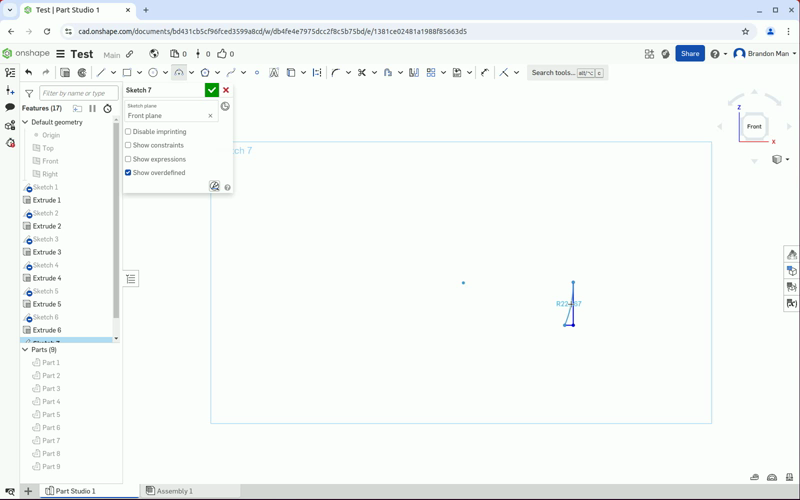
key(esc)
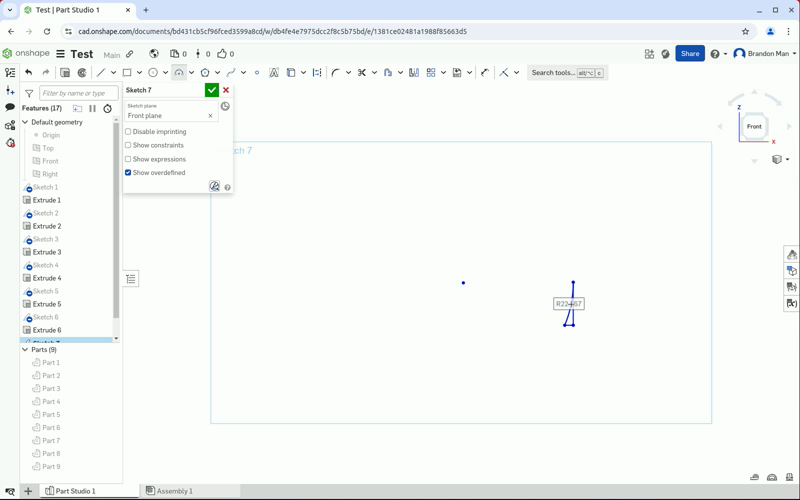
mouse_move(572, 298)
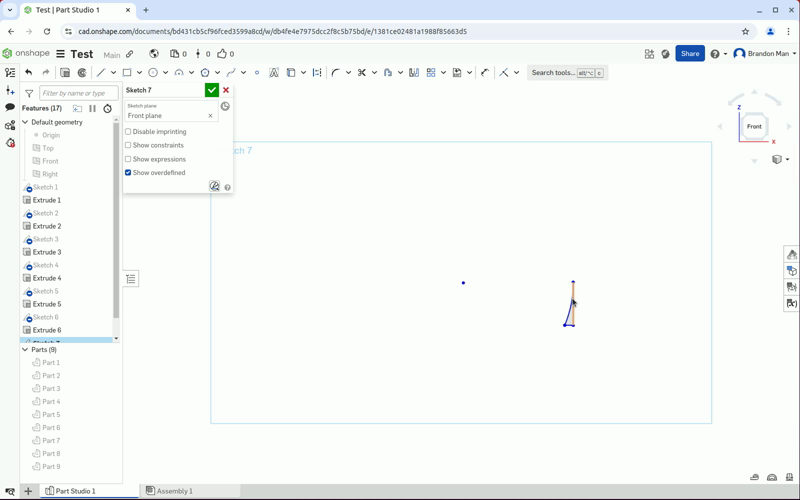
scroll(6)
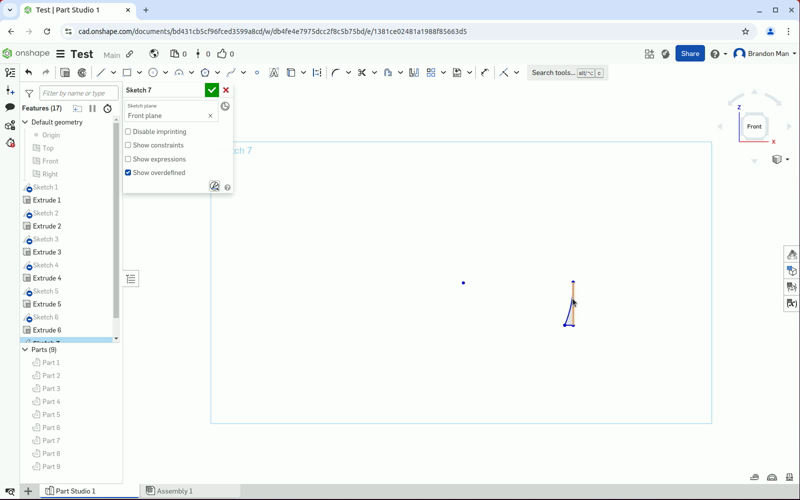
scroll(6)
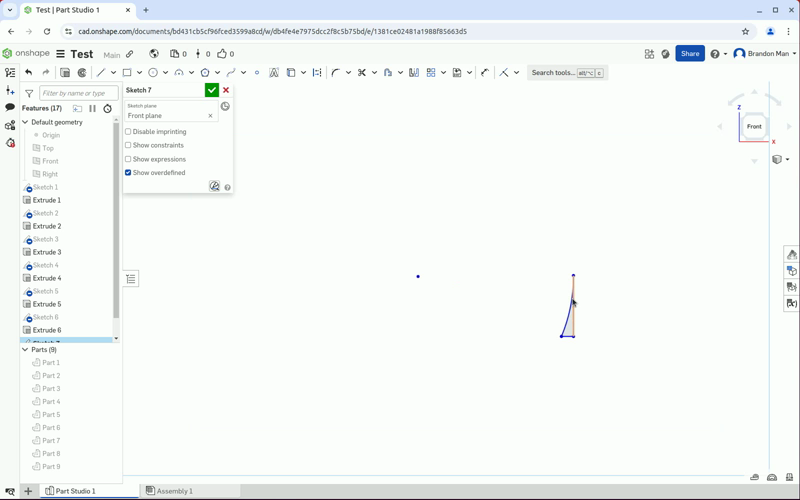
scroll(6)
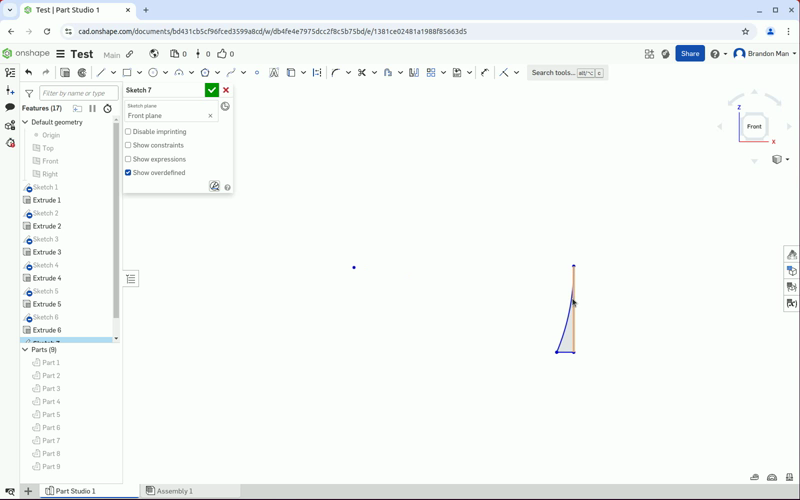
scroll(6)
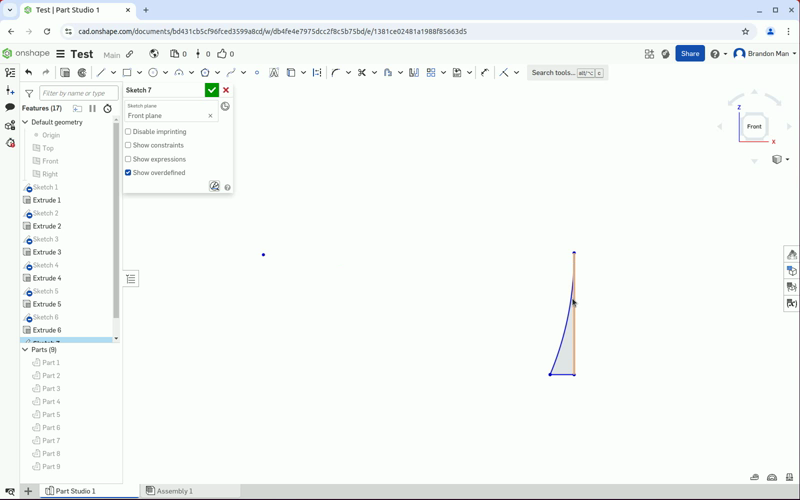
scroll(6)
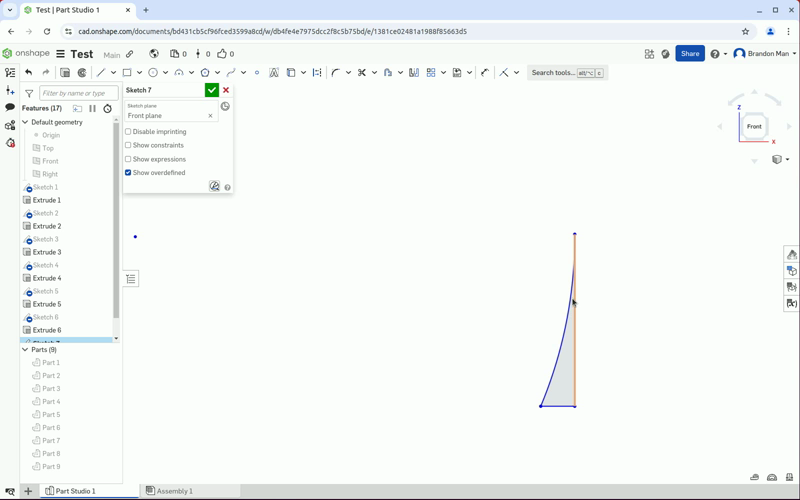
scroll(6)
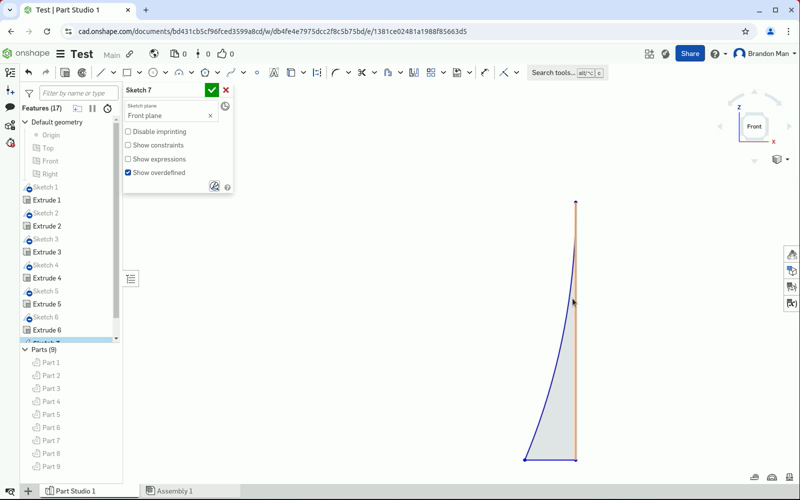
scroll(6)
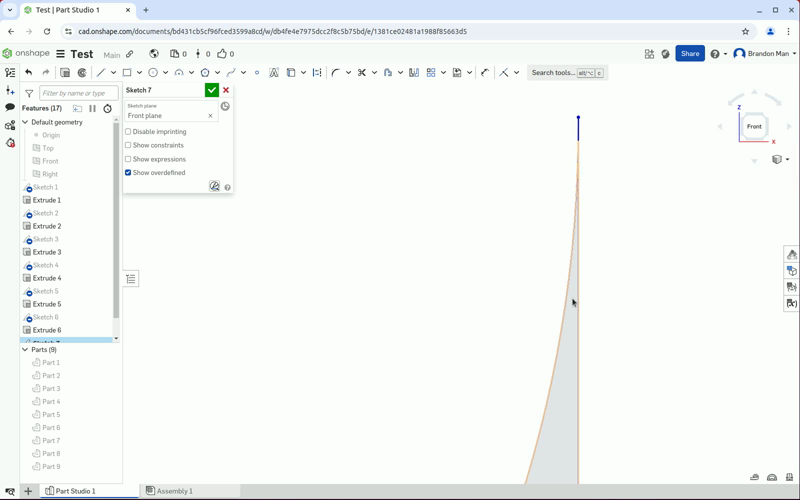
click(572, 298)
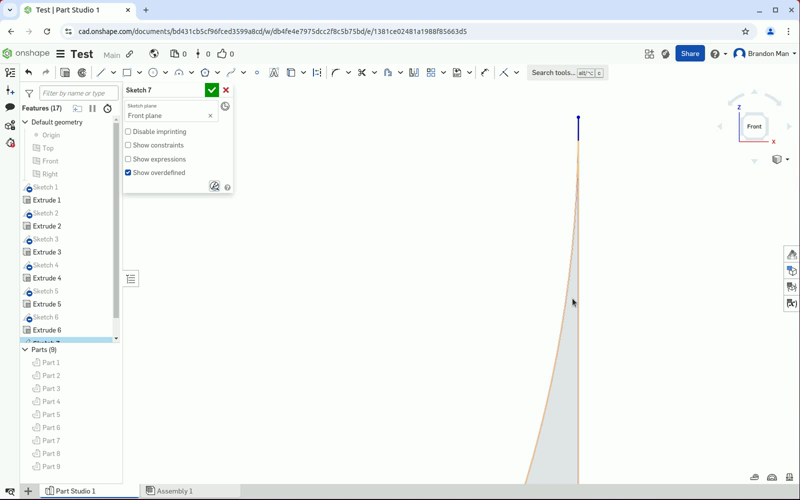
scroll(-6)
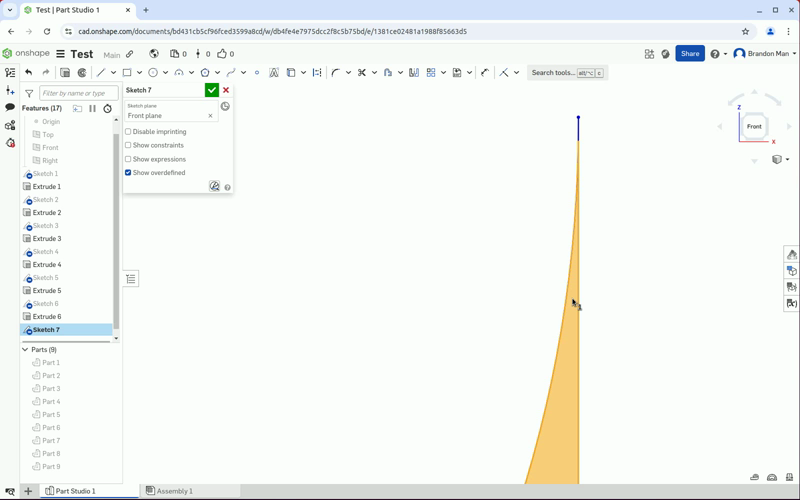
scroll(-6)
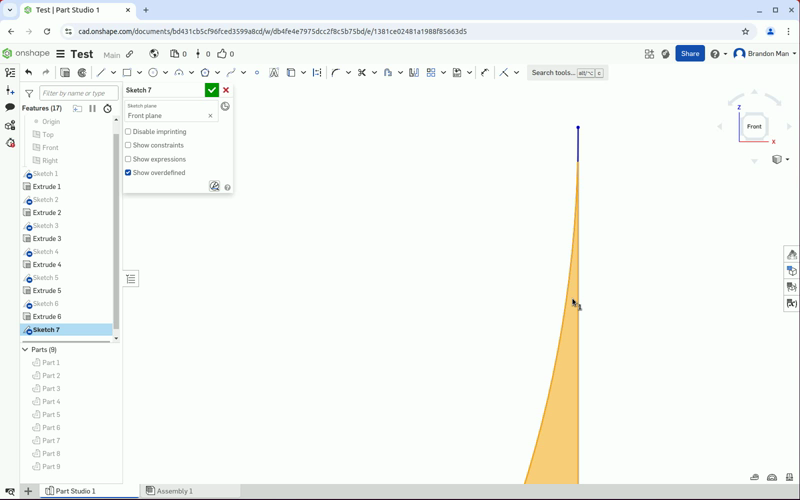
scroll(-6)
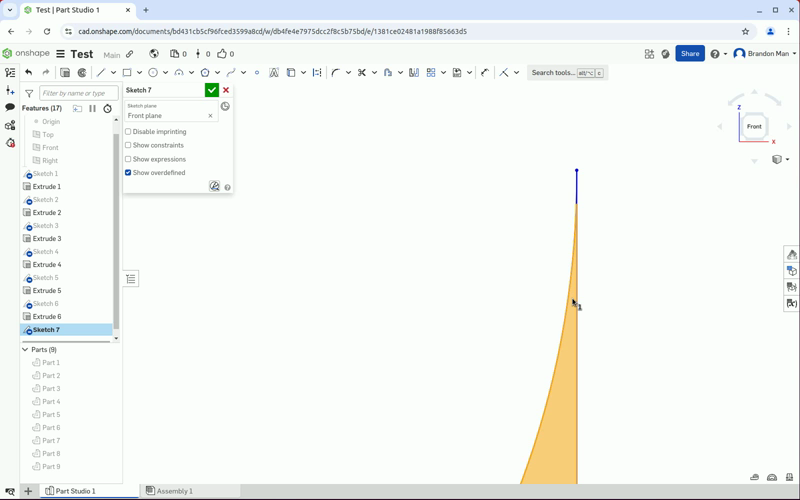
scroll(-6)
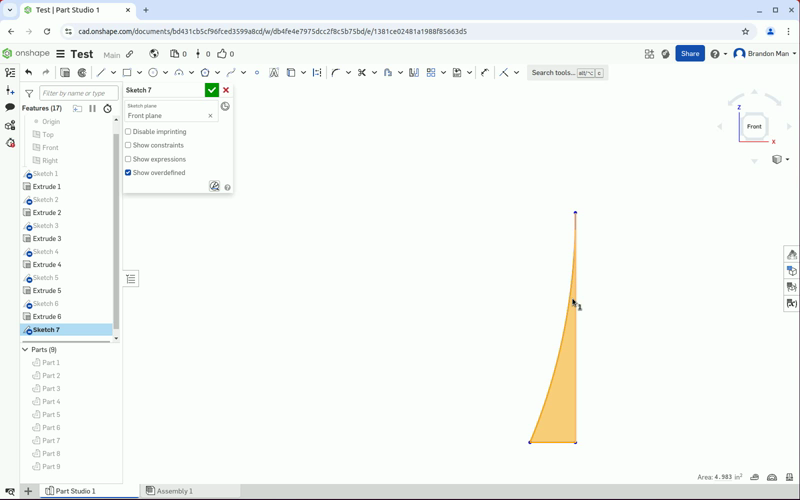
scroll(-6)
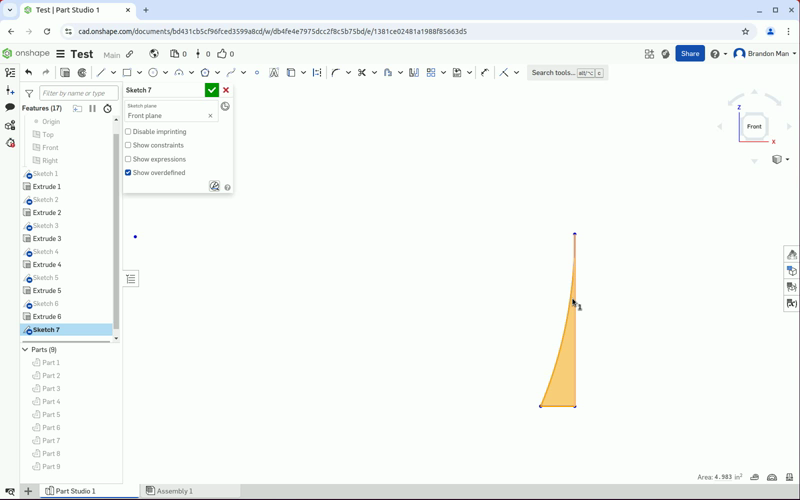
scroll(-6)
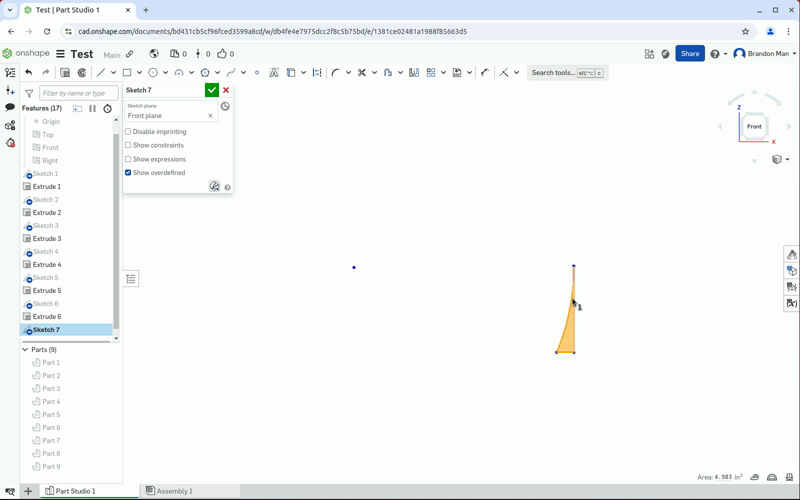
scroll(-6)
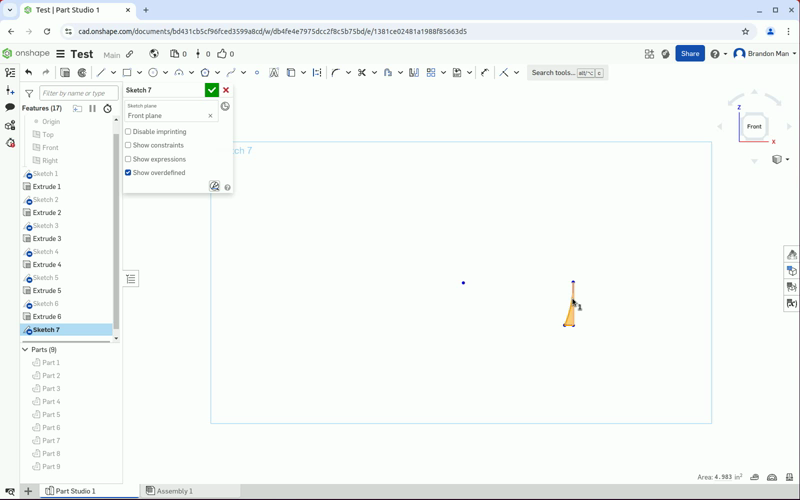
mouse_move(73, 352)
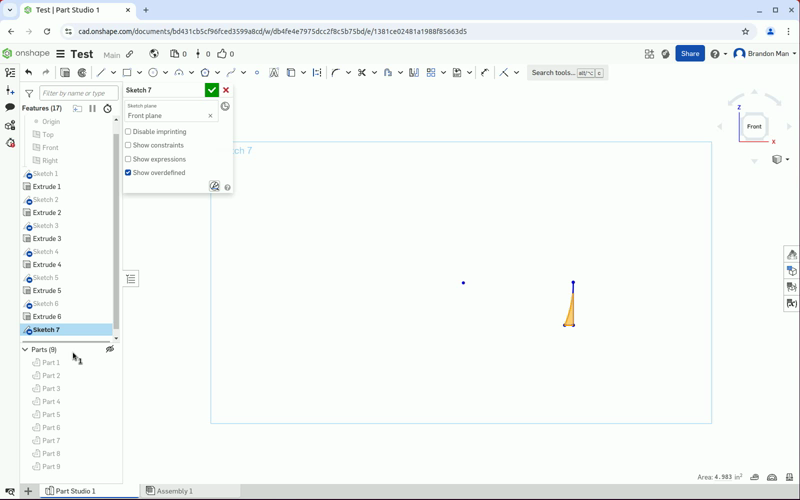
key(shift+y)
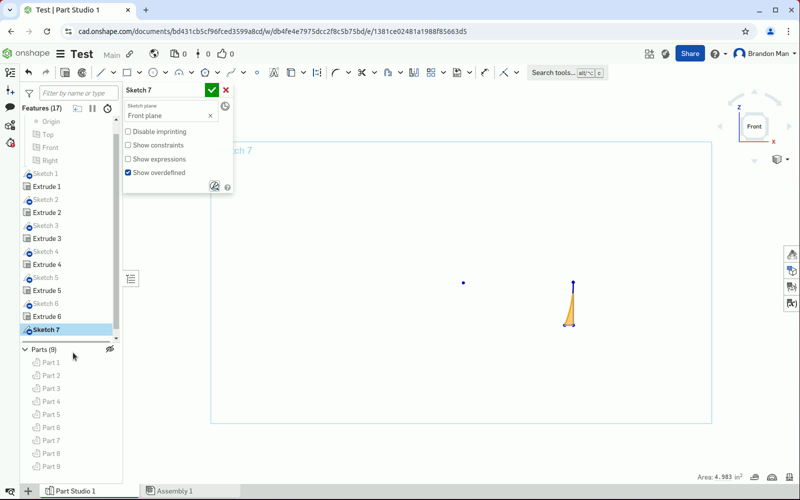
key(shift+e)
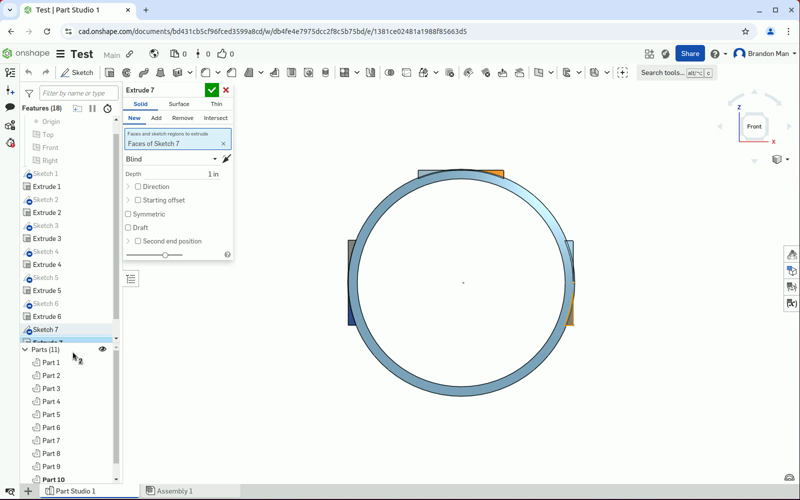
mouse_move(143, 106)
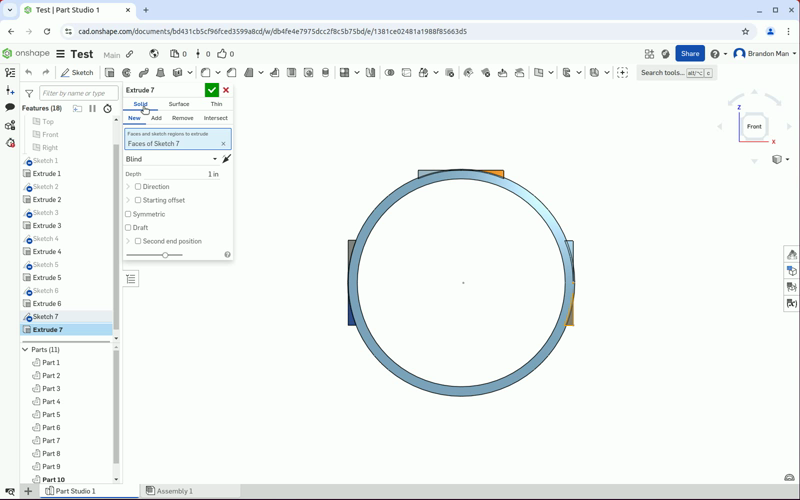
click(143, 106)
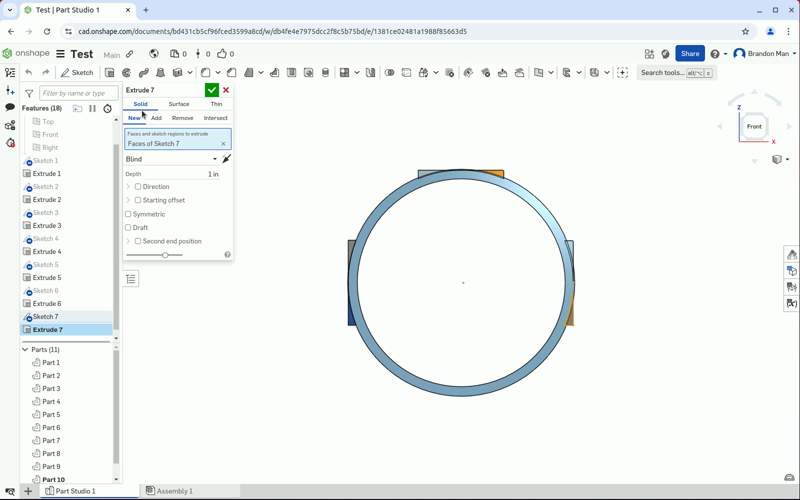
mouse_move(137, 120)
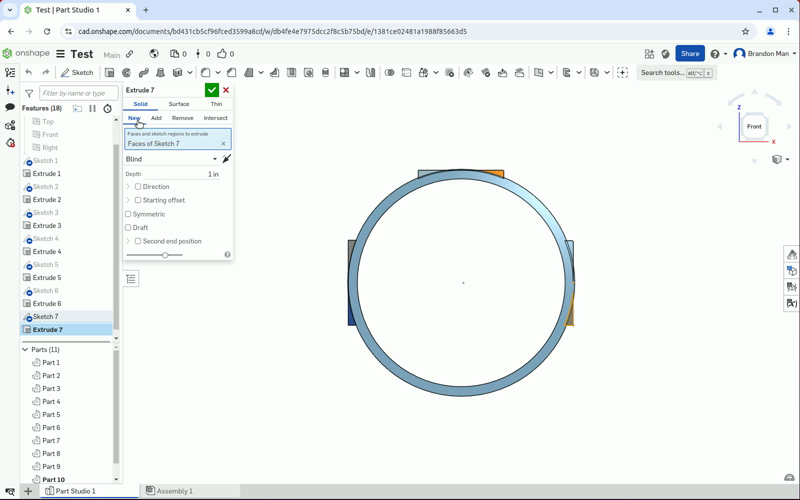
click(137, 120)
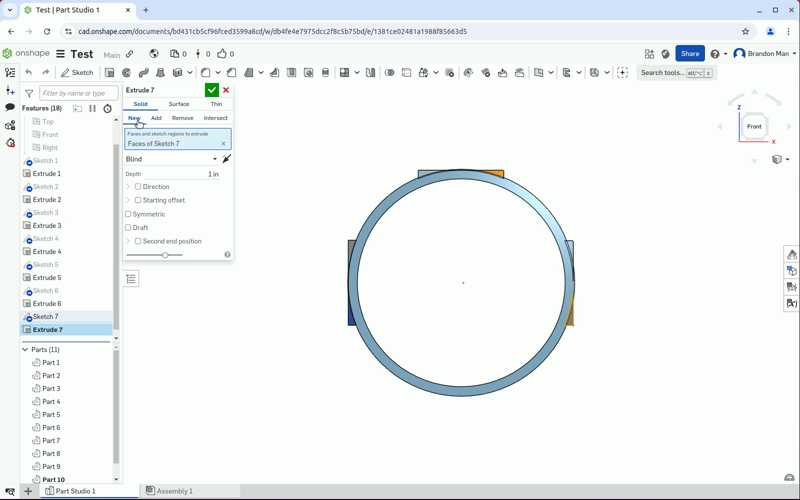
key(tab, 4)
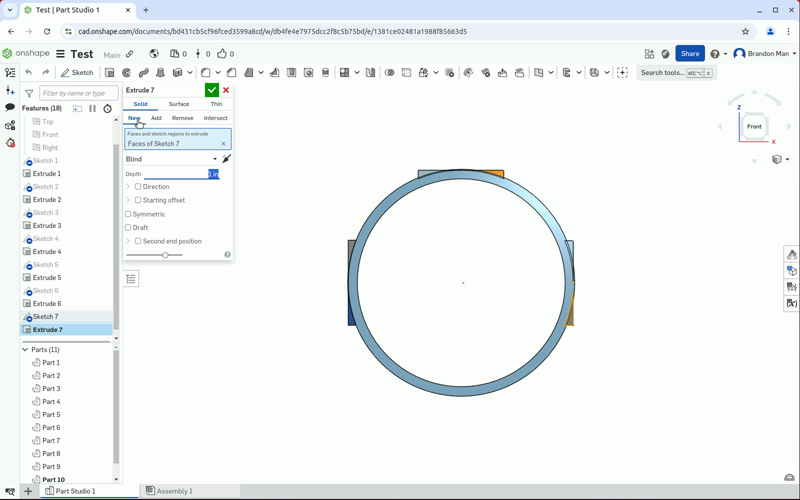
text(8.666)
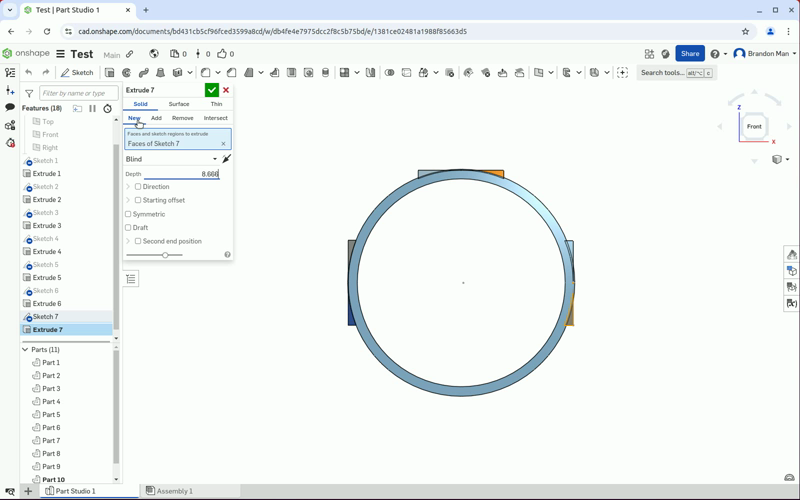
key(tab, 3)
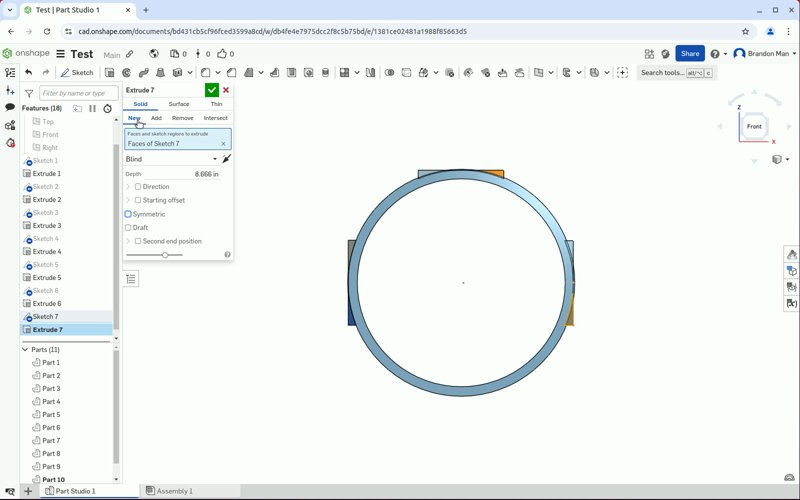
key(space)
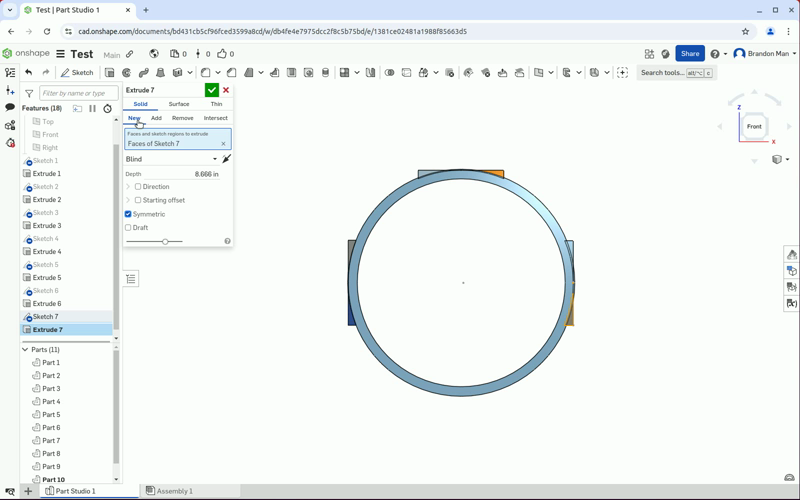
key(enter)
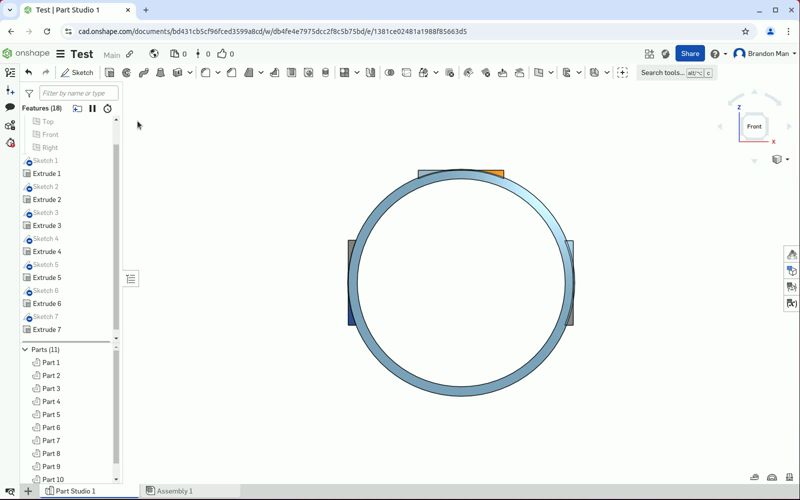
key(shift+h)
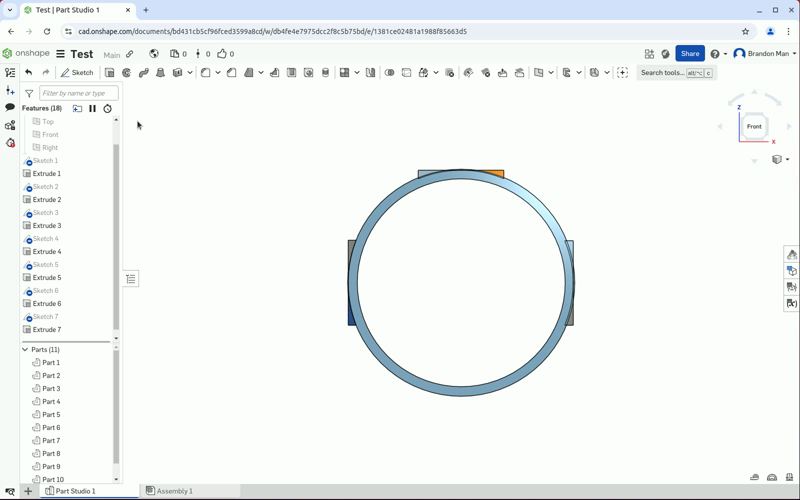
key(shift+h)
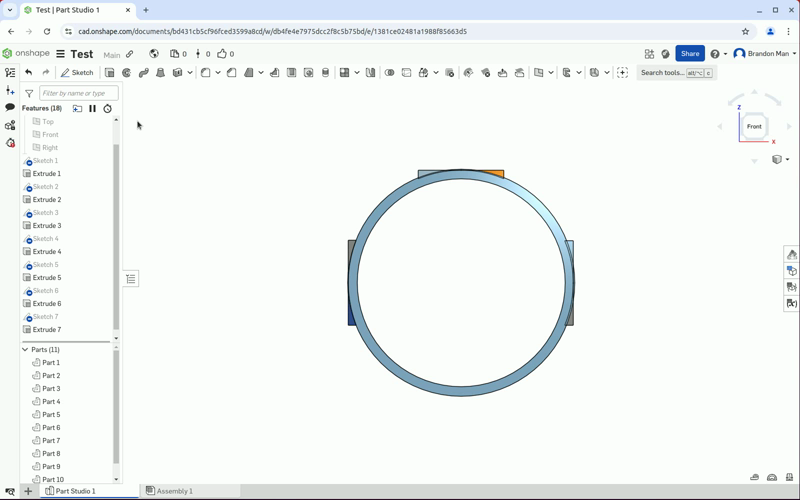
mouse_move(69, 163)
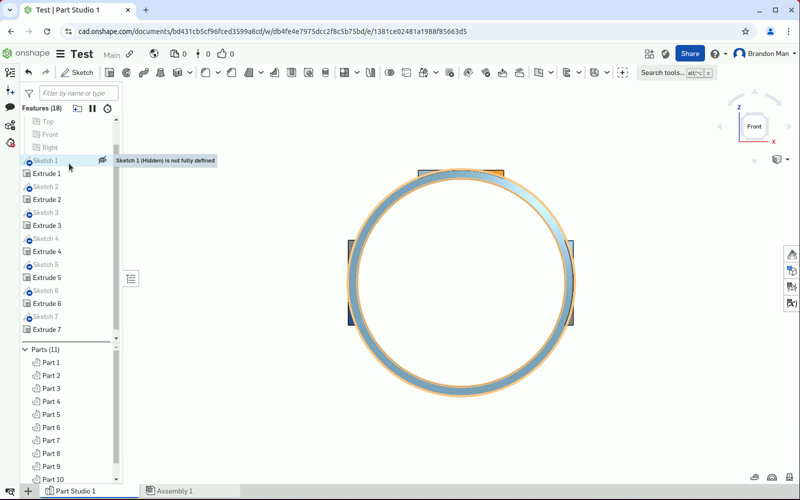
click(69, 163)
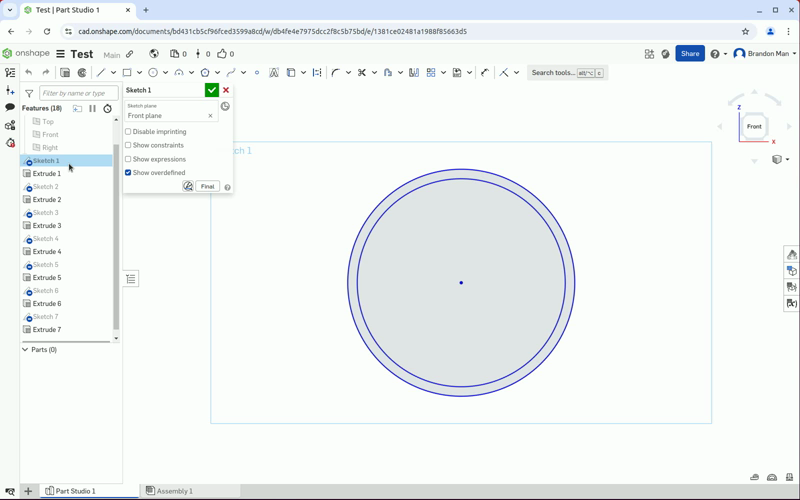
mouse_move(229, 92)
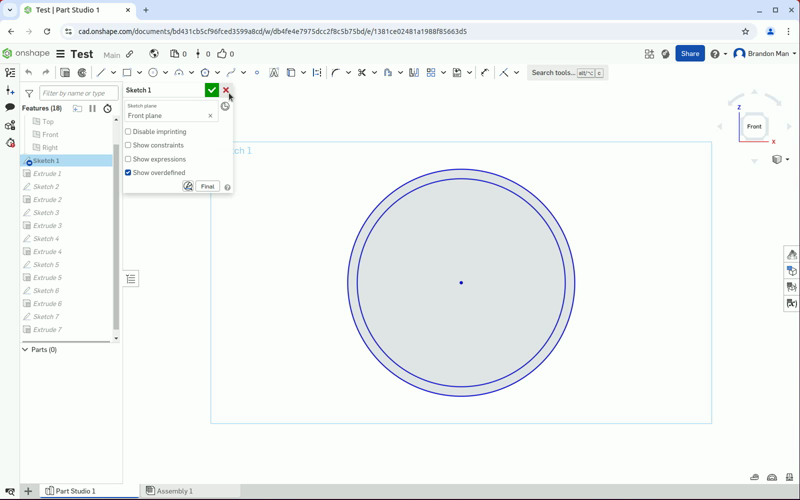
click(229, 92)
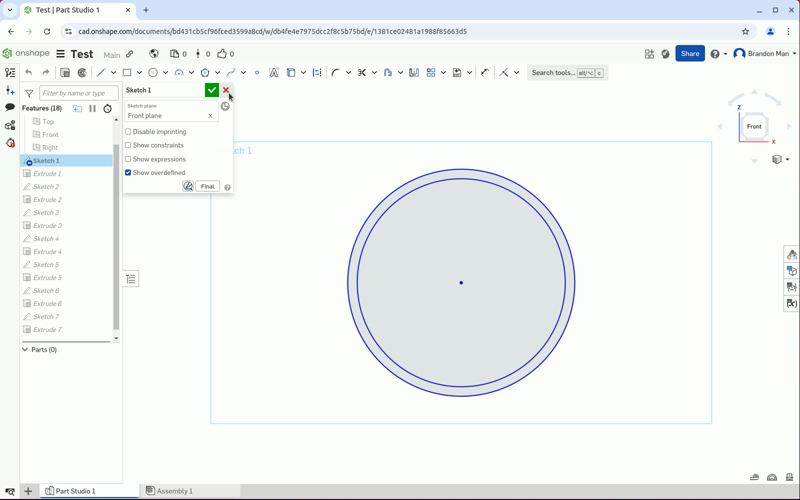
key(shift+s)
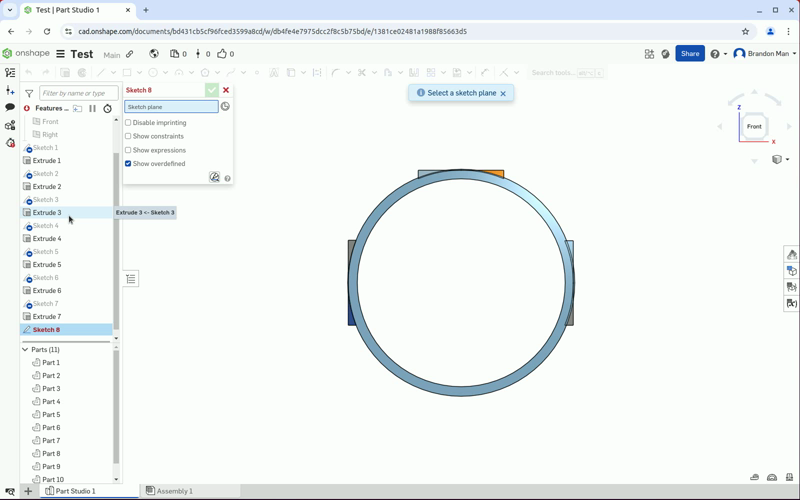
scroll(3)
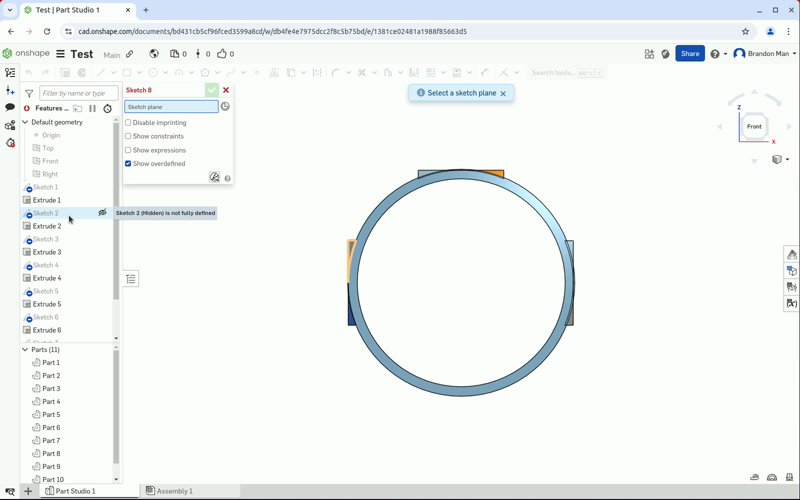
mouse_move(69, 163)
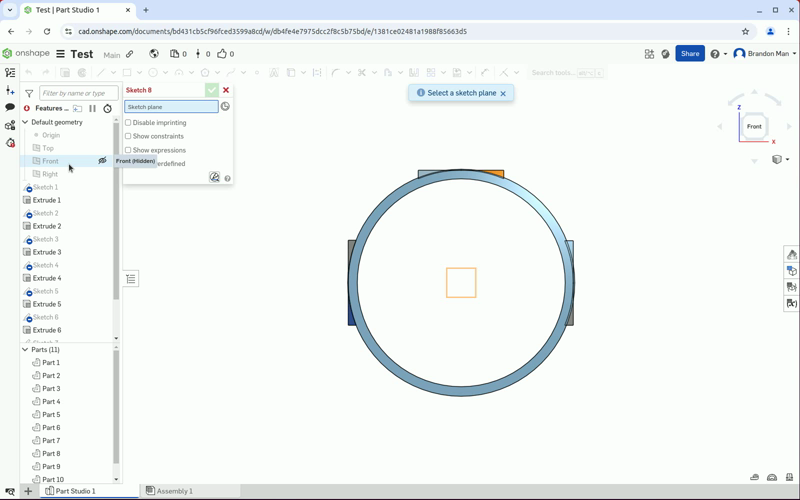
click(69, 163)
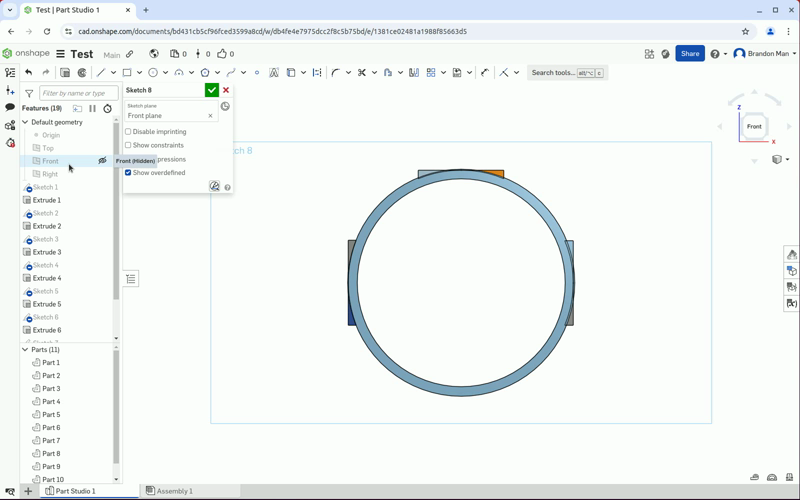
mouse_move(69, 352)
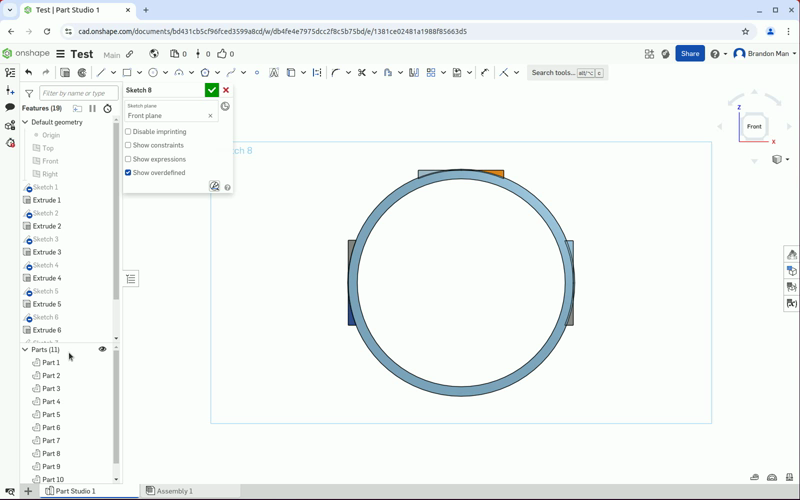
key(y)
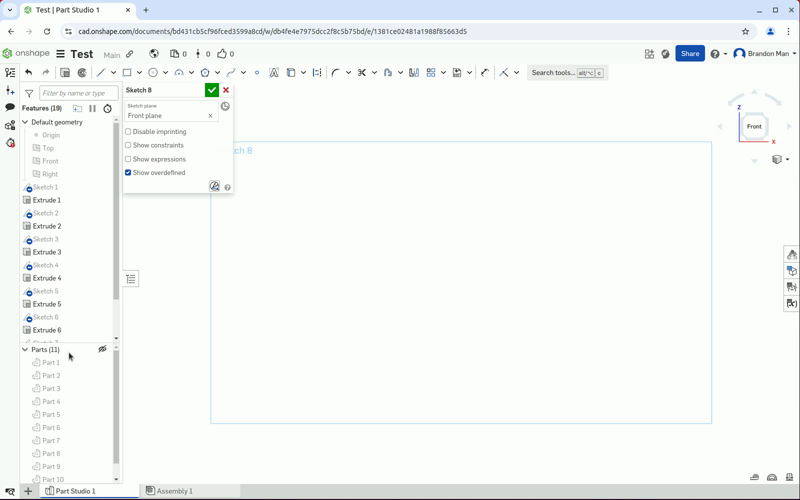
key(l)
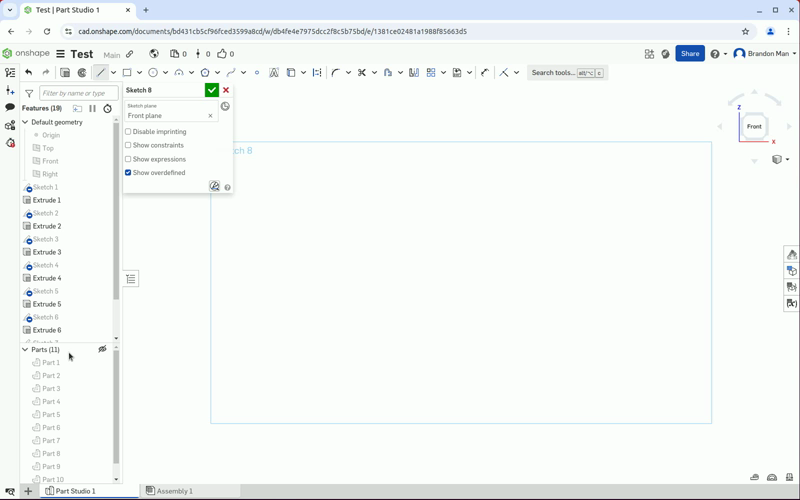
key_down(shift)
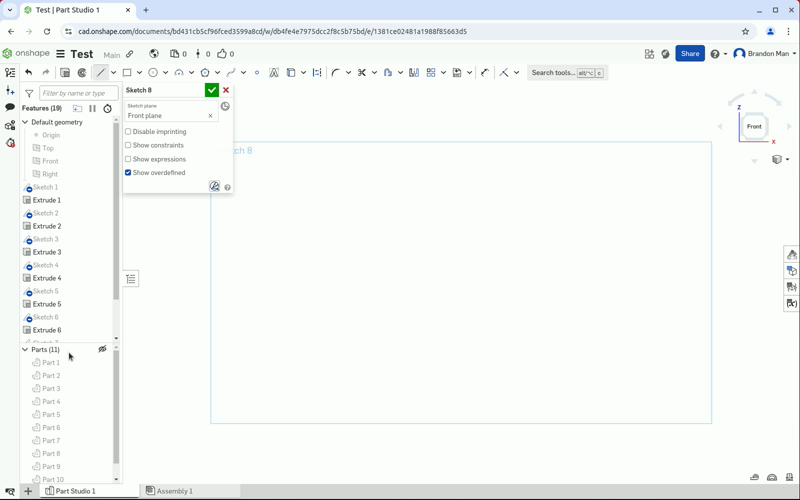
mouse_move(460, 395)
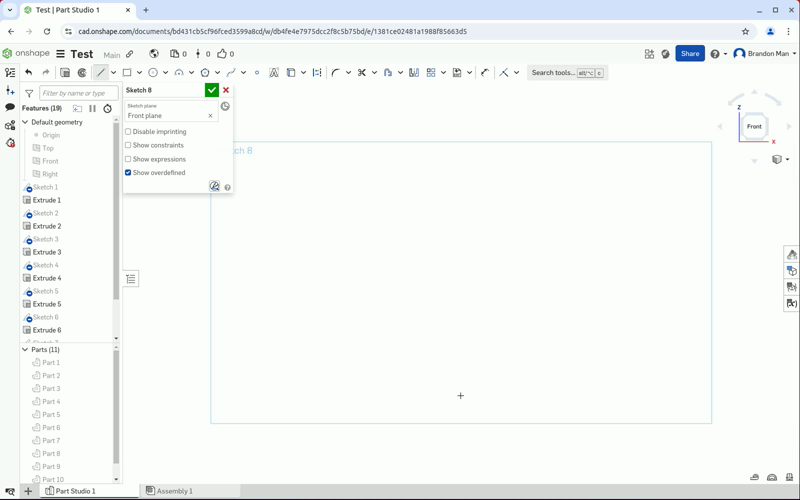
click(460, 395)
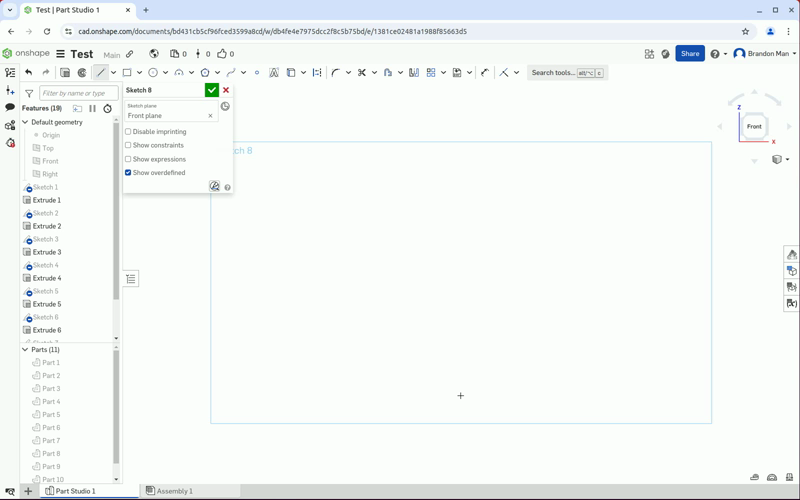
key_up(shift)
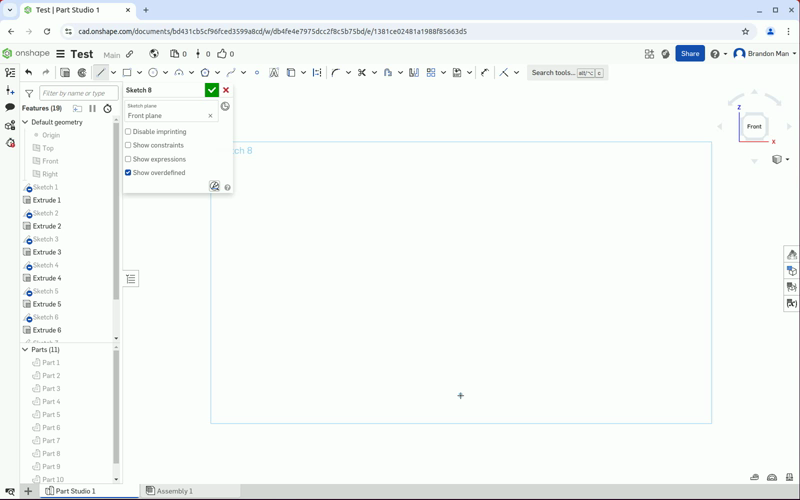
key_down(shift)
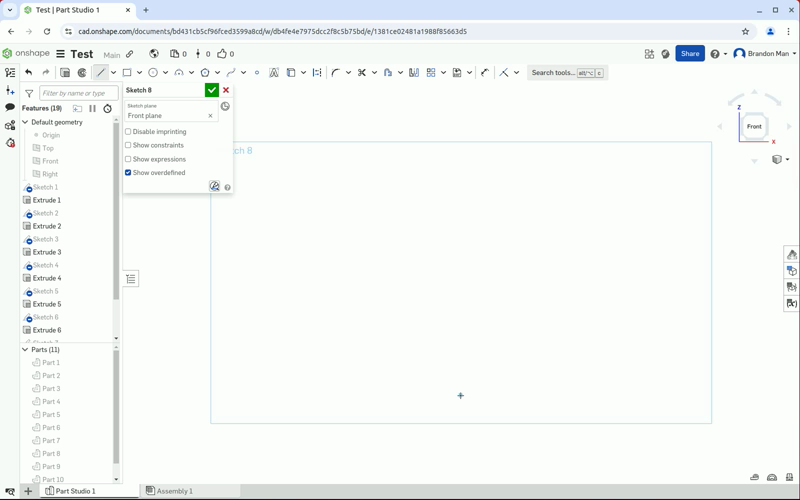
mouse_move(490, 395)
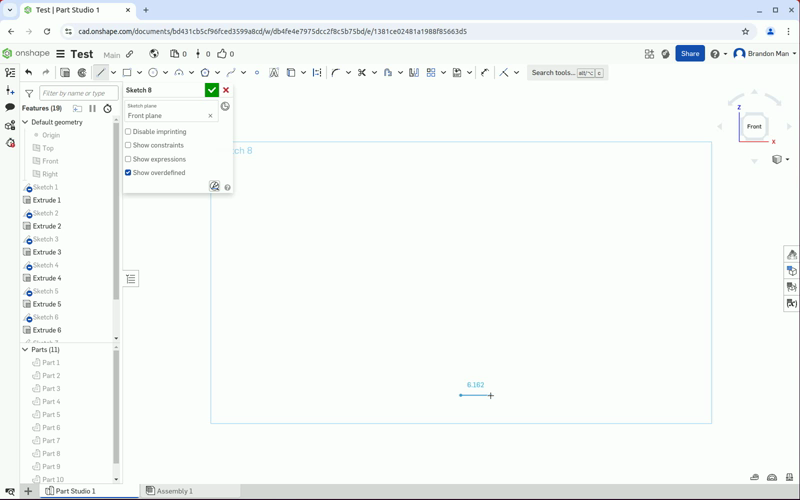
mouse_move(503, 395)
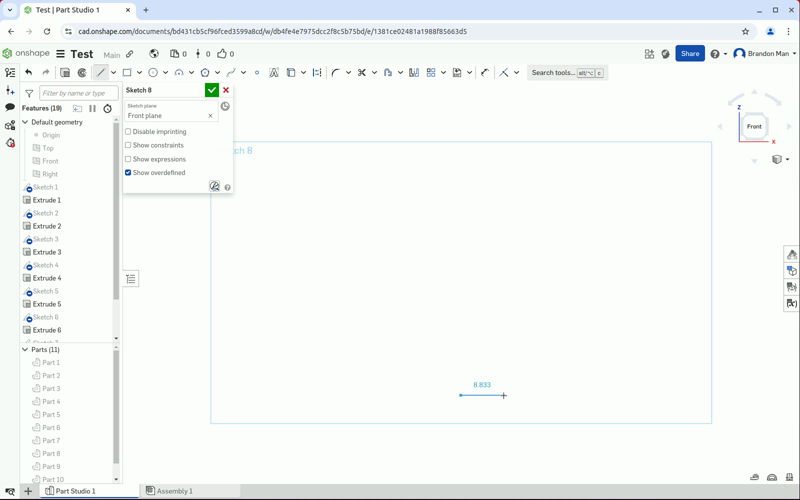
click(503, 395)
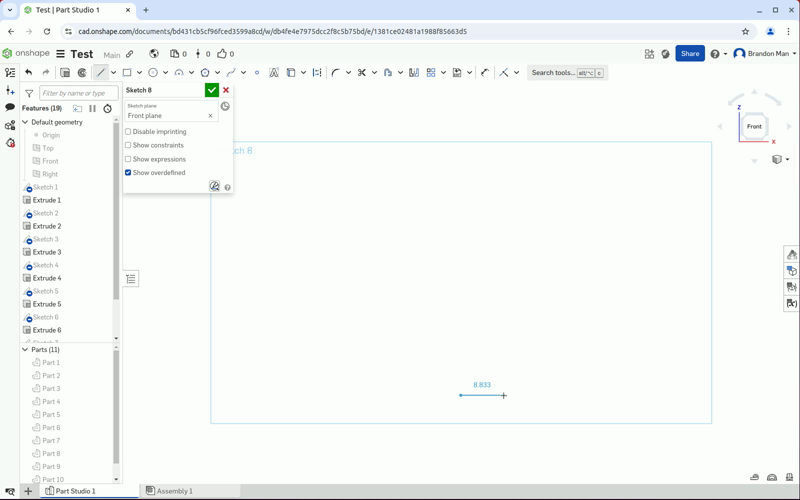
key_up(shift)
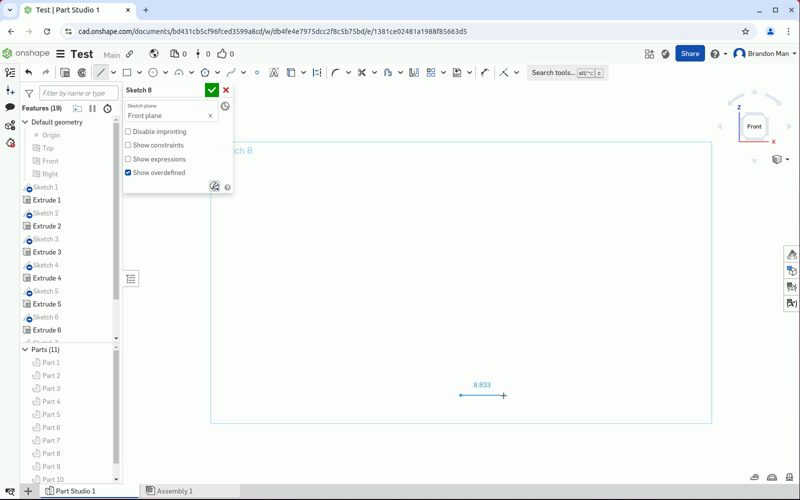
key_down(shift)
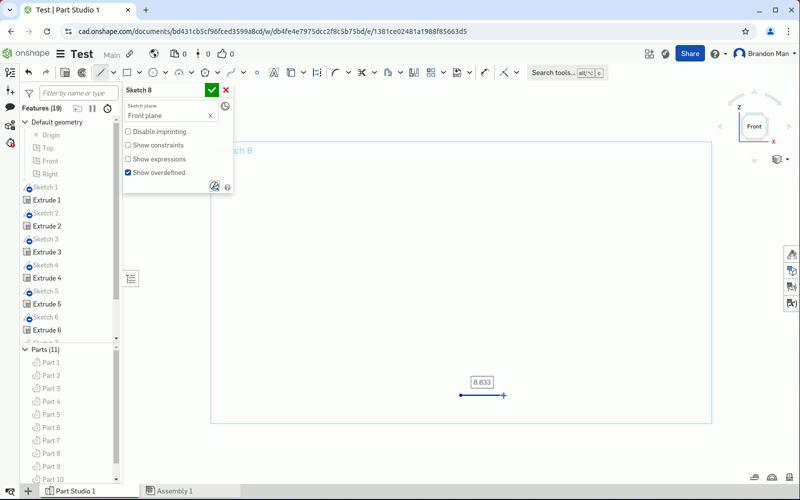
mouse_move(533, 395)
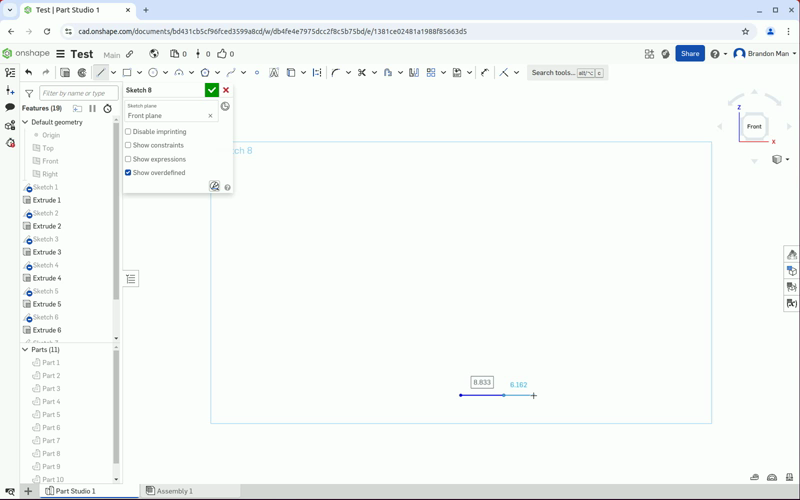
mouse_move(503, 387)
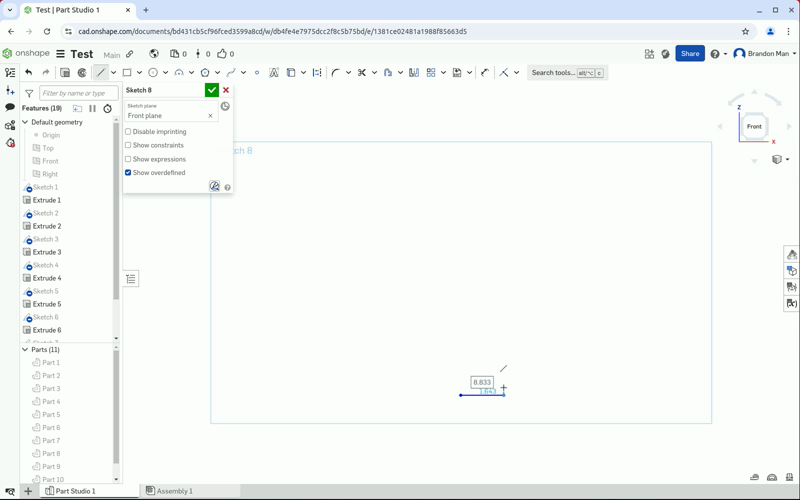
click(503, 387)
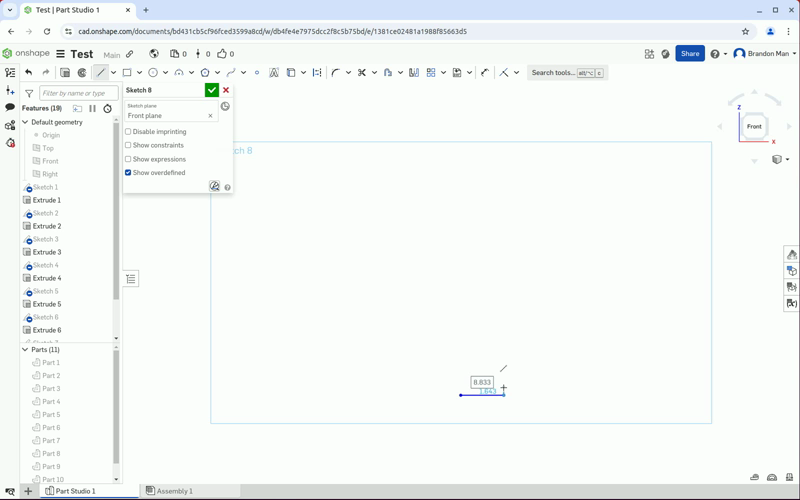
key_up(shift)
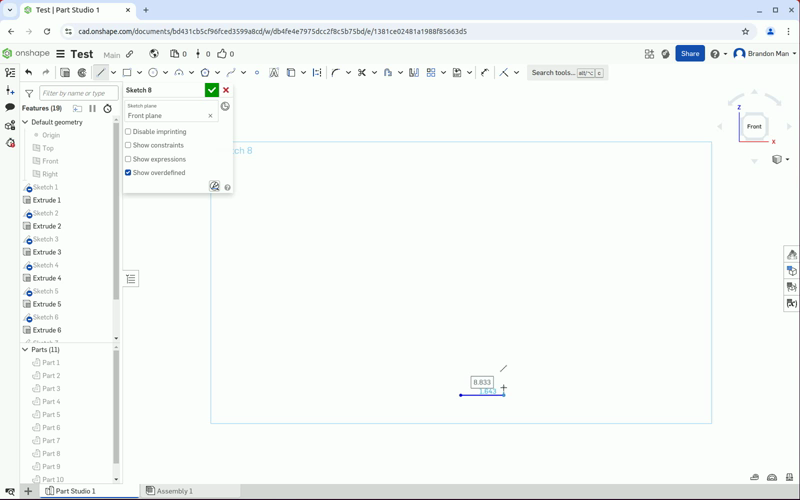
key(esc)
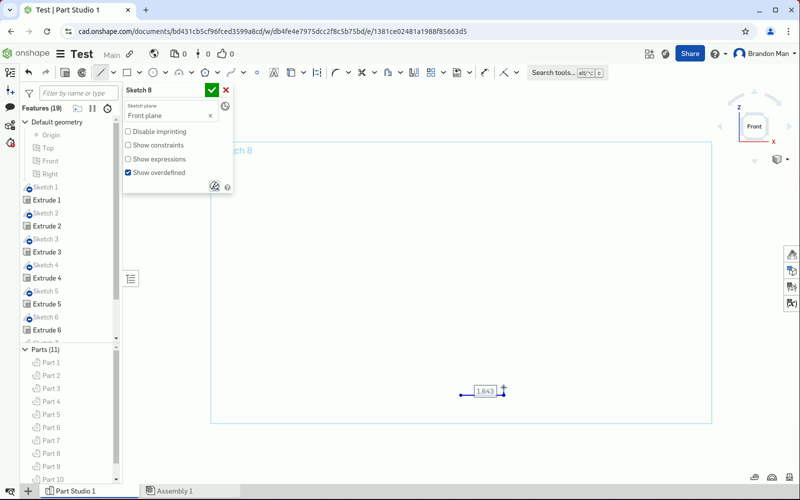
key(a)
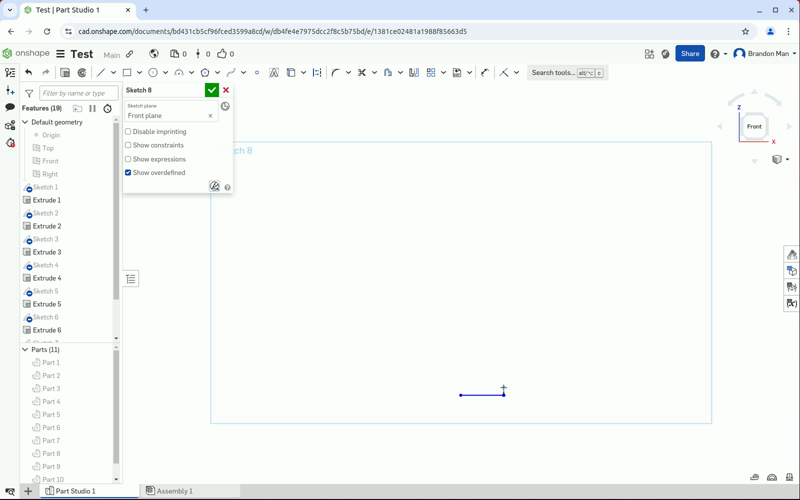
mouse_move(503, 387)
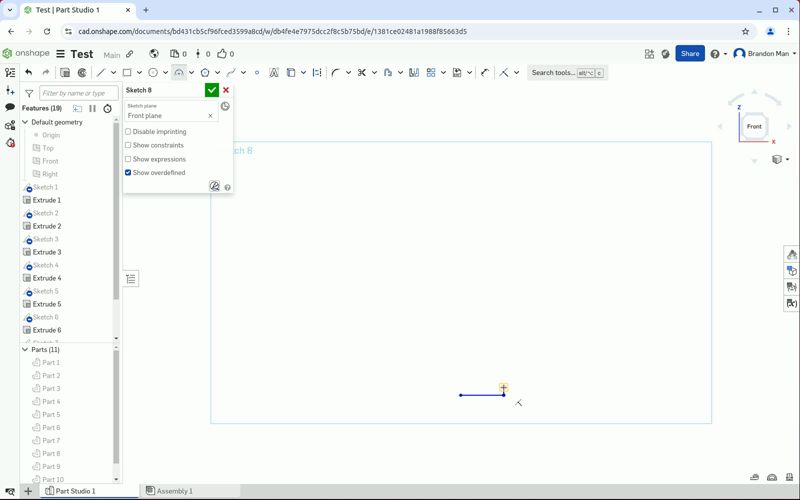
click(503, 387)
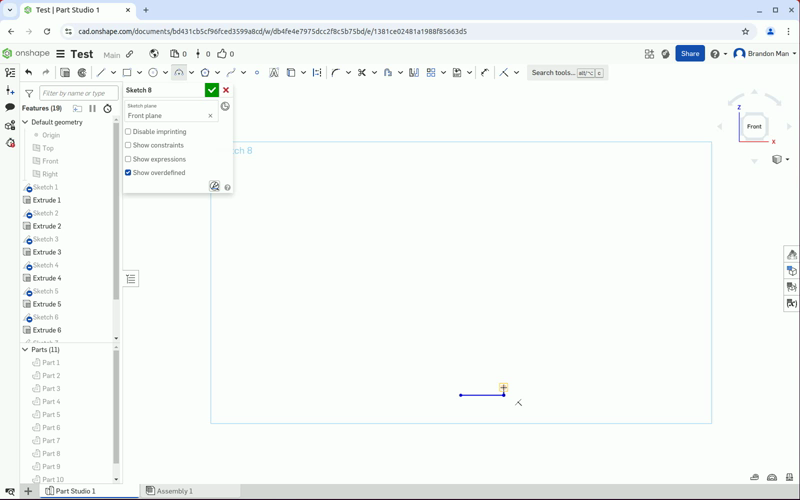
mouse_move(460, 395)
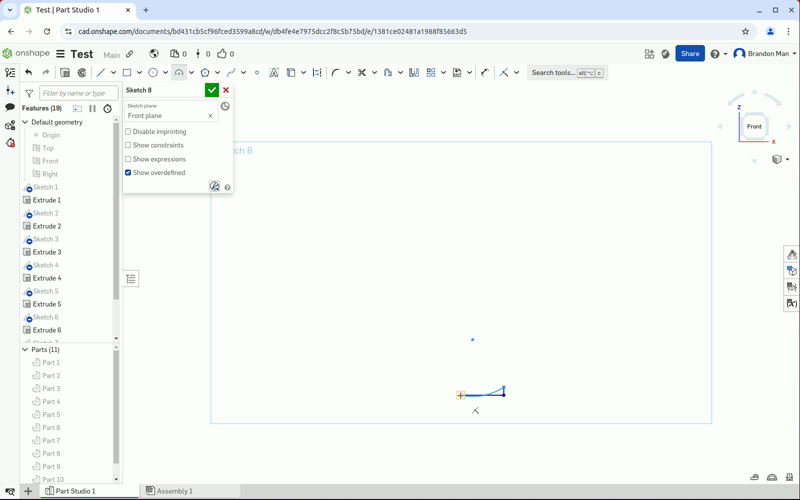
click(460, 395)
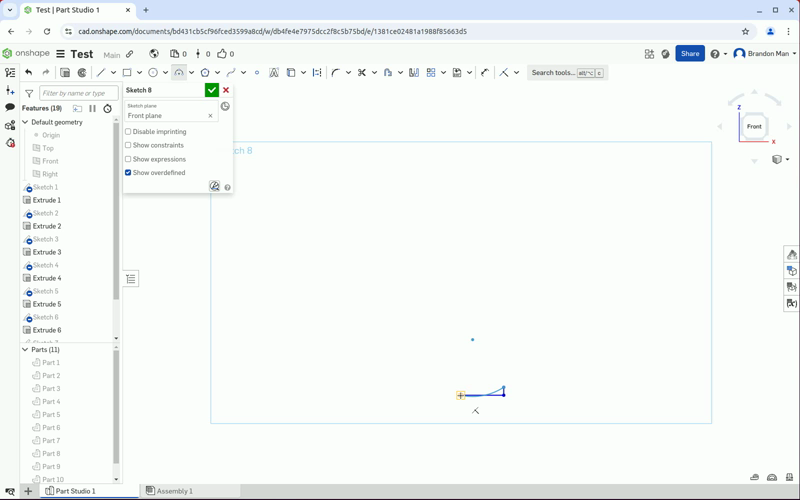
key_down(shift)
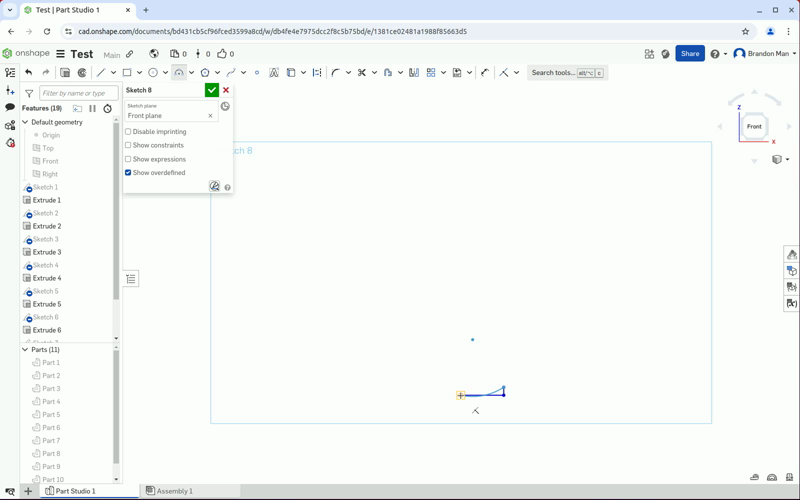
mouse_move(482, 393)
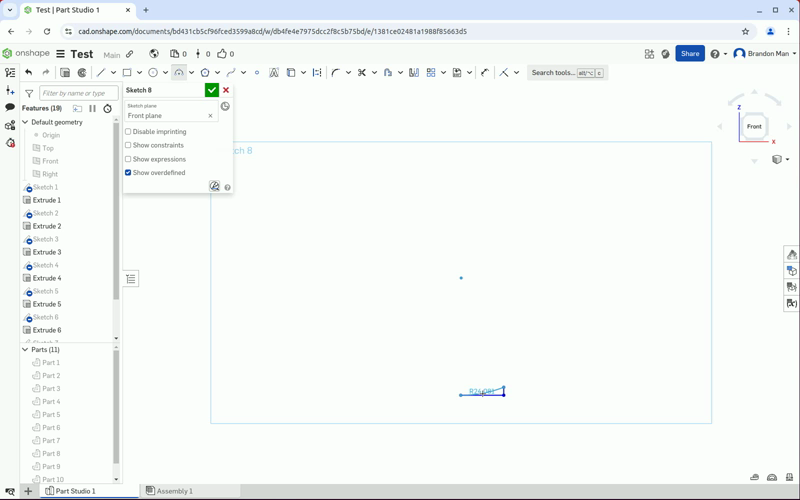
click(482, 393)
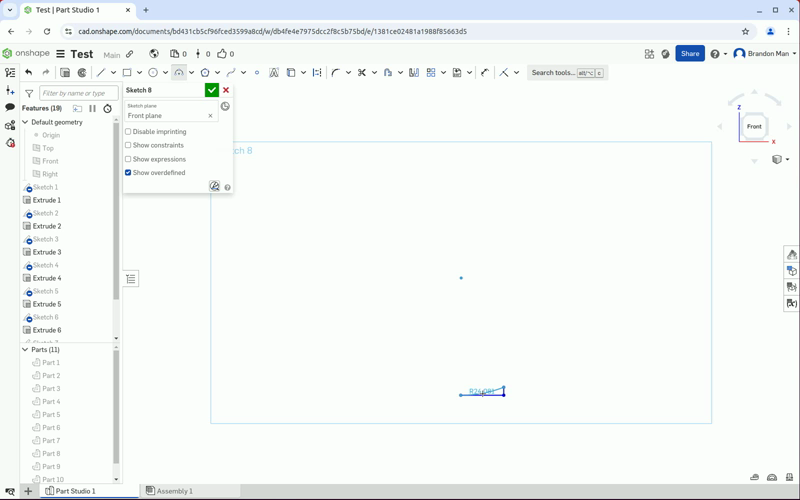
key_up(shift)
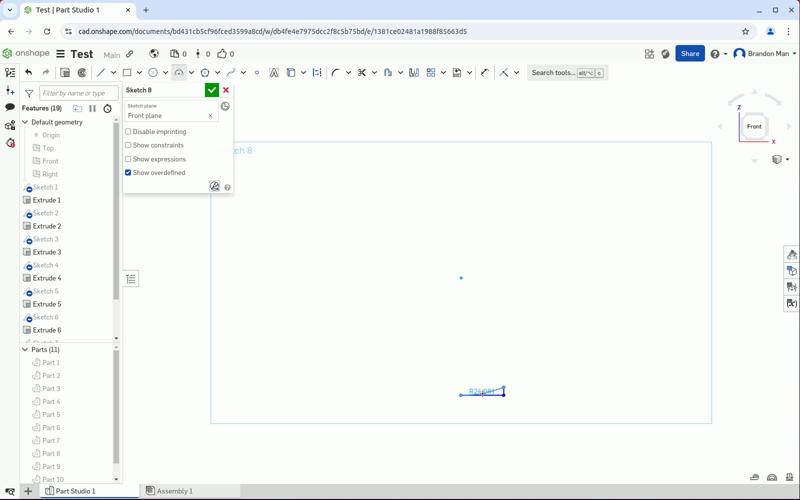
key(esc)
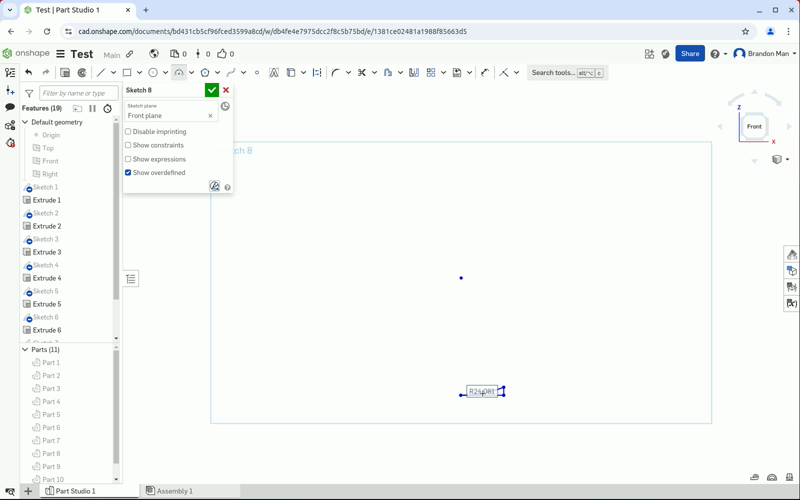
mouse_move(490, 394)
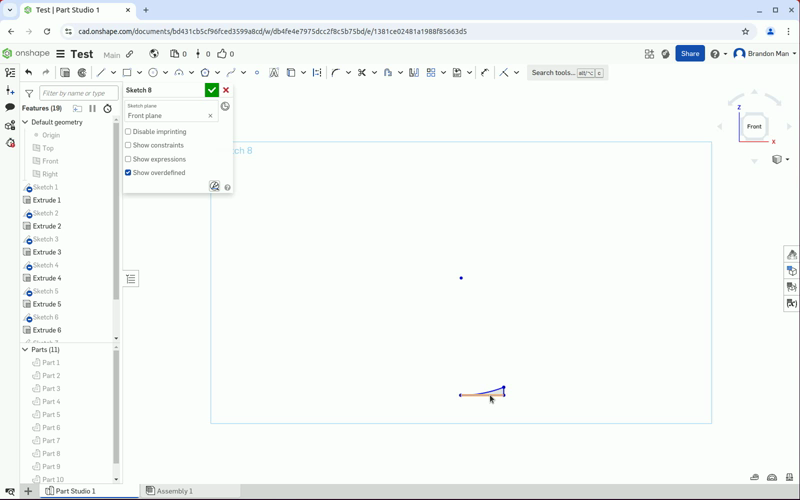
scroll(6)
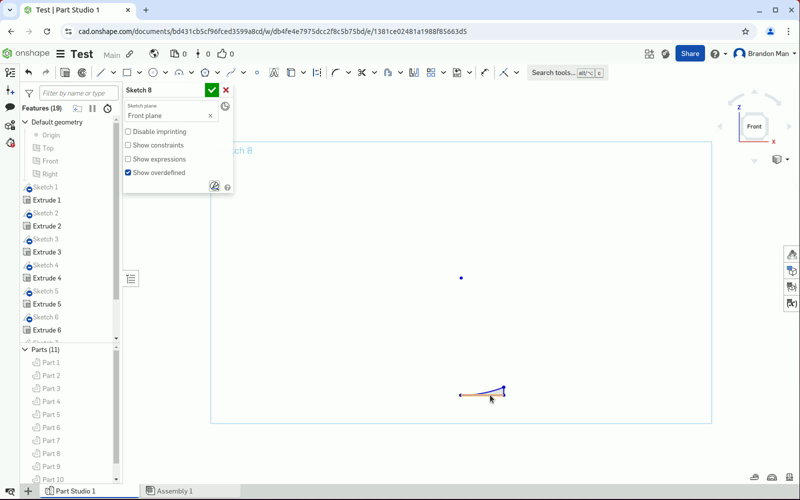
scroll(6)
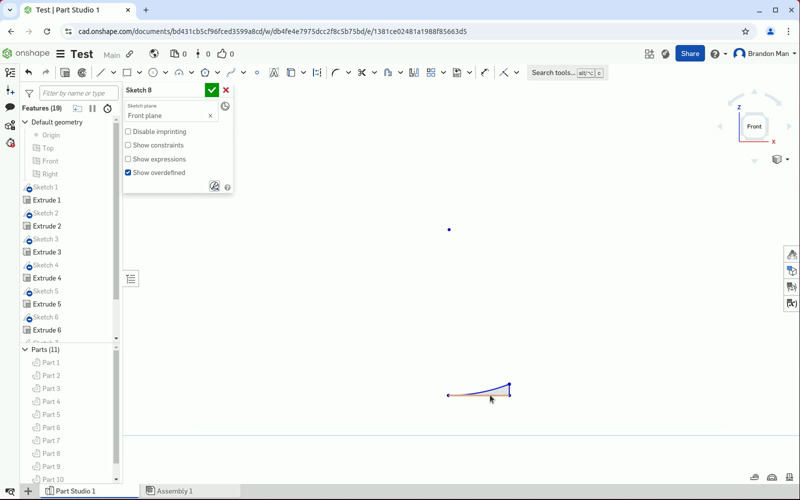
scroll(6)
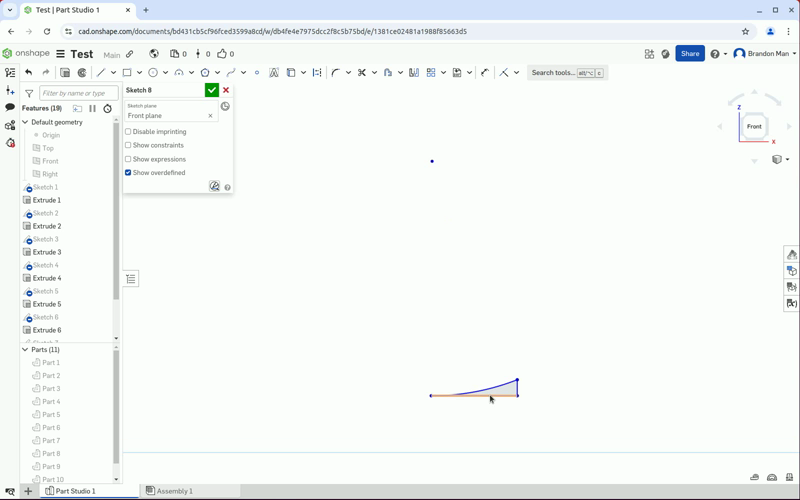
scroll(6)
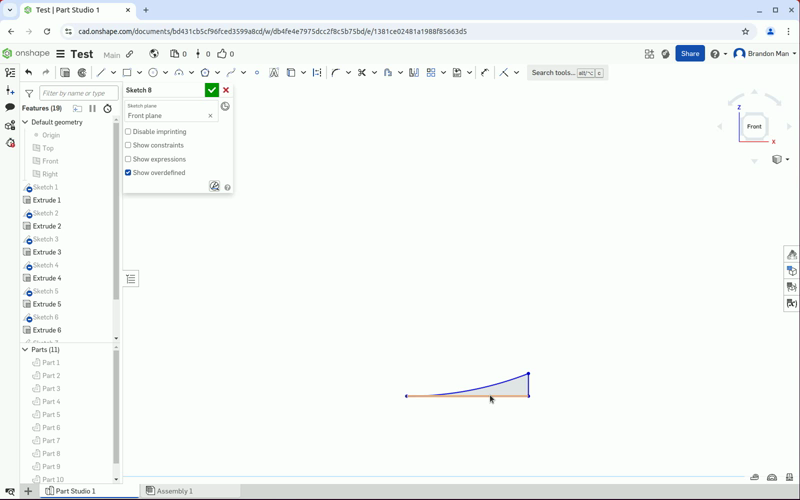
scroll(6)
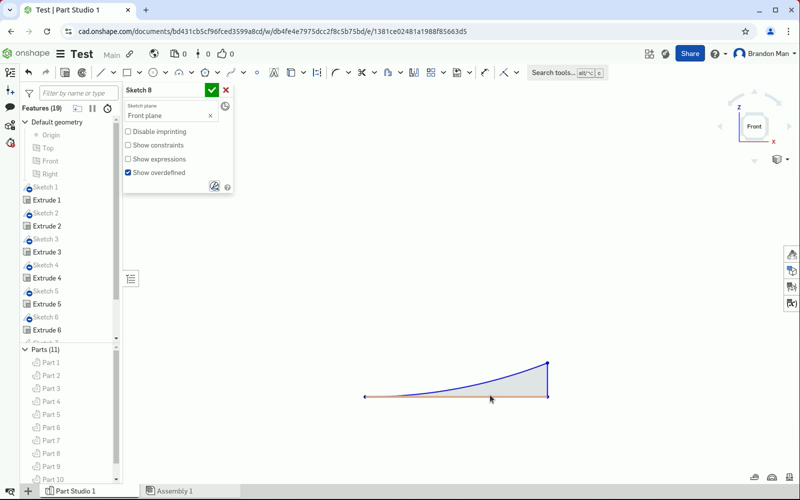
scroll(6)
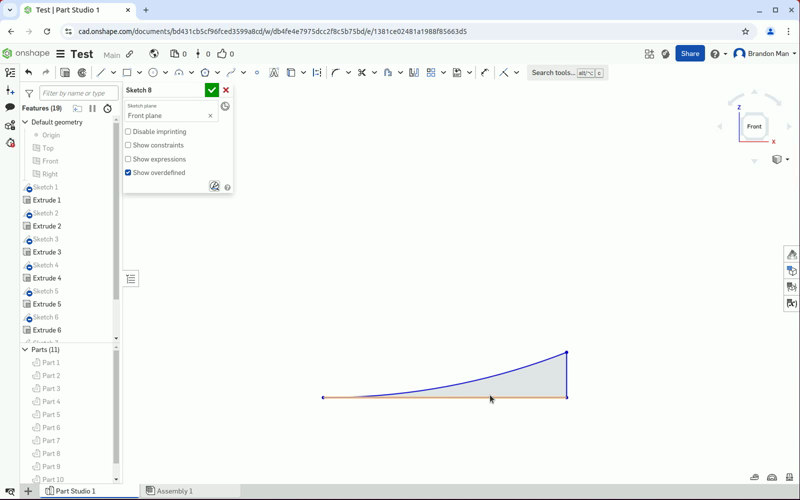
scroll(6)
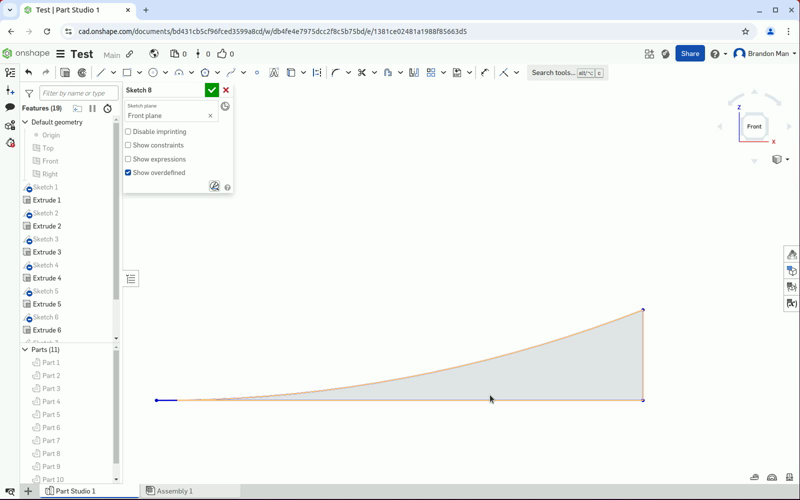
click(490, 394)
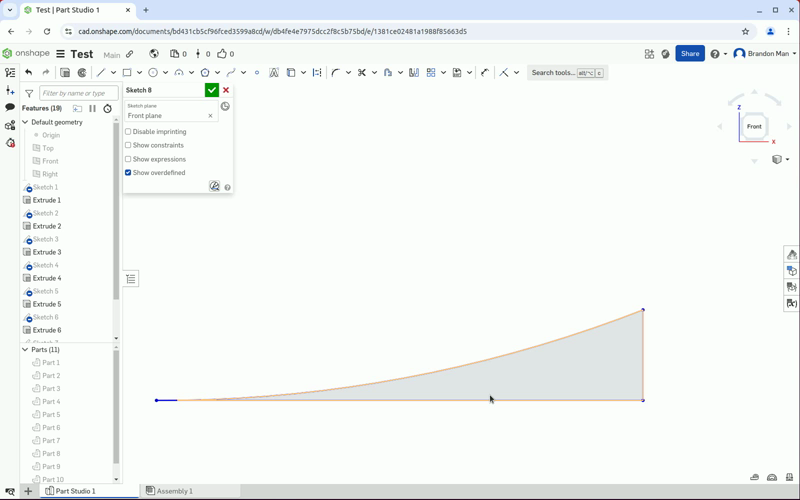
scroll(-6)
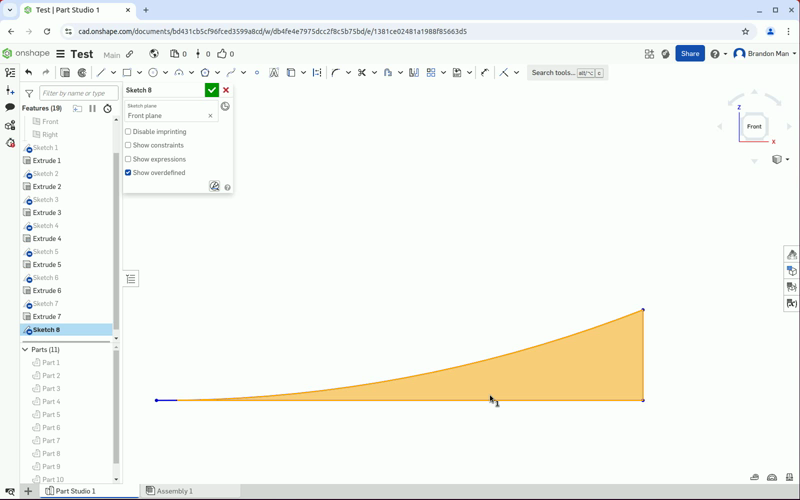
scroll(-6)
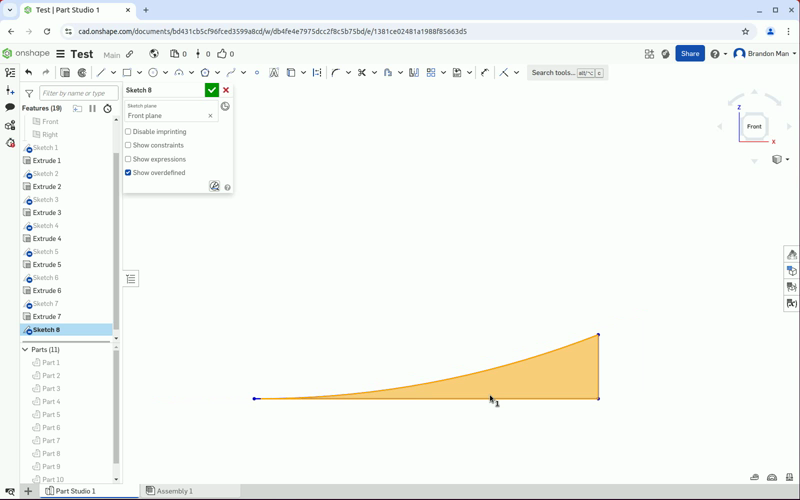
scroll(-6)
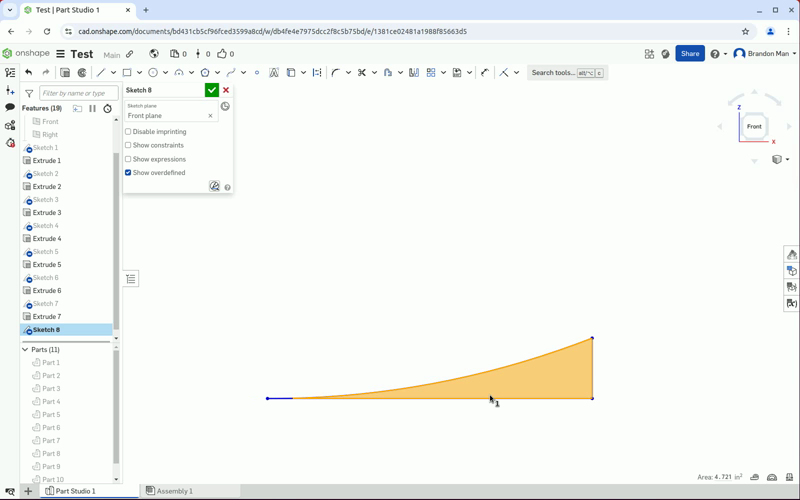
scroll(-6)
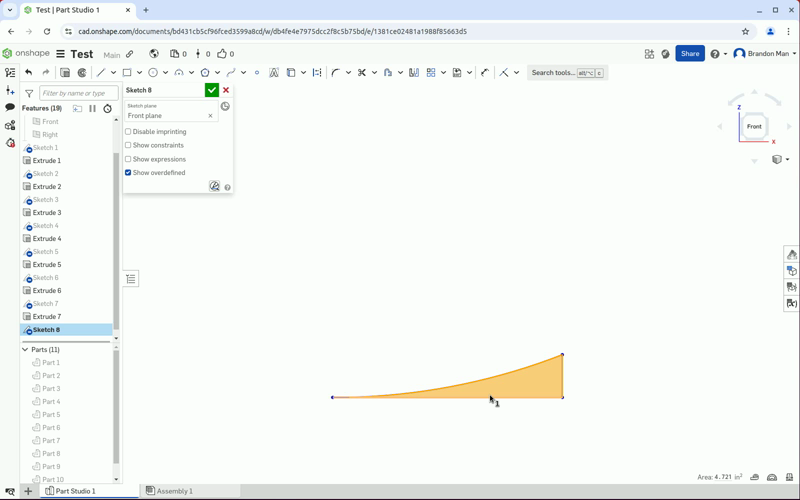
scroll(-6)
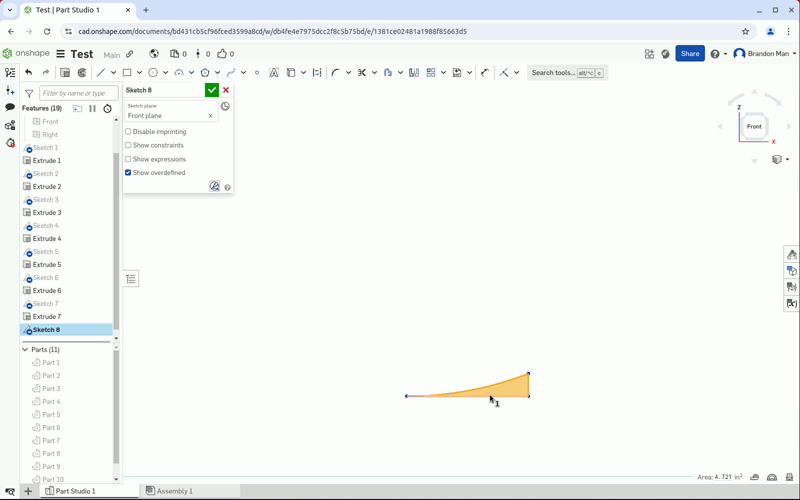
scroll(-6)
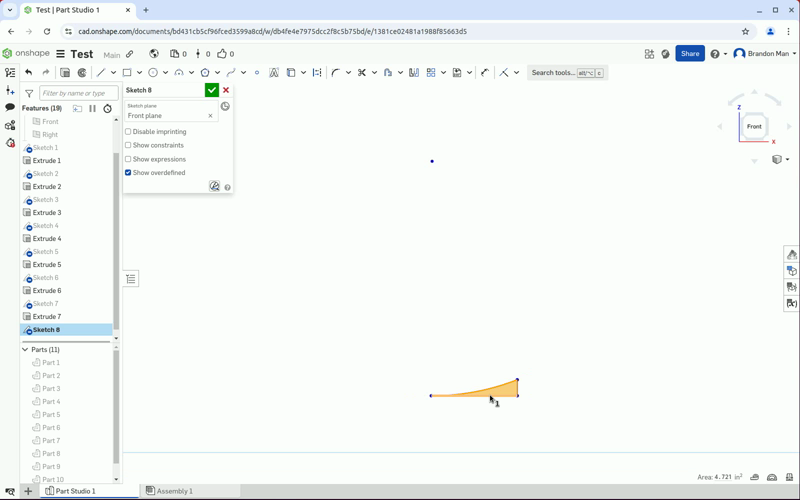
scroll(-6)
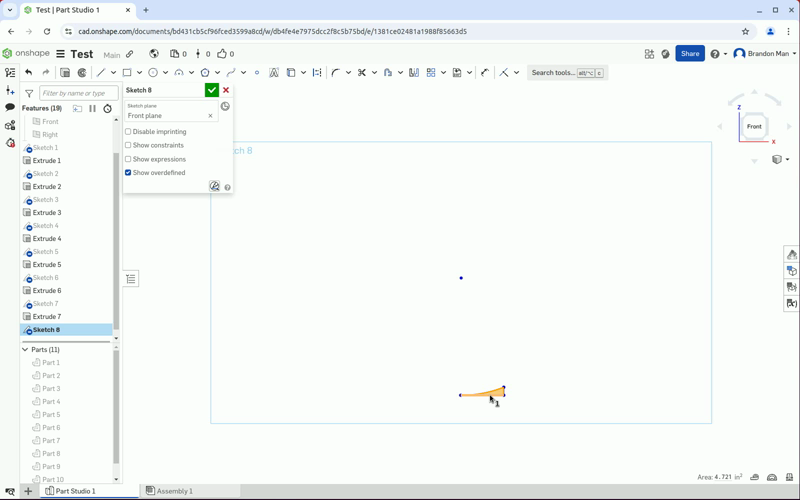
mouse_move(69, 352)
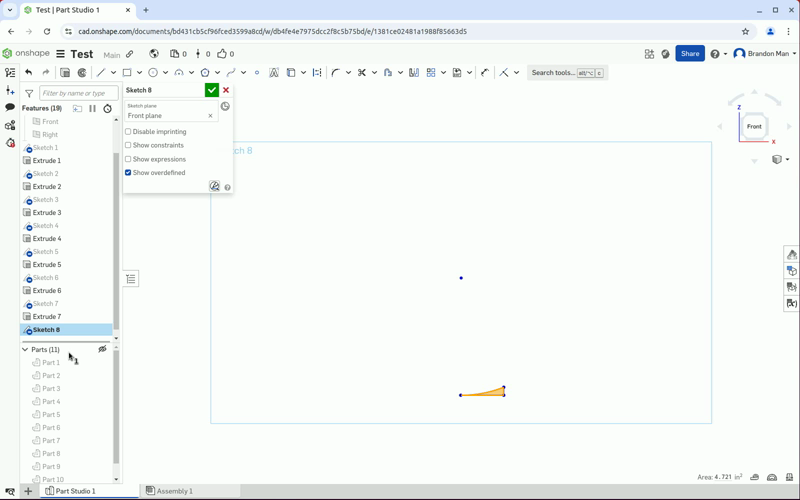
key(shift+y)
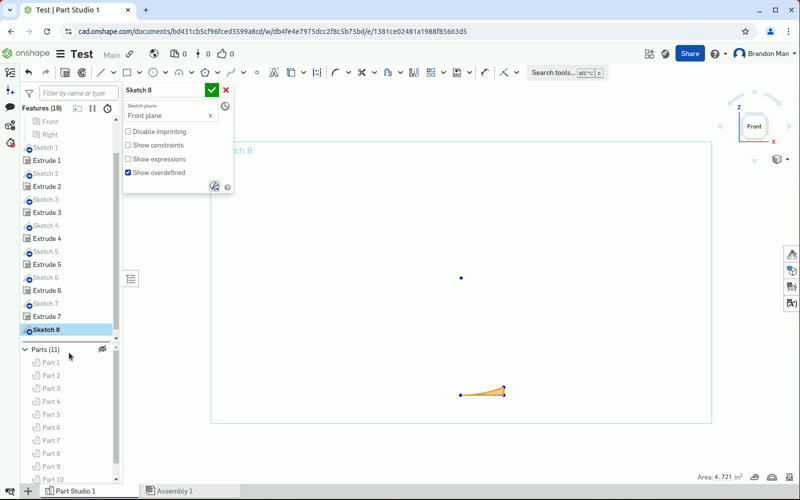
key(shift+e)
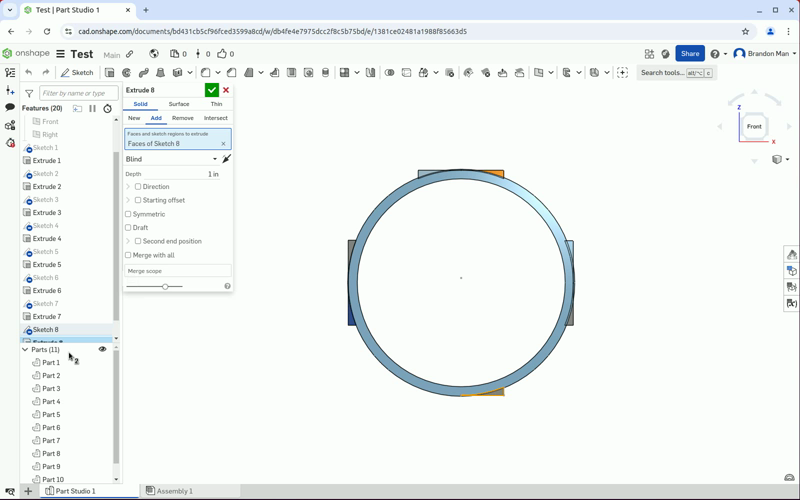
mouse_move(143, 106)
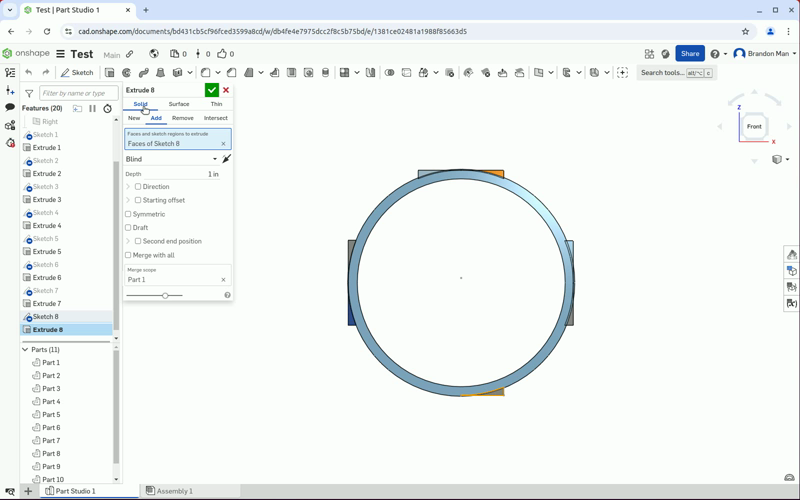
click(143, 106)
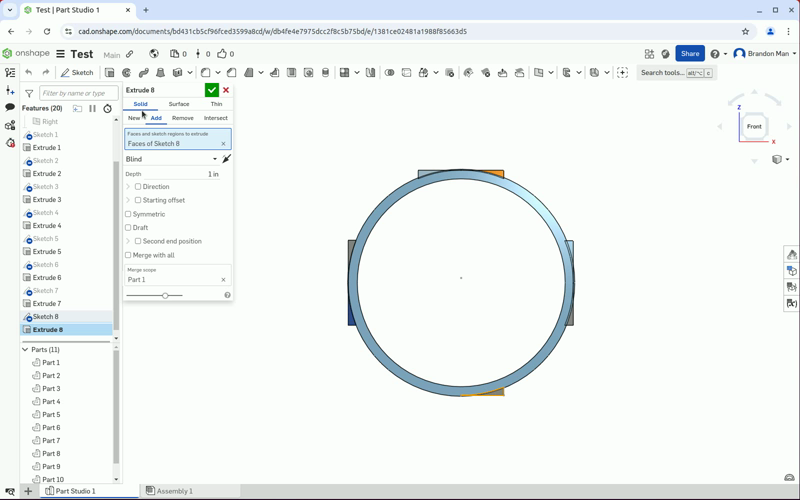
mouse_move(137, 120)
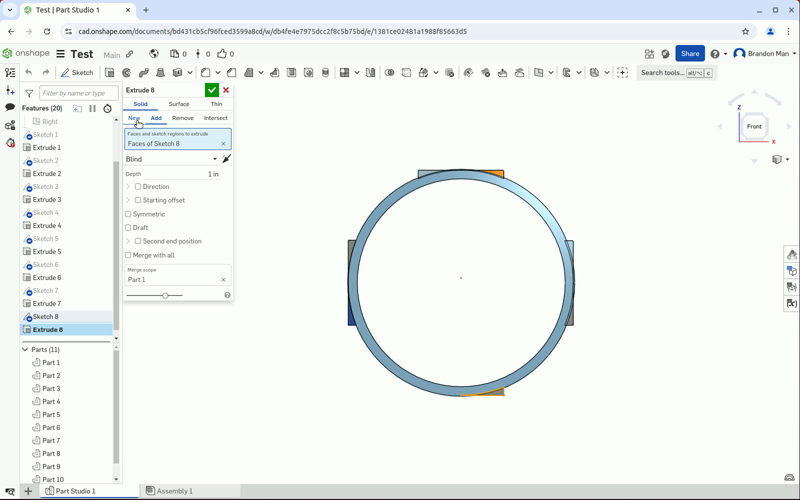
click(137, 120)
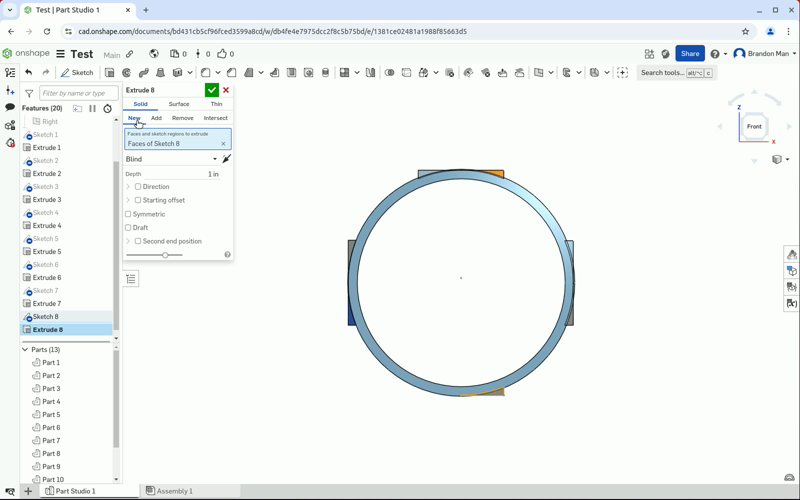
key(tab, 4)
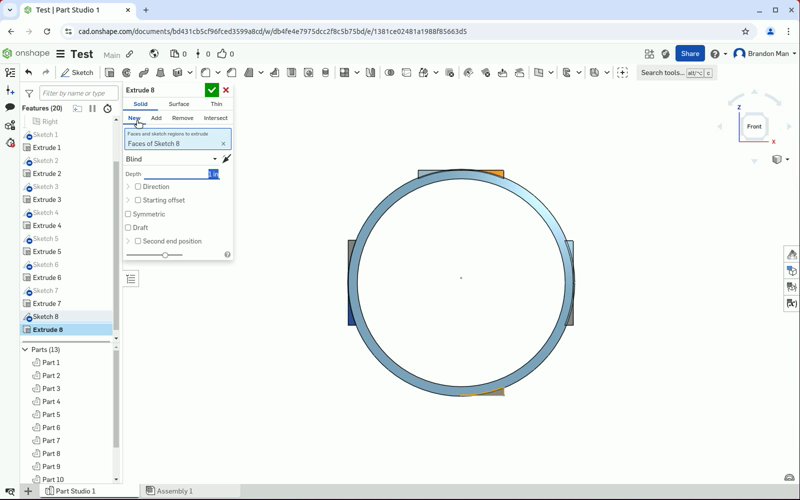
text(8.666)
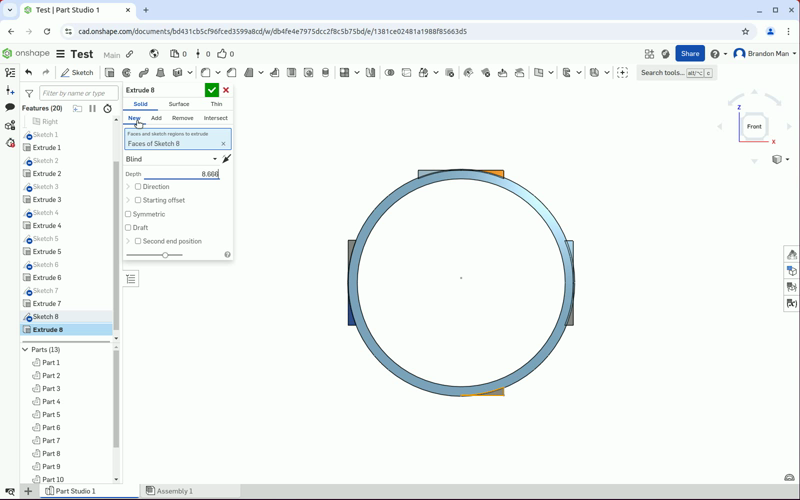
key(tab, 3)
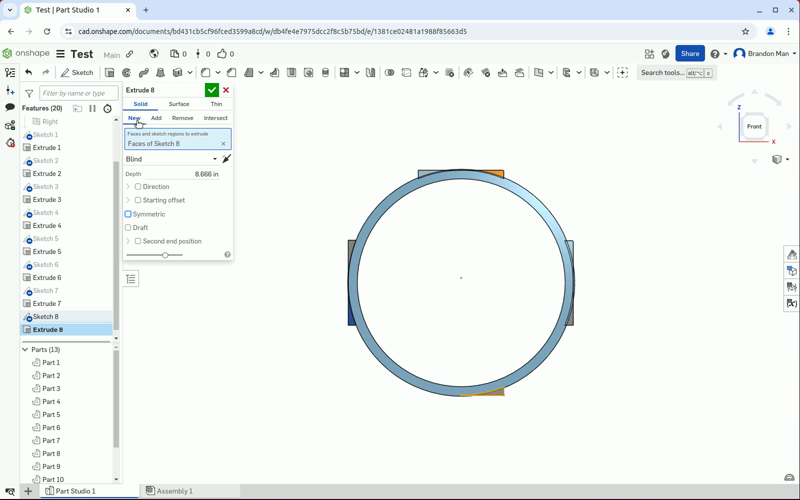
key(space)
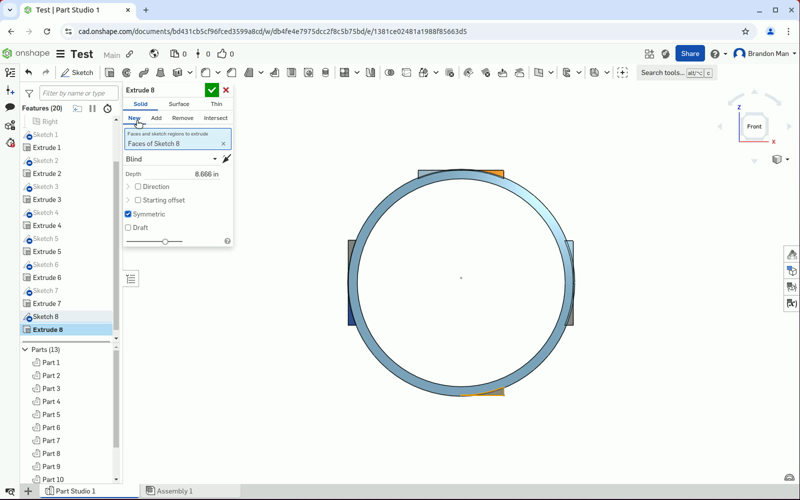
key(enter)
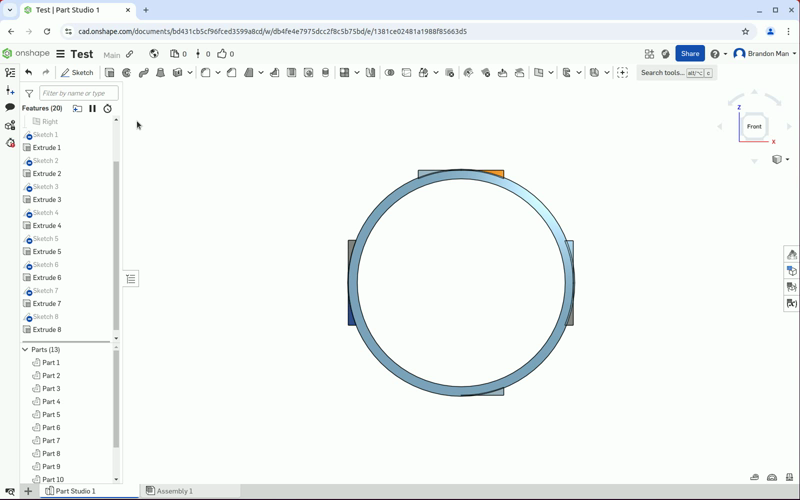
key(shift+h)
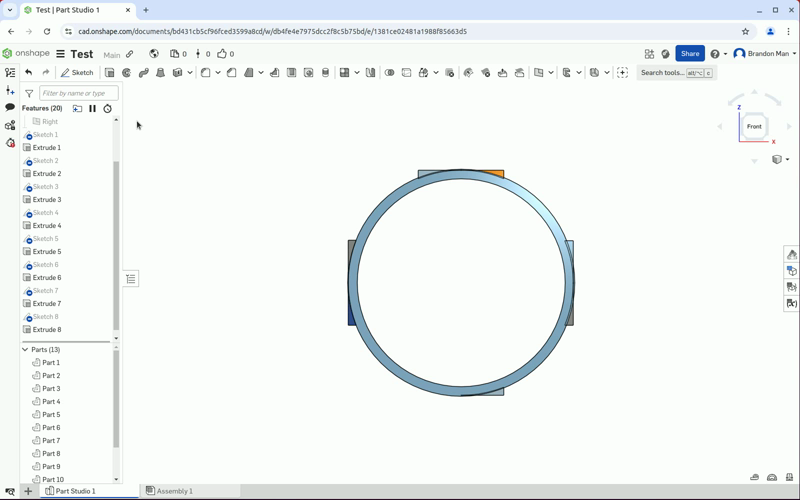
key(shift+h)
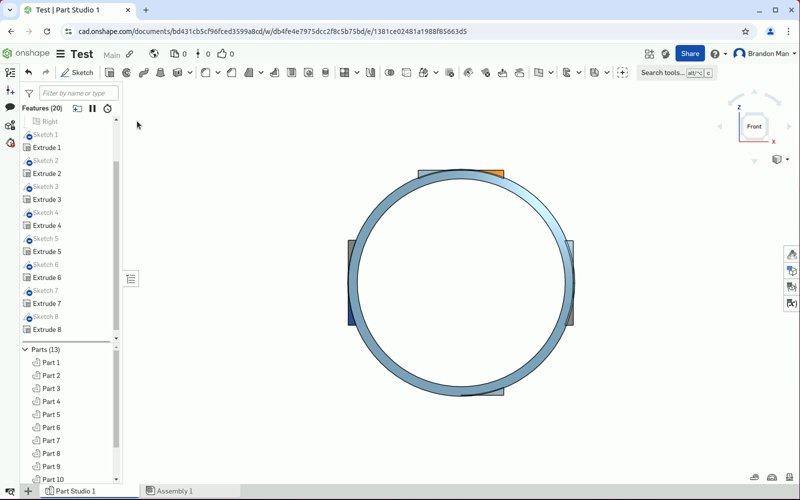
mouse_move(69, 137)
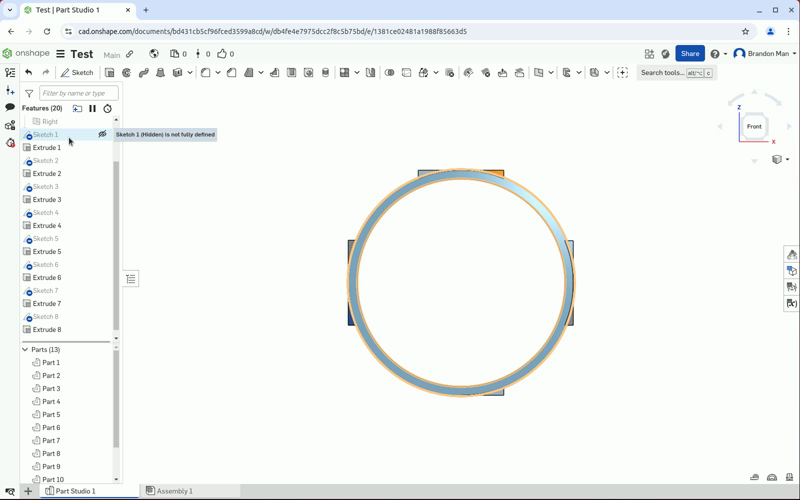
click(69, 137)
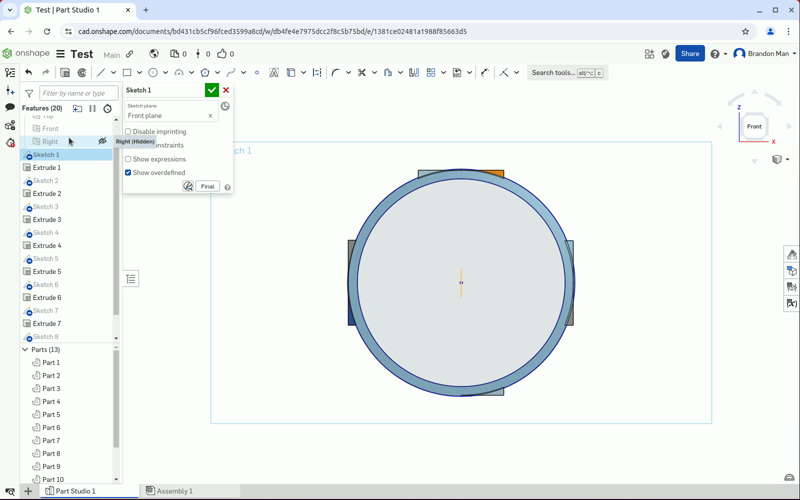
mouse_move(229, 92)
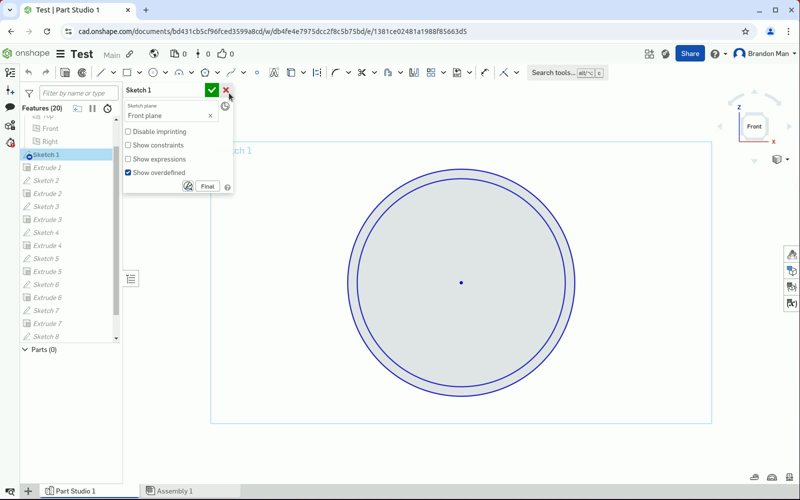
click(229, 92)
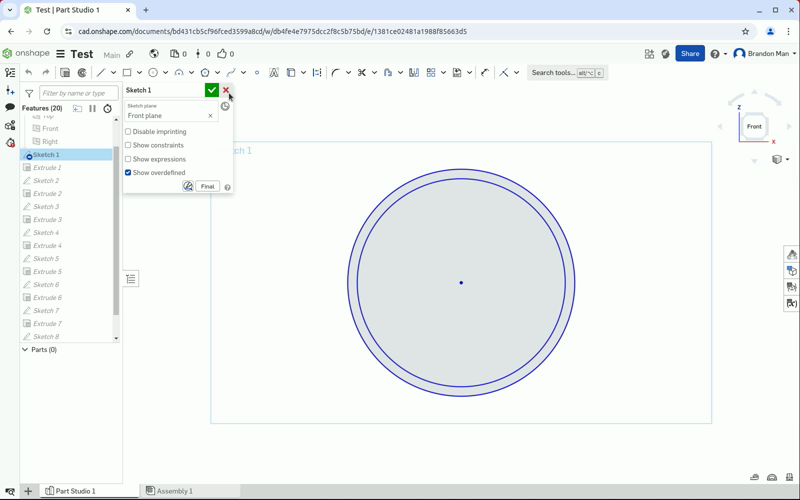
key(shift+s)
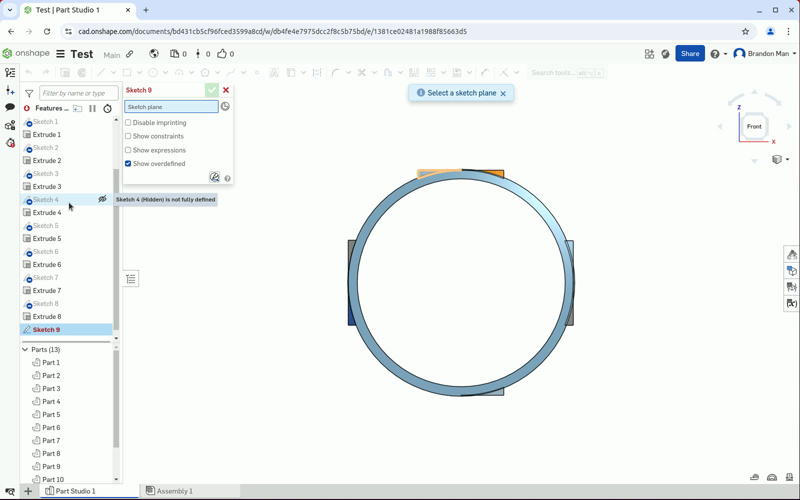
scroll(3)
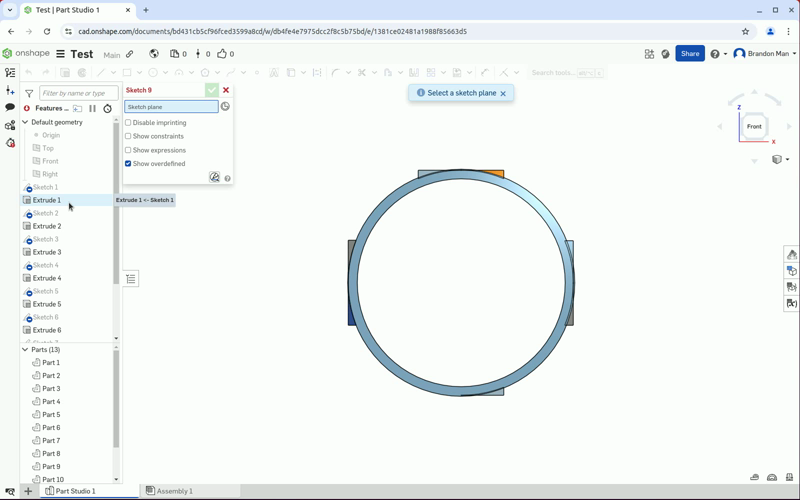
mouse_move(69, 163)
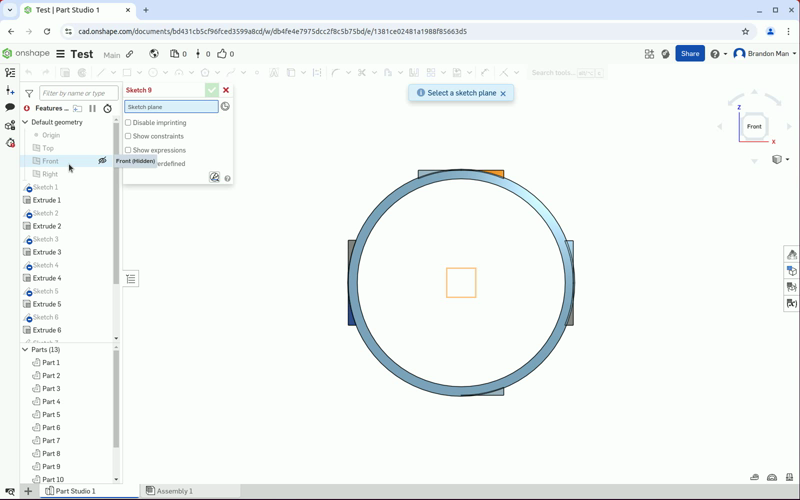
click(69, 163)
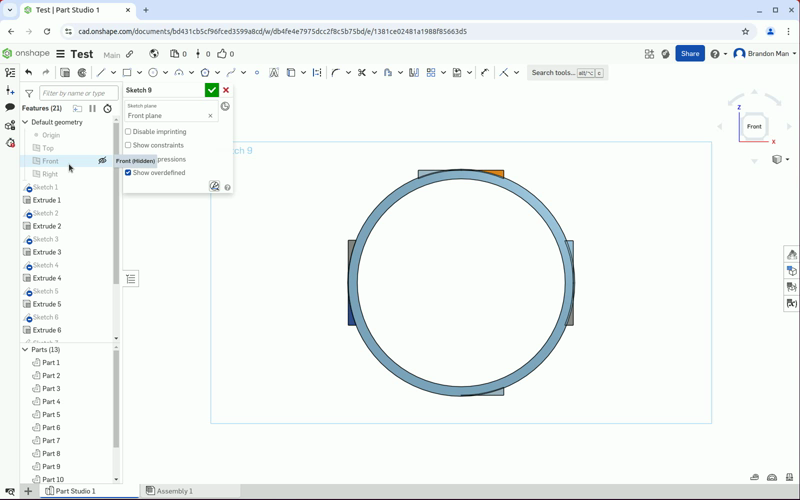
mouse_move(69, 352)
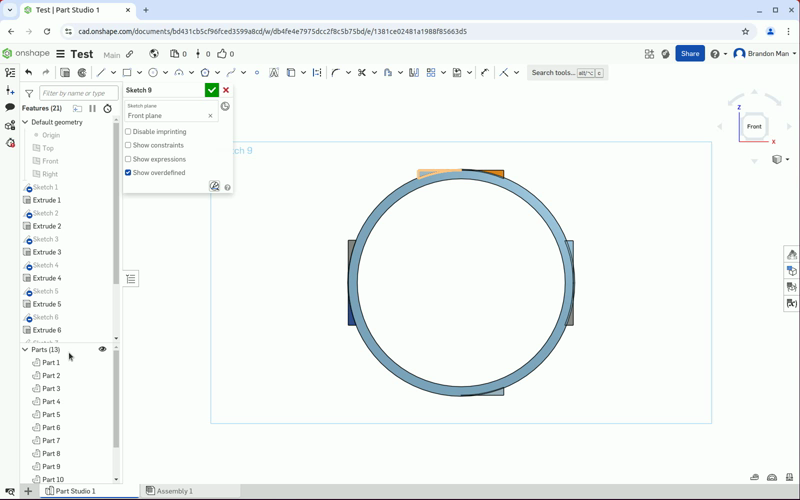
key(y)
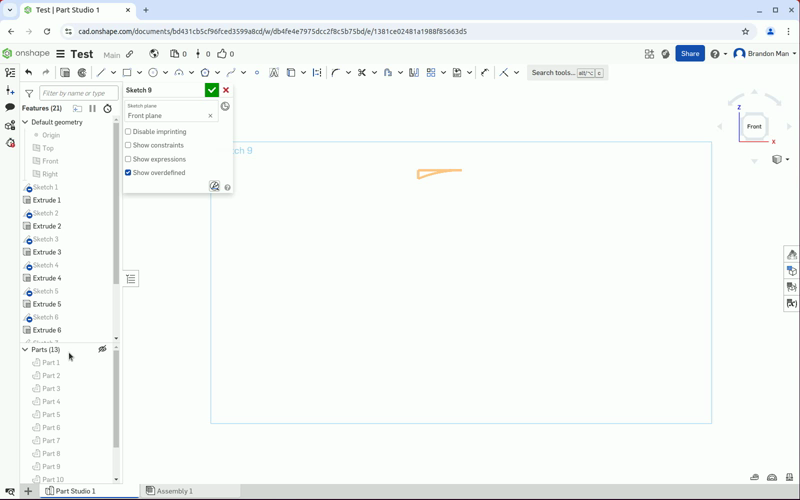
key(l)
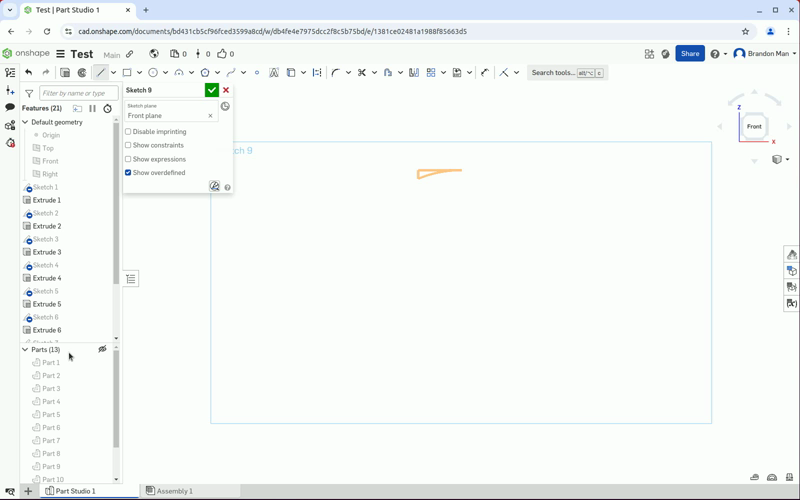
key_down(shift)
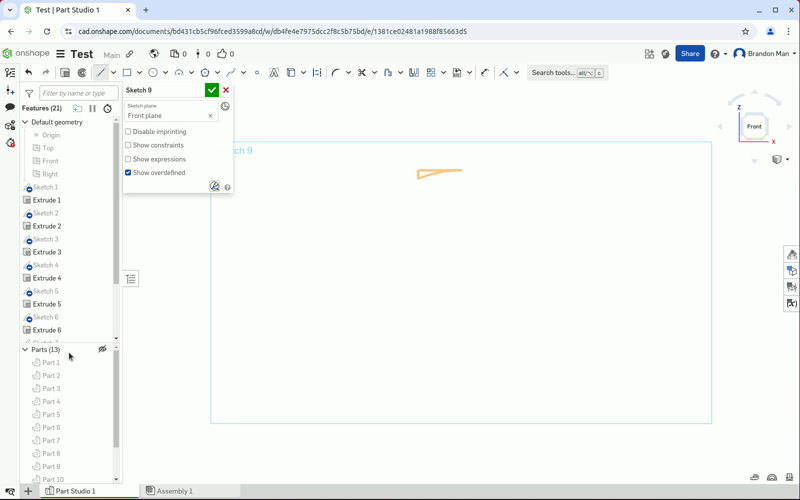
mouse_move(418, 395)
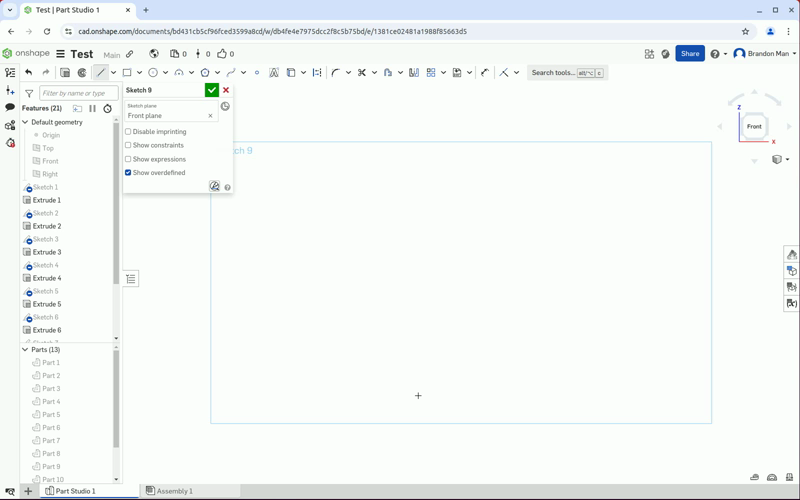
click(418, 395)
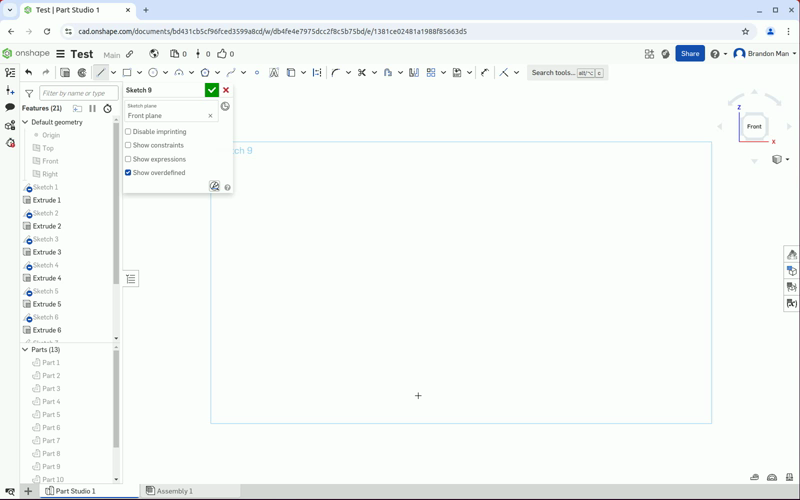
key_up(shift)
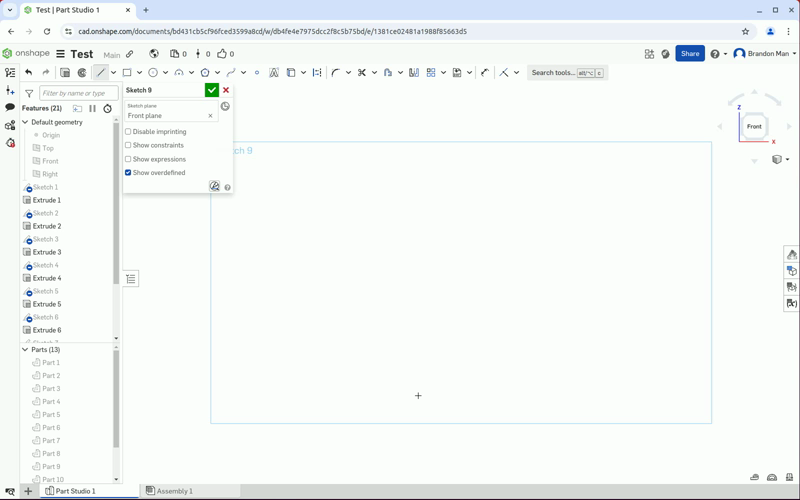
key_down(shift)
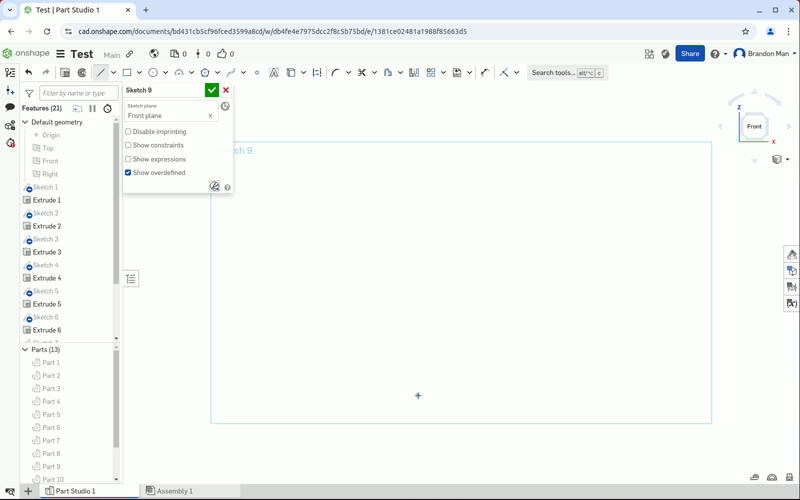
mouse_move(448, 395)
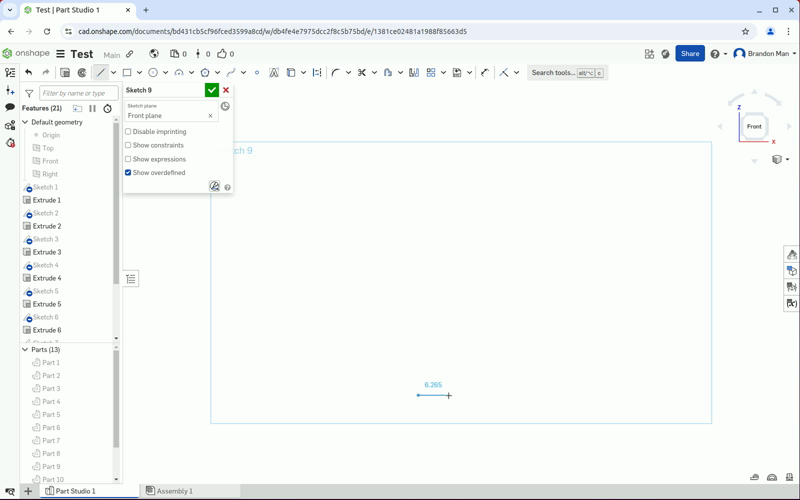
mouse_move(461, 395)
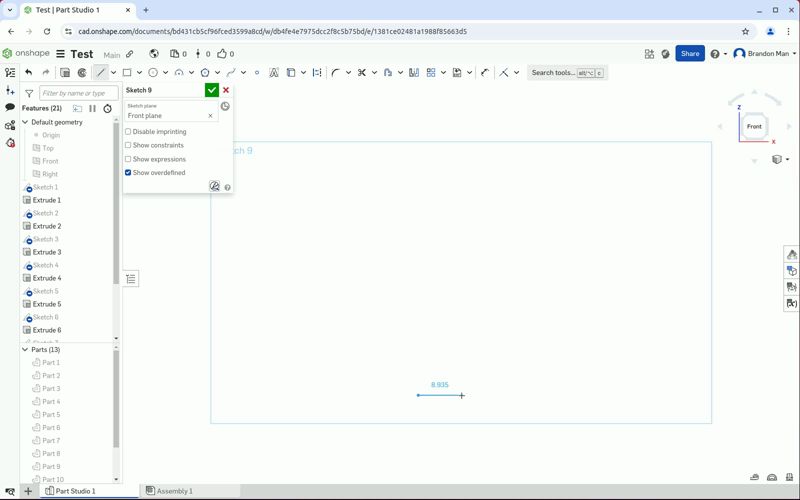
click(461, 395)
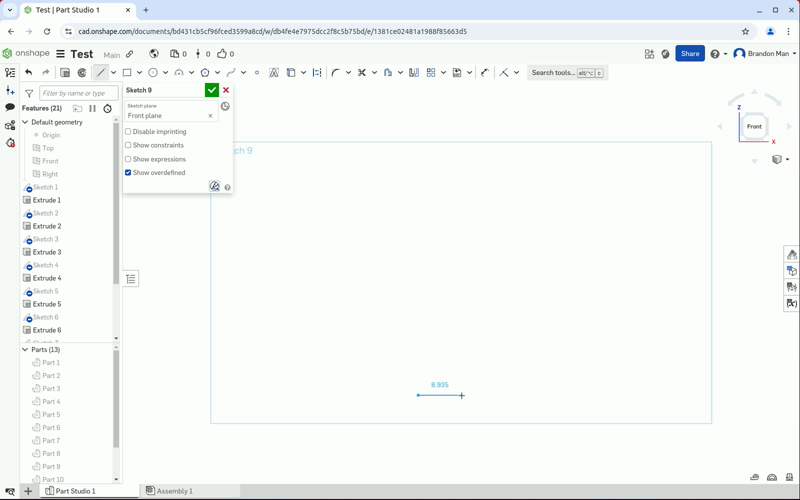
key_up(shift)
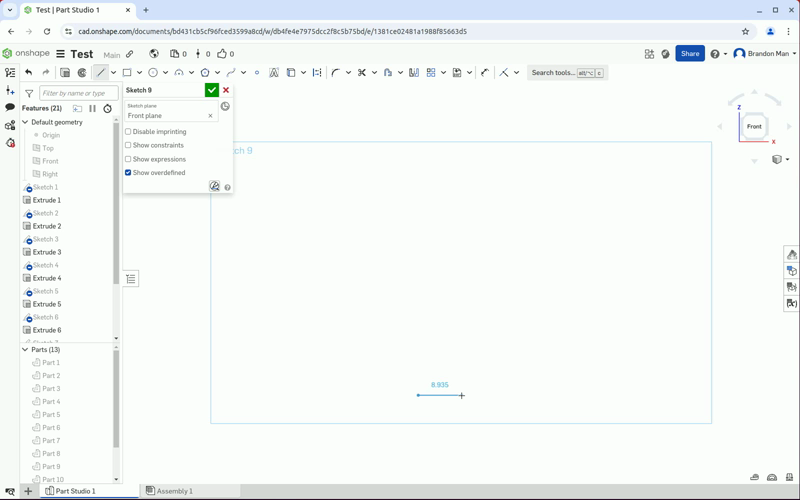
key(esc)
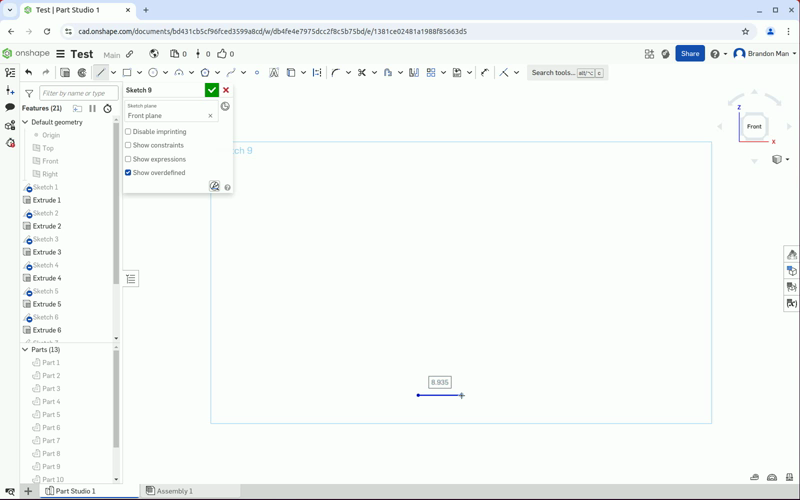
key(a)
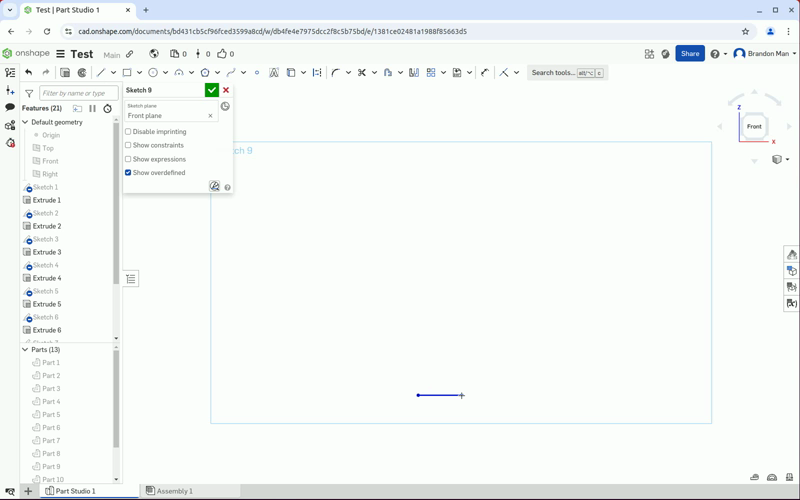
mouse_move(461, 395)
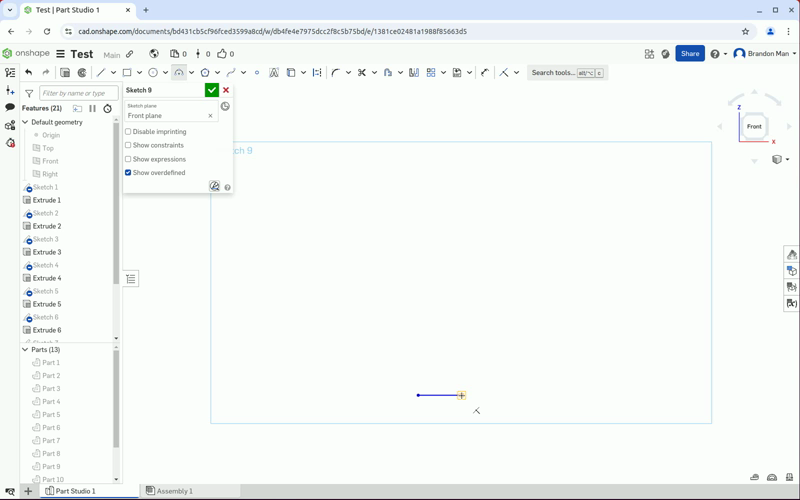
click(461, 395)
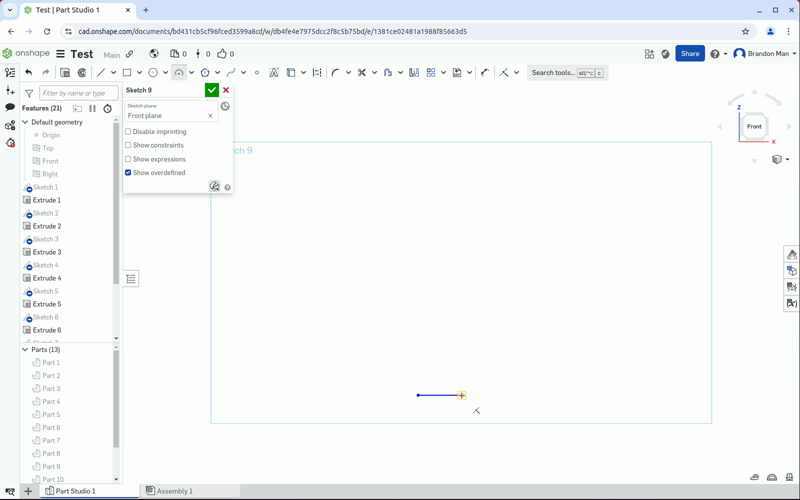
key_down(shift)
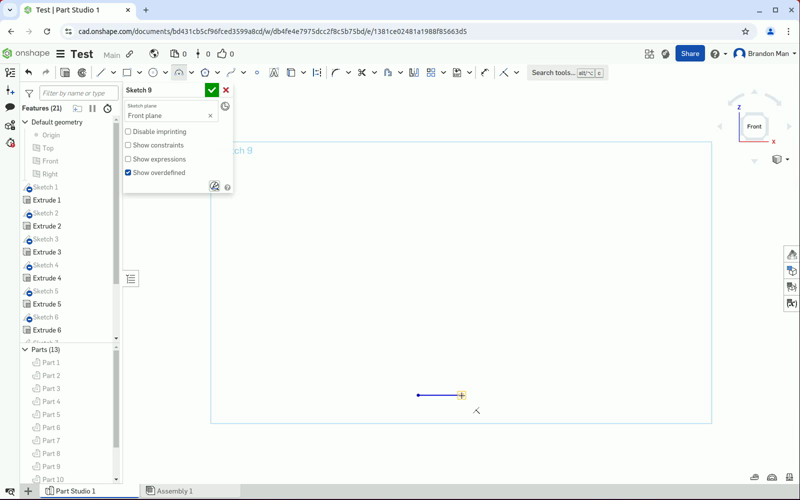
mouse_move(418, 387)
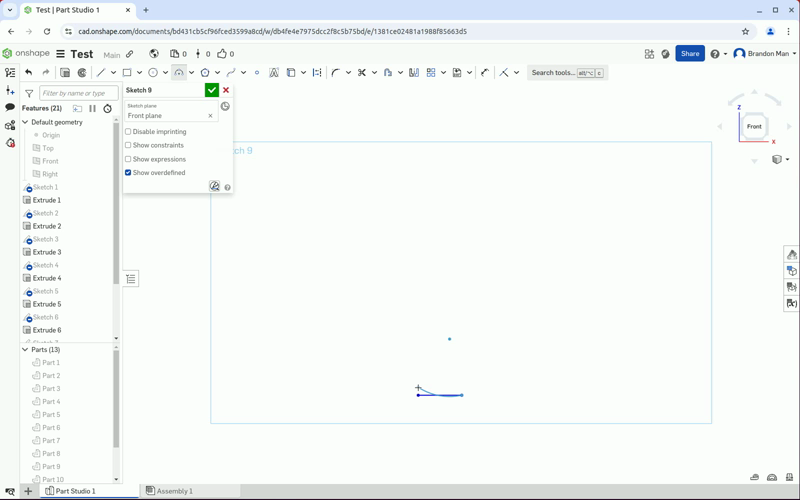
click(418, 387)
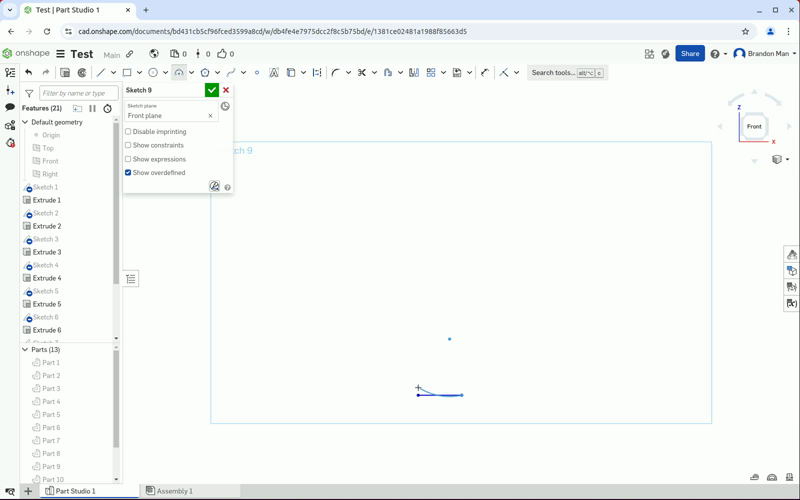
mouse_move(439, 393)
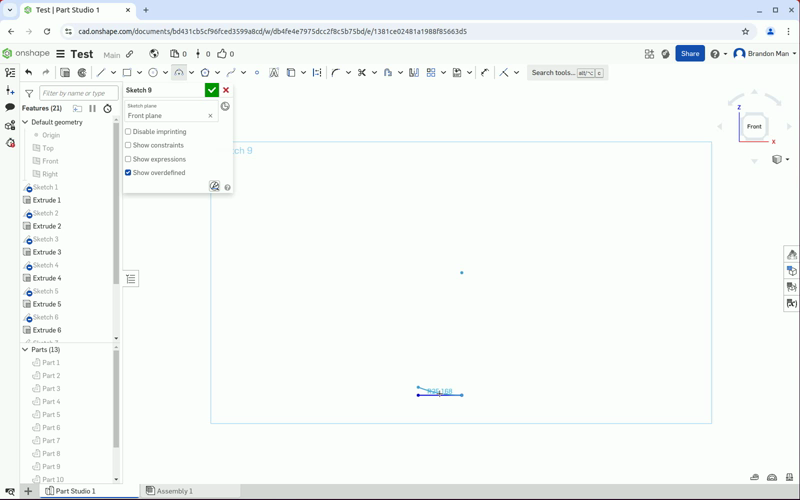
click(439, 393)
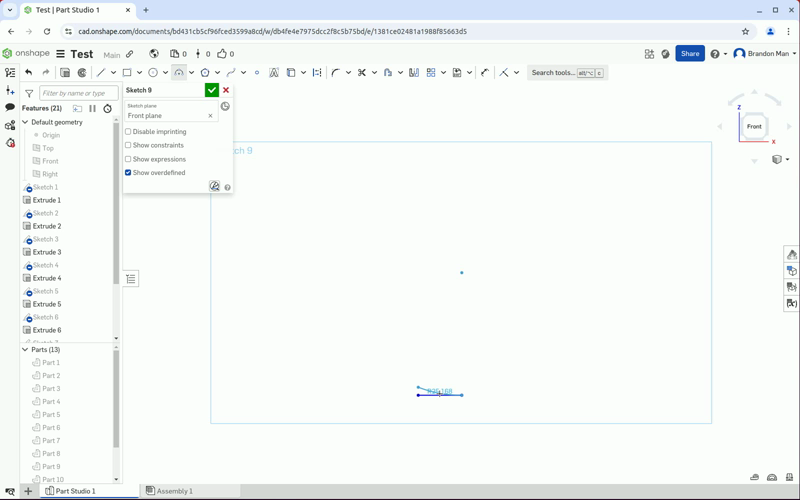
key_up(shift)
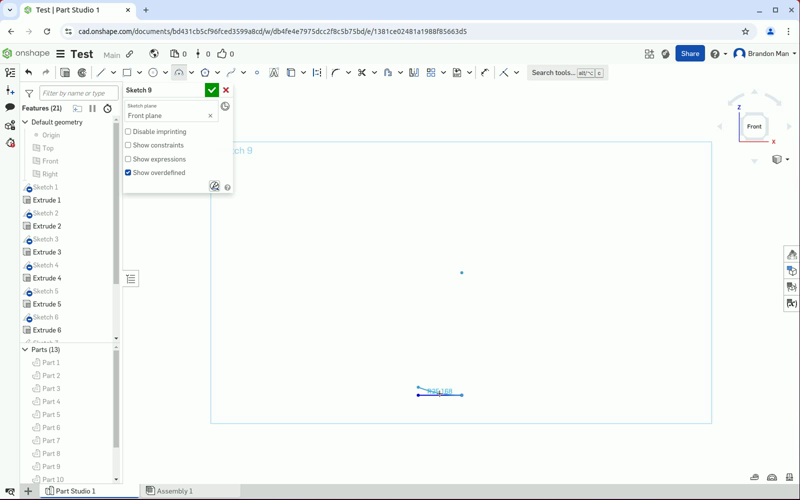
key(esc)
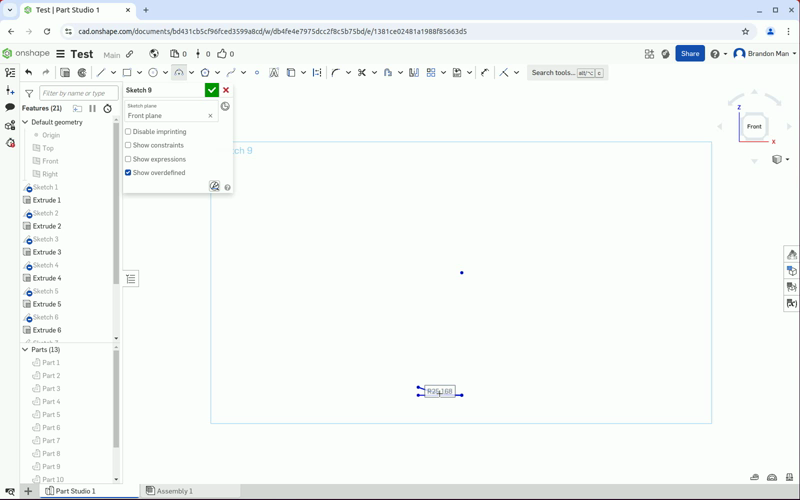
key(l)
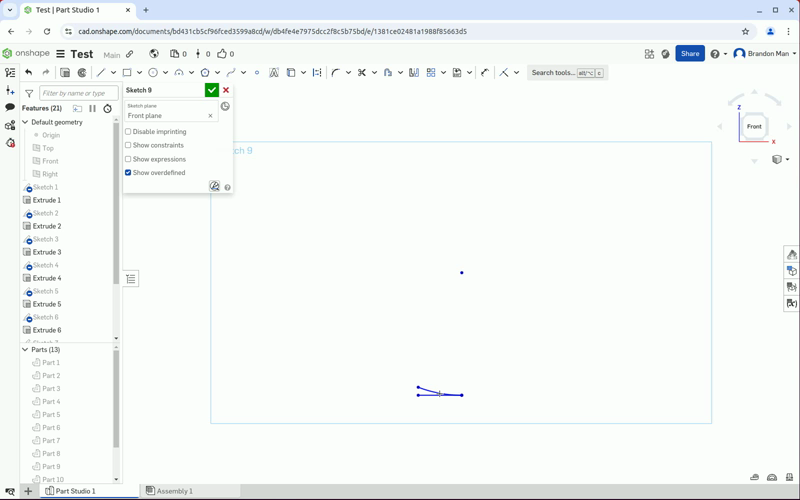
mouse_move(418, 387)
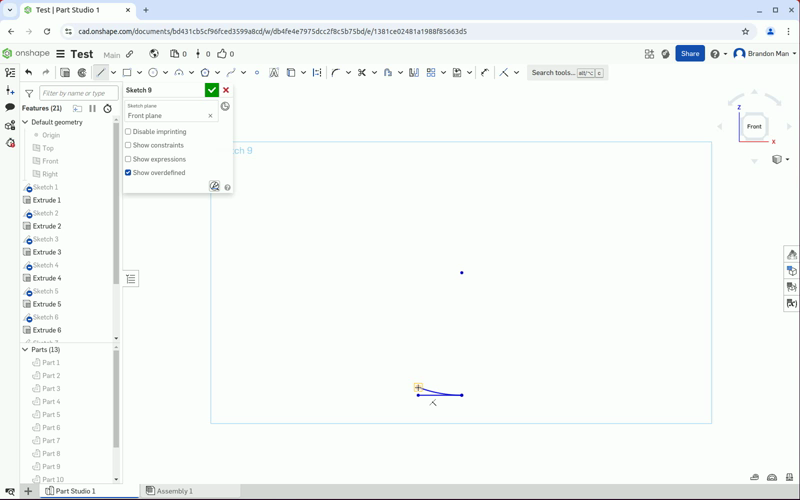
click(418, 387)
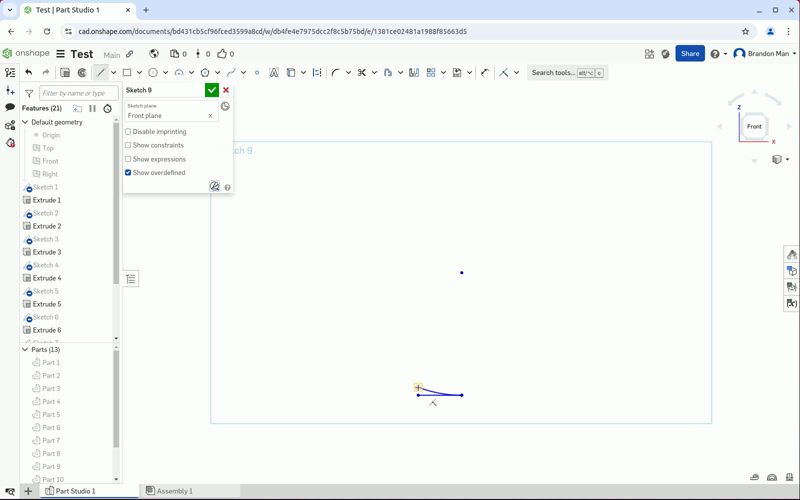
mouse_move(448, 387)
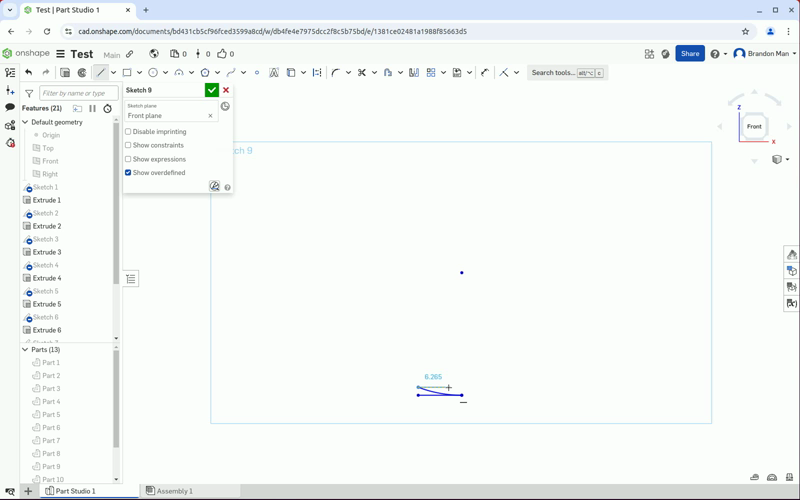
key_down(shift)
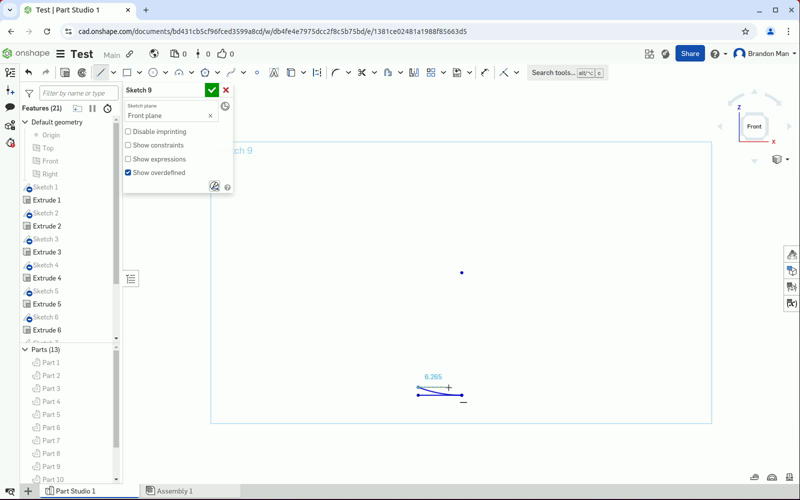
mouse_move(418, 395)
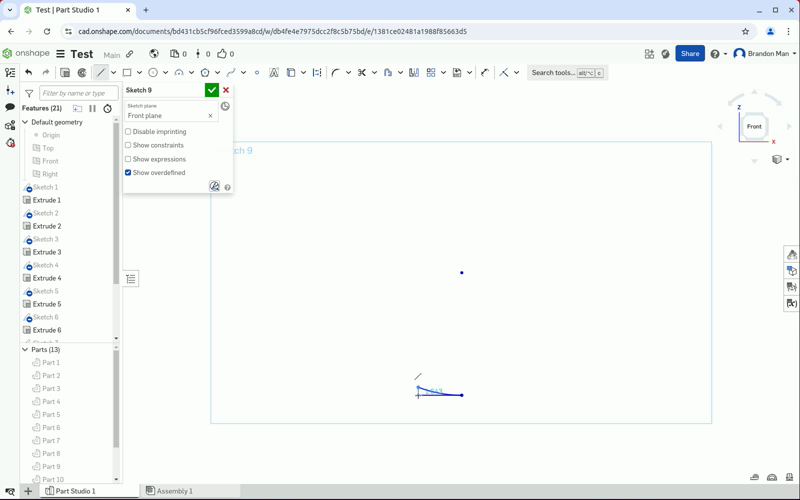
key_up(shift)
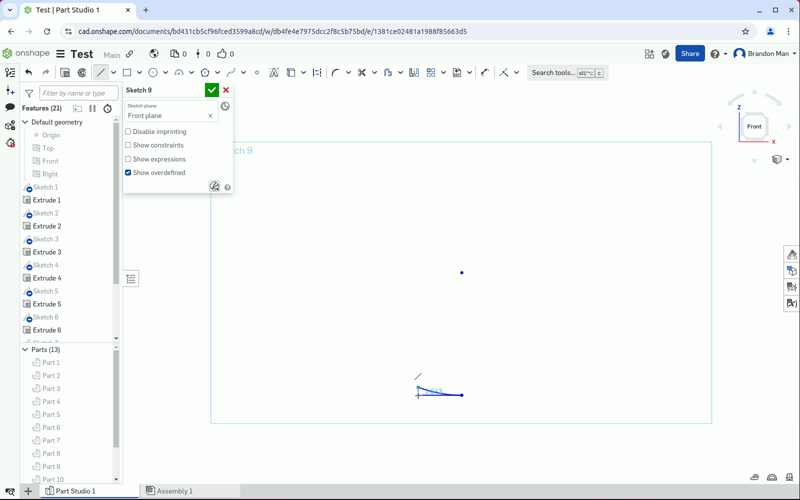
click(418, 395)
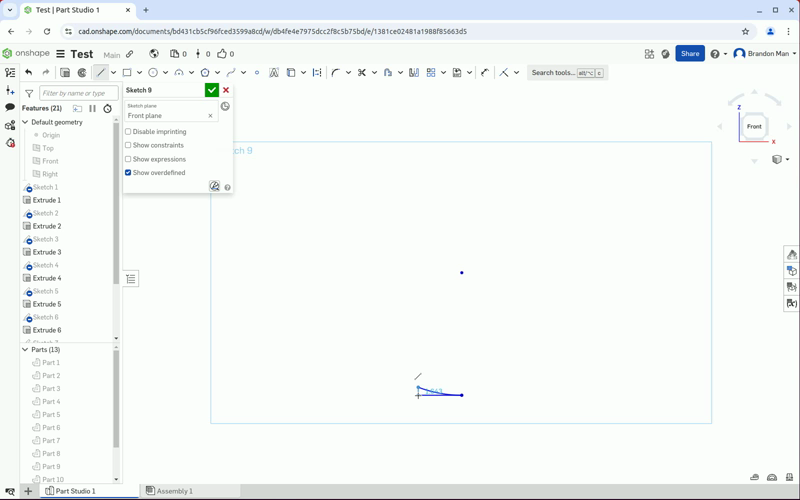
key(esc)
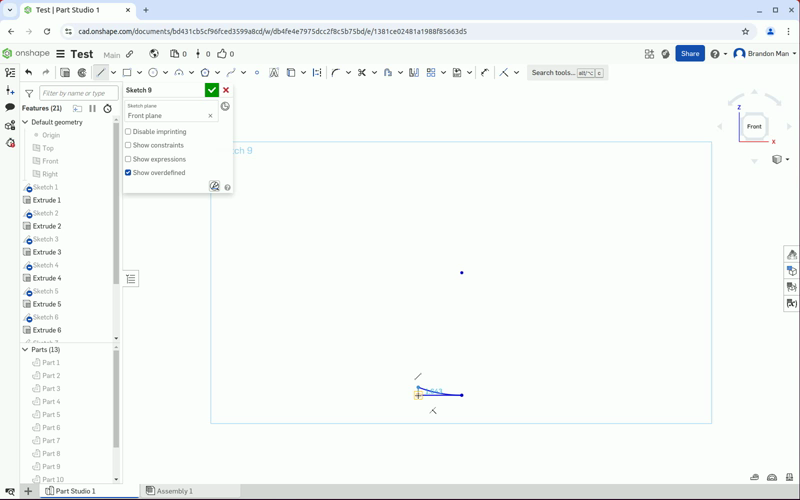
mouse_move(422, 393)
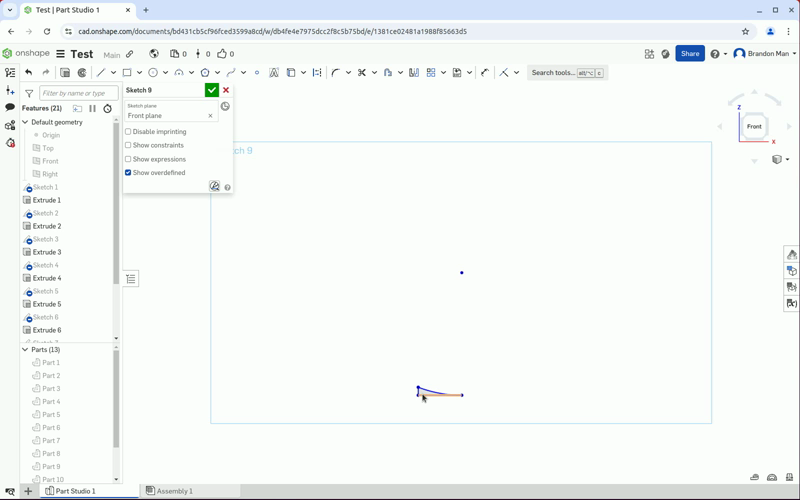
scroll(6)
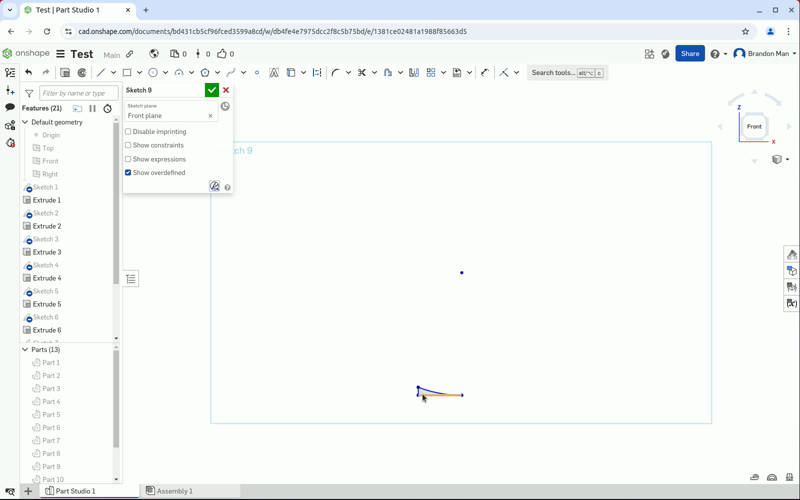
scroll(6)
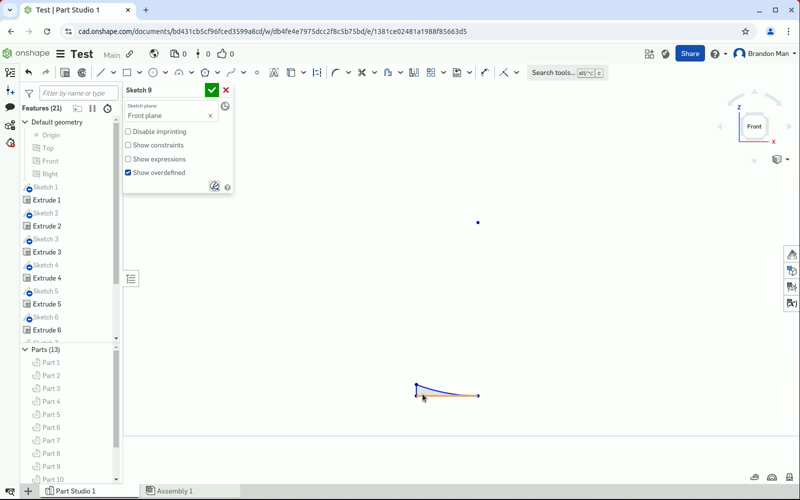
scroll(6)
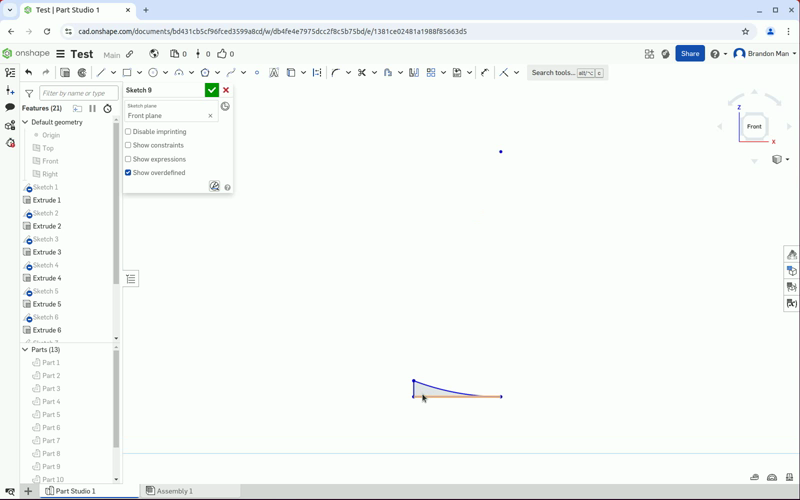
scroll(6)
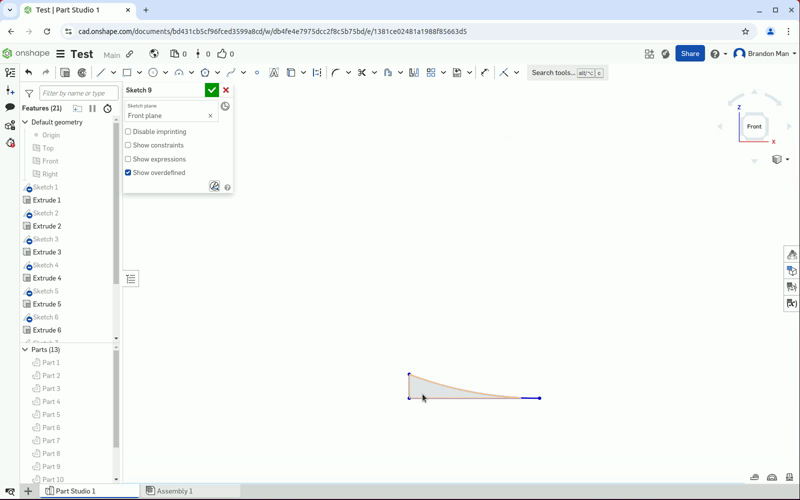
scroll(6)
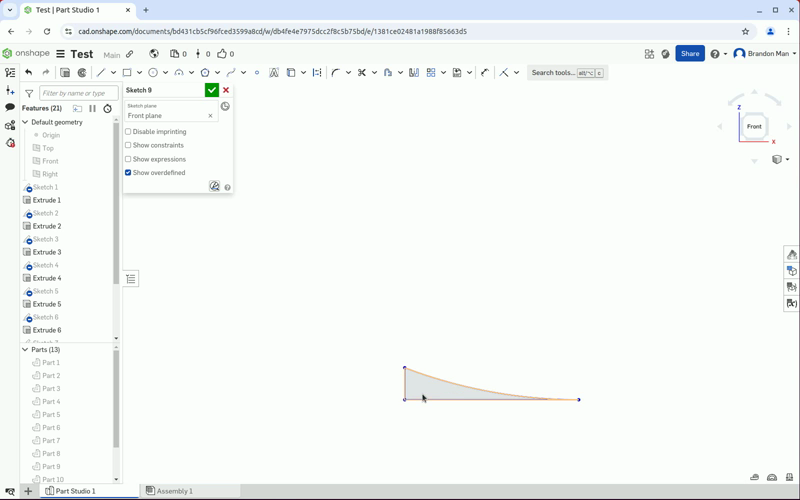
scroll(6)
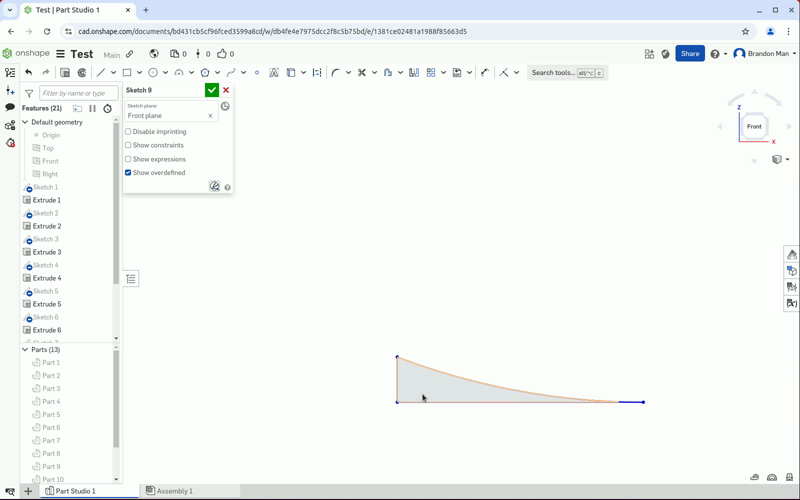
scroll(6)
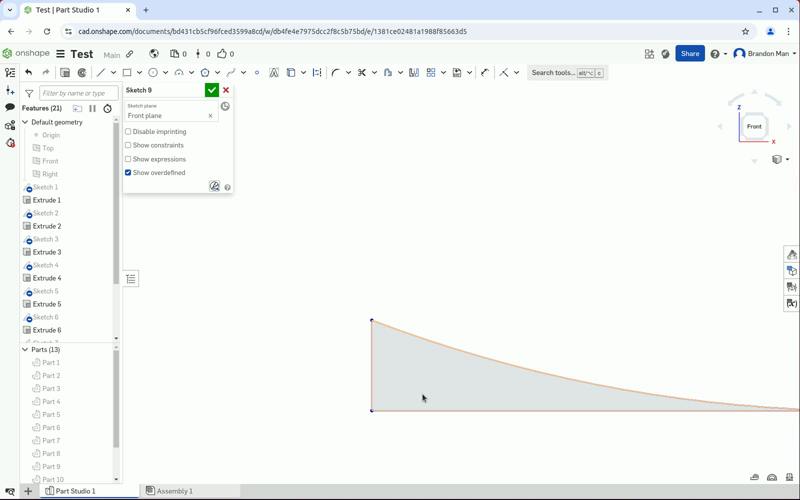
click(422, 393)
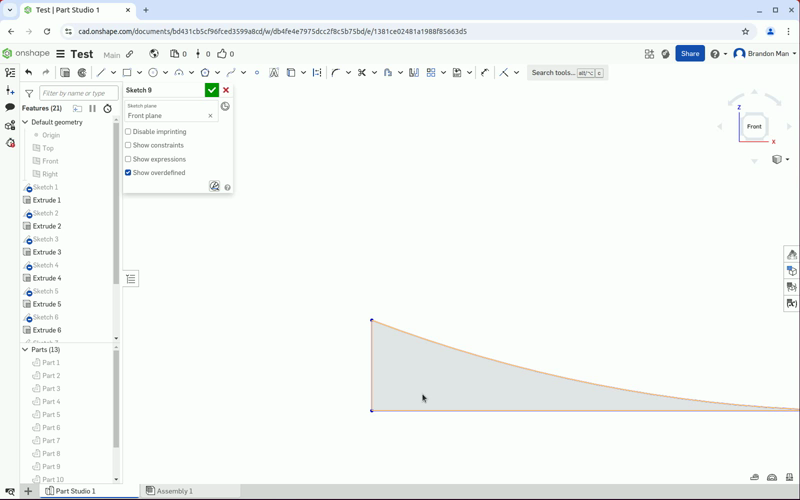
scroll(-6)
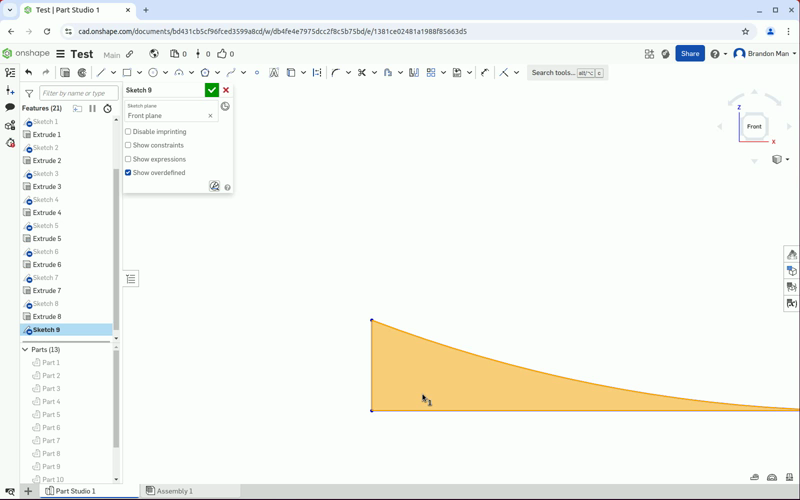
scroll(-6)
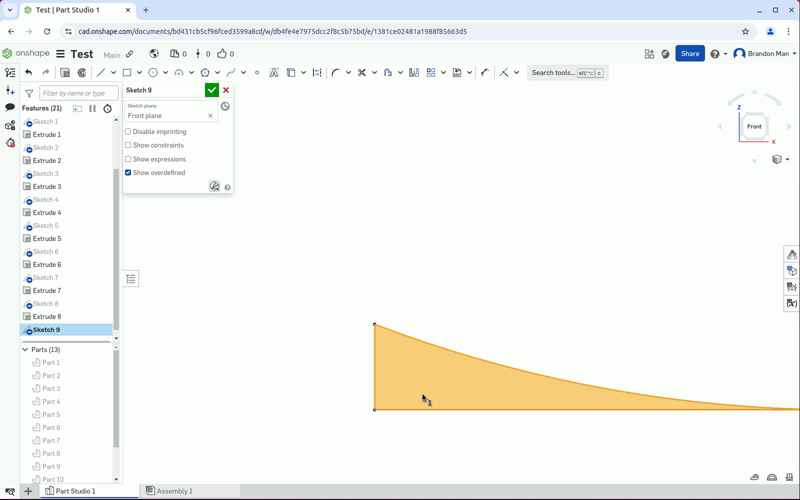
scroll(-6)
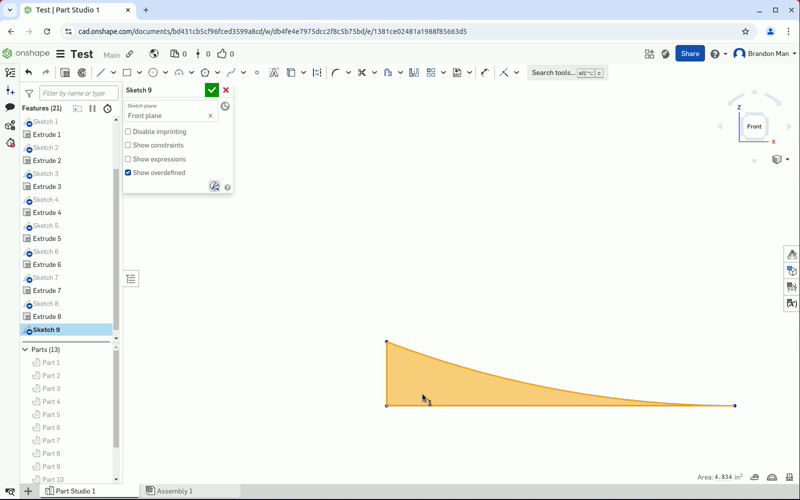
scroll(-6)
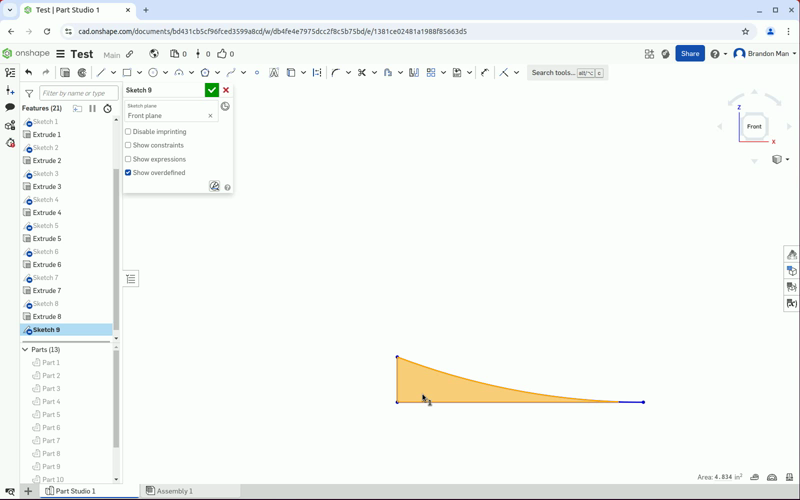
scroll(-6)
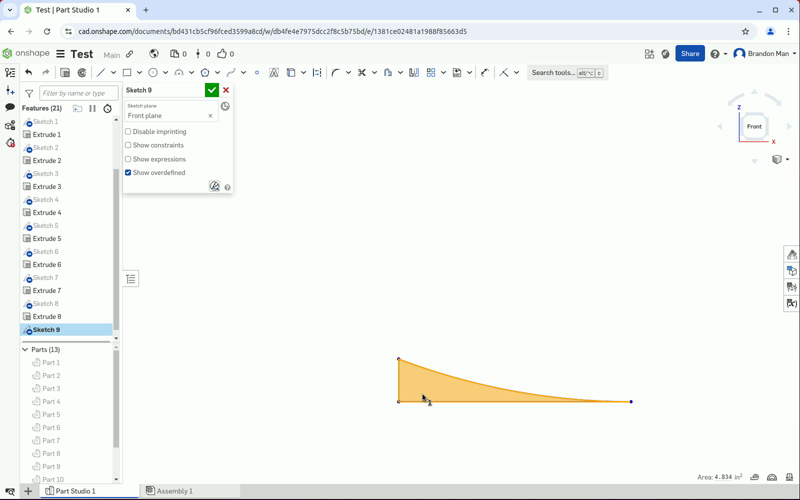
scroll(-6)
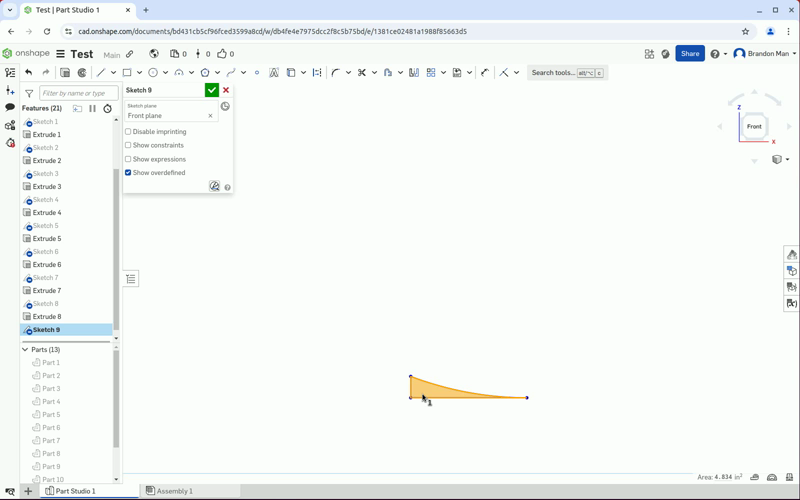
scroll(-6)
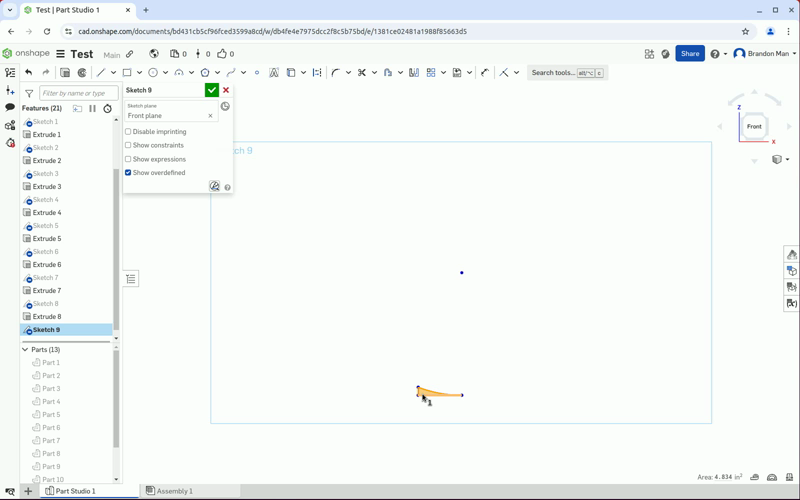
mouse_move(69, 352)
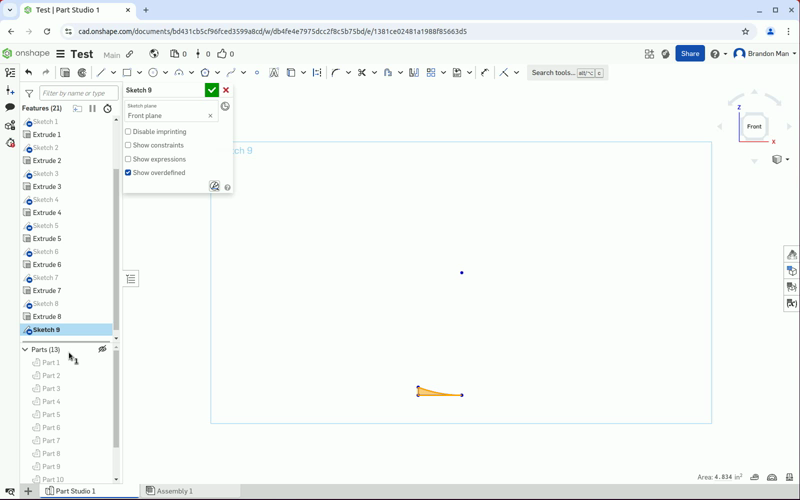
key(shift+y)
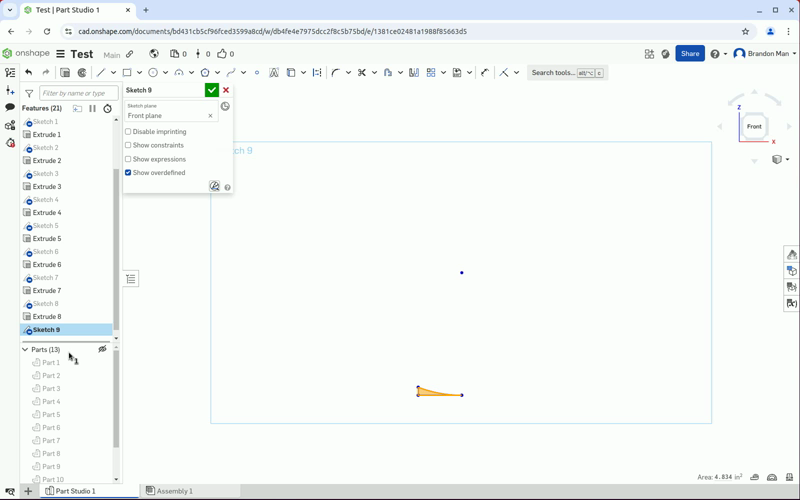
key(shift+e)
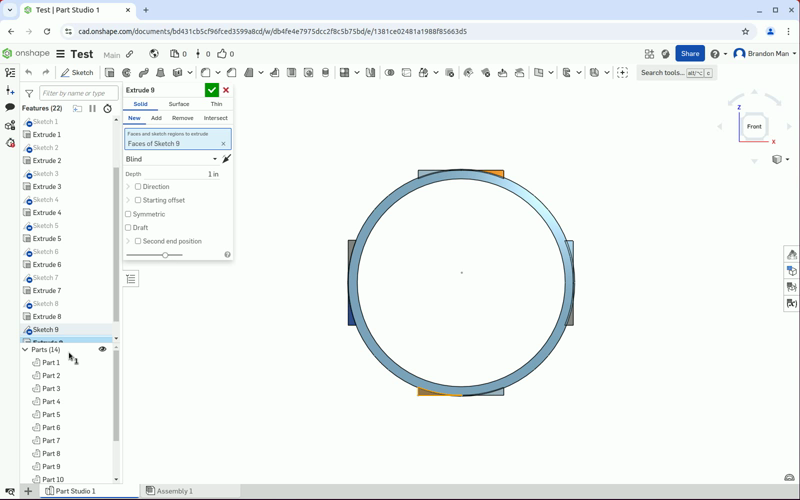
mouse_move(143, 106)
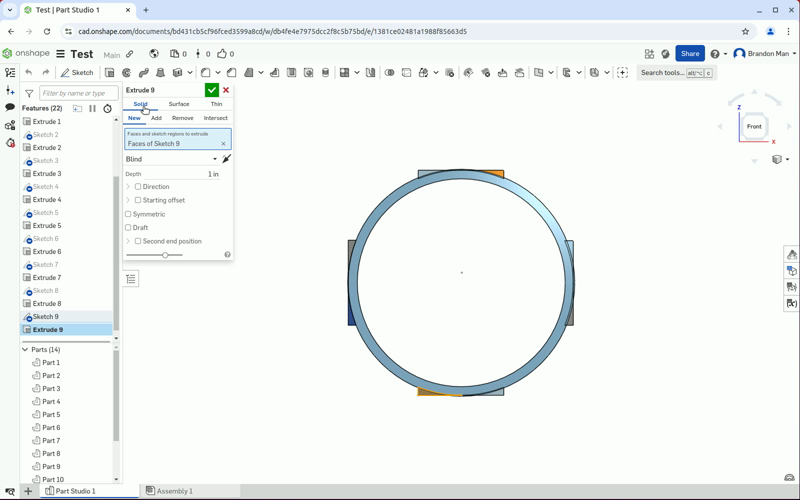
click(143, 106)
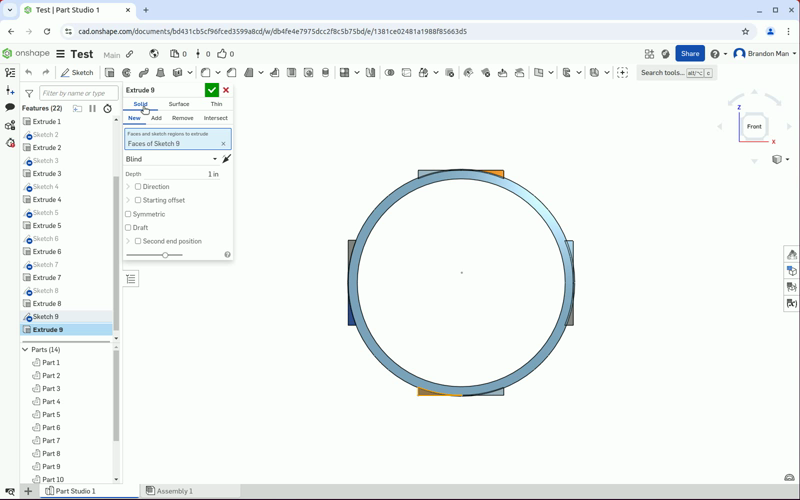
mouse_move(137, 120)
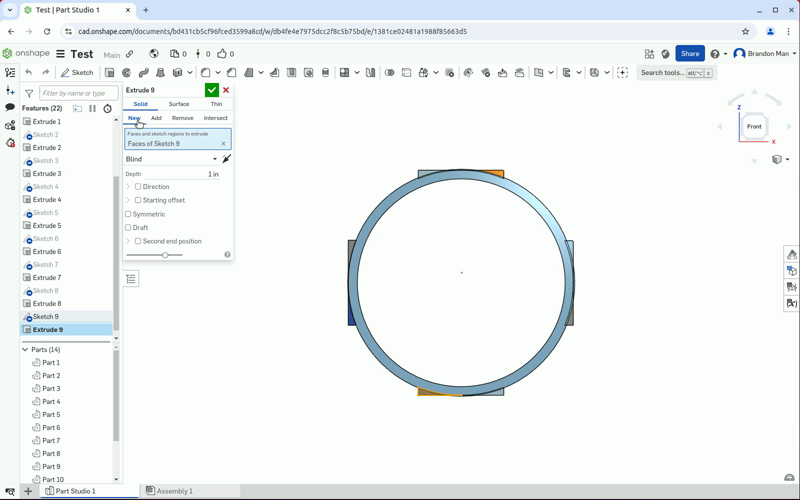
click(137, 120)
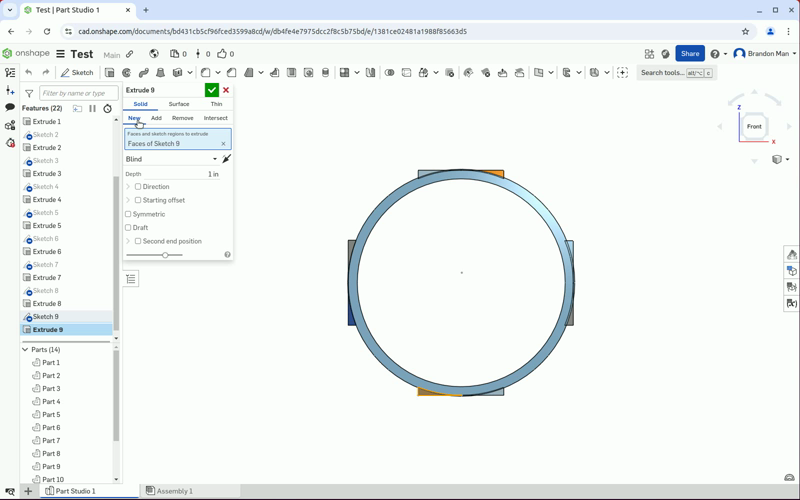
key(tab, 4)
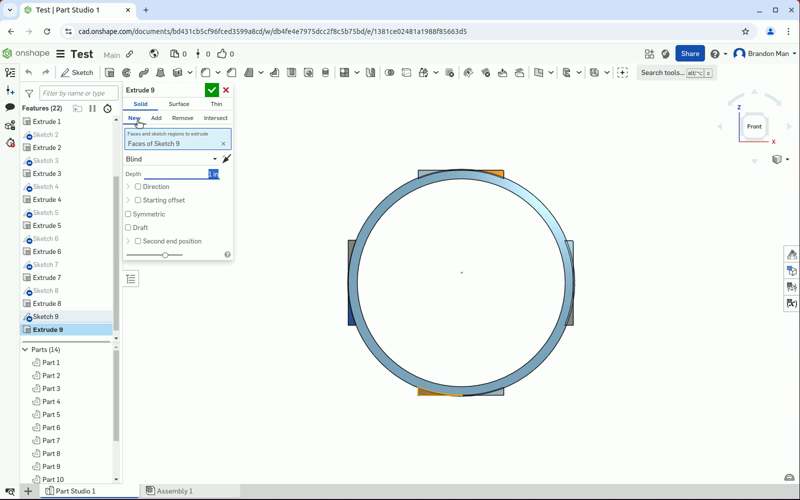
text(8.666)
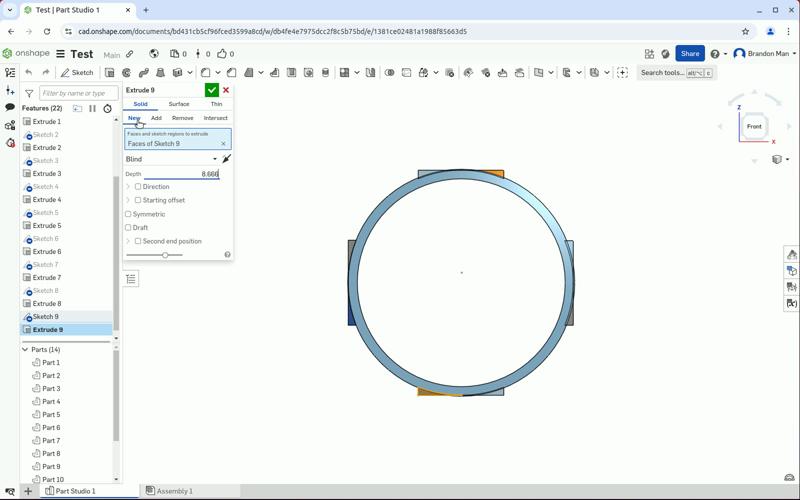
key(tab, 3)
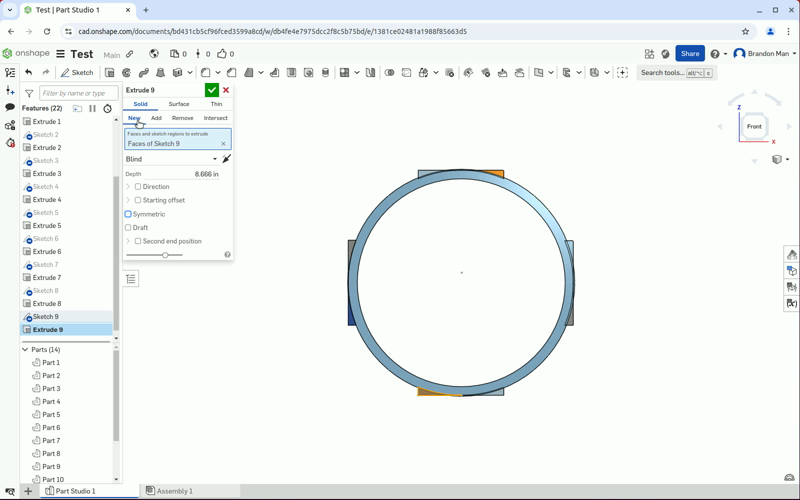
key(space)
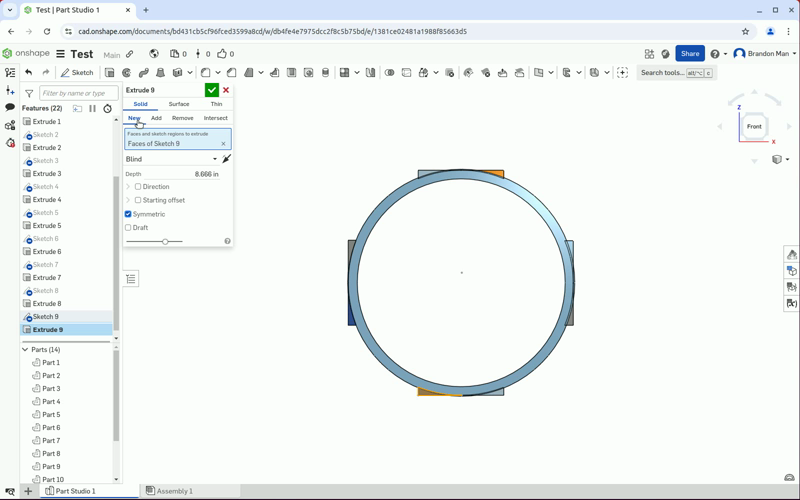
key(enter)
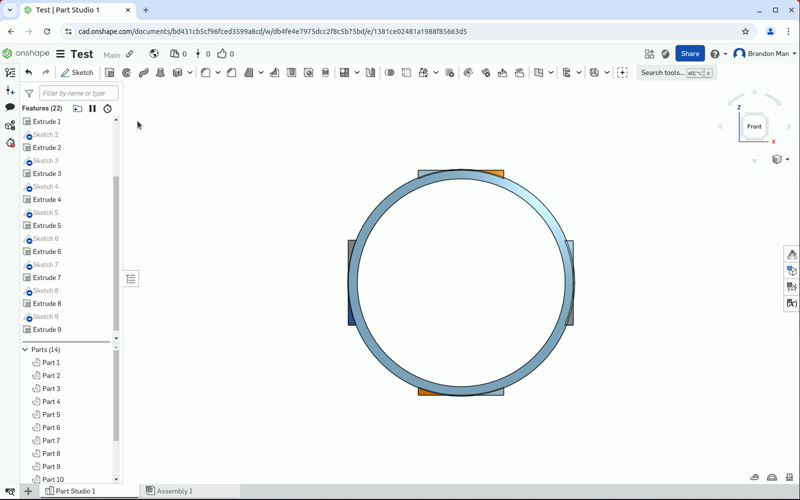
key(shift+h)
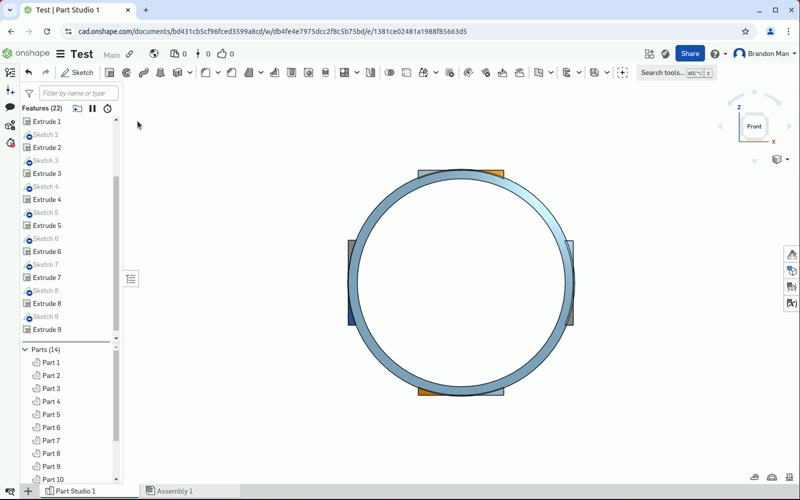
key(shift+h)
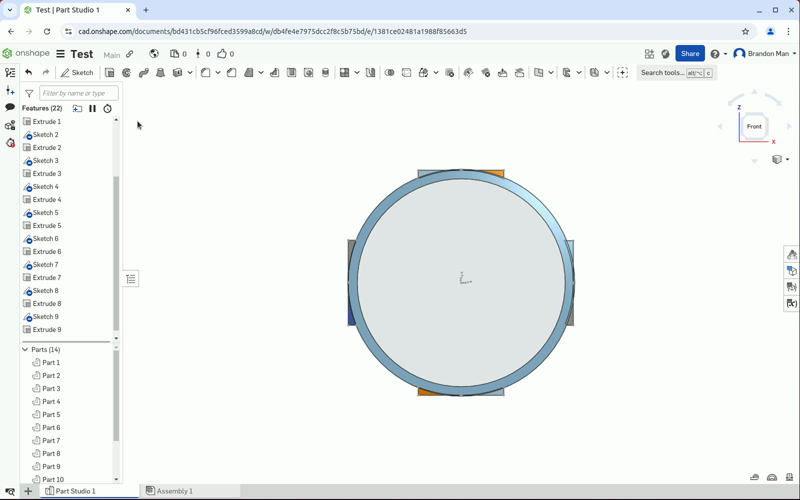
key(shift+7)
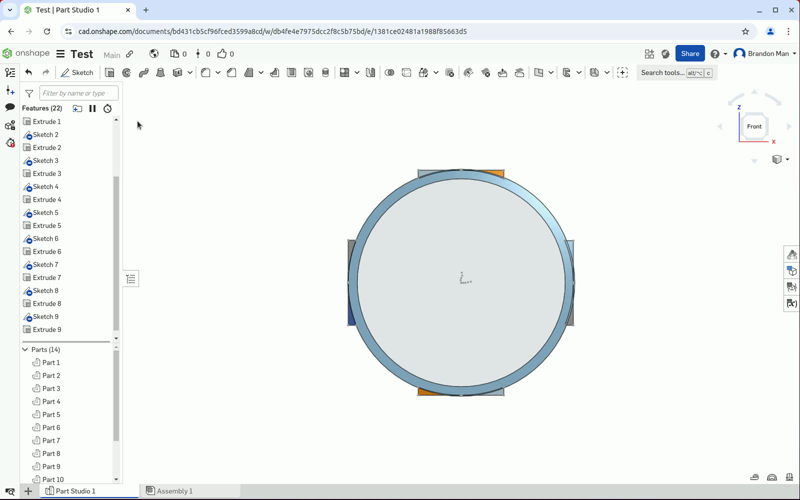
key(left, 2)
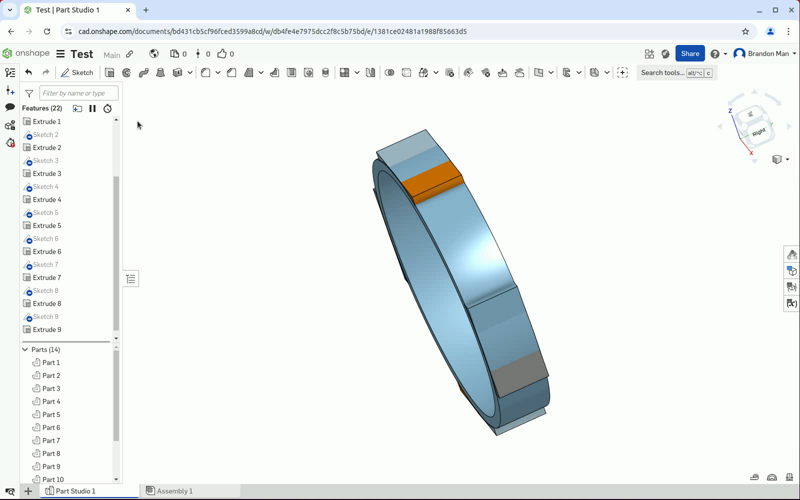
key(down, 2)
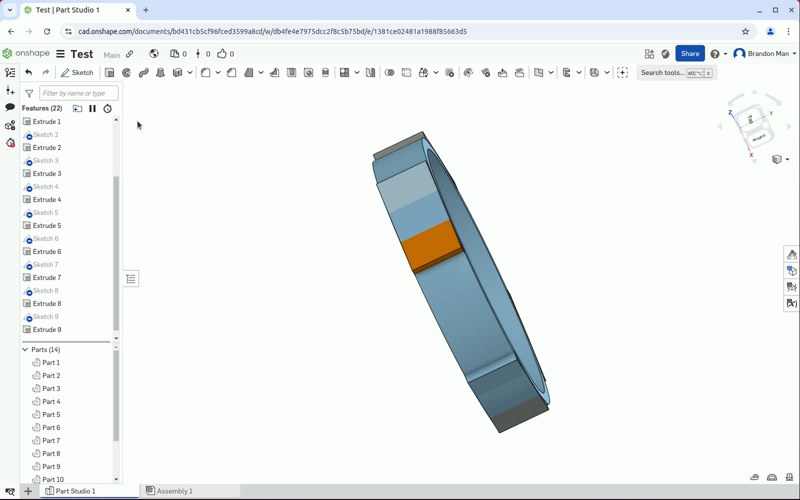
key(up, 2)
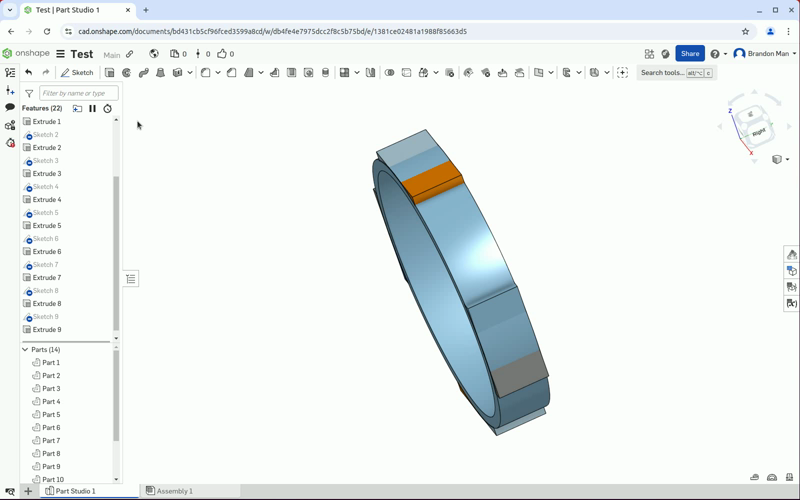
key(right, 2)
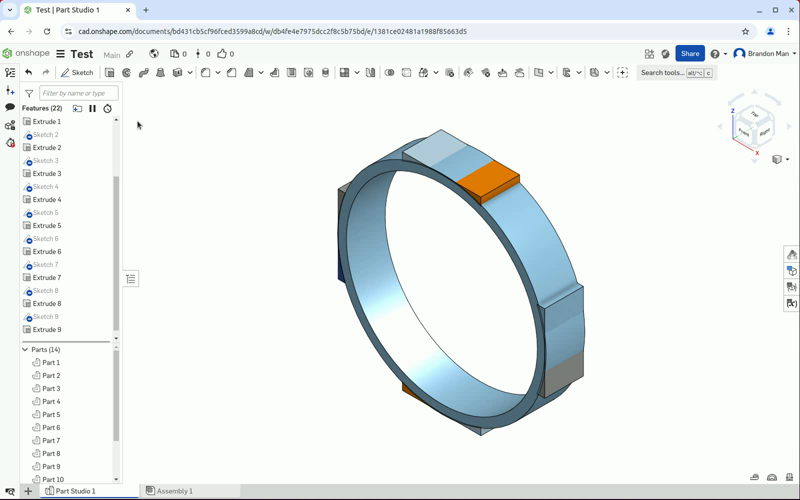
mouse_move(69, 111)
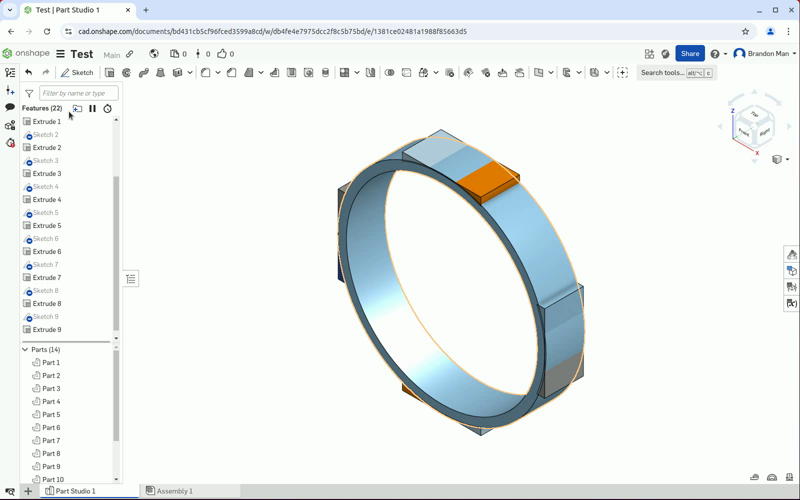
click(69, 111)